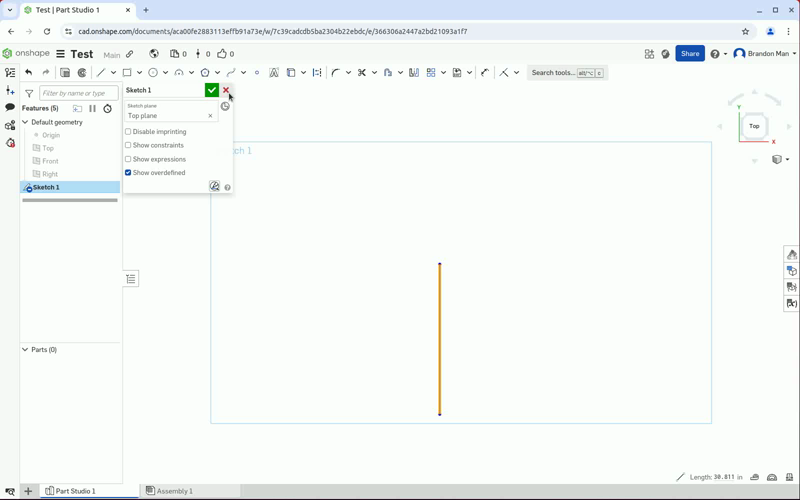
key(shift+h)
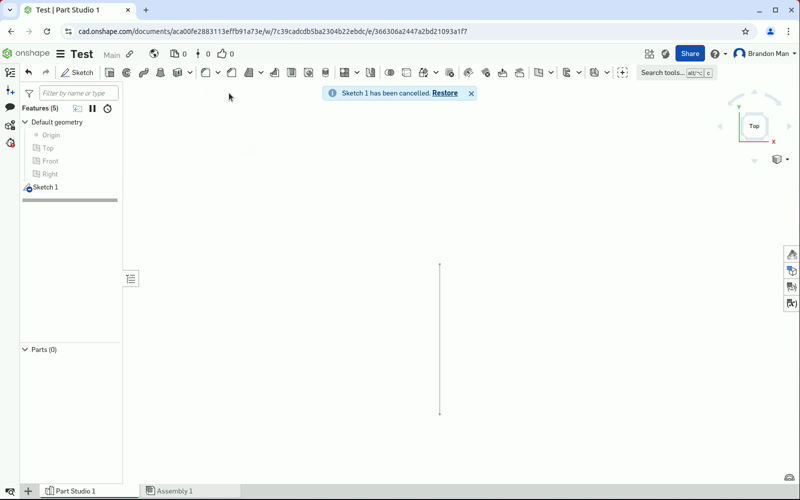
key(shift+s)
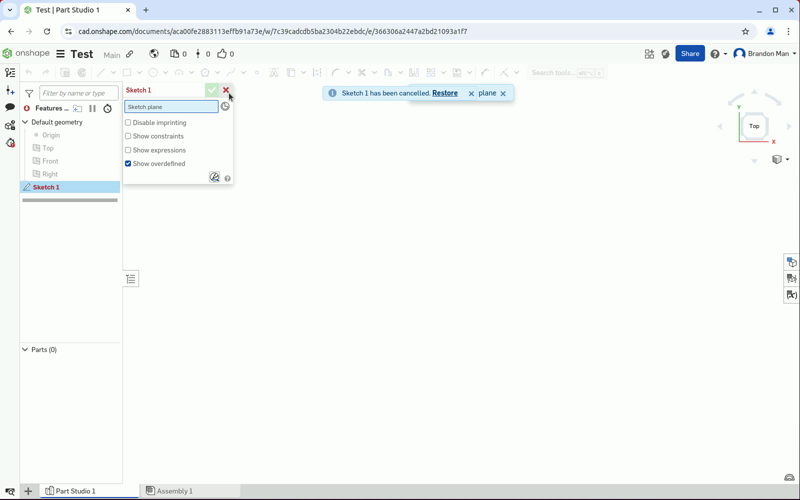
mouse_move(73, 150)
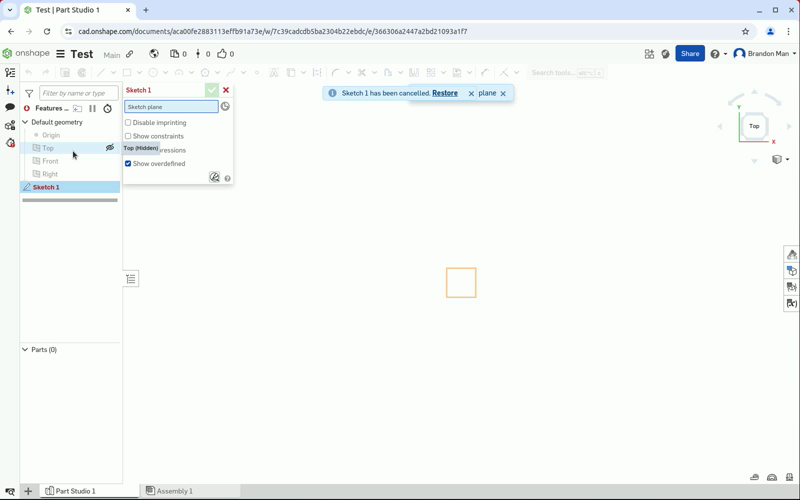
click(73, 150)
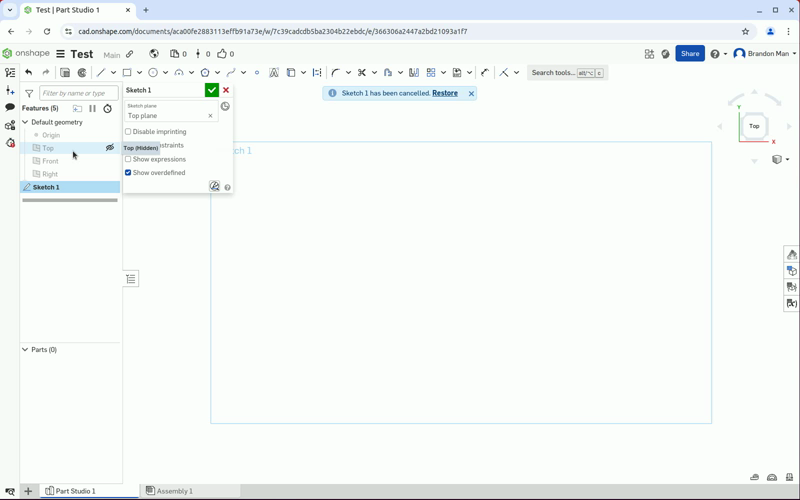
mouse_move(73, 352)
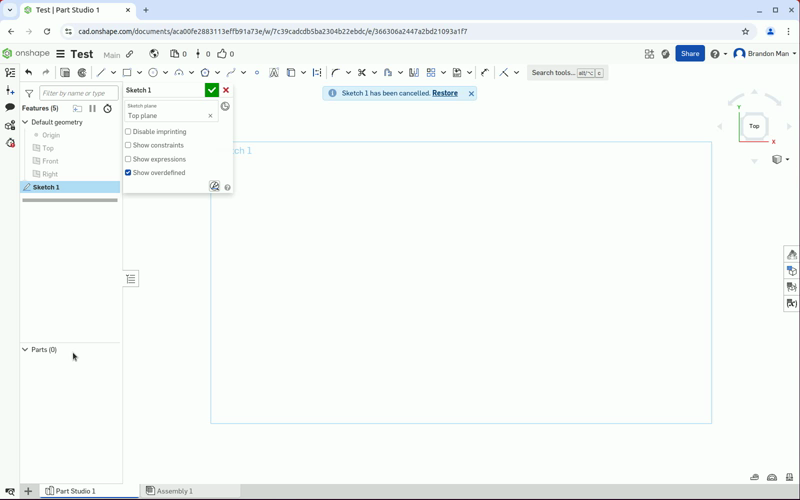
key(y)
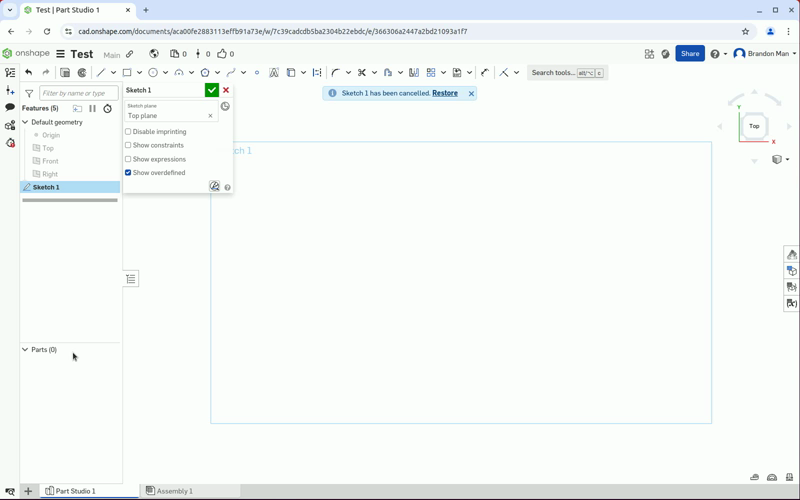
key(c)
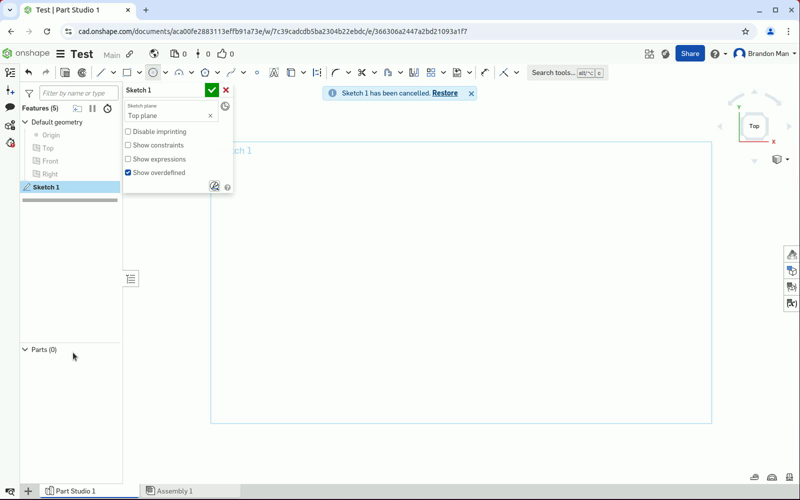
key_down(shift)
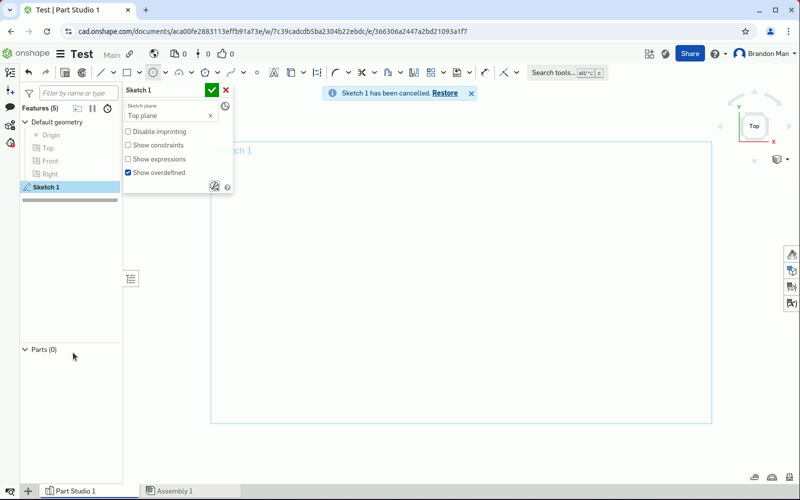
mouse_move(416, 238)
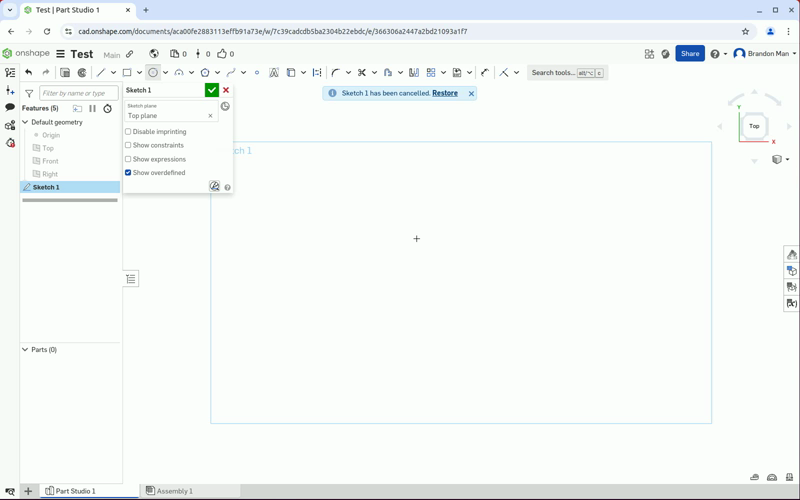
click(416, 238)
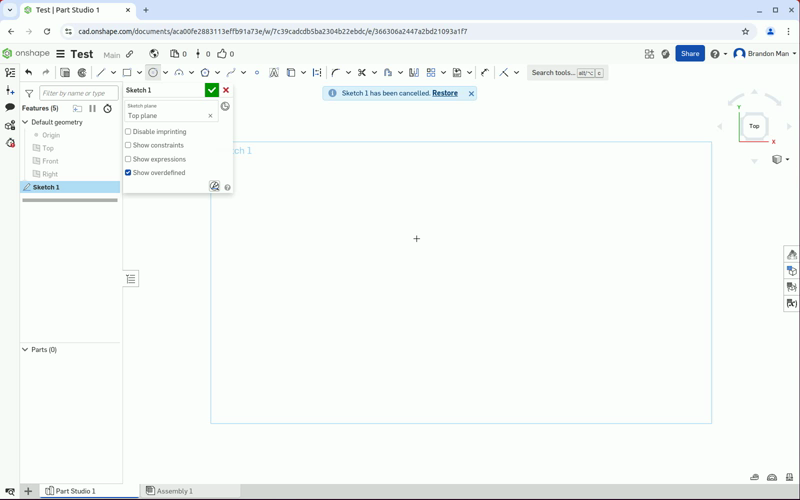
key_up(shift)
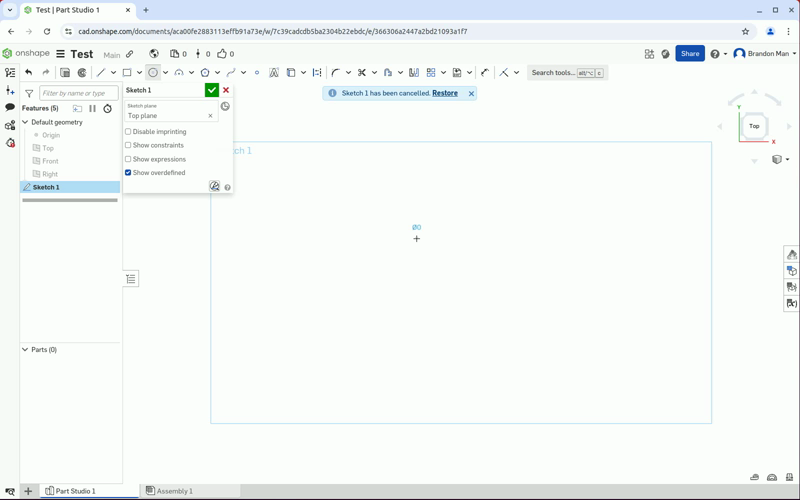
mouse_move(424, 238)
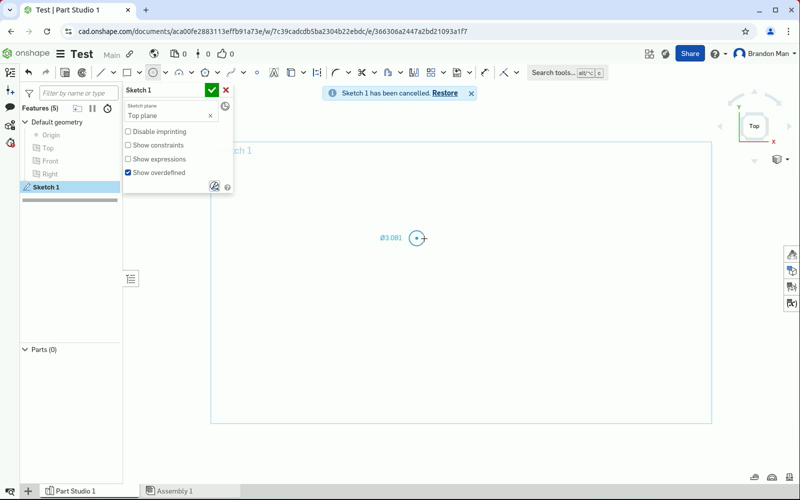
click(424, 238)
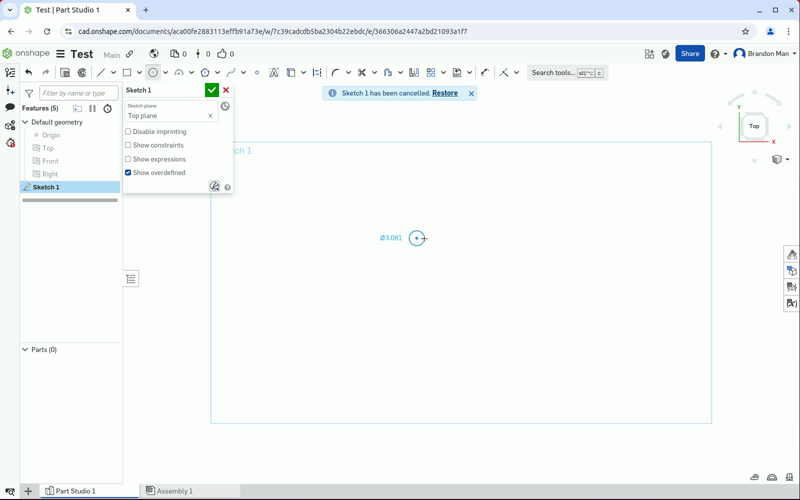
key(esc)
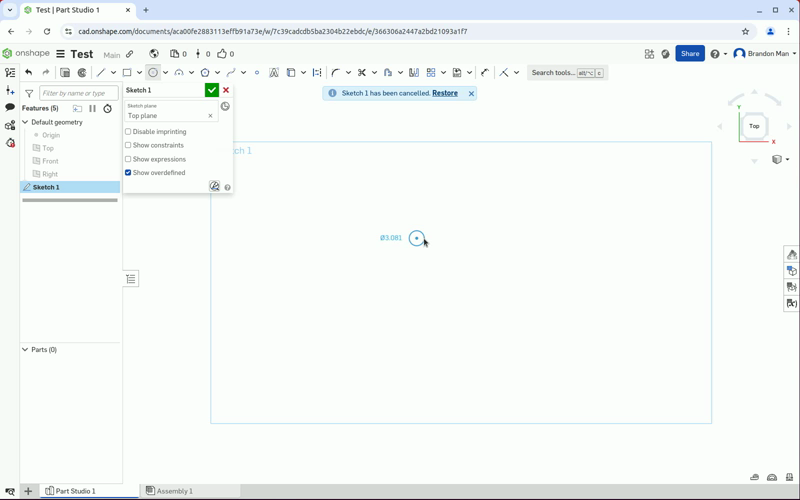
mouse_move(415, 242)
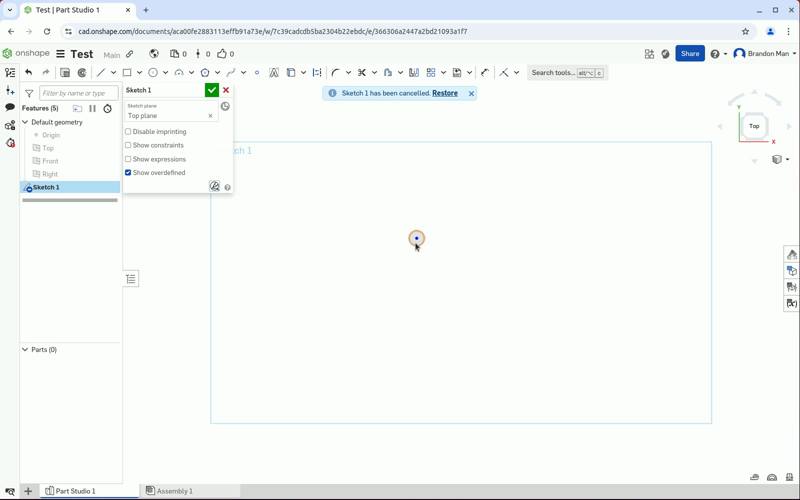
scroll(6)
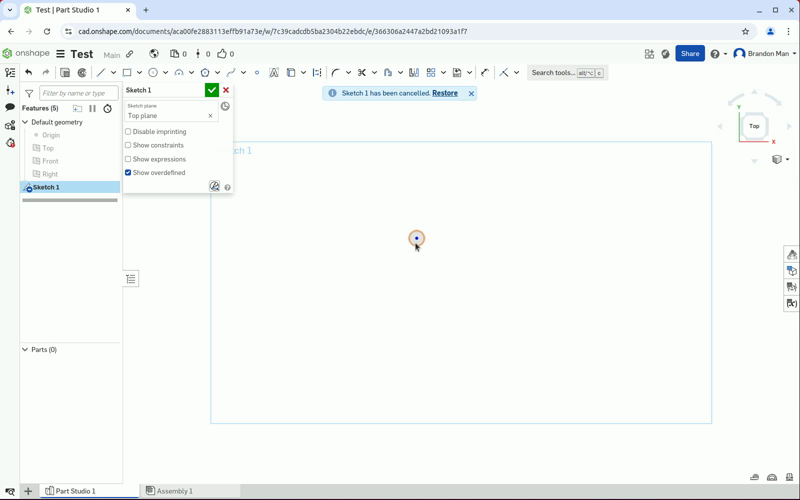
scroll(6)
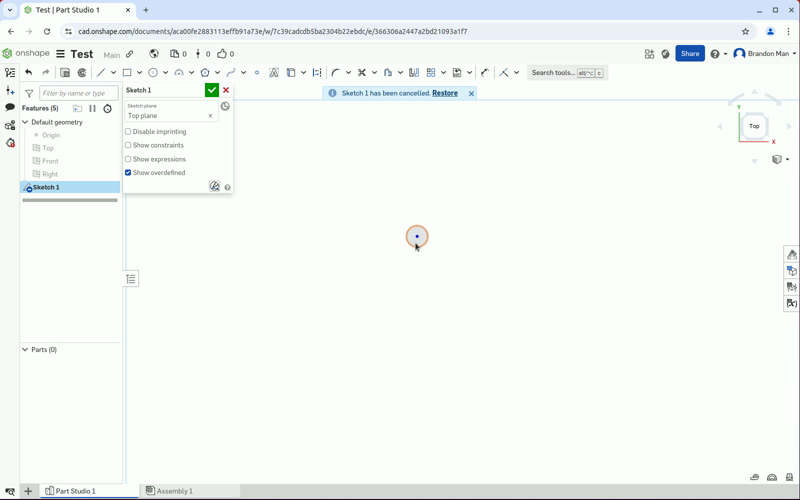
scroll(6)
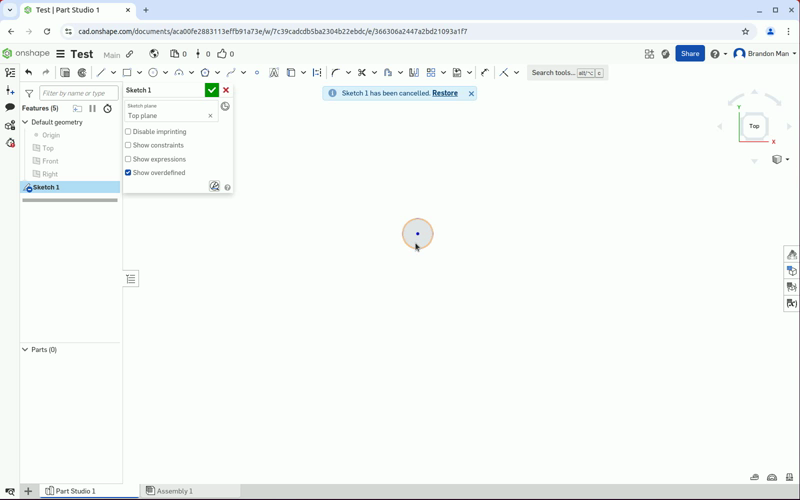
scroll(6)
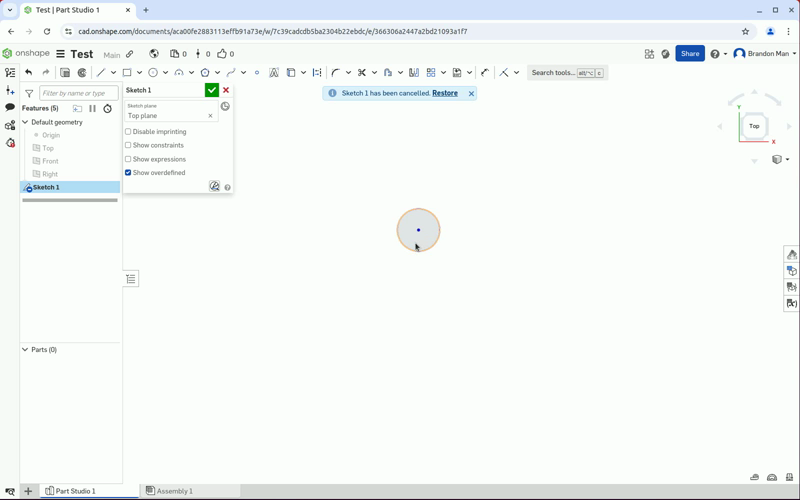
scroll(6)
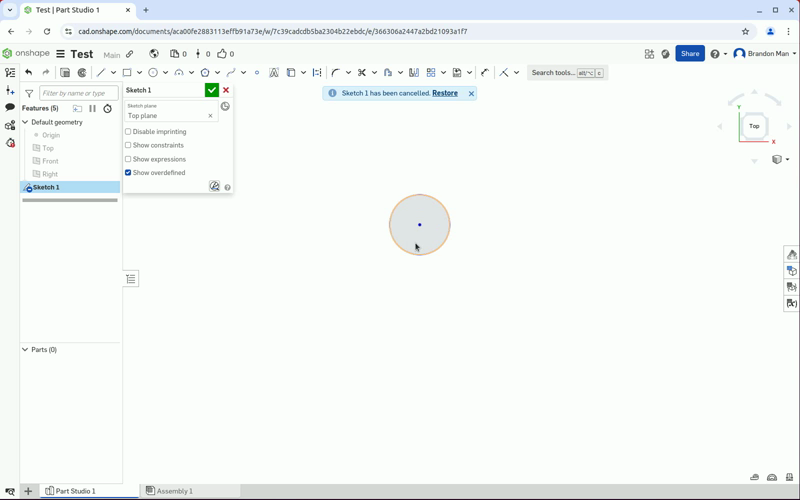
scroll(6)
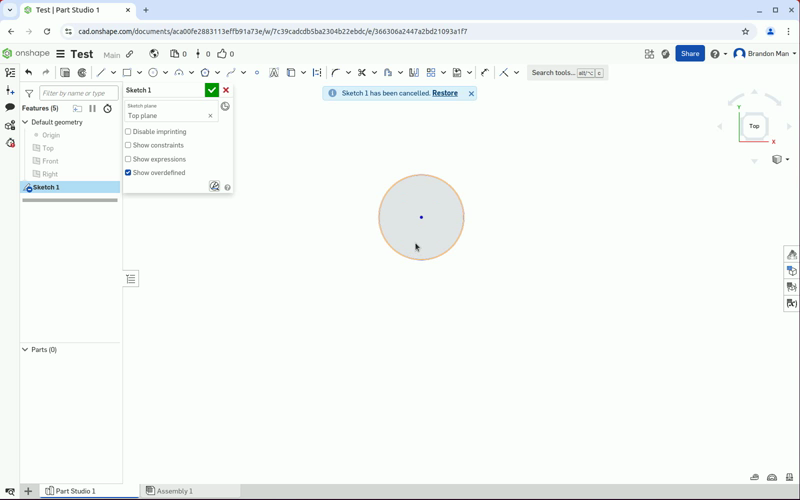
scroll(6)
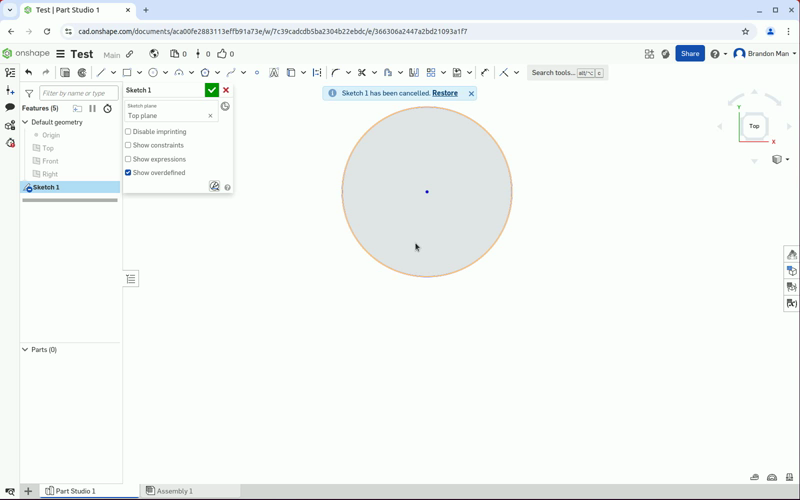
click(415, 242)
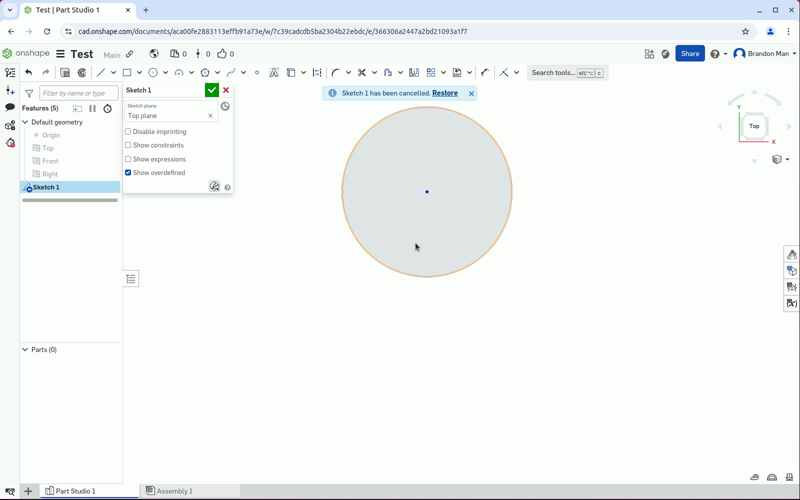
scroll(-6)
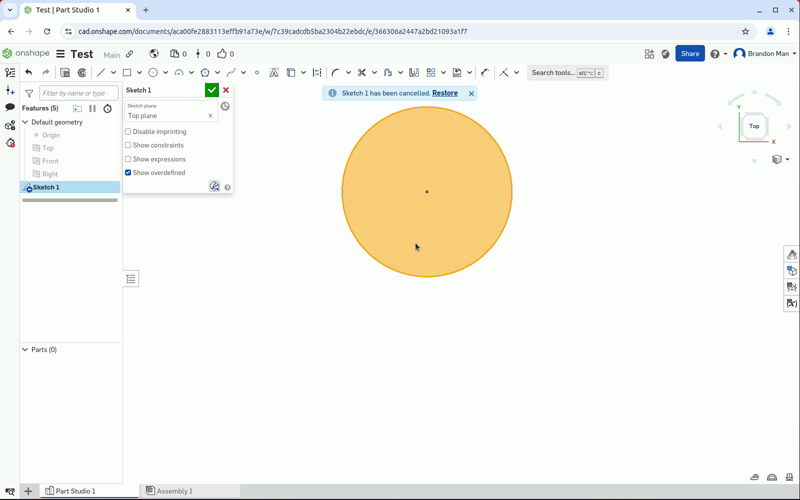
scroll(-6)
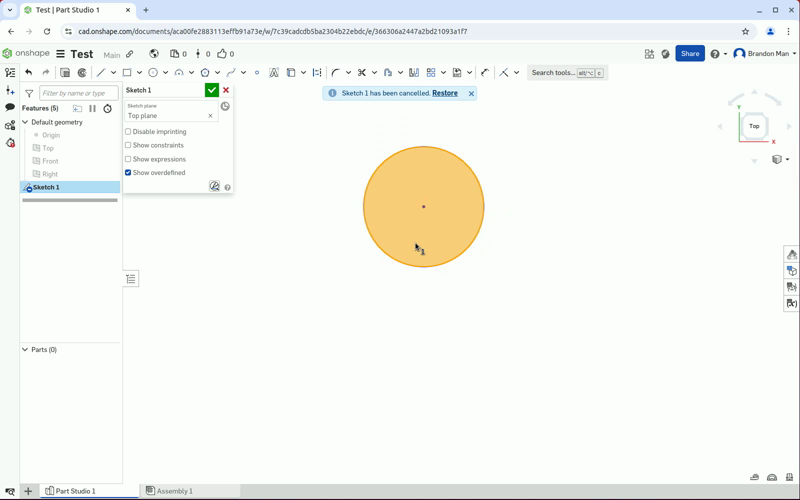
scroll(-6)
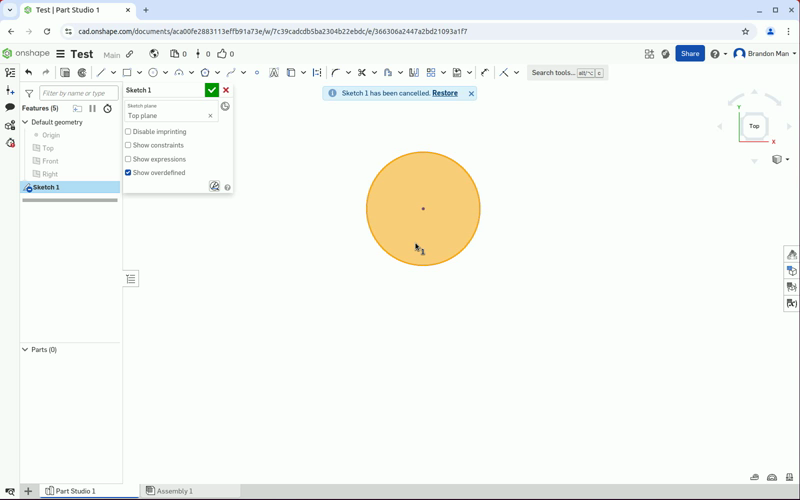
scroll(-6)
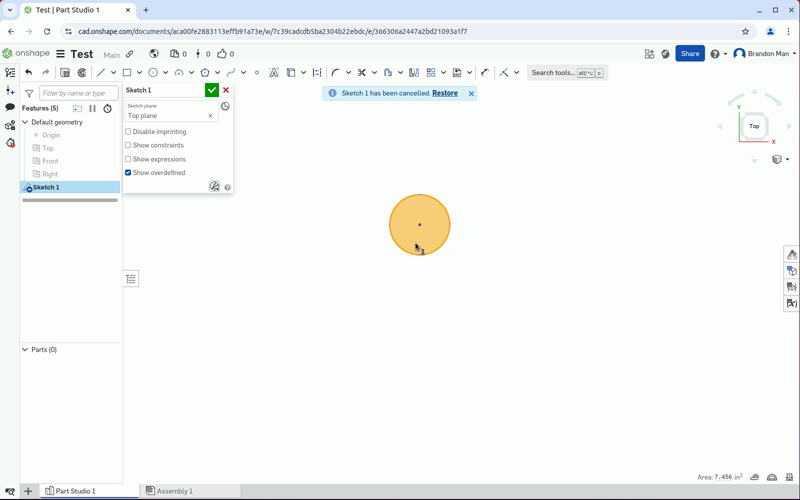
scroll(-6)
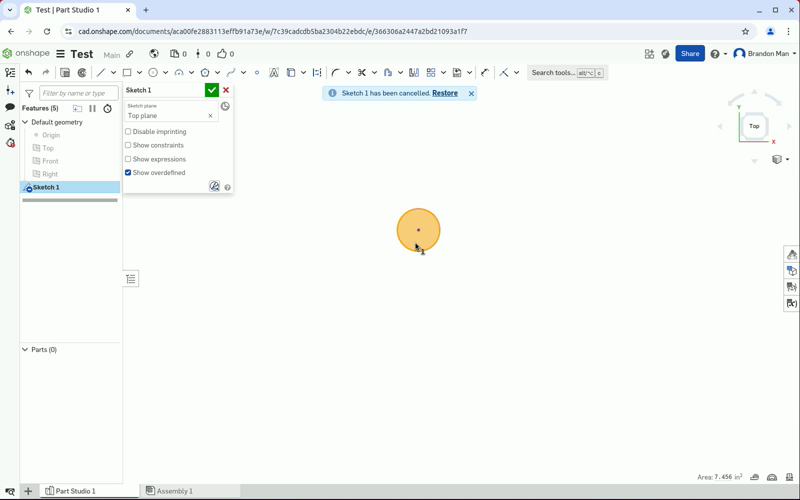
scroll(-6)
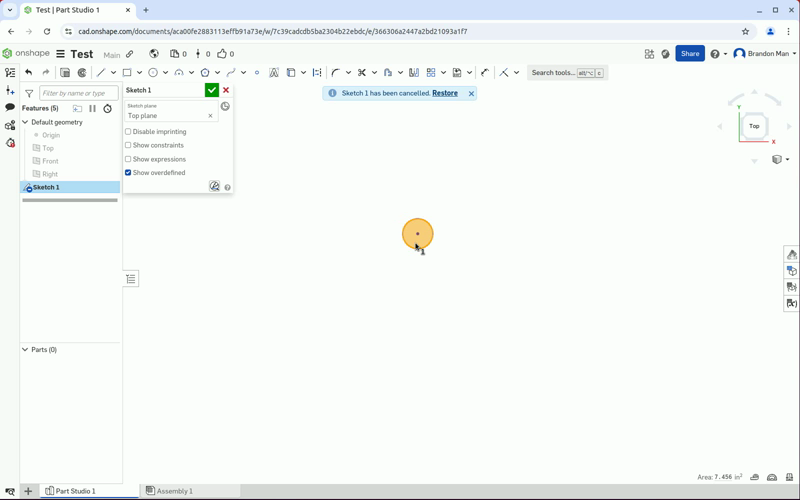
scroll(-6)
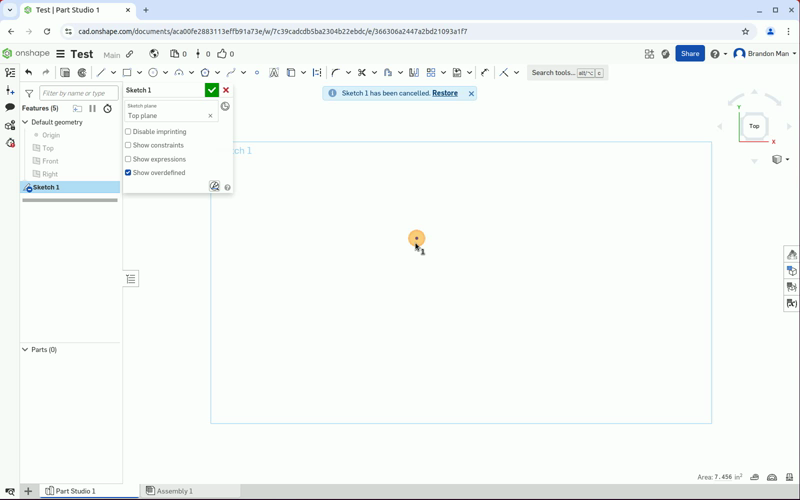
mouse_move(73, 352)
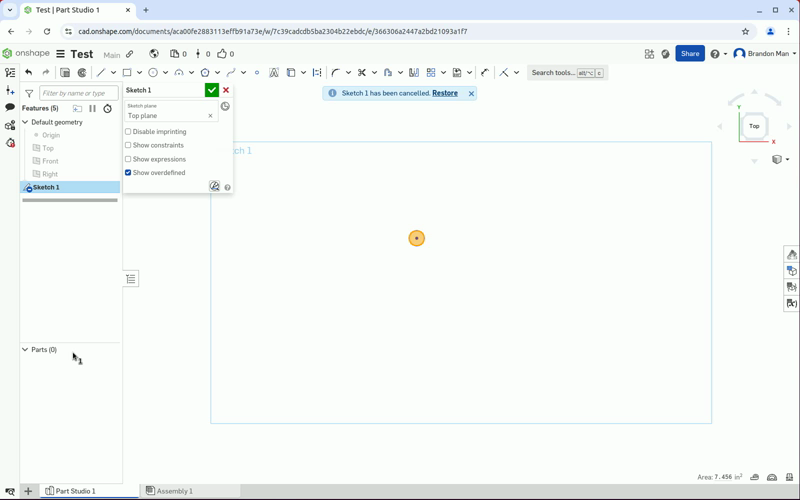
key(shift+y)
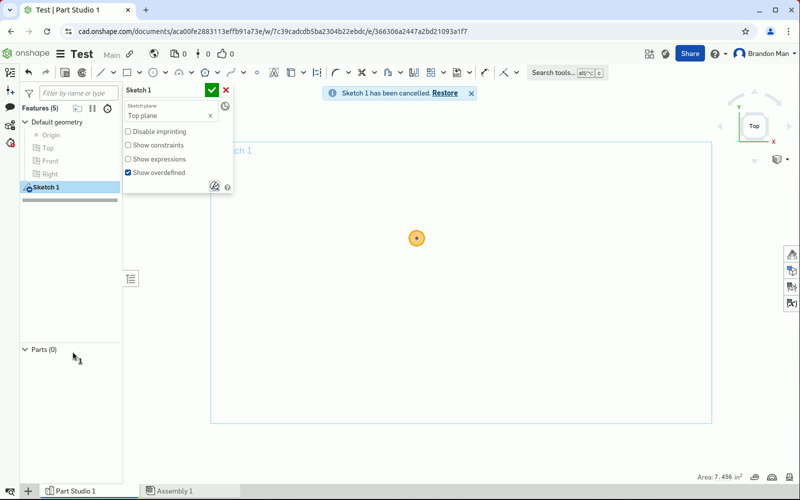
key(shift+e)
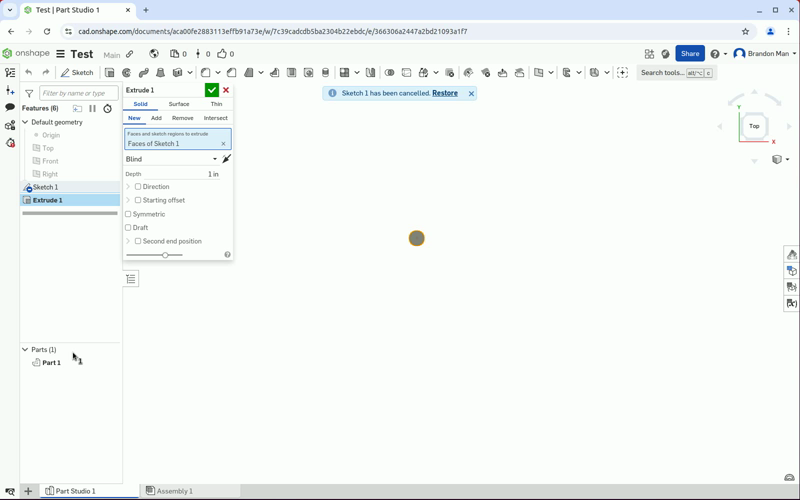
mouse_move(143, 106)
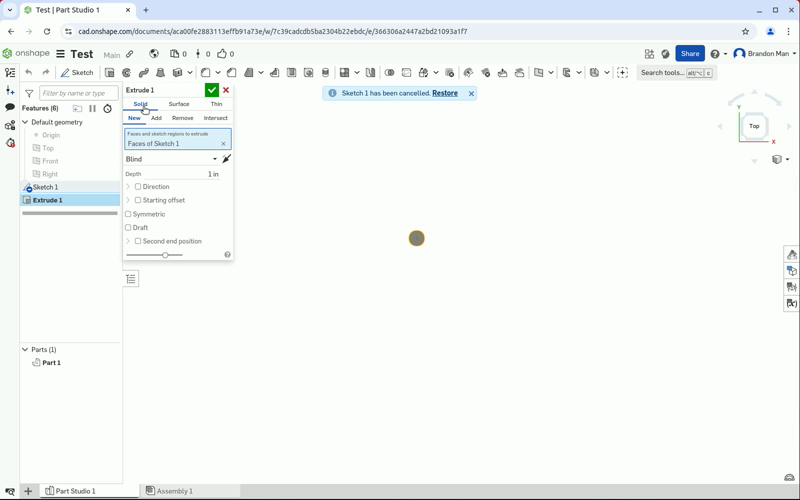
click(143, 106)
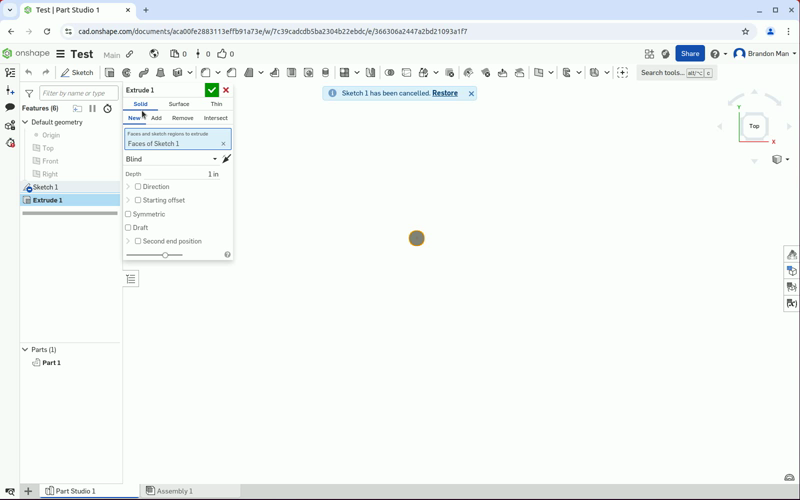
mouse_move(137, 120)
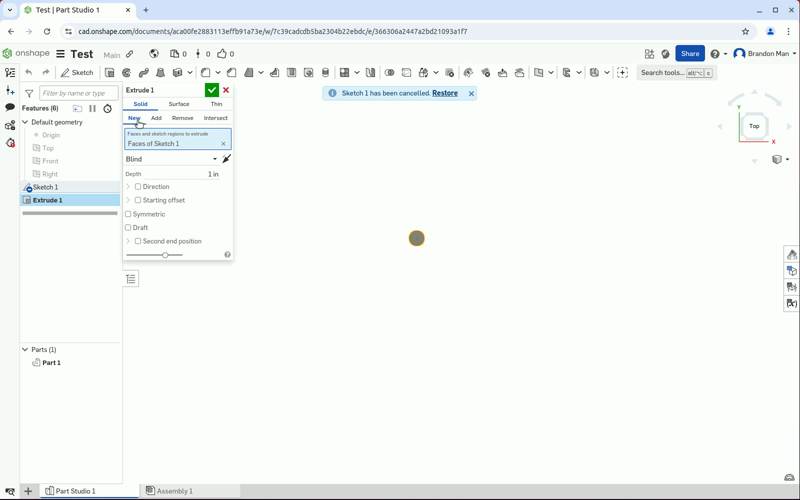
click(137, 120)
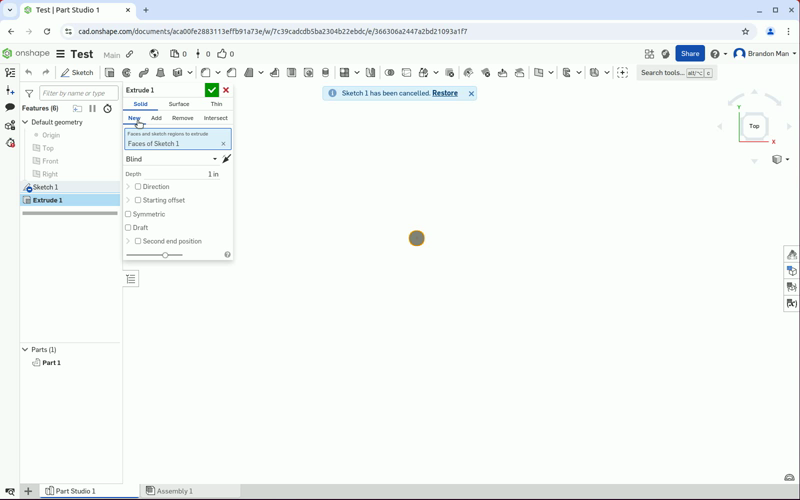
key(tab, 4)
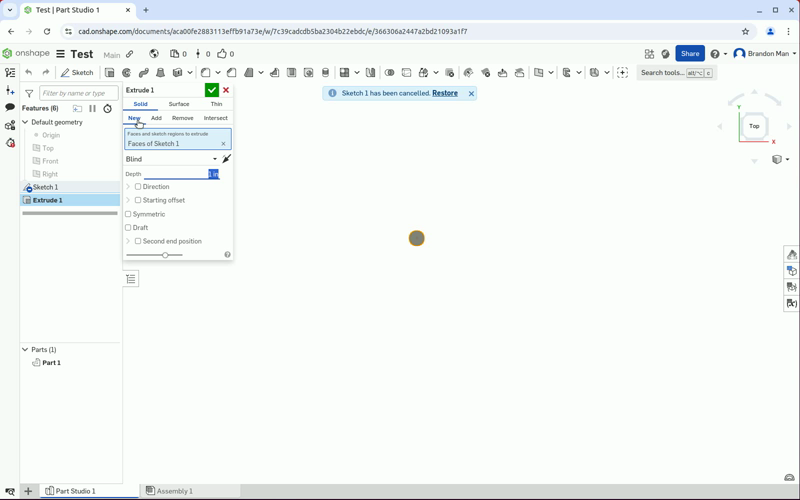
text(1.444)
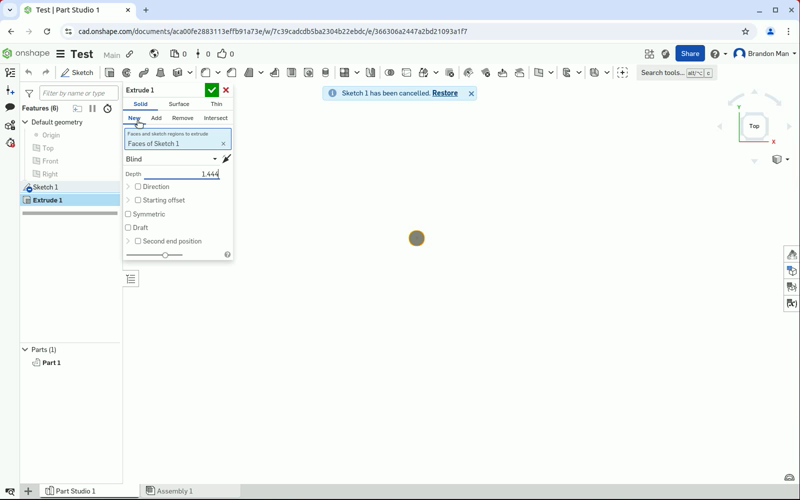
key(enter)
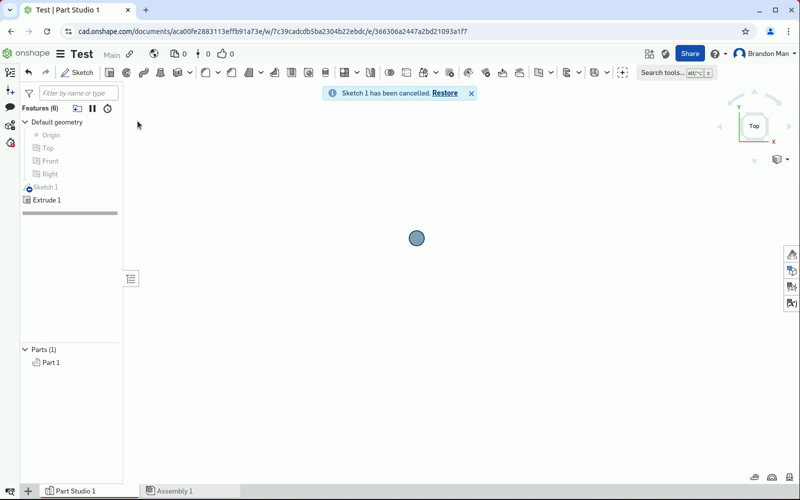
key(shift+h)
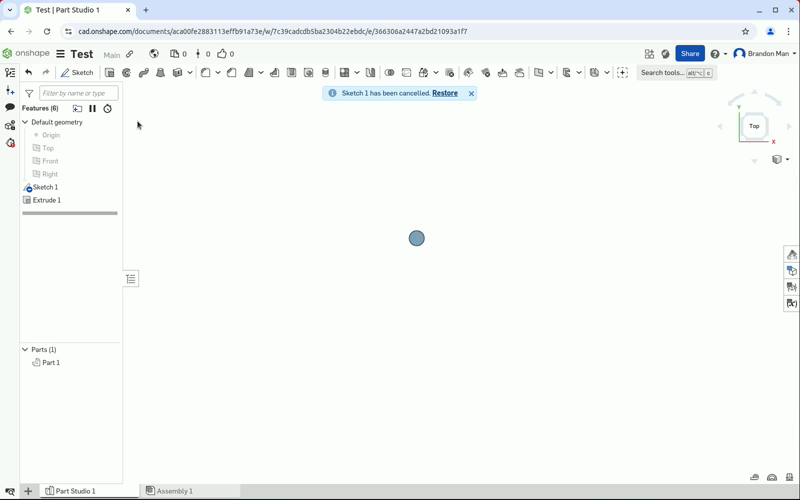
key(shift+h)
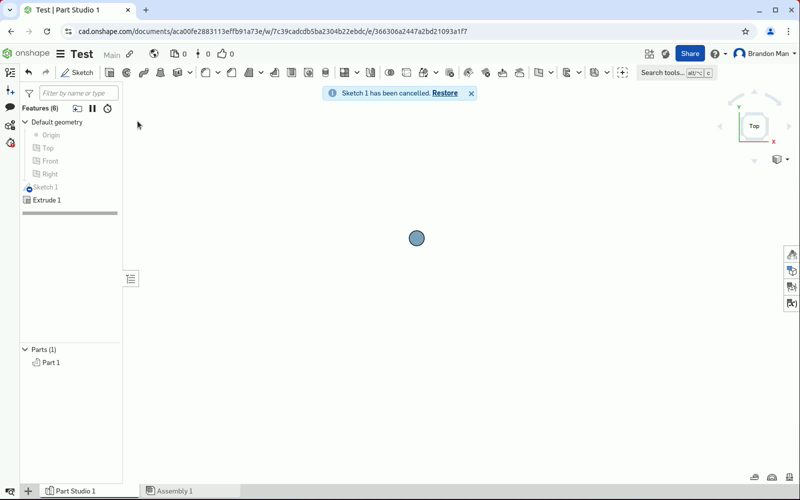
mouse_move(73, 189)
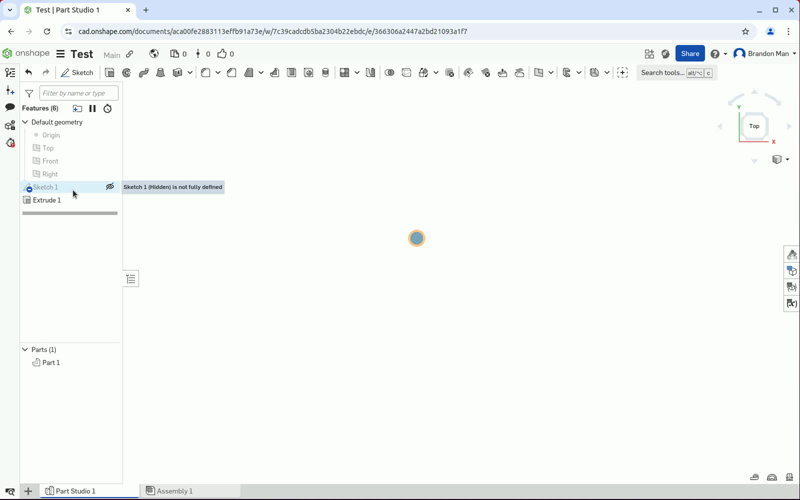
click(73, 189)
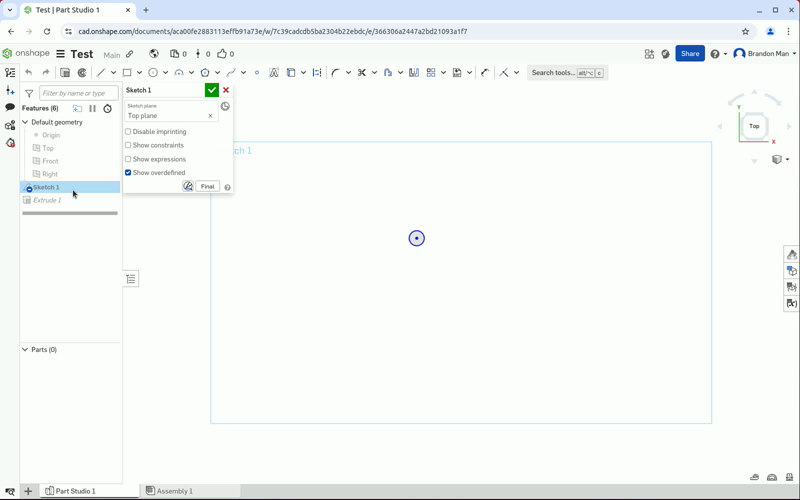
mouse_move(229, 92)
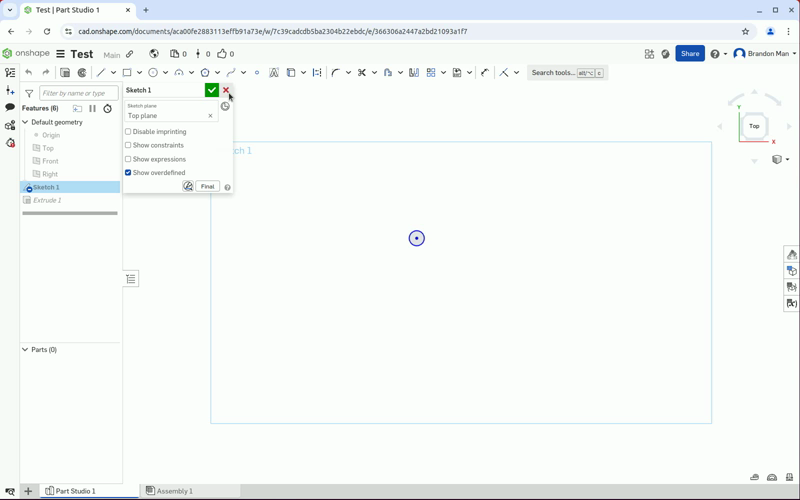
click(229, 92)
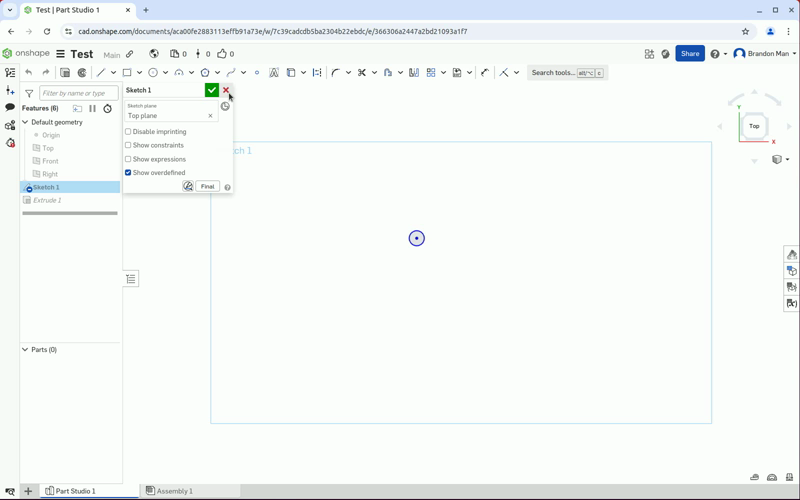
key(shift+s)
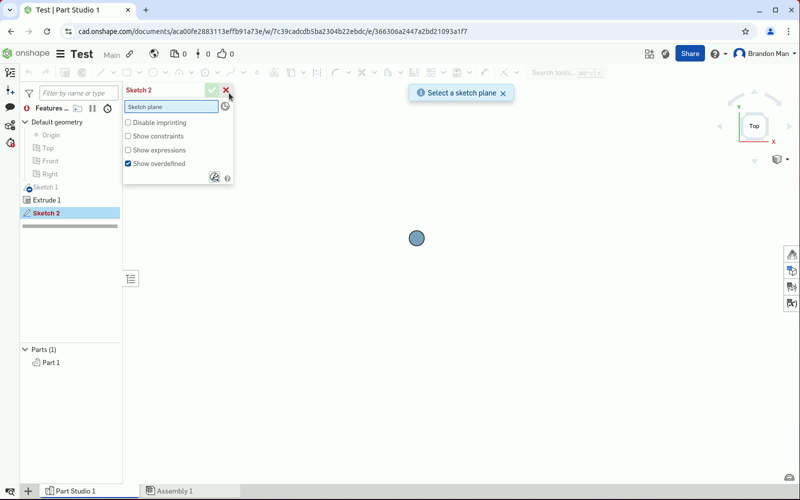
mouse_move(73, 150)
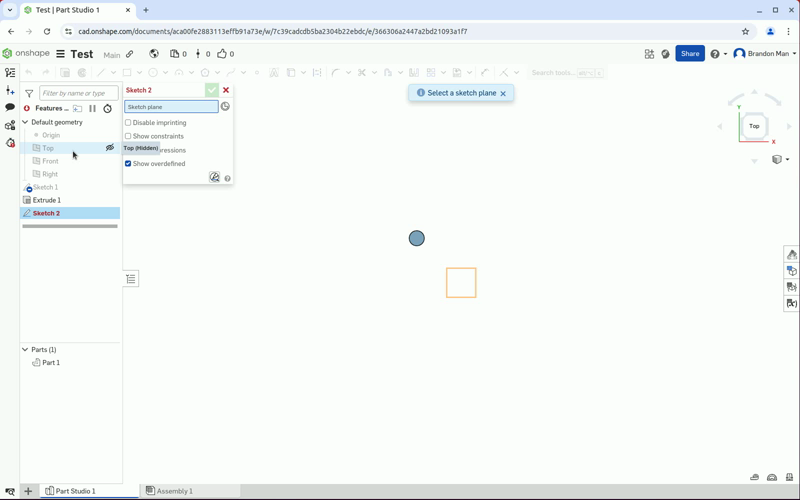
click(73, 150)
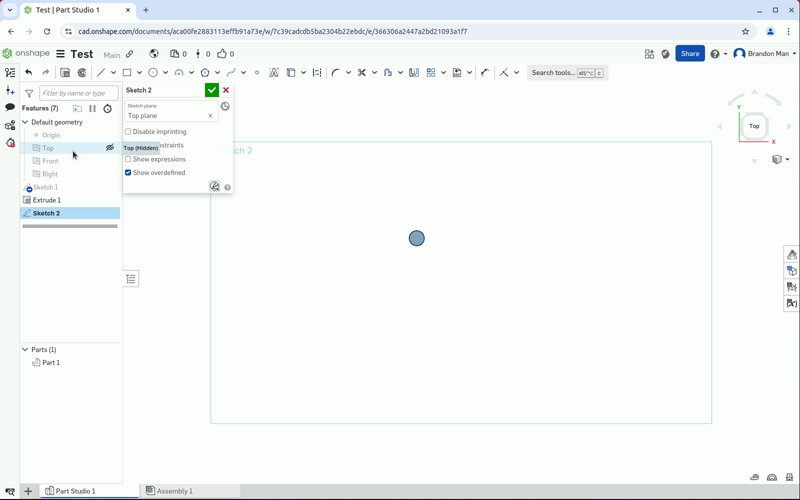
mouse_move(73, 352)
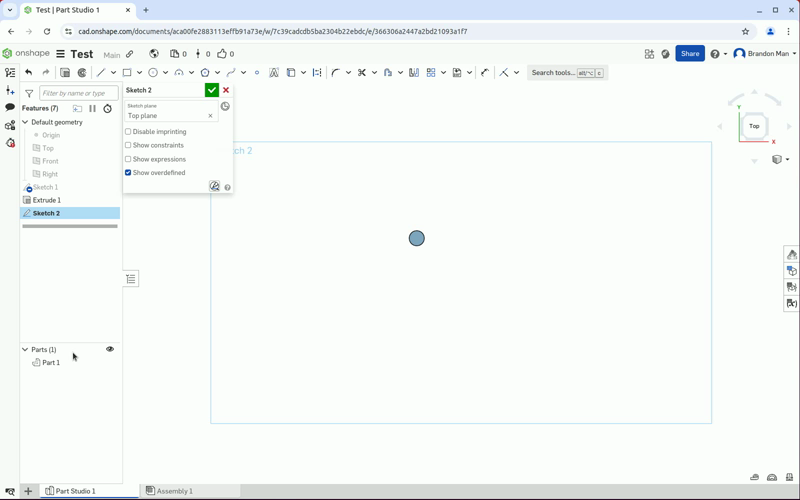
key(y)
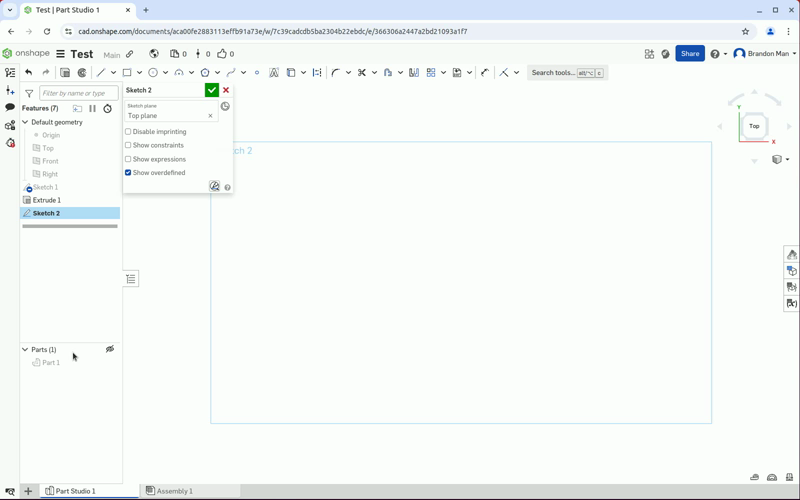
key(c)
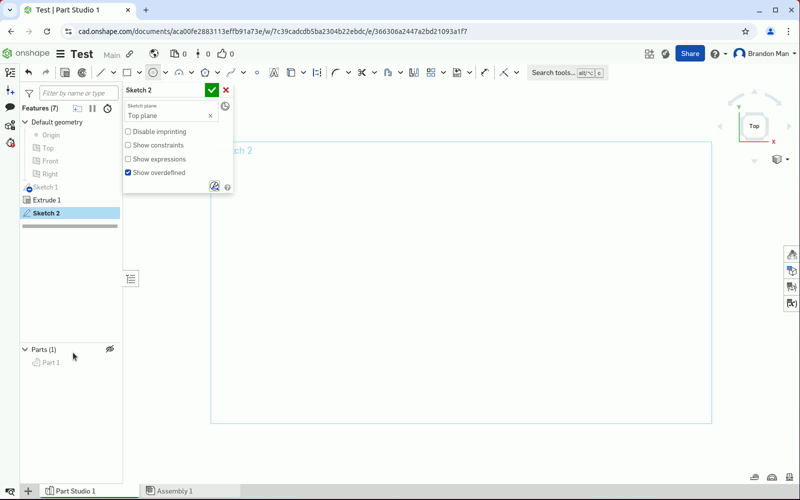
key_down(shift)
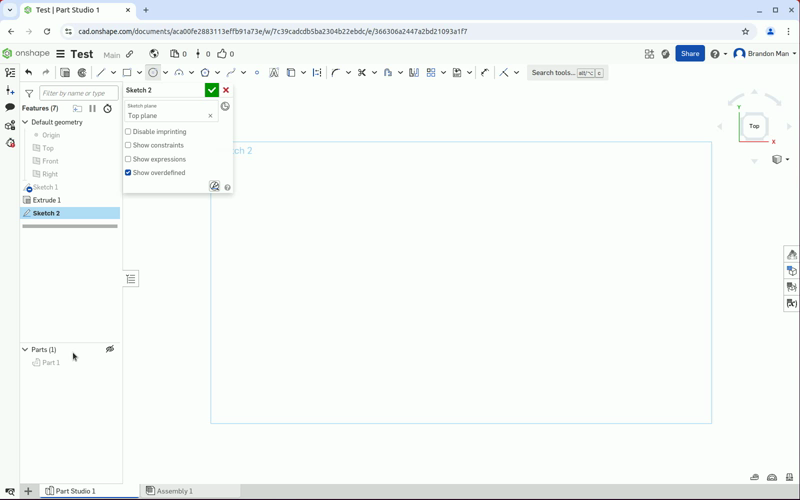
mouse_move(398, 282)
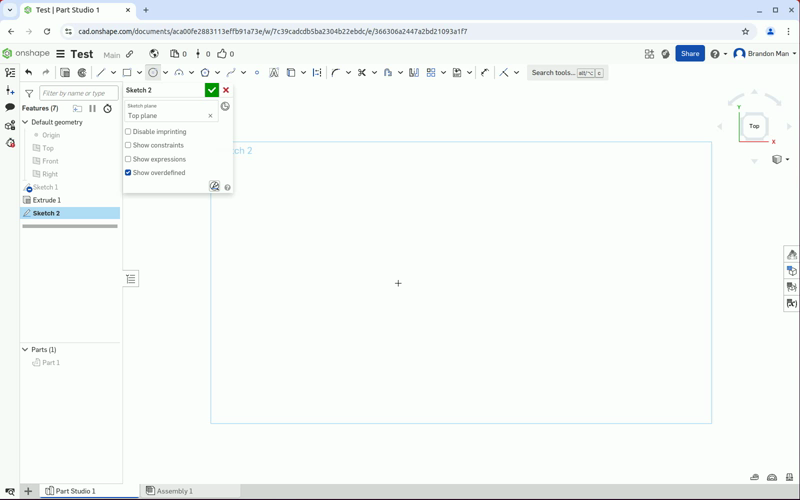
click(398, 282)
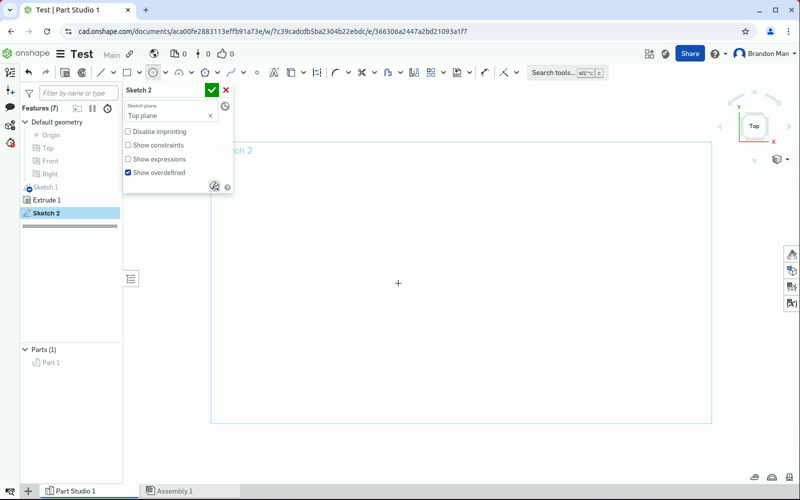
key_up(shift)
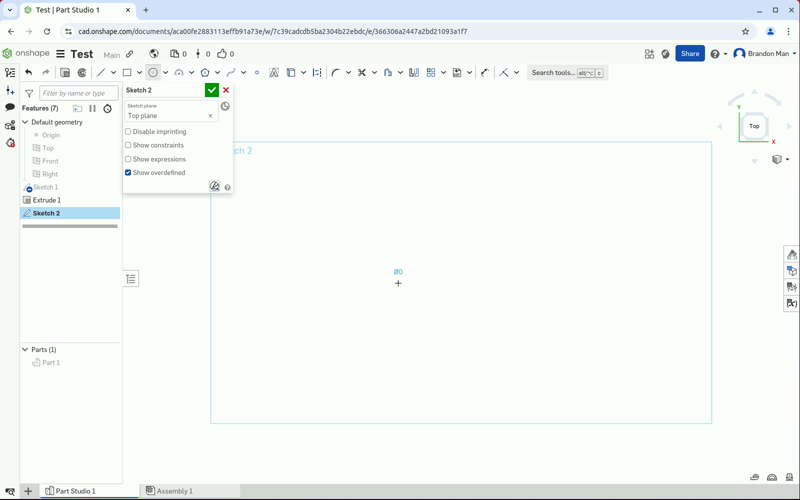
mouse_move(405, 282)
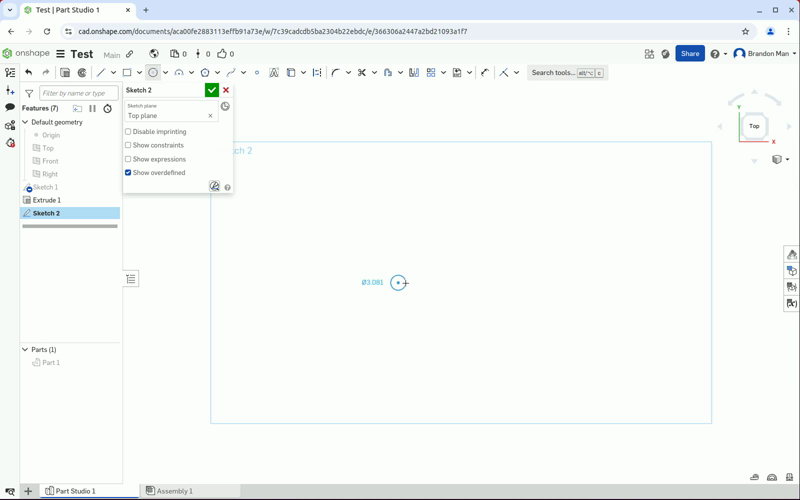
click(405, 282)
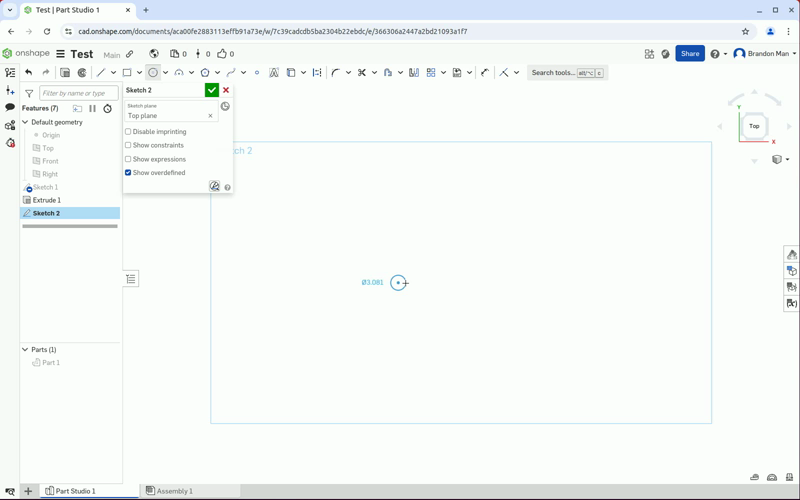
key(esc)
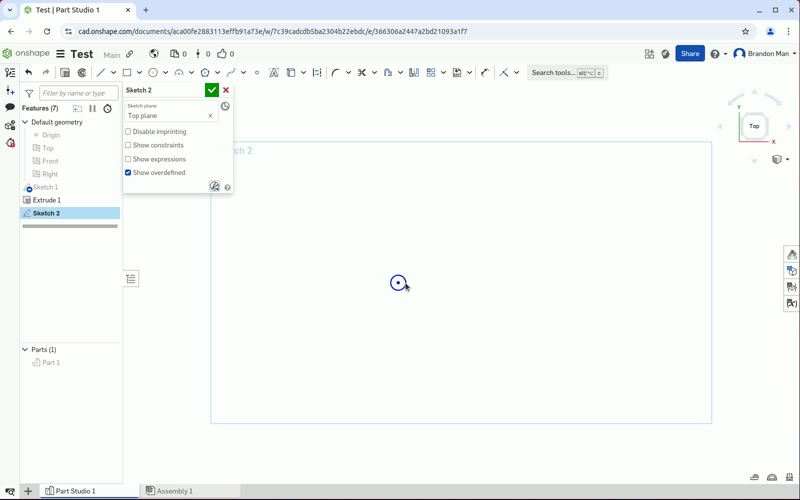
mouse_move(401, 277)
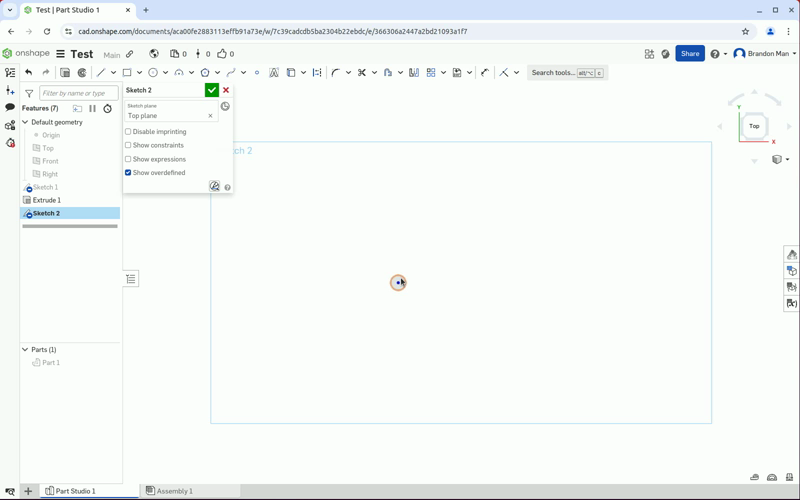
scroll(6)
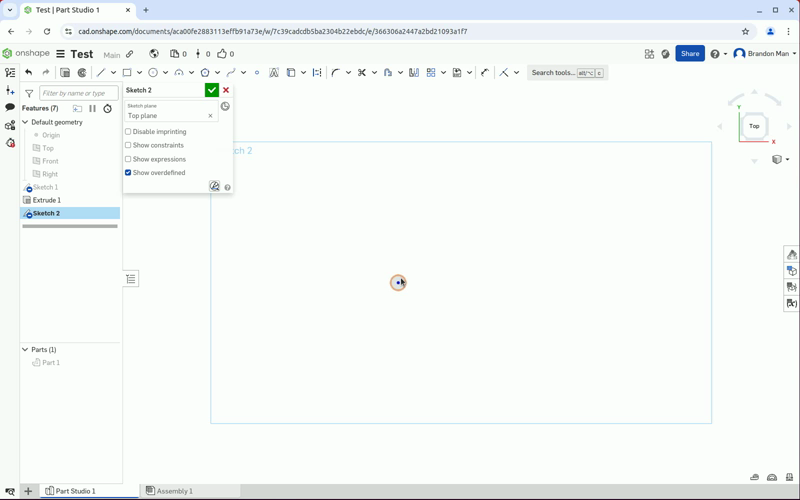
scroll(6)
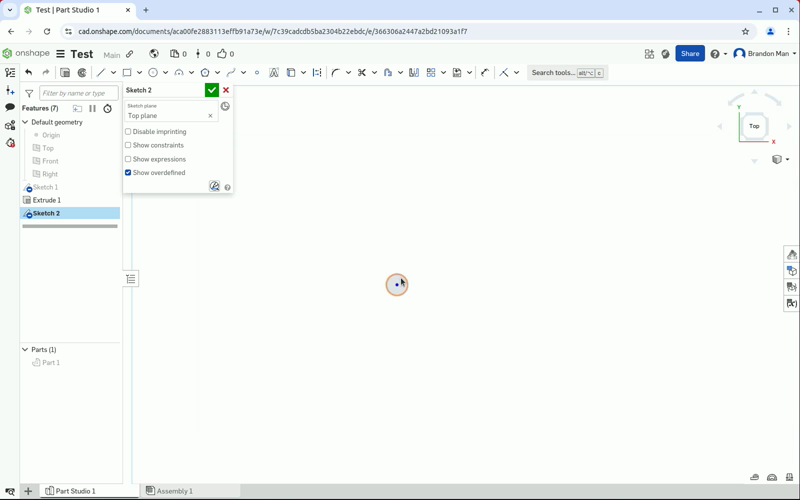
scroll(6)
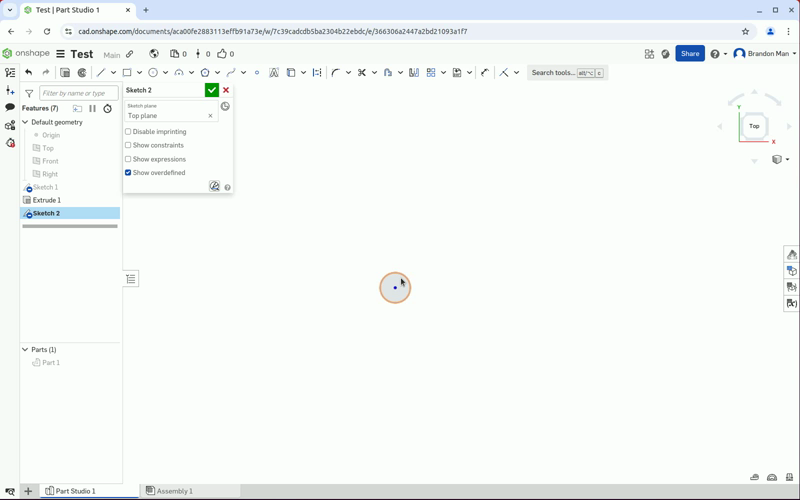
scroll(6)
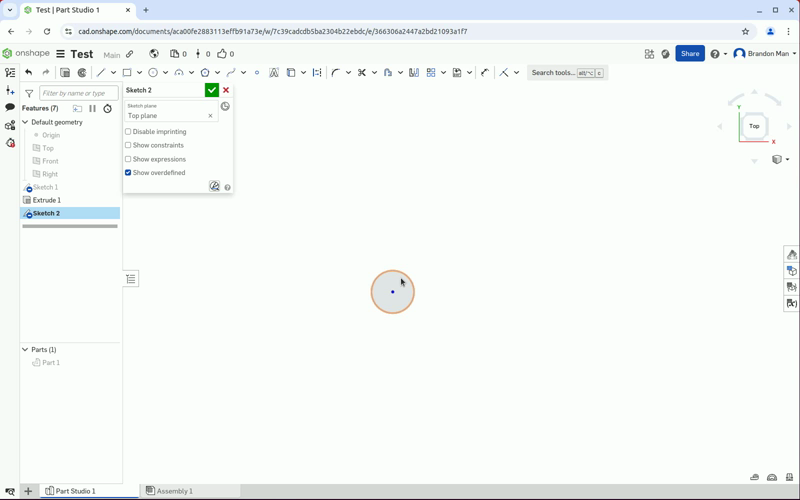
scroll(6)
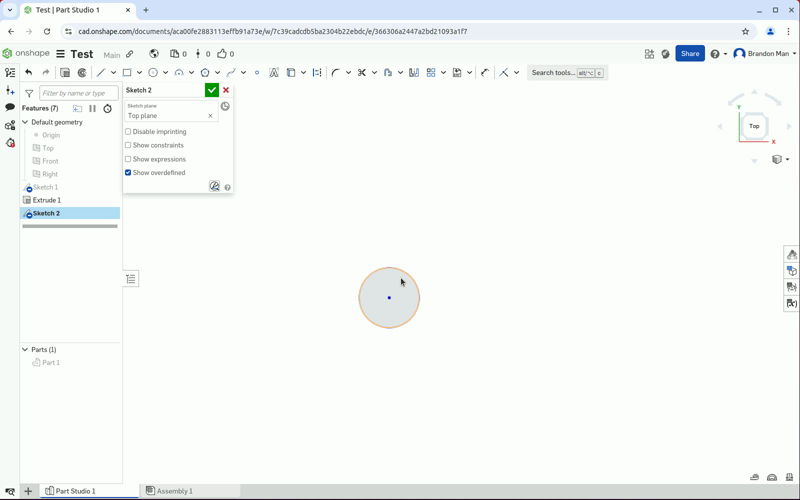
scroll(6)
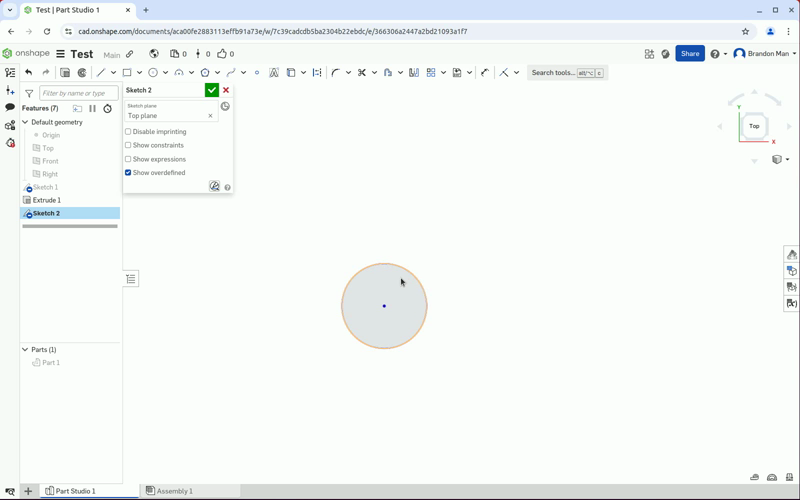
scroll(6)
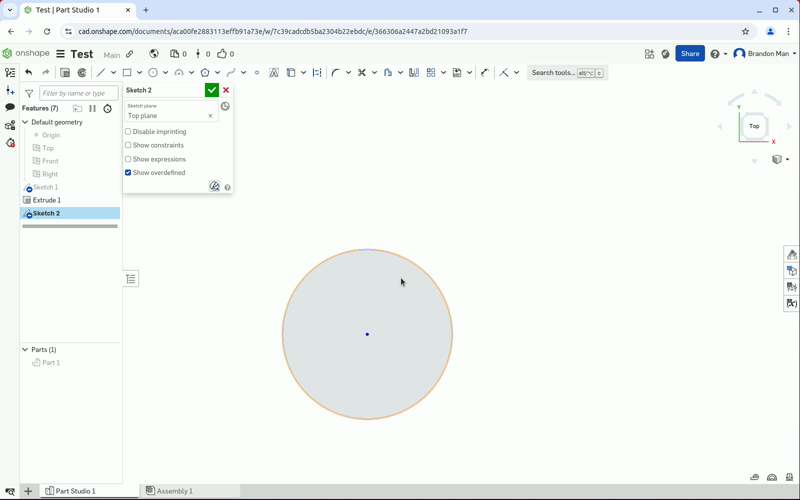
click(401, 277)
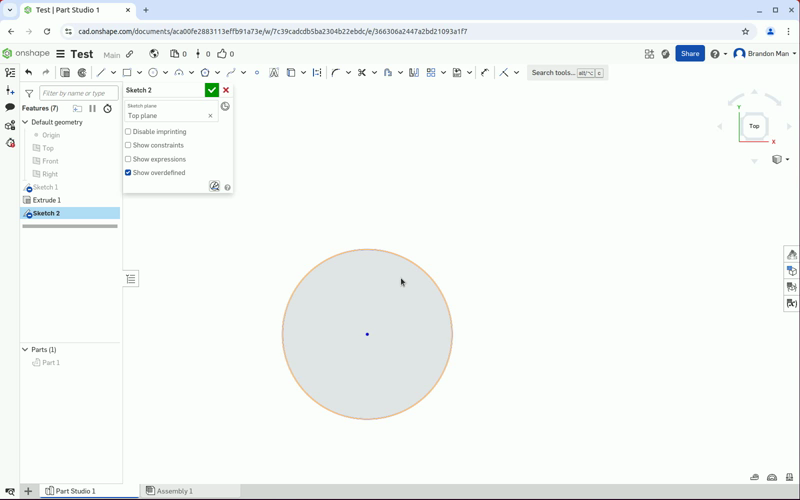
scroll(-6)
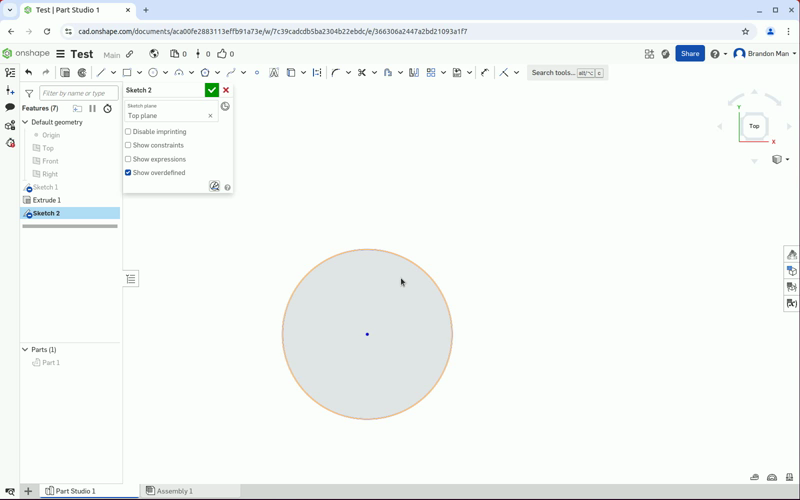
scroll(-6)
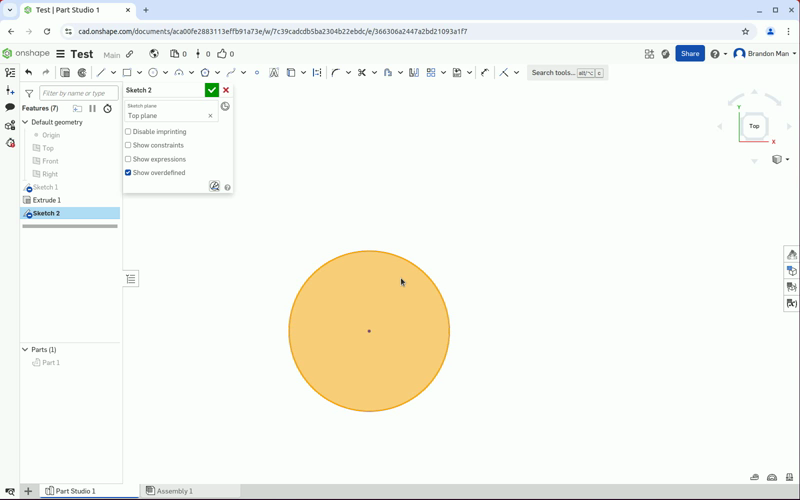
scroll(-6)
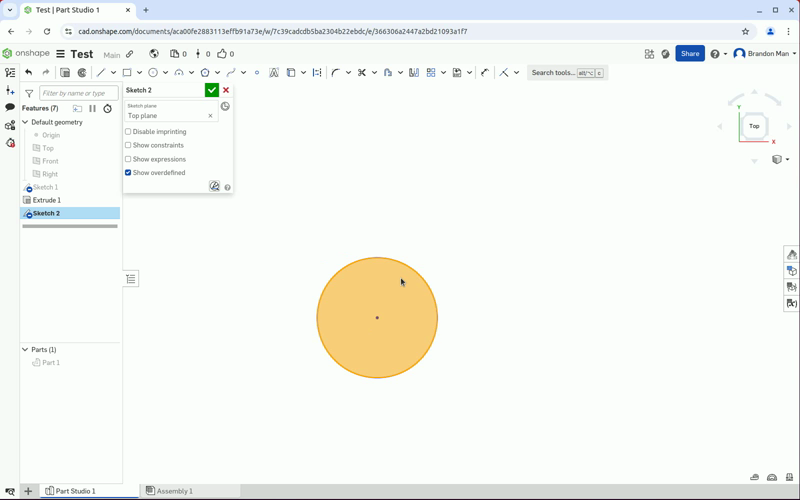
scroll(-6)
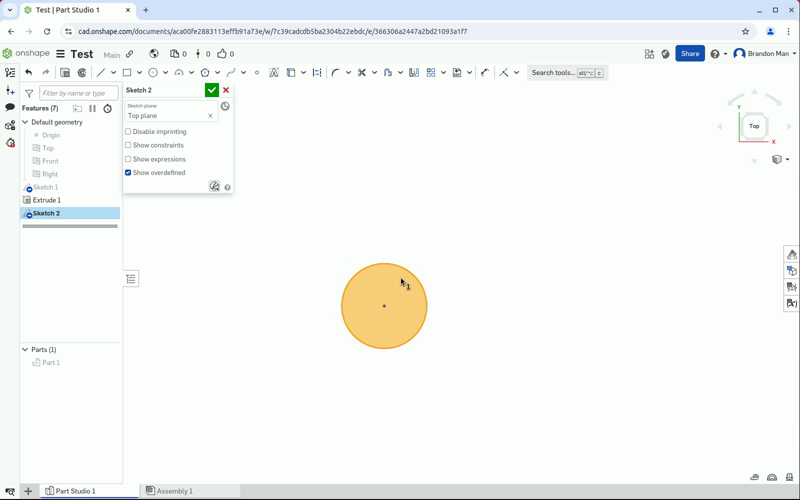
scroll(-6)
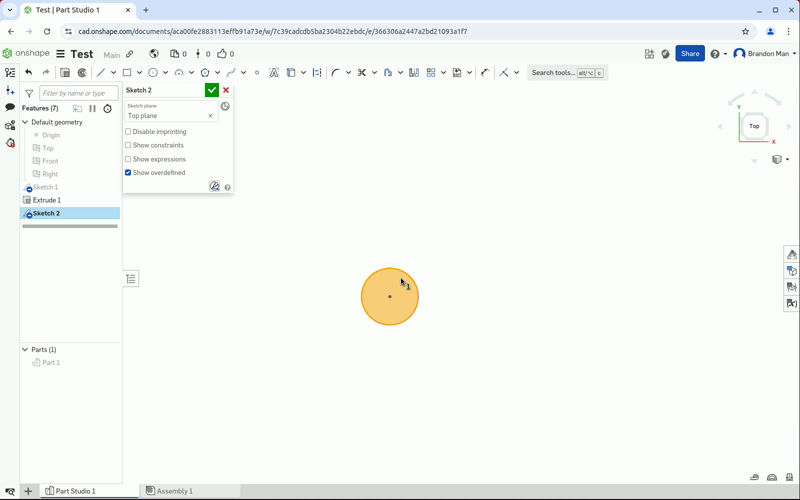
scroll(-6)
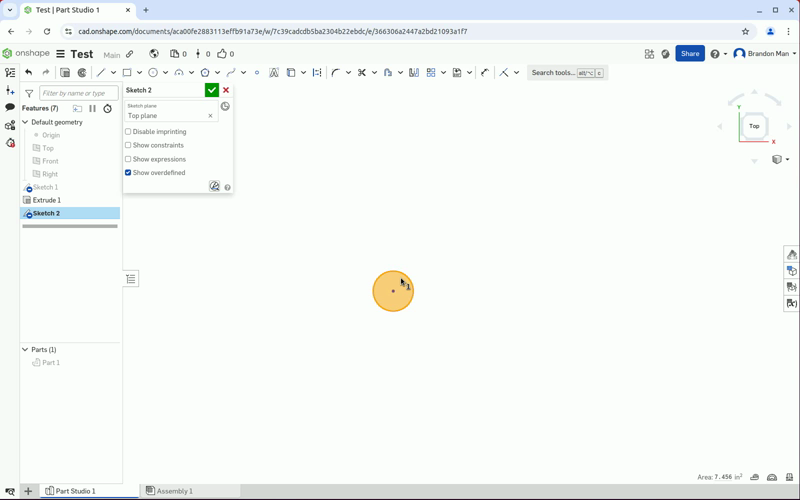
scroll(-6)
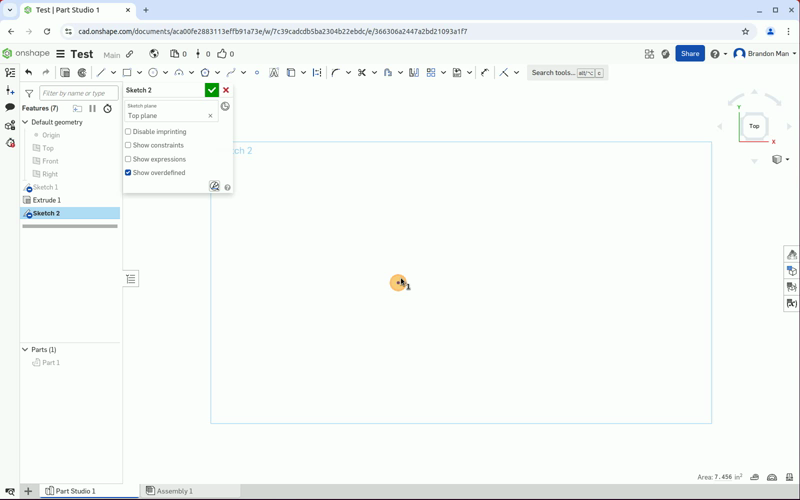
mouse_move(73, 352)
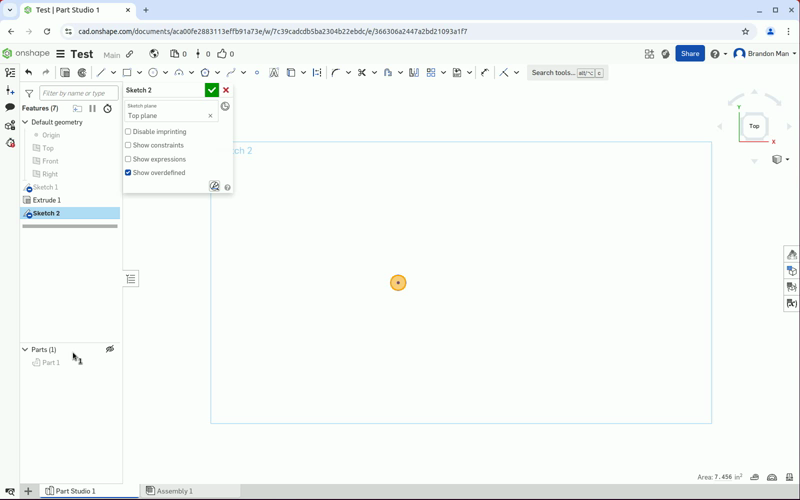
key(shift+y)
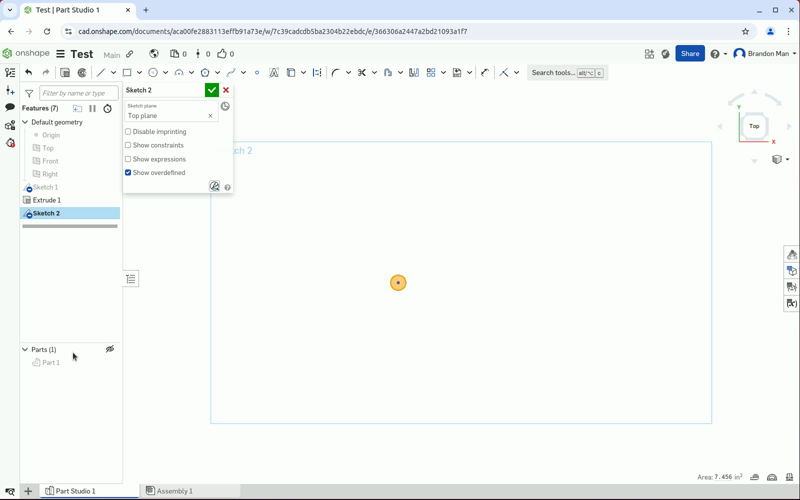
key(shift+e)
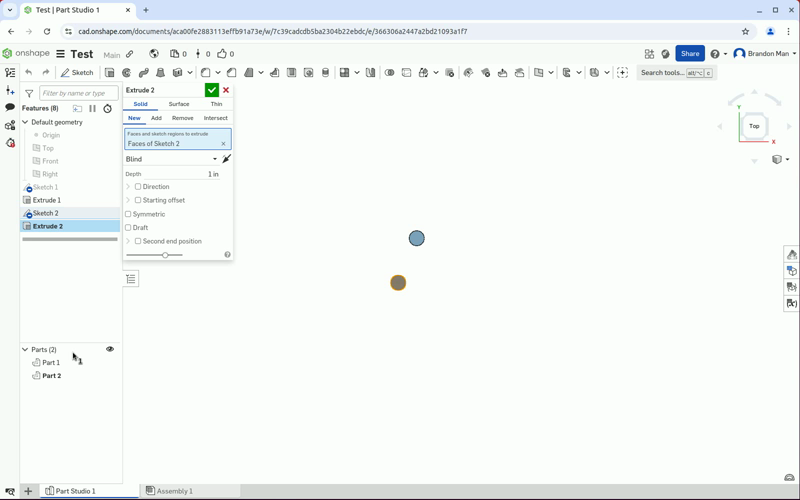
mouse_move(143, 106)
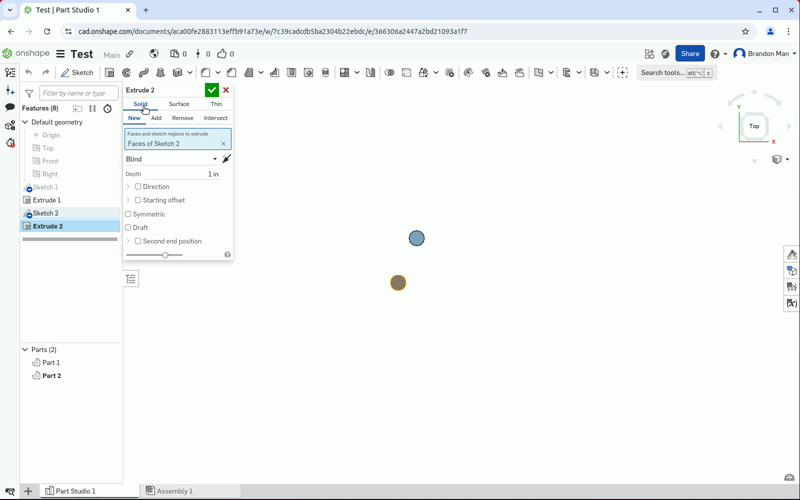
click(143, 106)
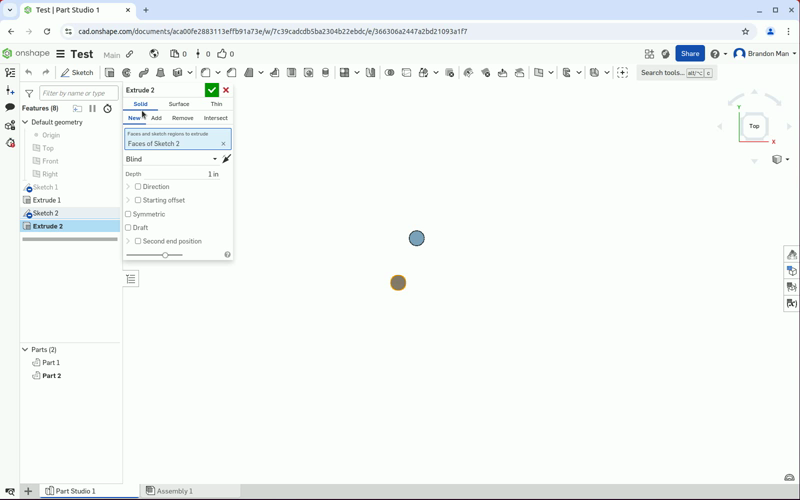
mouse_move(137, 120)
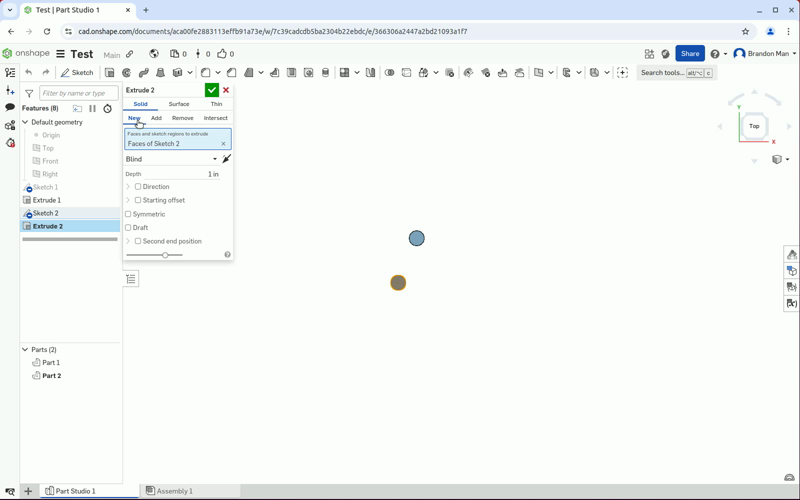
click(137, 120)
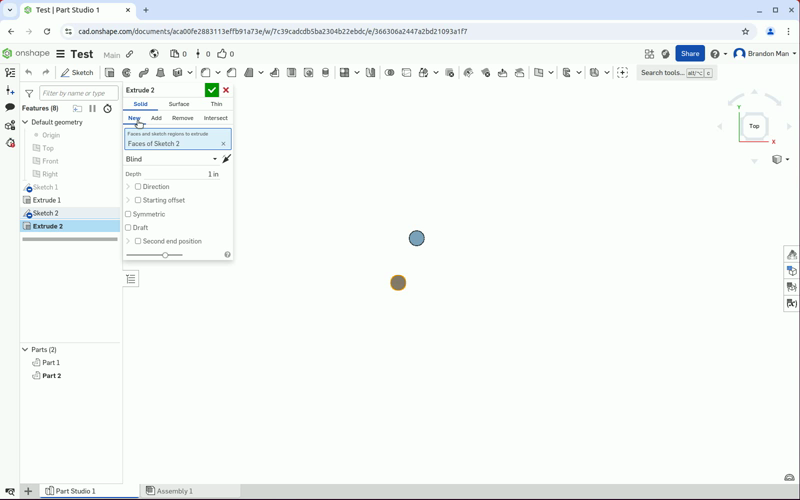
key(tab, 4)
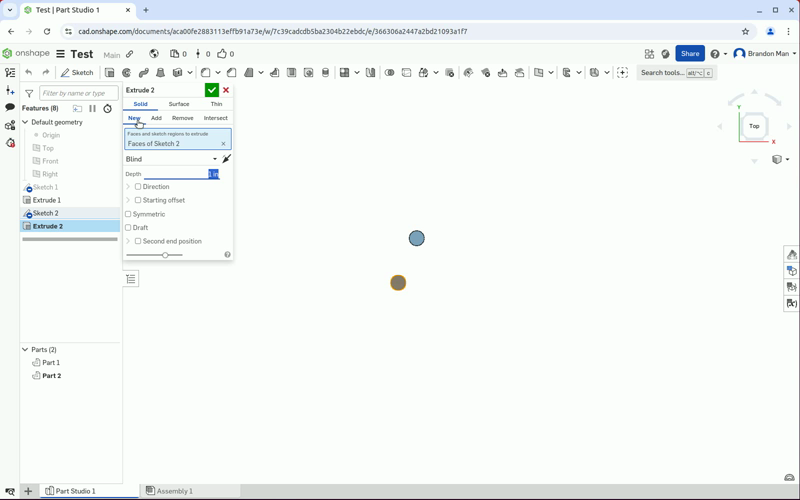
text(1.444)
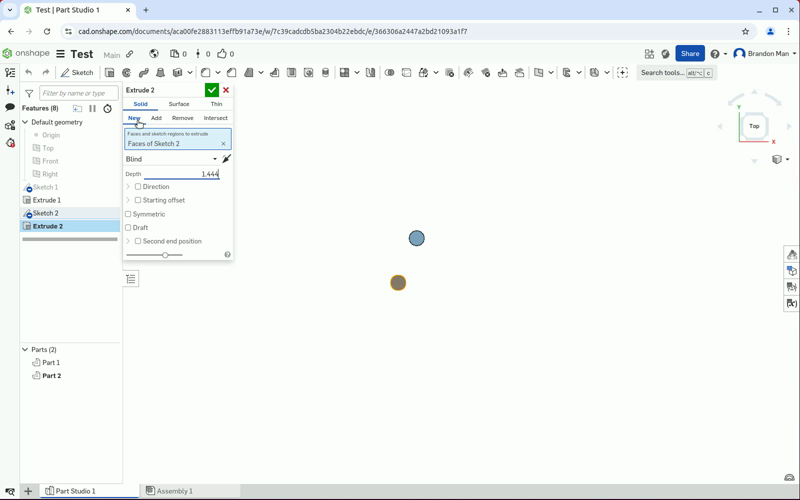
key(enter)
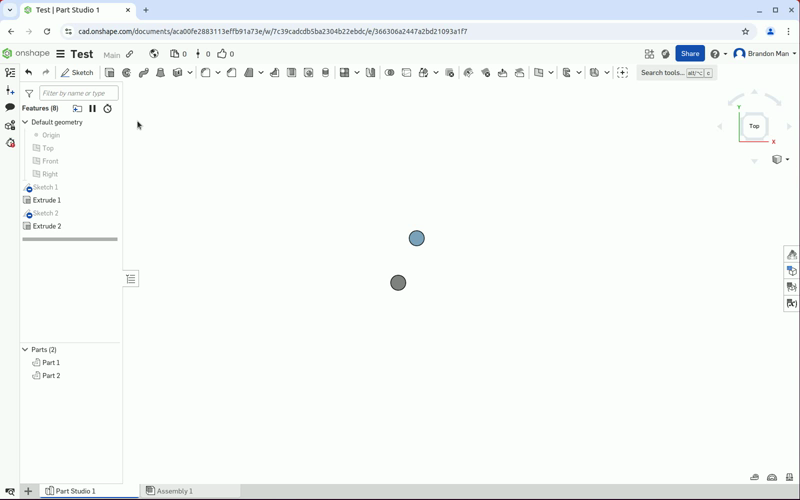
key(shift+h)
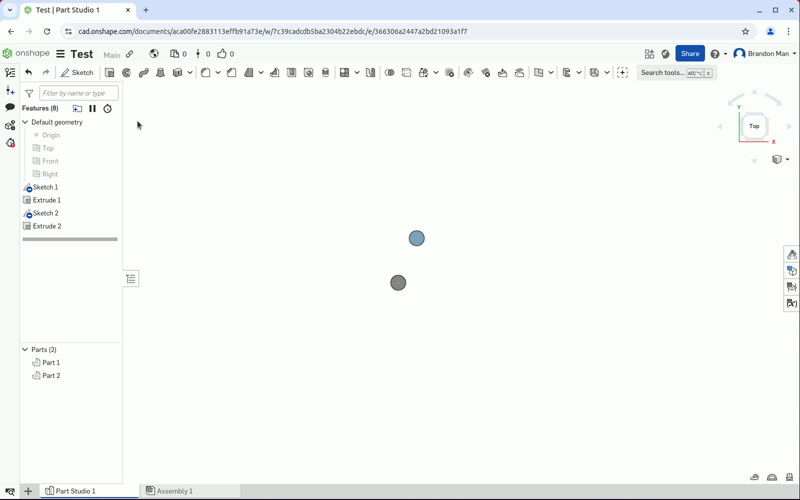
key(shift+h)
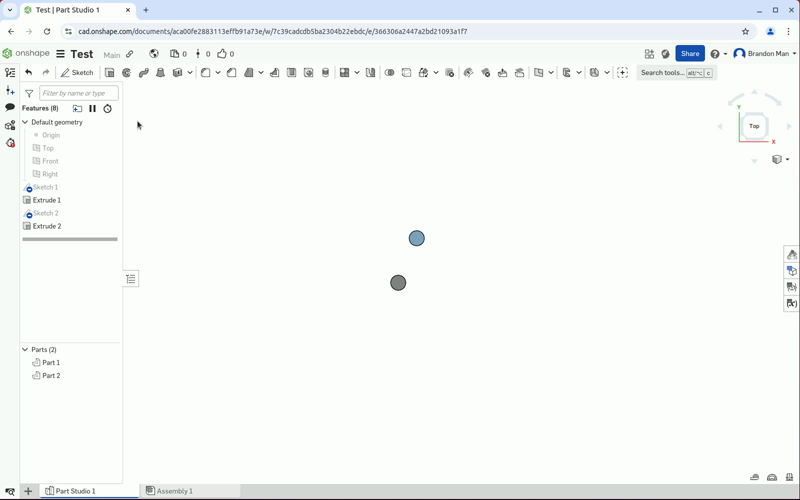
mouse_move(73, 189)
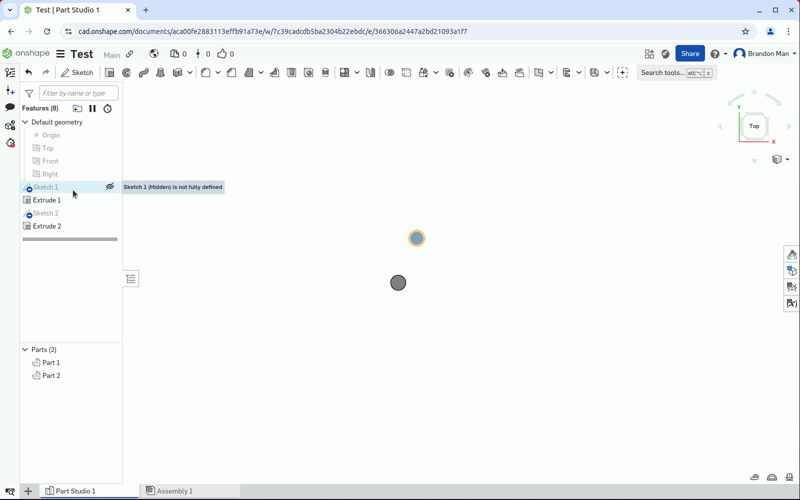
click(73, 189)
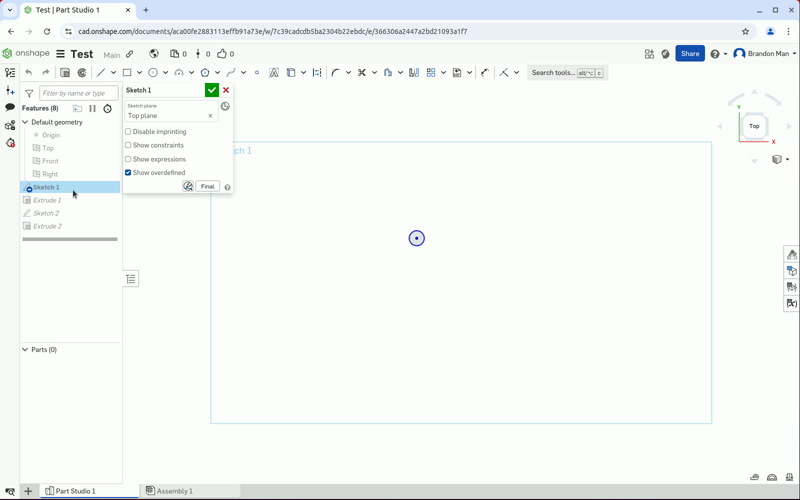
mouse_move(229, 92)
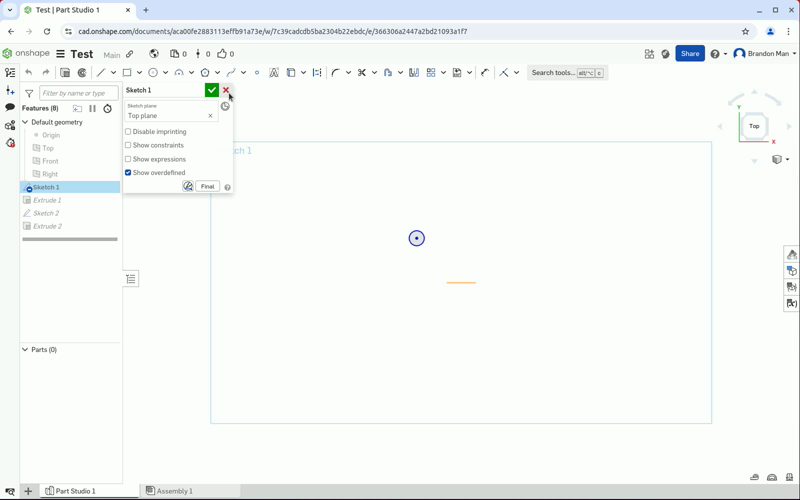
click(229, 92)
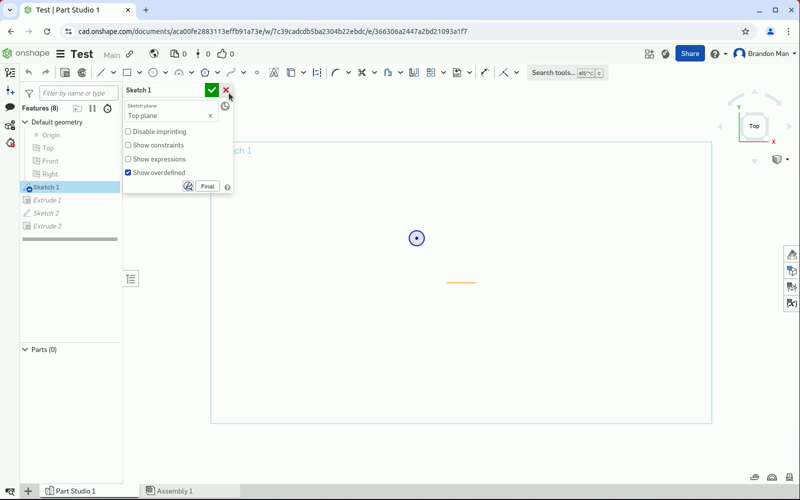
key(shift+s)
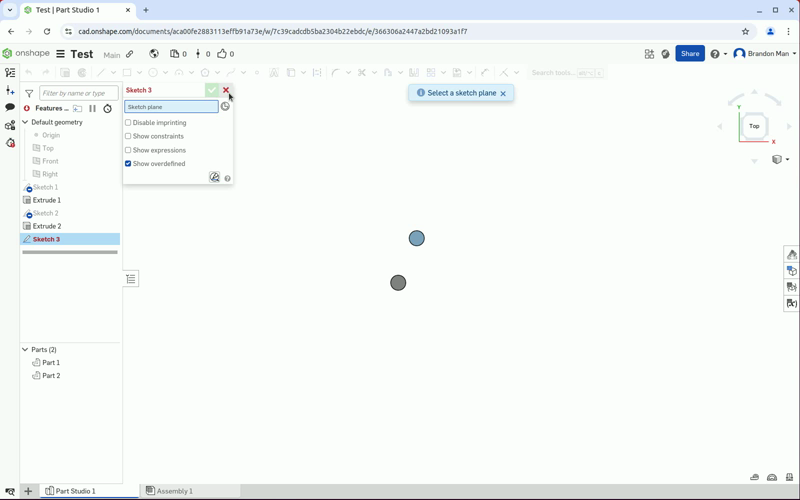
mouse_move(73, 150)
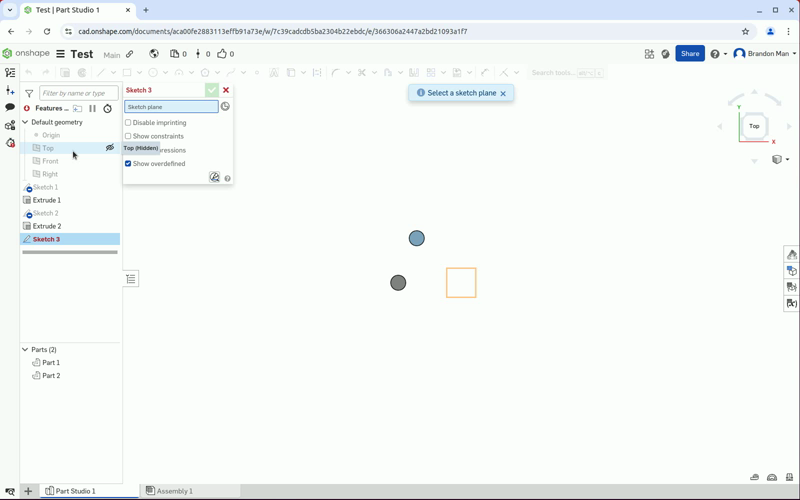
click(73, 150)
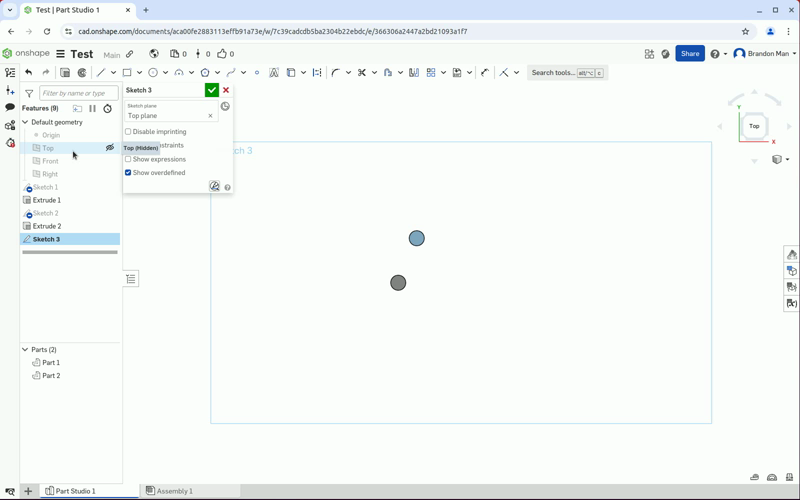
mouse_move(73, 352)
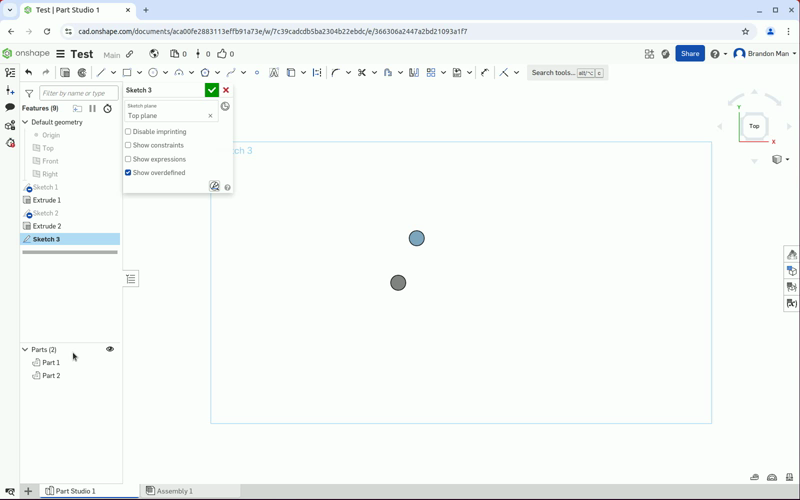
key(y)
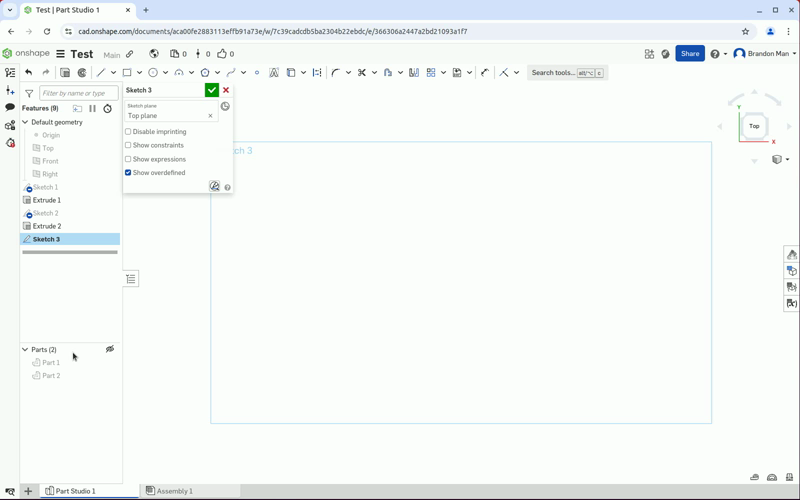
key(c)
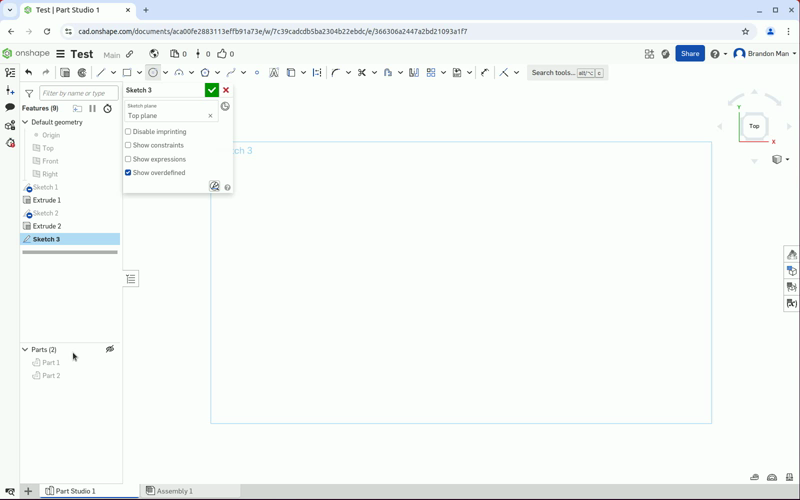
key_down(shift)
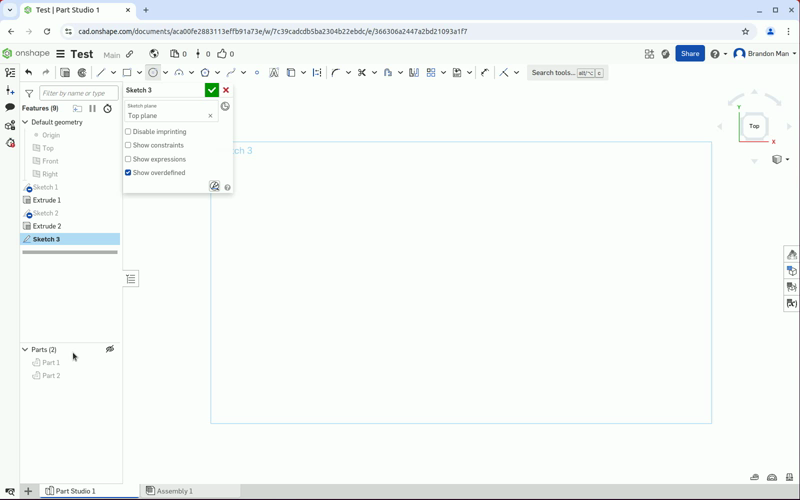
mouse_move(461, 219)
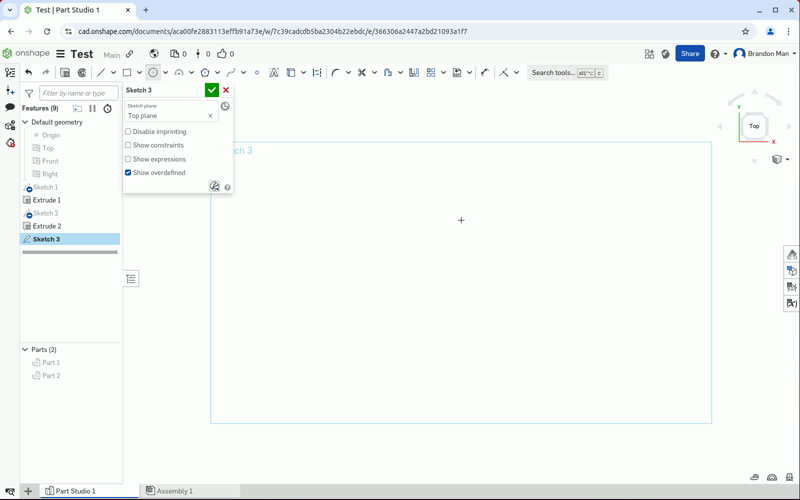
click(461, 219)
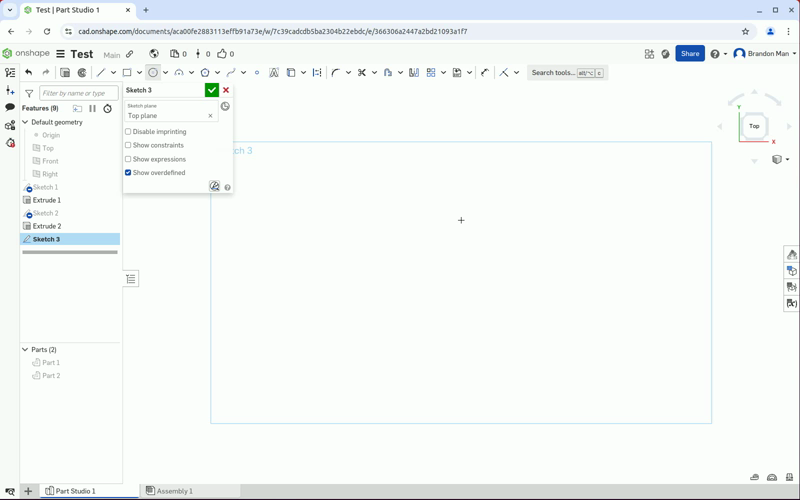
key_up(shift)
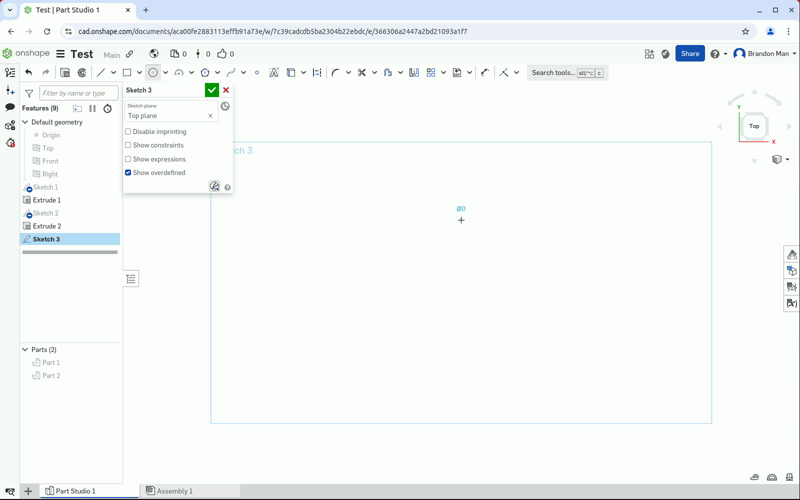
mouse_move(468, 219)
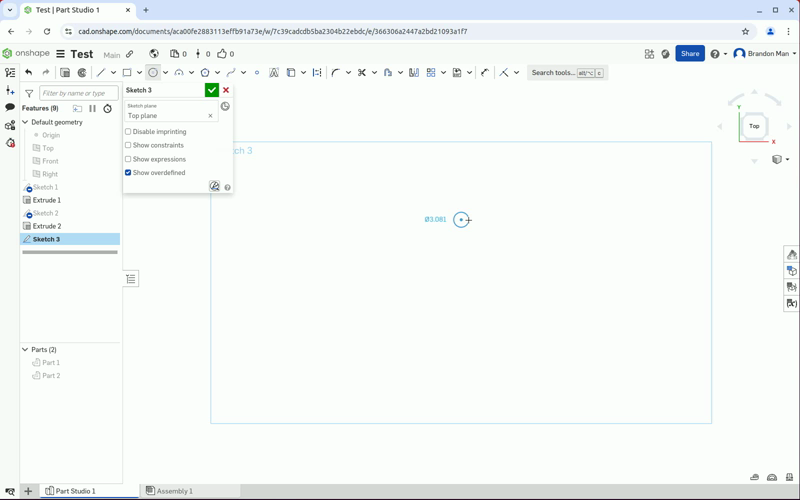
click(468, 219)
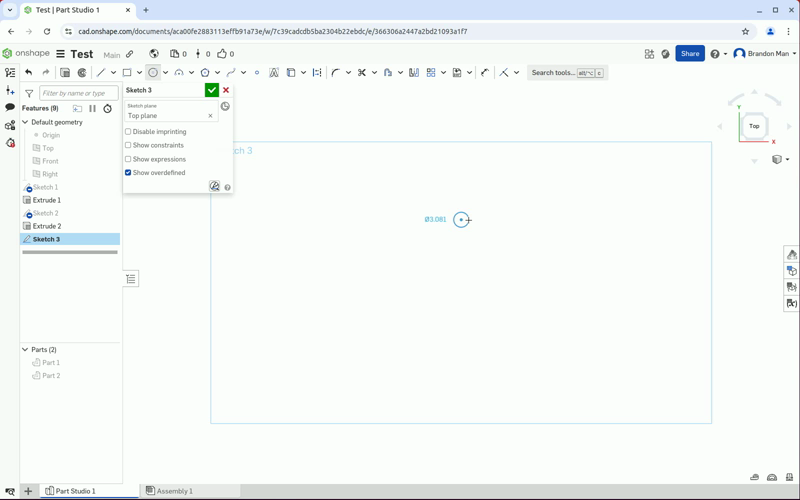
key(esc)
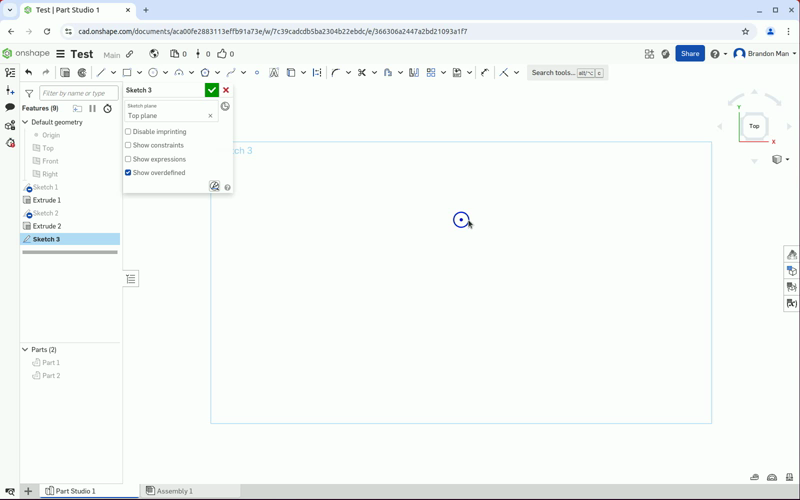
mouse_move(456, 224)
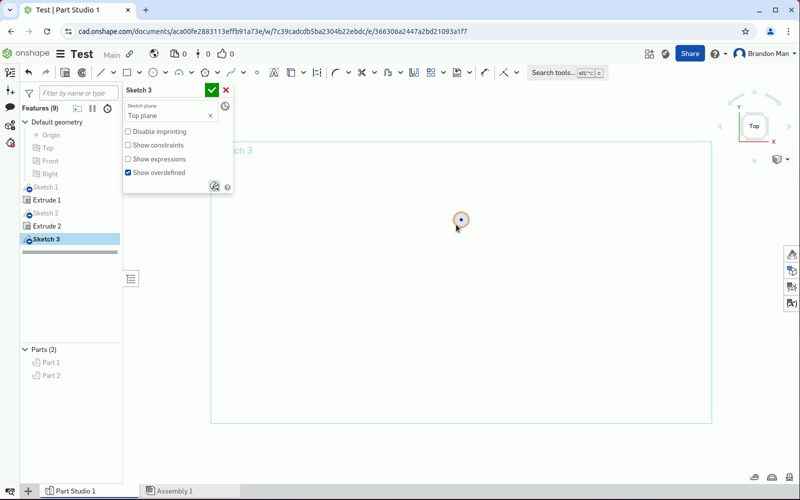
scroll(6)
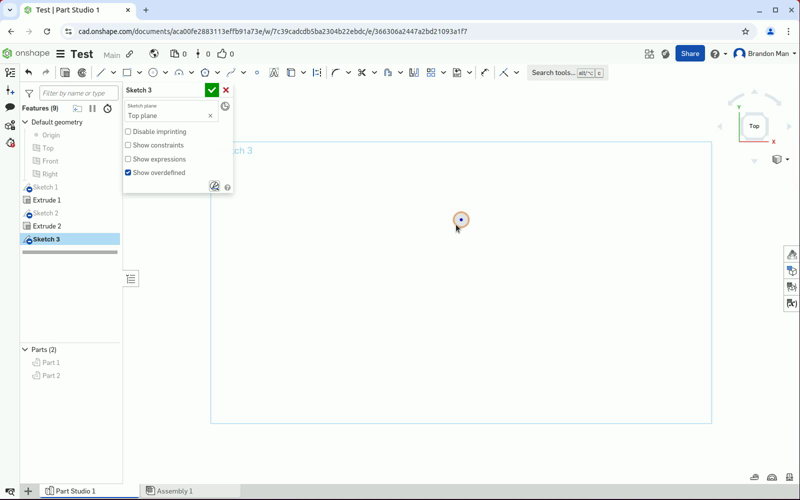
scroll(6)
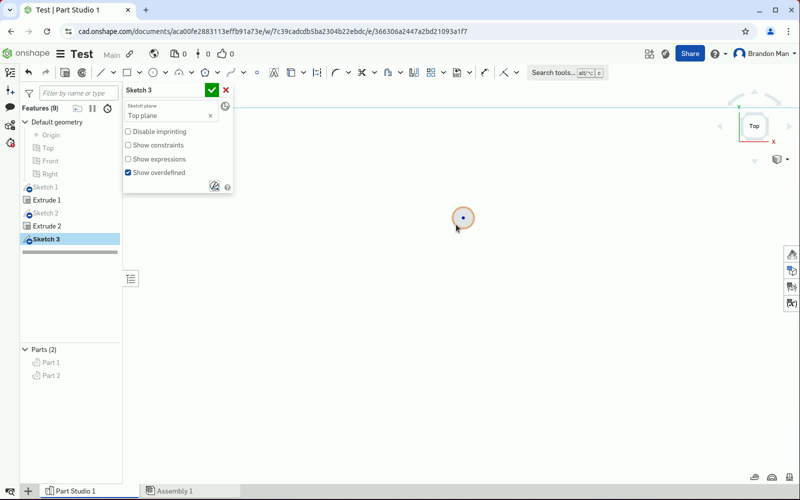
scroll(6)
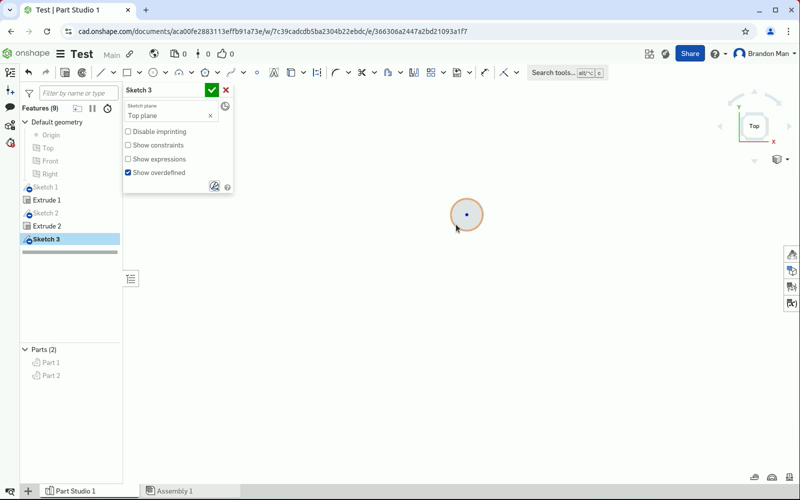
scroll(6)
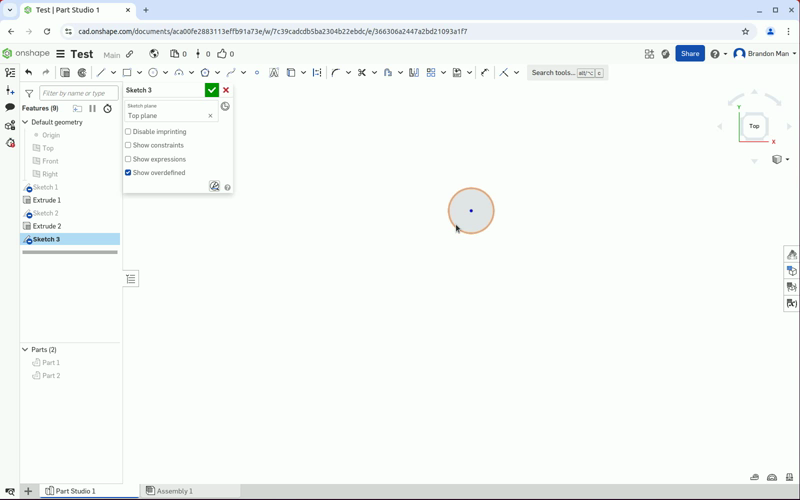
scroll(6)
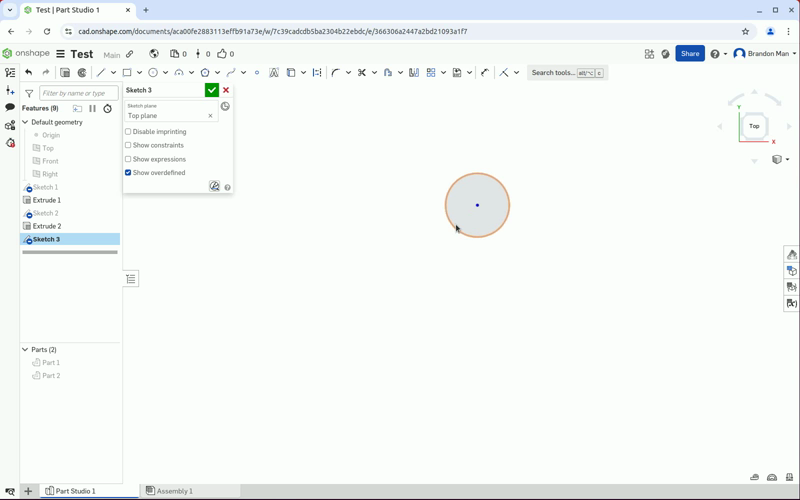
scroll(6)
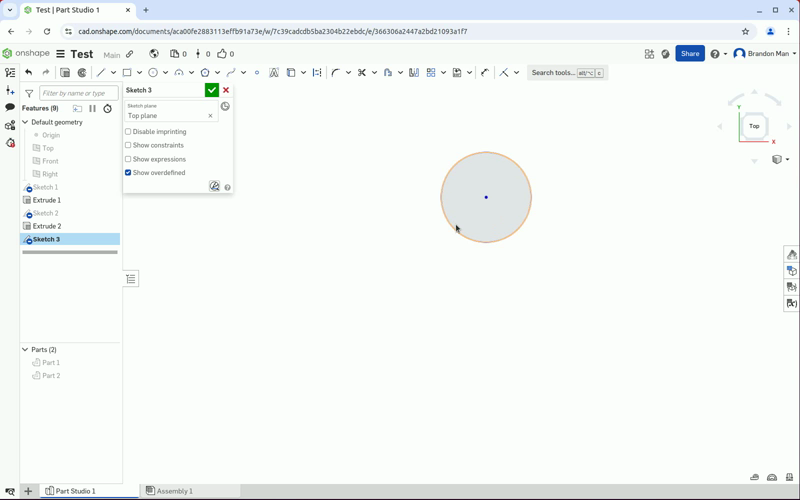
scroll(6)
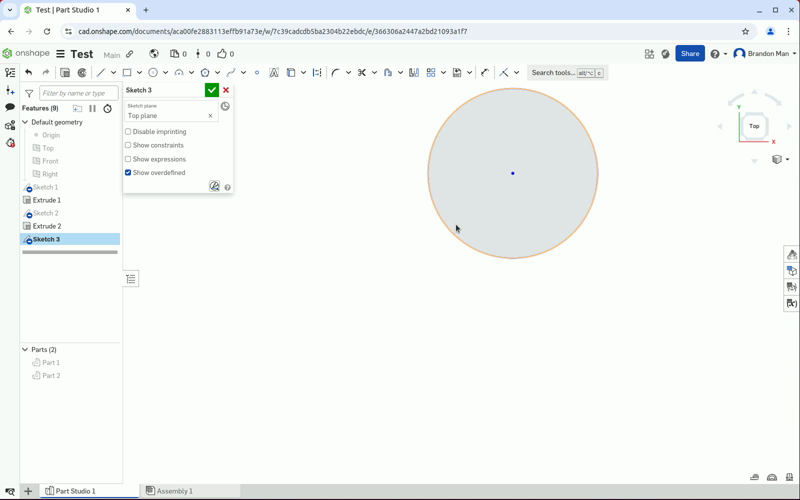
click(456, 224)
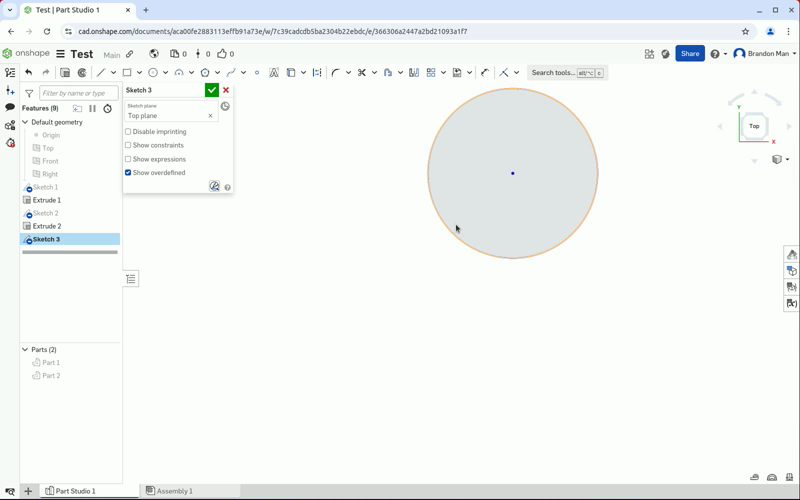
scroll(-6)
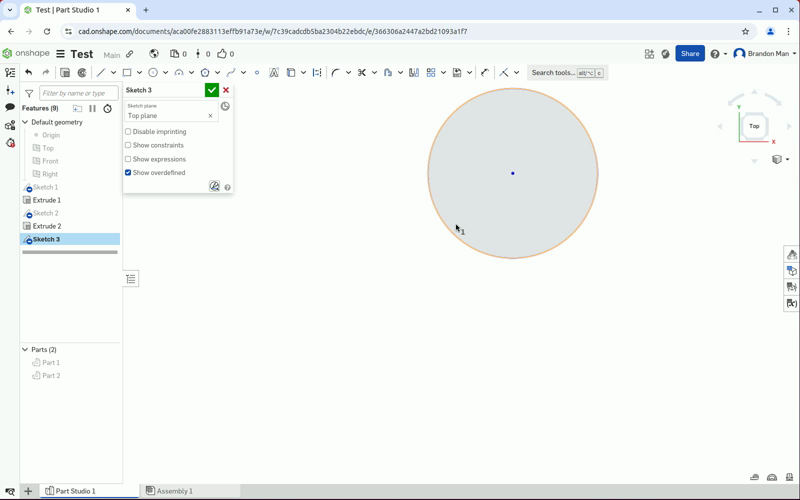
scroll(-6)
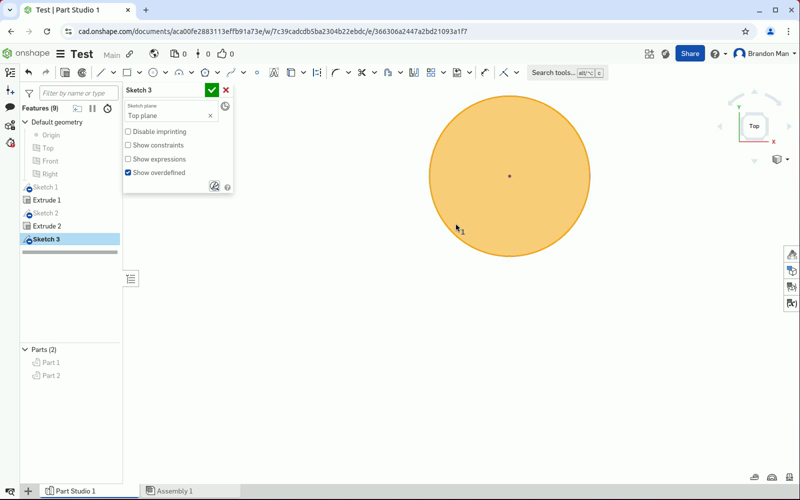
scroll(-6)
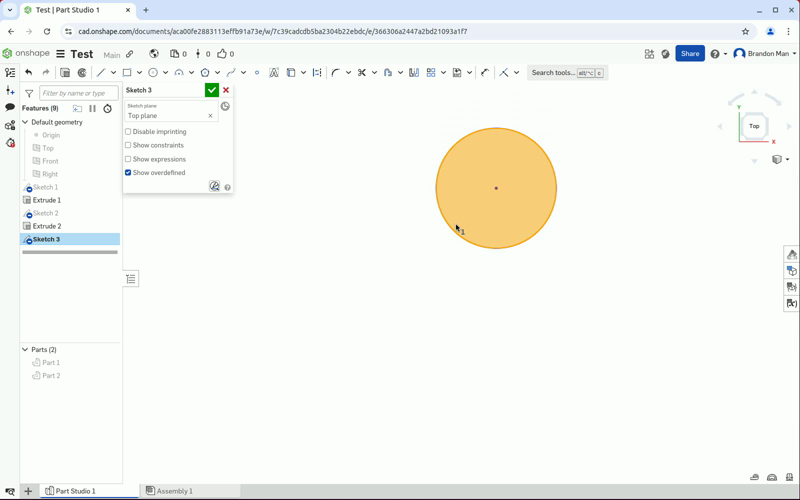
scroll(-6)
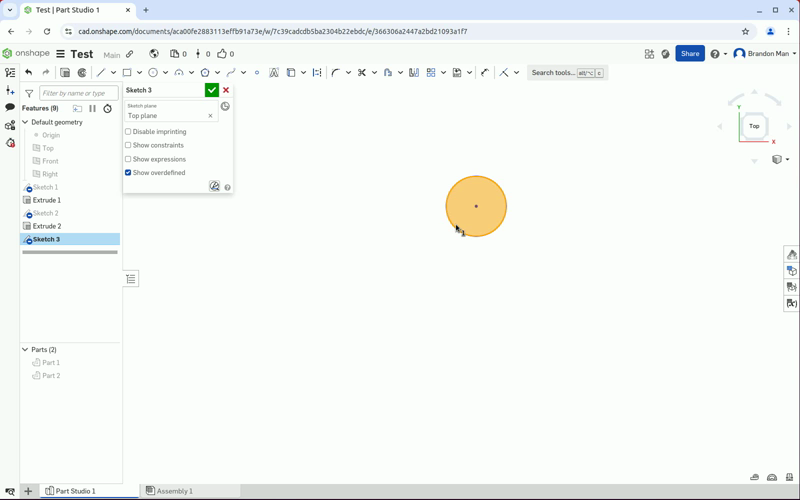
scroll(-6)
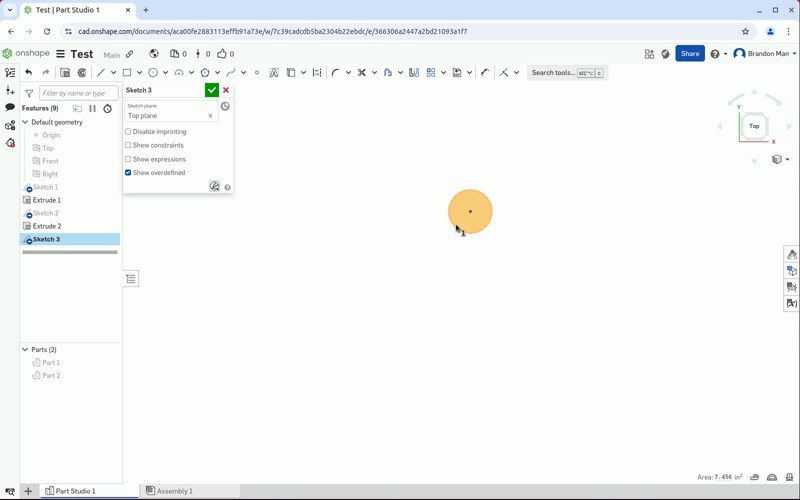
scroll(-6)
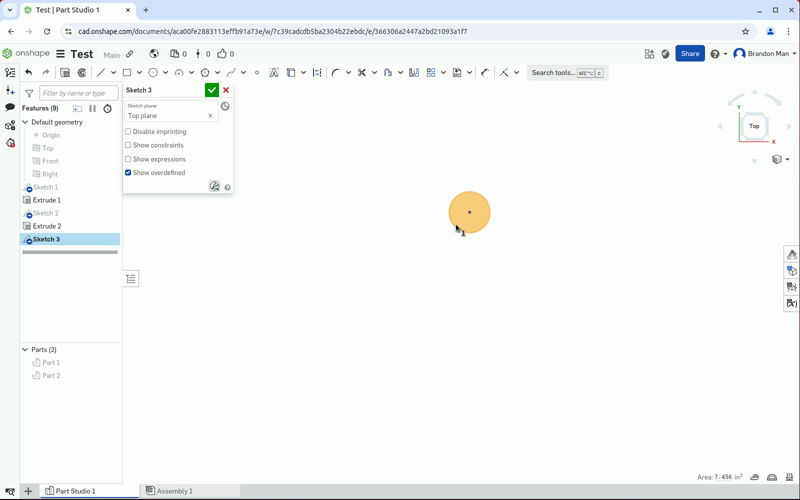
scroll(-6)
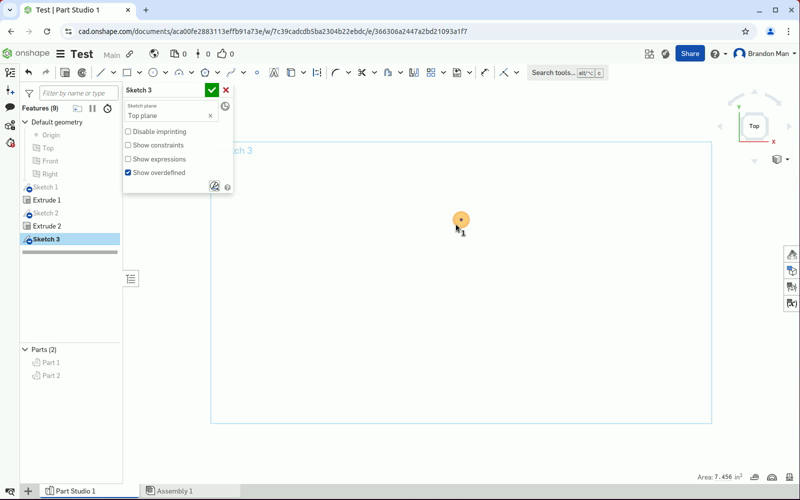
mouse_move(73, 352)
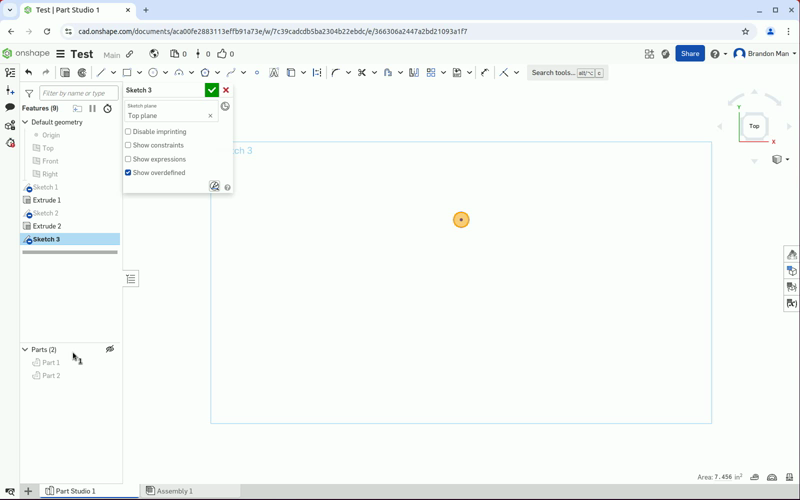
key(shift+y)
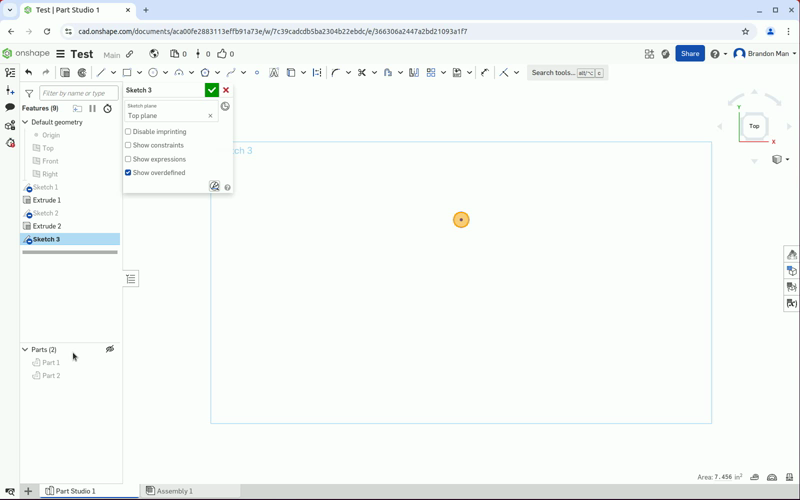
key(shift+e)
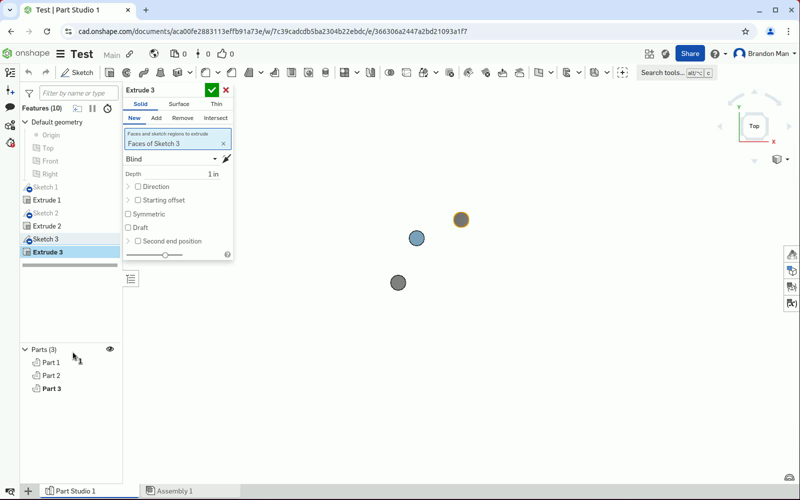
mouse_move(143, 106)
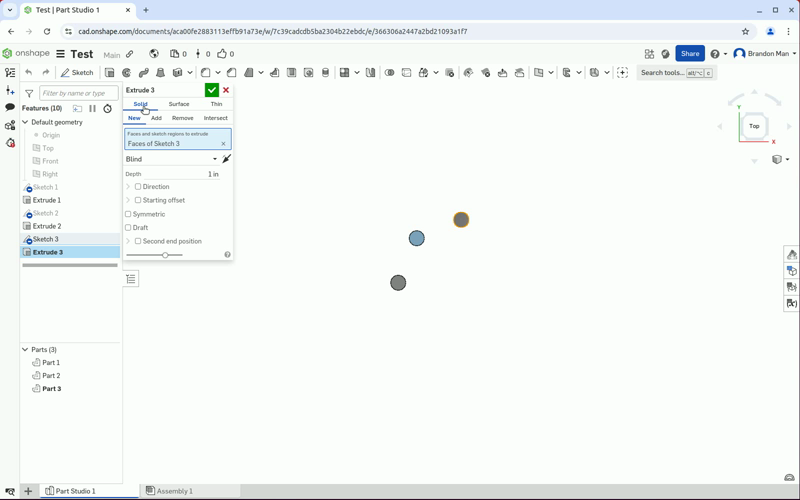
click(143, 106)
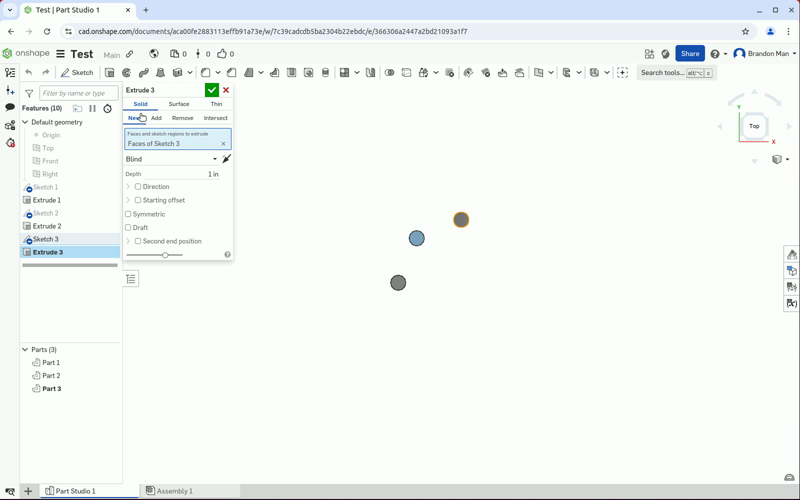
mouse_move(137, 120)
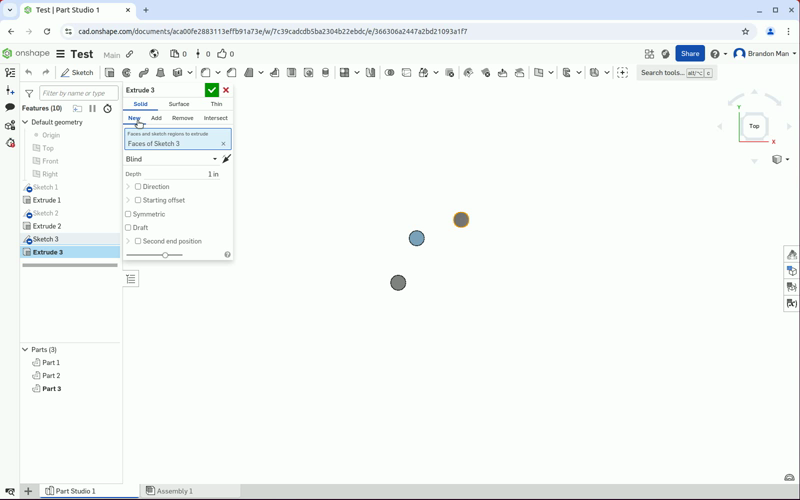
click(137, 120)
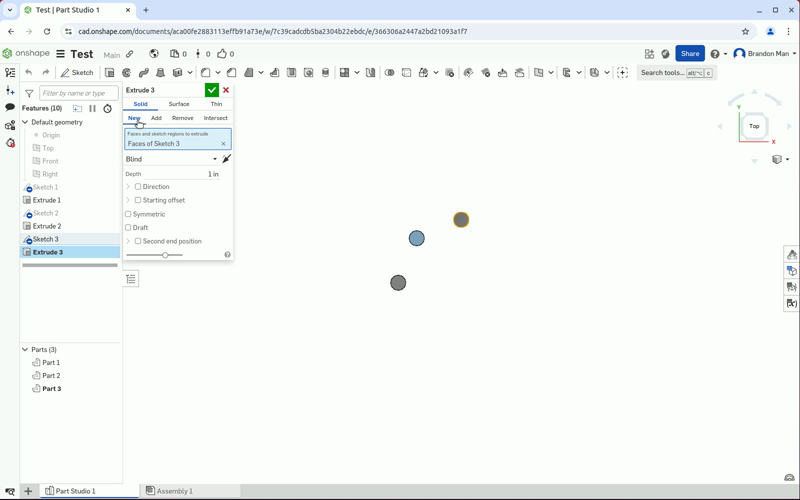
key(tab, 4)
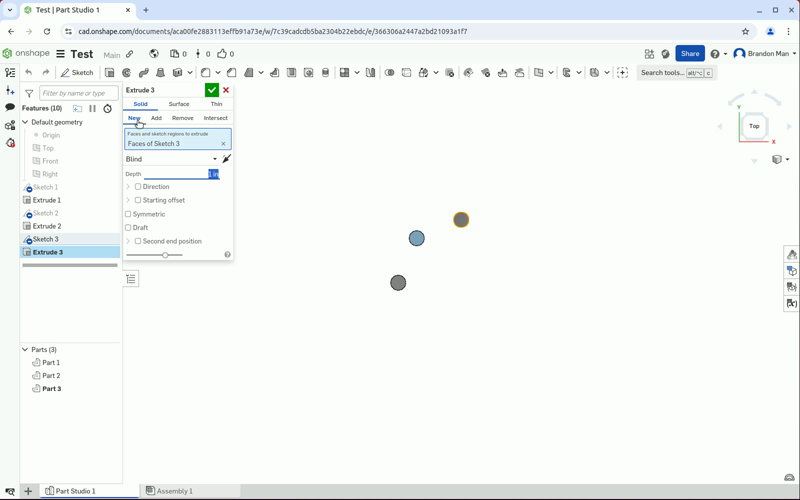
text(1.444)
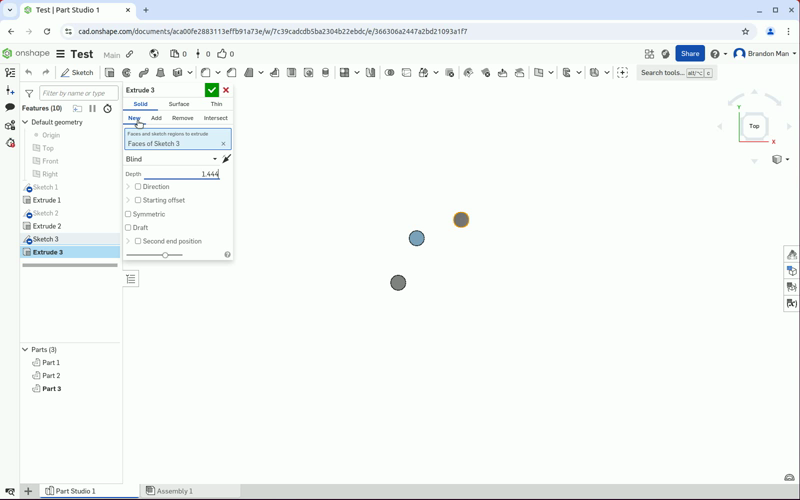
key(enter)
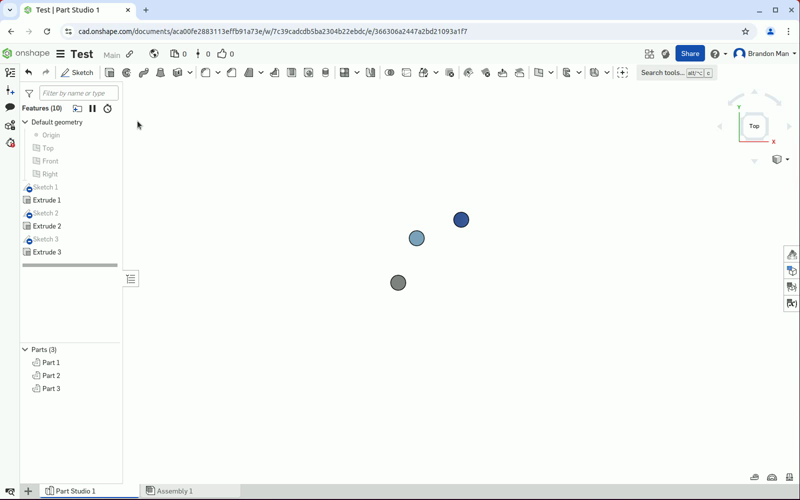
key(shift+h)
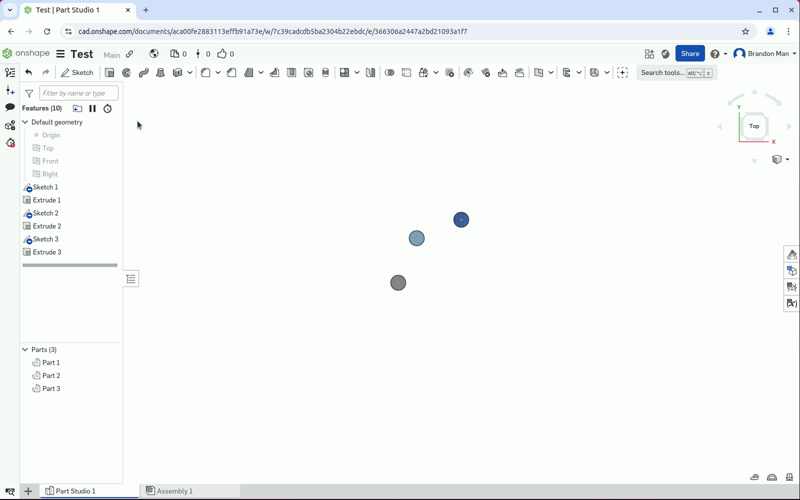
key(shift+h)
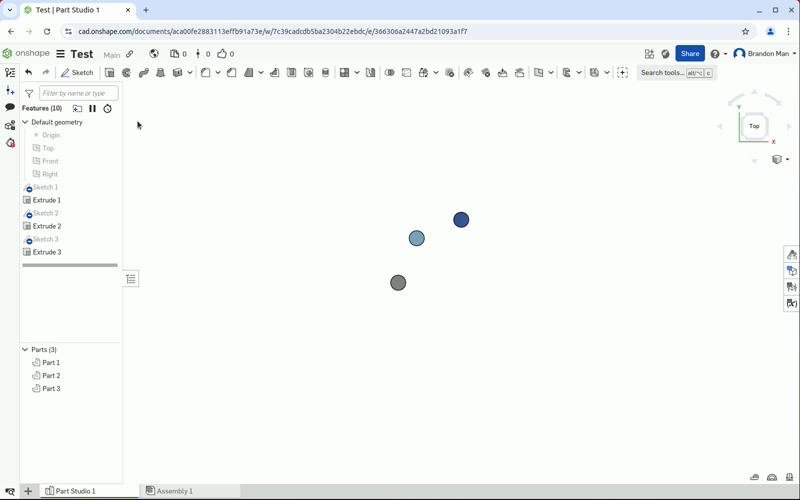
mouse_move(73, 189)
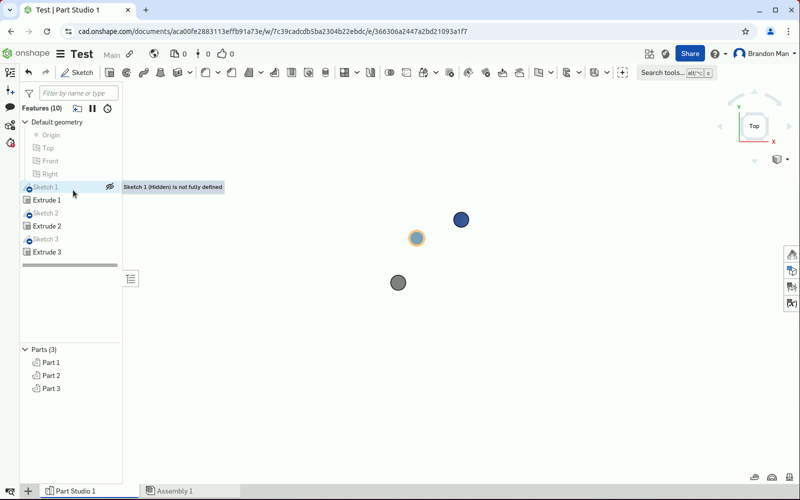
click(73, 189)
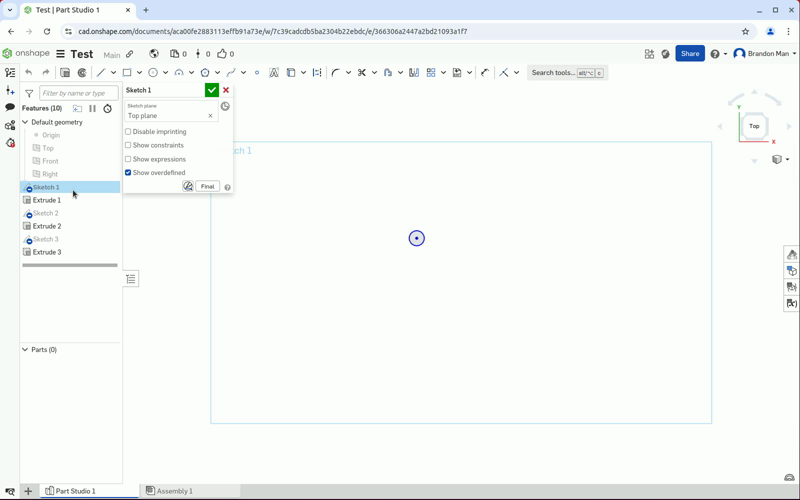
mouse_move(229, 92)
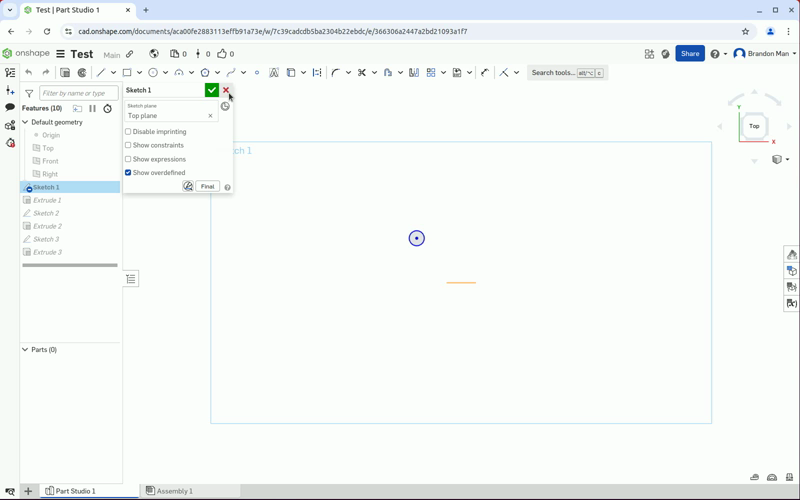
click(229, 92)
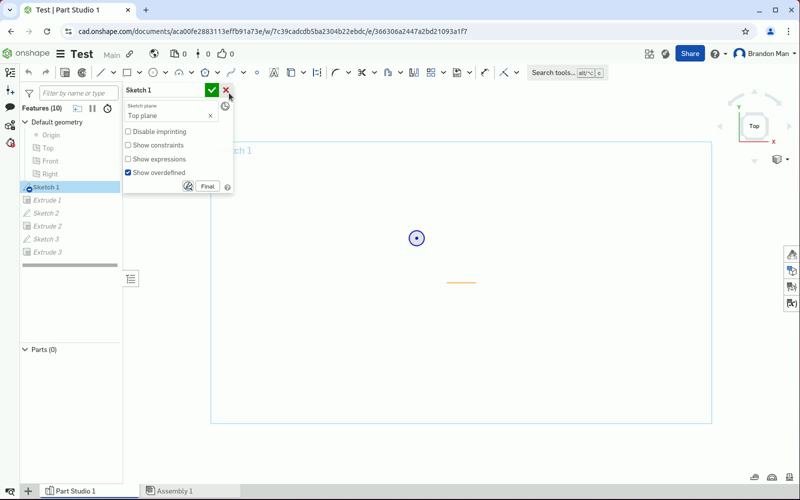
key(shift+s)
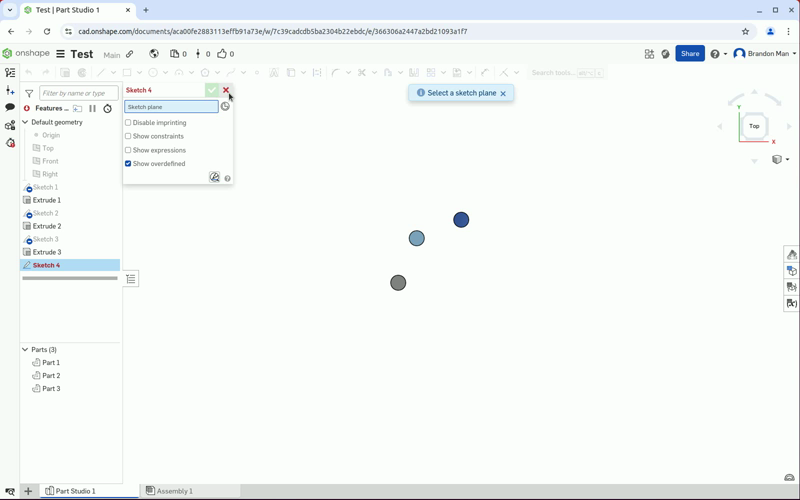
mouse_move(73, 150)
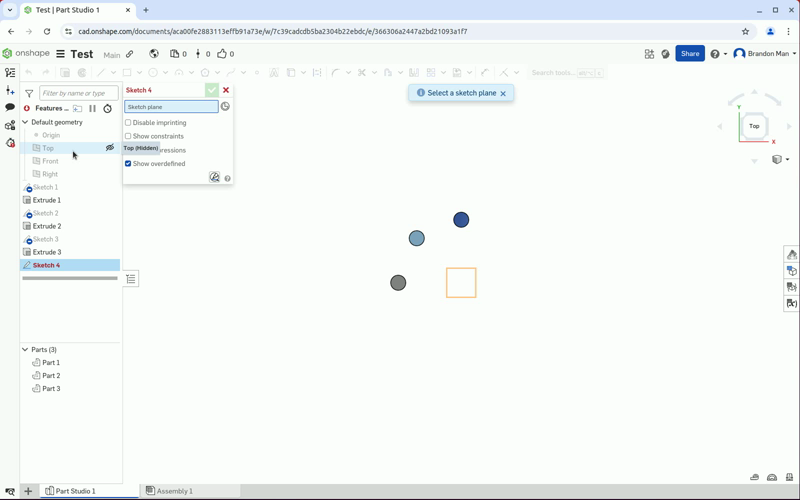
click(73, 150)
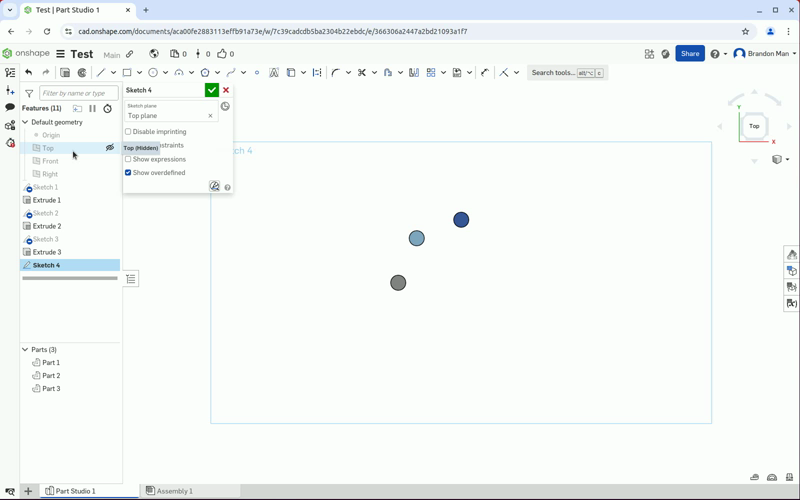
mouse_move(73, 352)
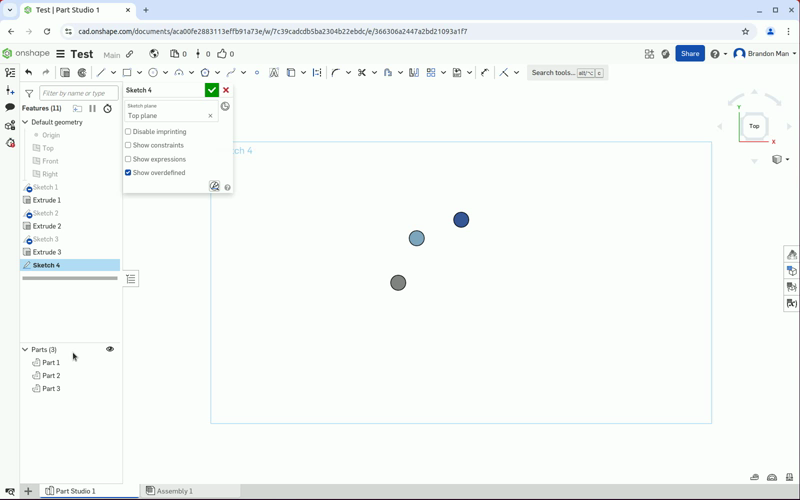
key(y)
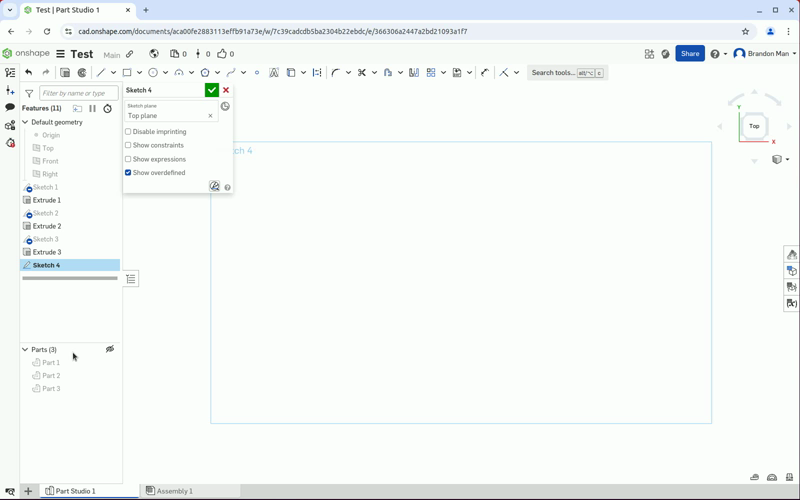
key(c)
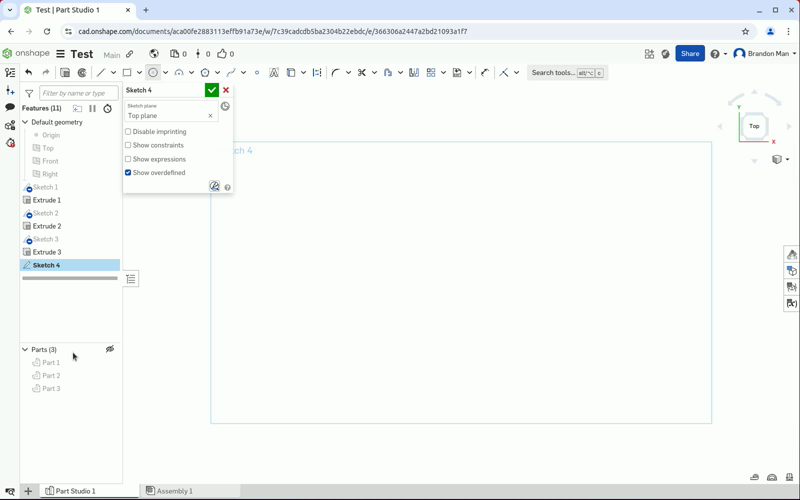
key_down(shift)
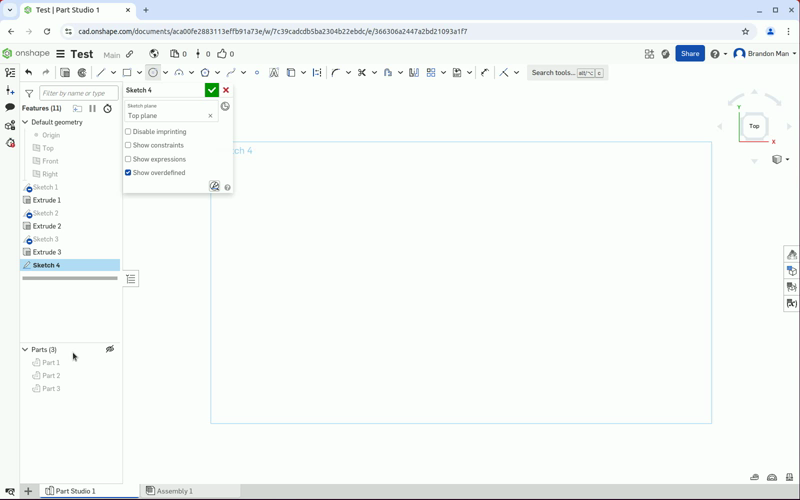
mouse_move(505, 238)
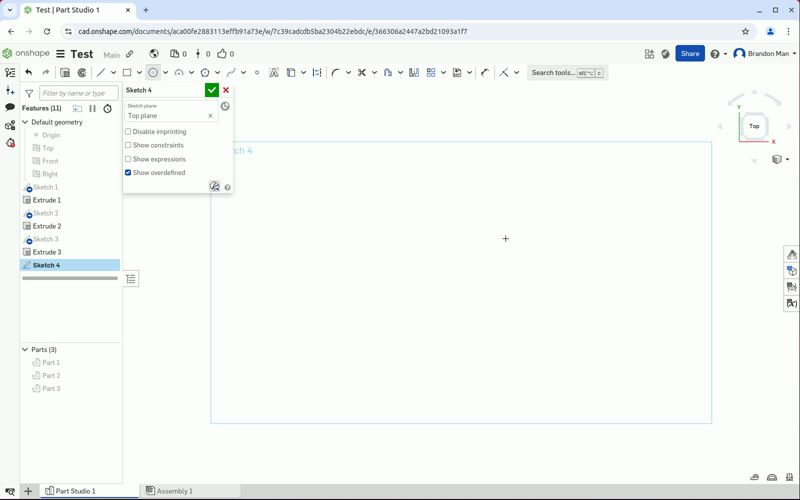
click(505, 238)
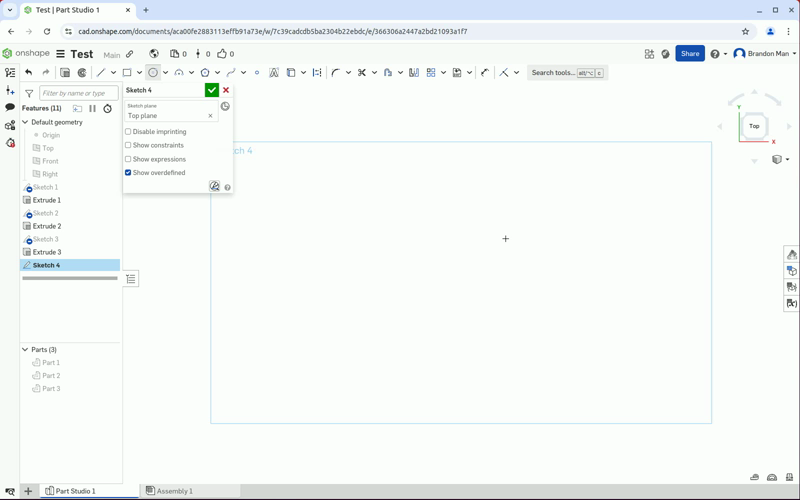
key_up(shift)
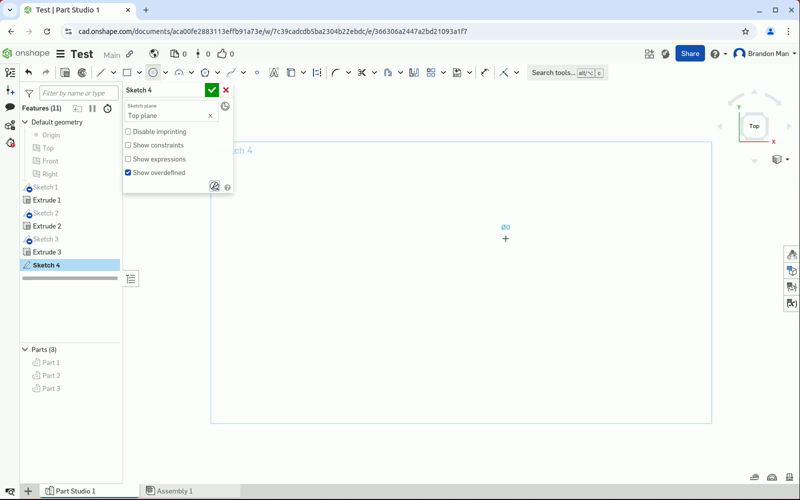
mouse_move(513, 238)
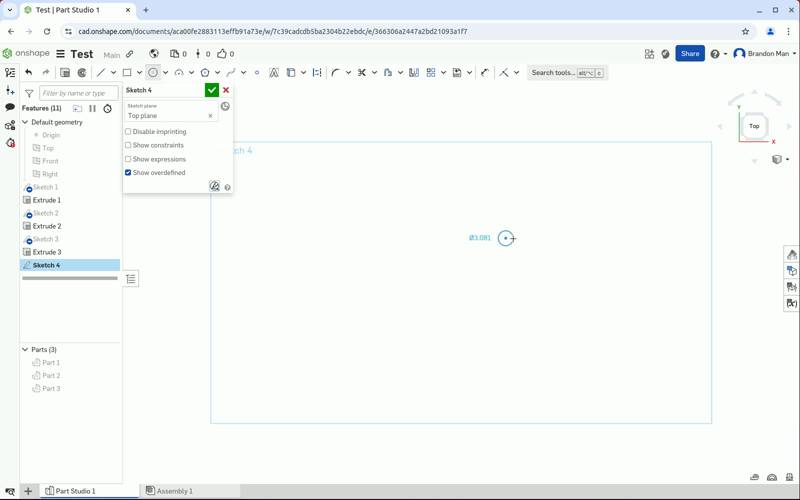
click(513, 238)
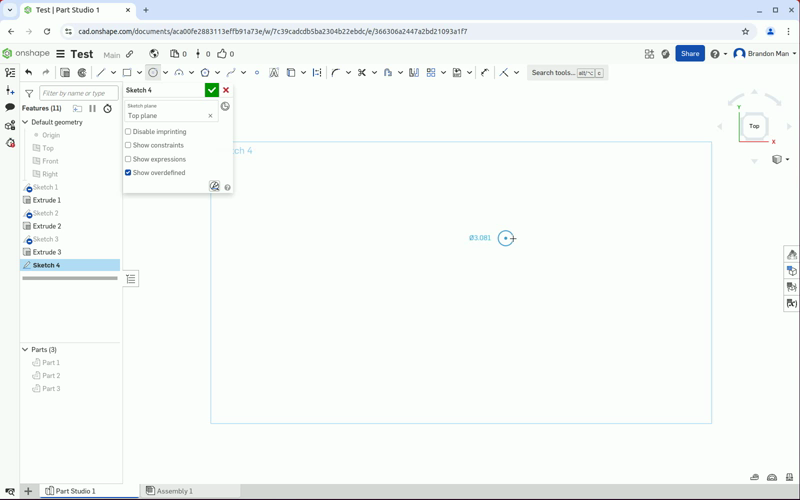
key(esc)
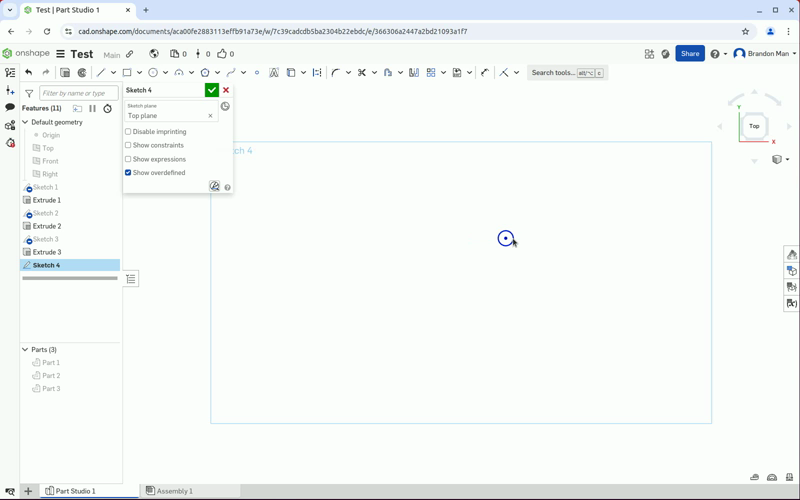
mouse_move(500, 240)
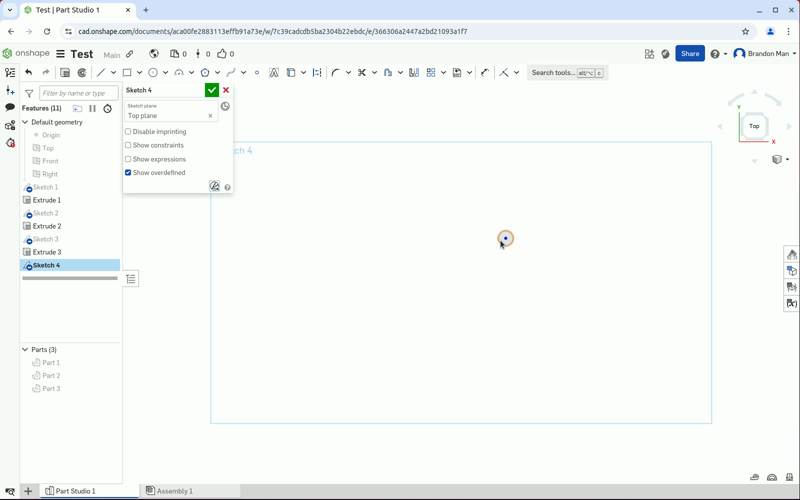
scroll(6)
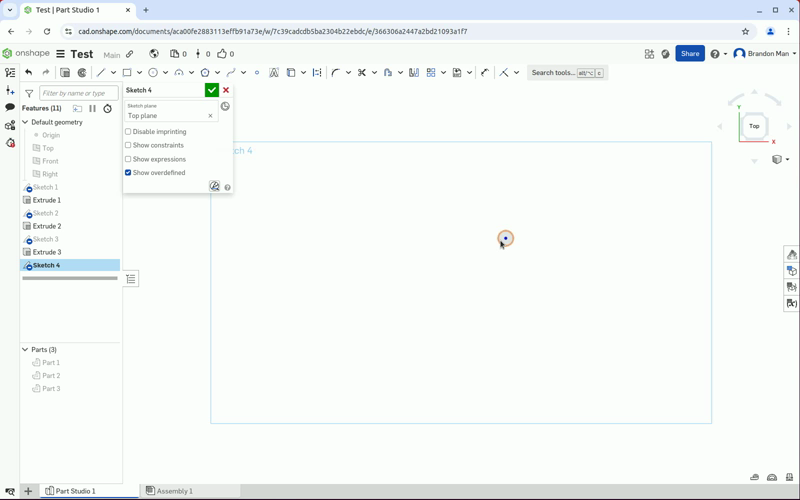
scroll(6)
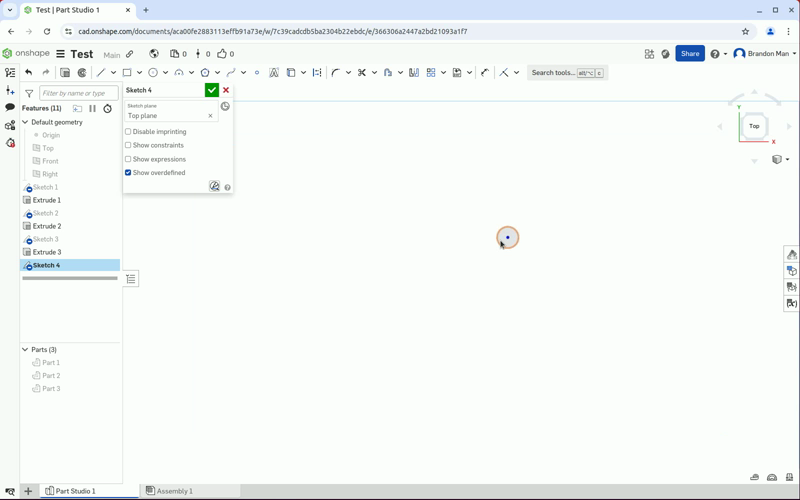
scroll(6)
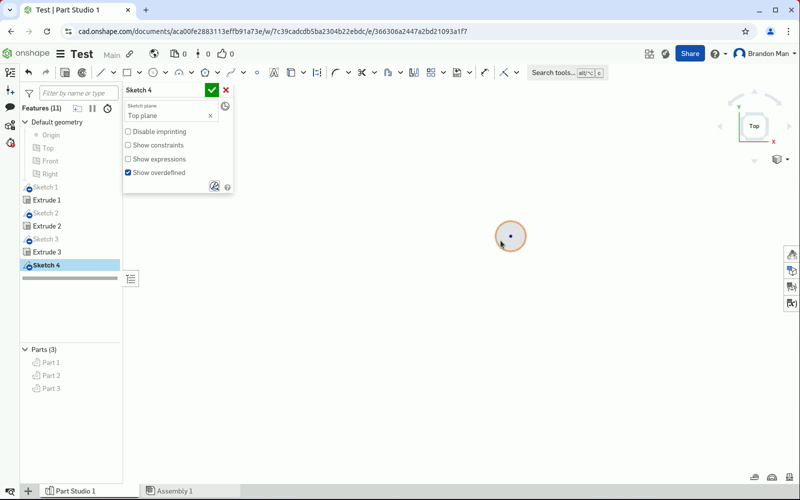
scroll(6)
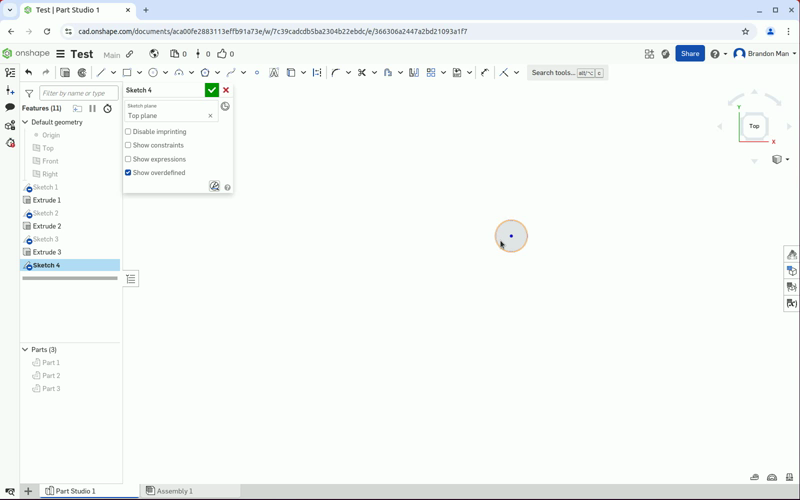
scroll(6)
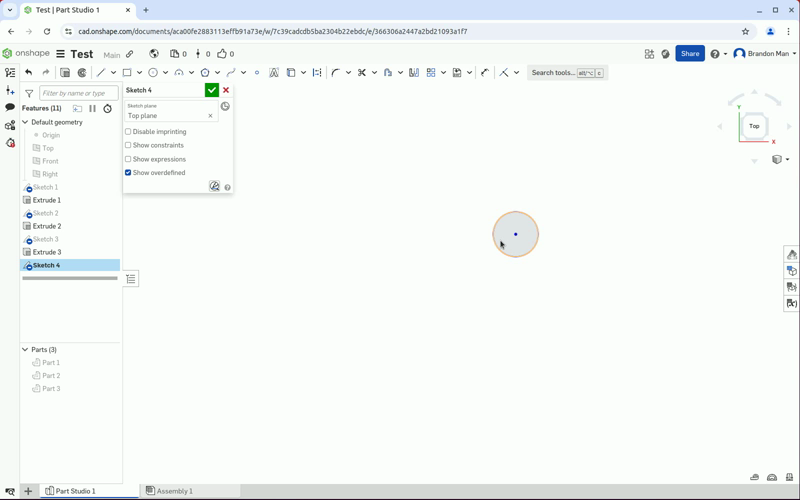
scroll(6)
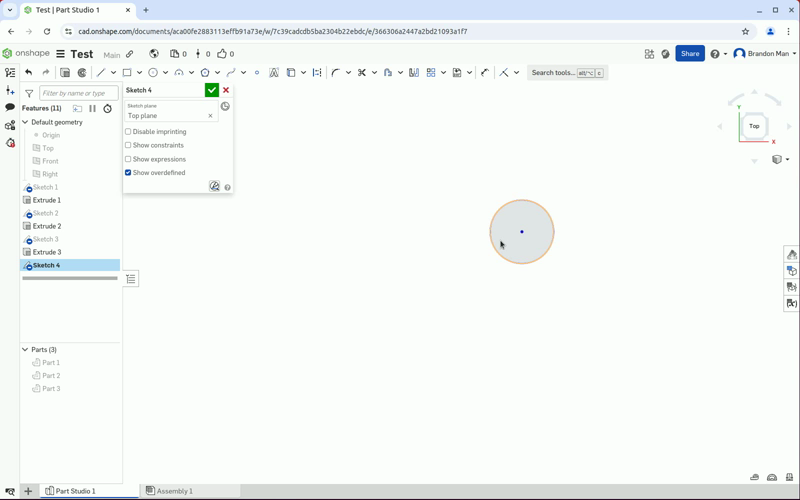
scroll(6)
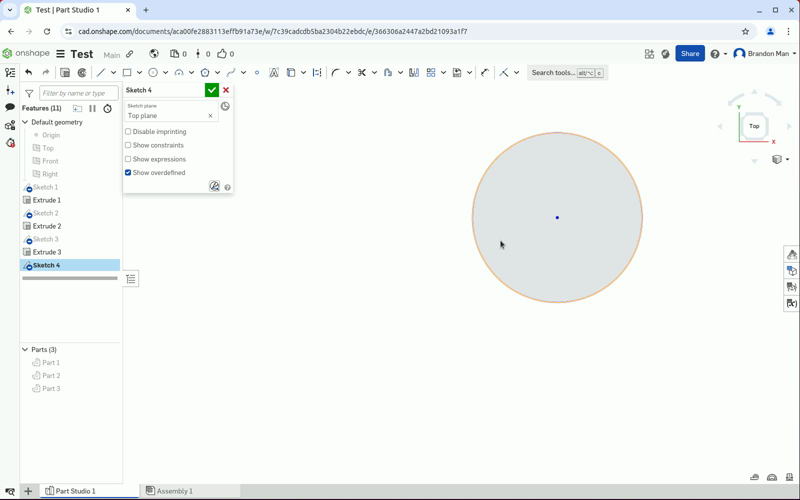
click(500, 240)
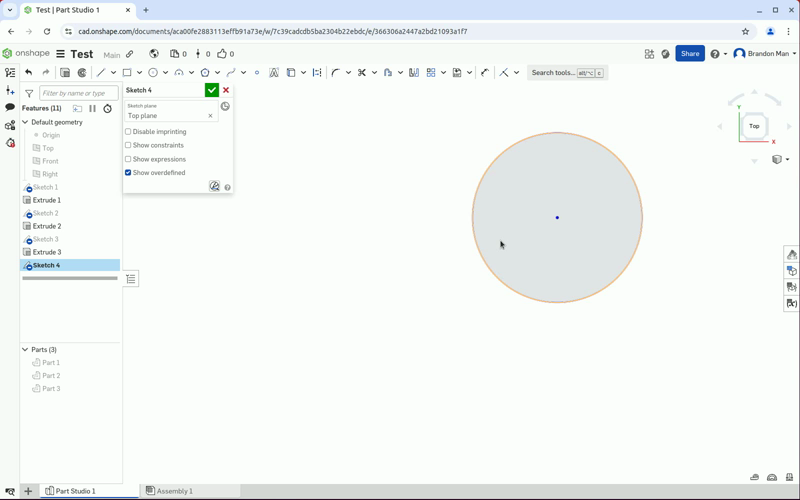
scroll(-6)
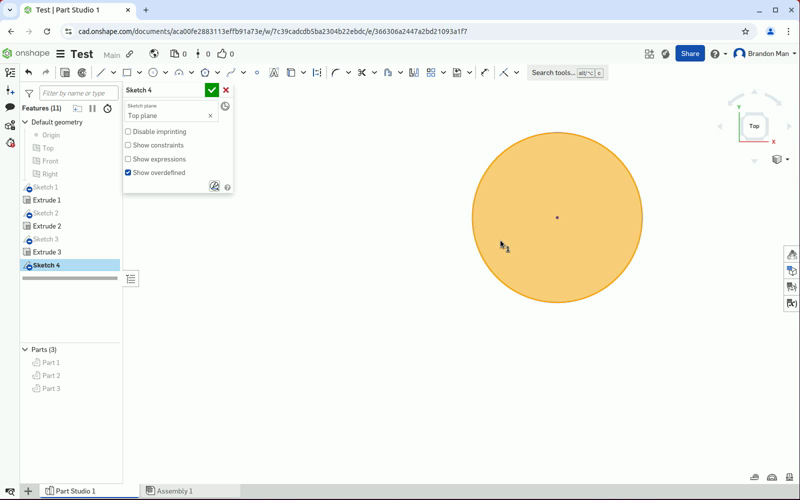
scroll(-6)
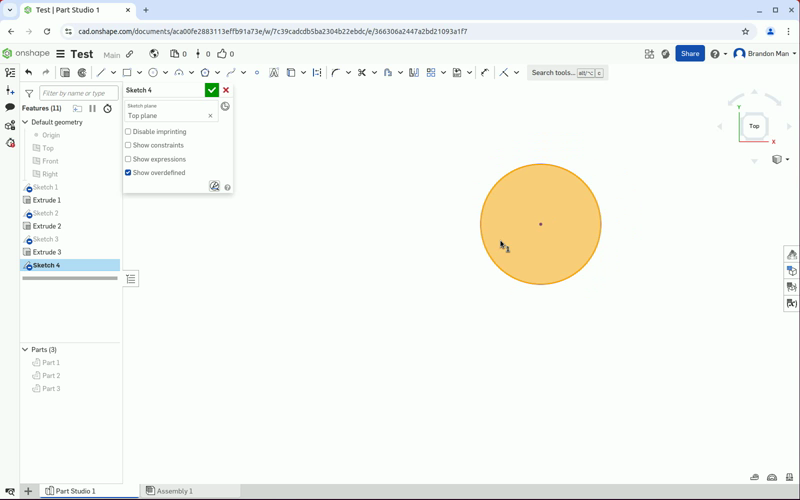
scroll(-6)
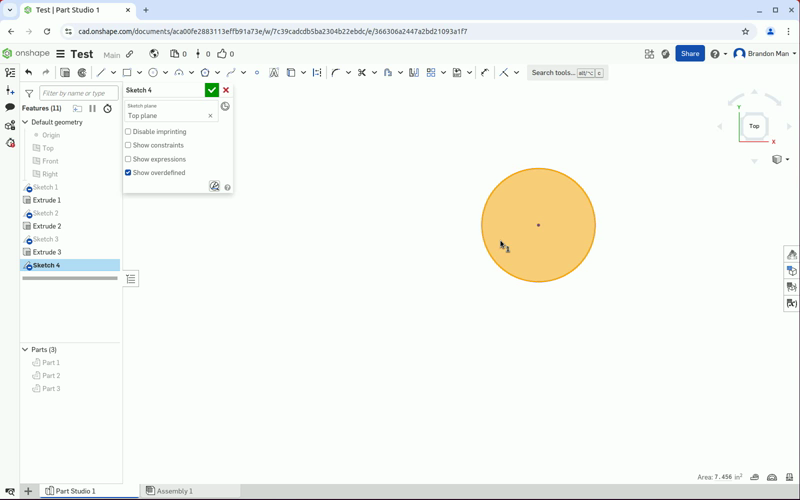
scroll(-6)
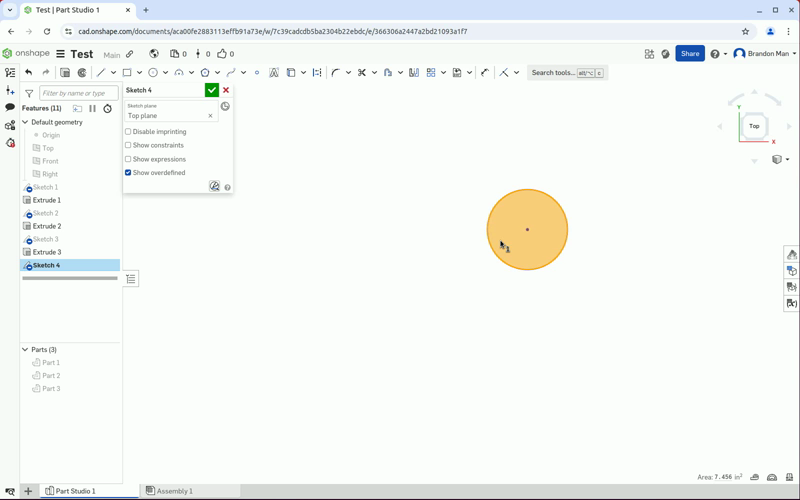
scroll(-6)
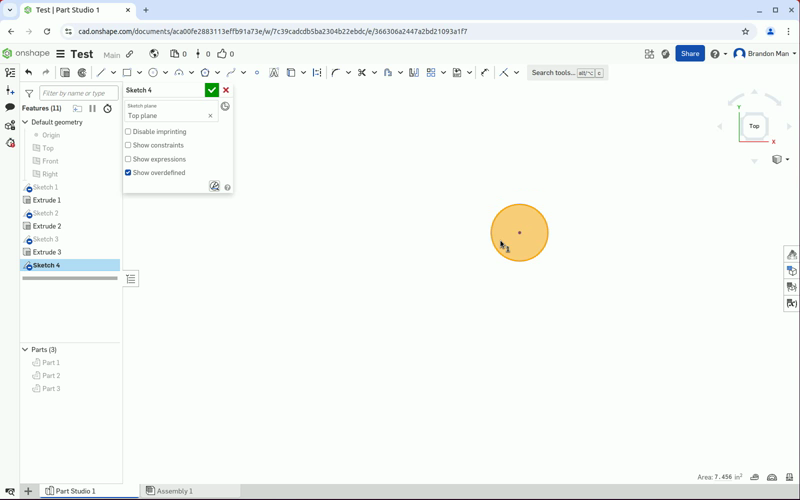
scroll(-6)
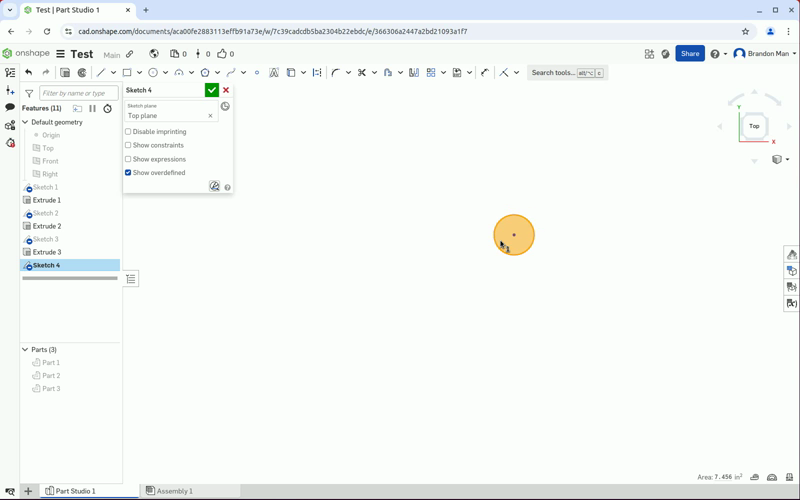
scroll(-6)
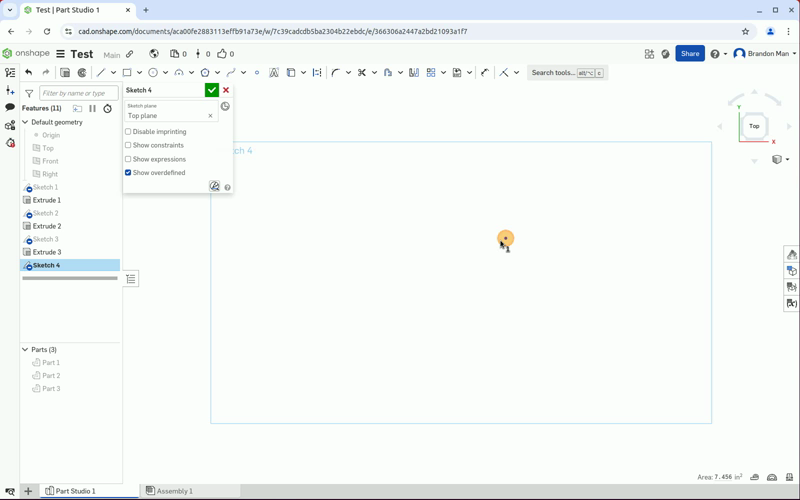
mouse_move(73, 352)
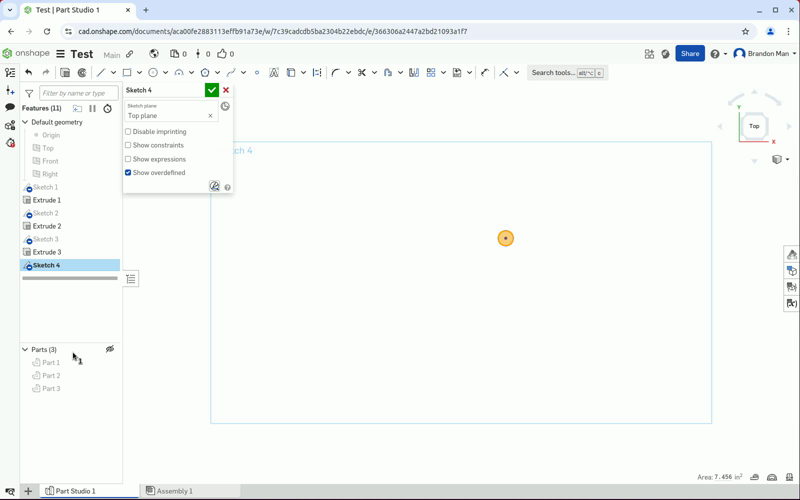
key(shift+y)
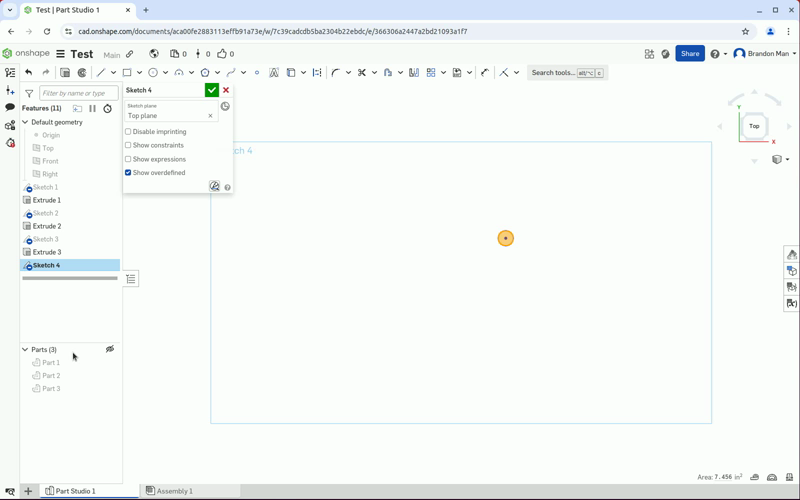
key(shift+e)
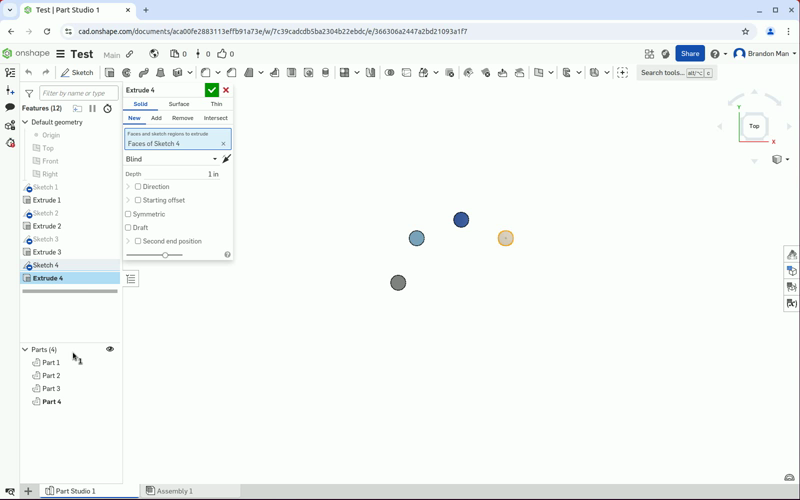
mouse_move(143, 106)
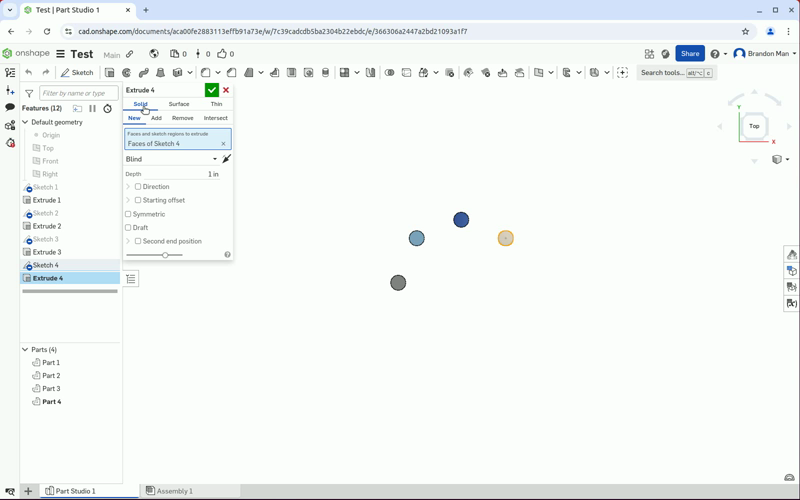
click(143, 106)
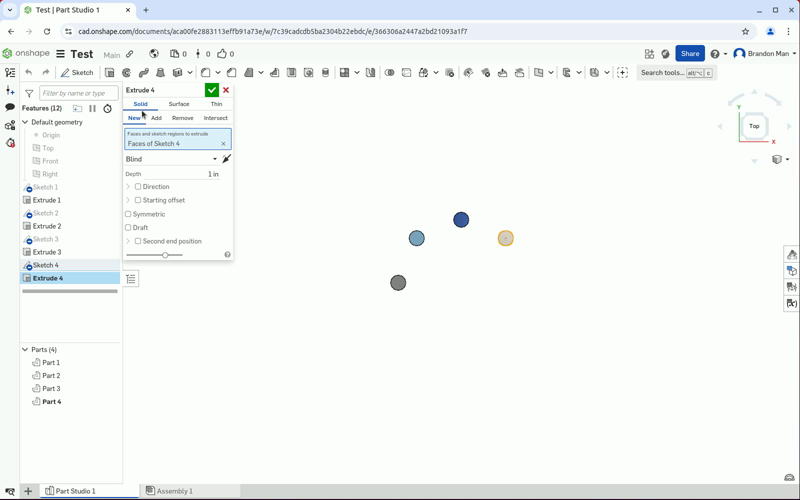
mouse_move(137, 120)
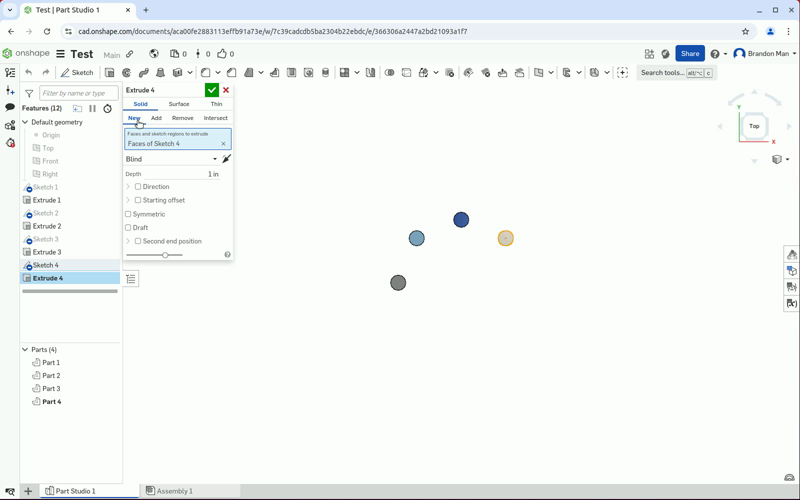
click(137, 120)
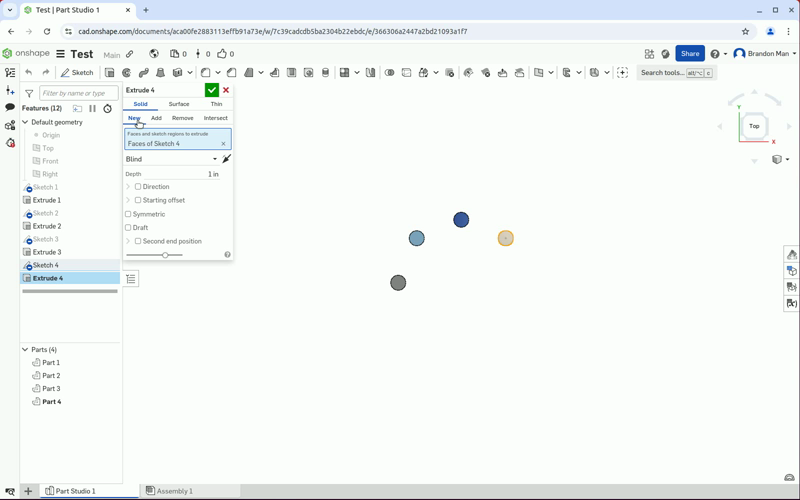
key(tab, 4)
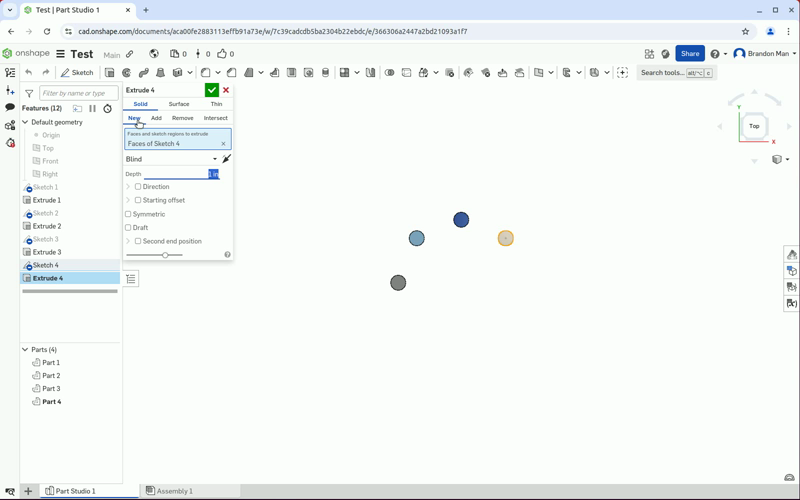
text(1.444)
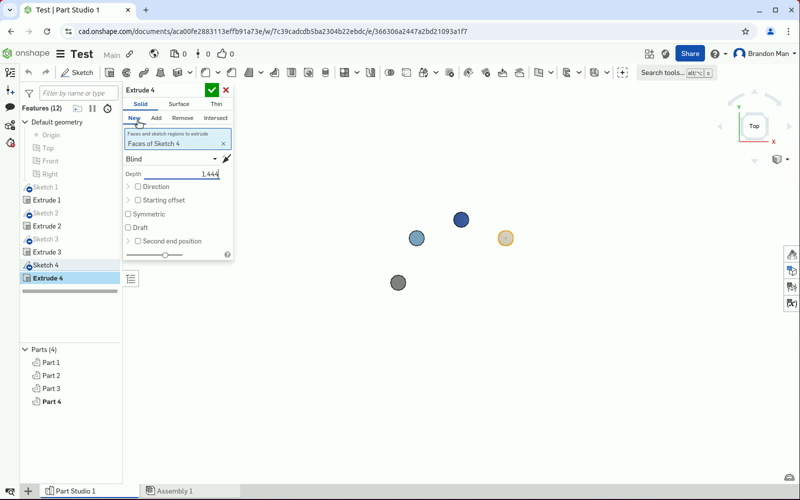
key(enter)
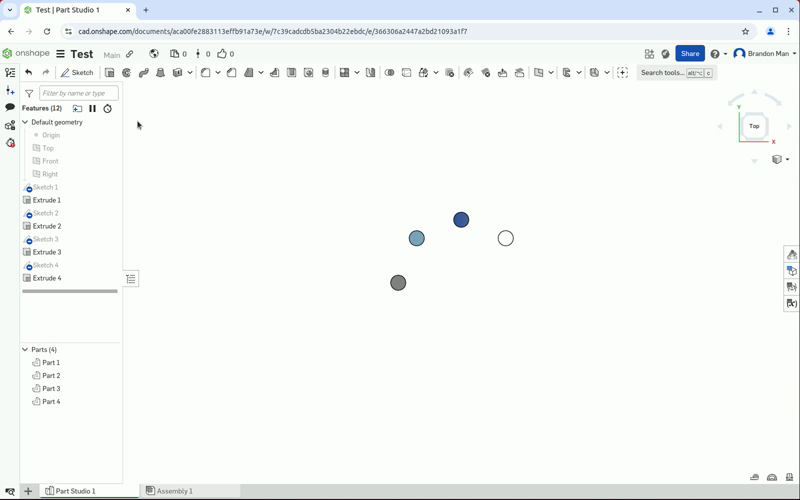
key(shift+h)
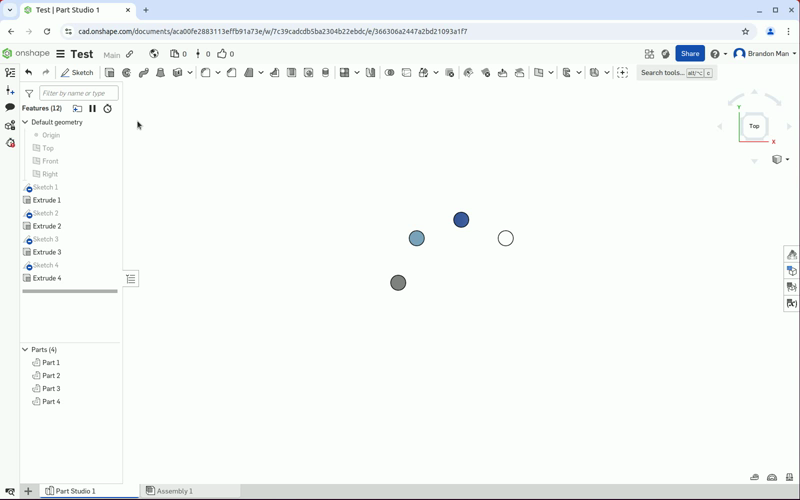
key(shift+h)
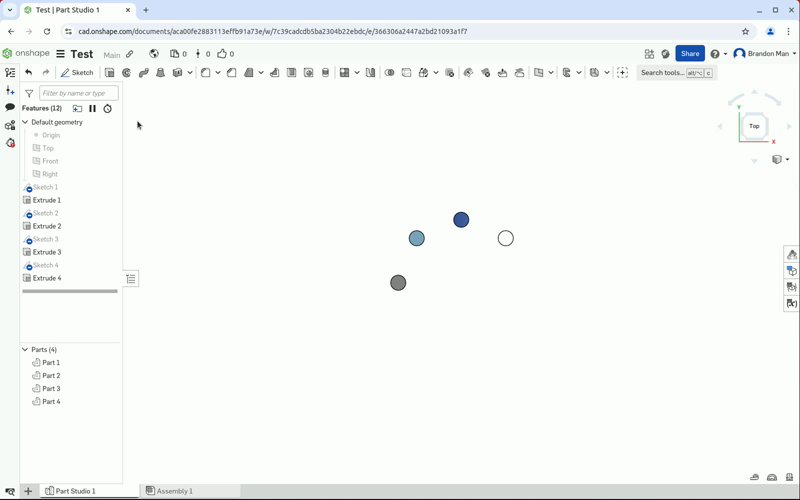
mouse_move(73, 189)
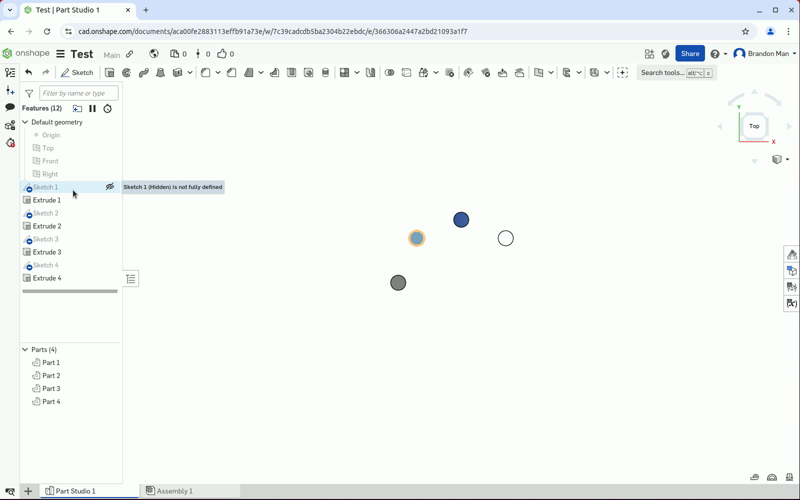
click(73, 189)
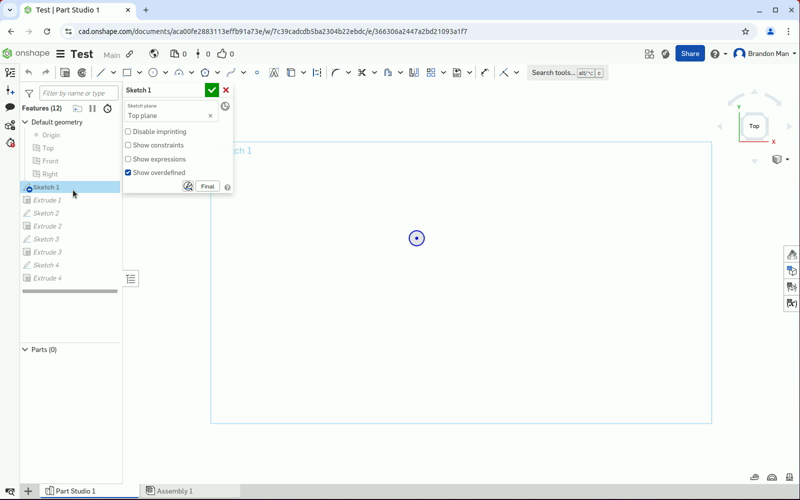
mouse_move(229, 92)
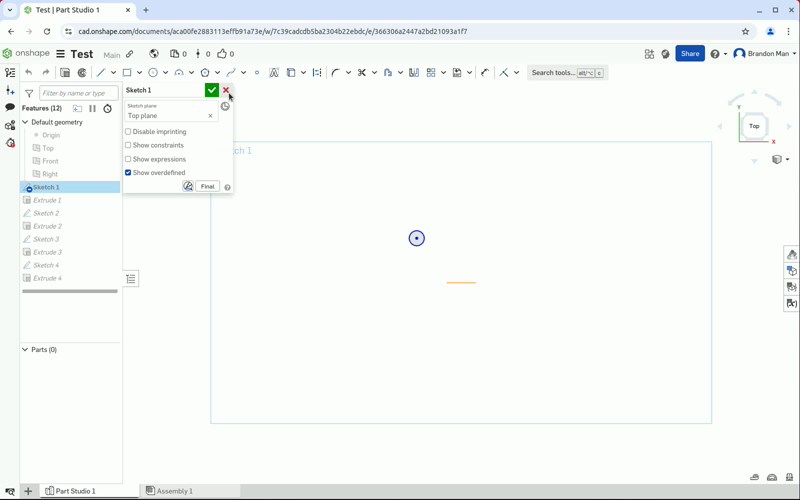
click(229, 92)
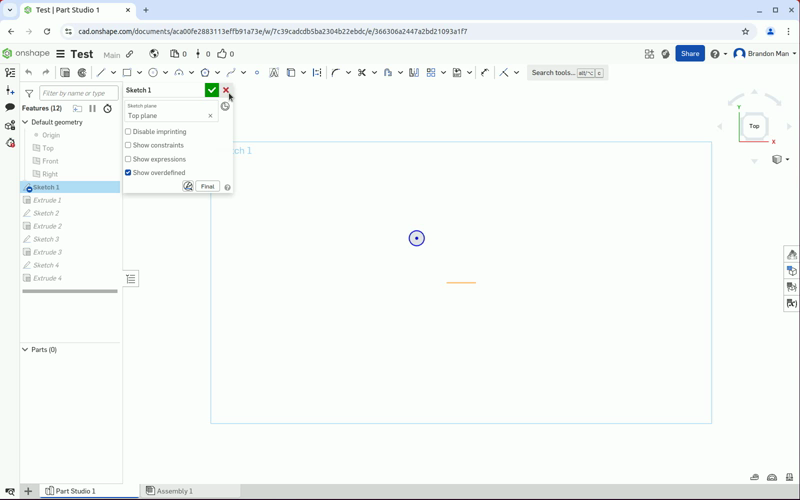
key(shift+s)
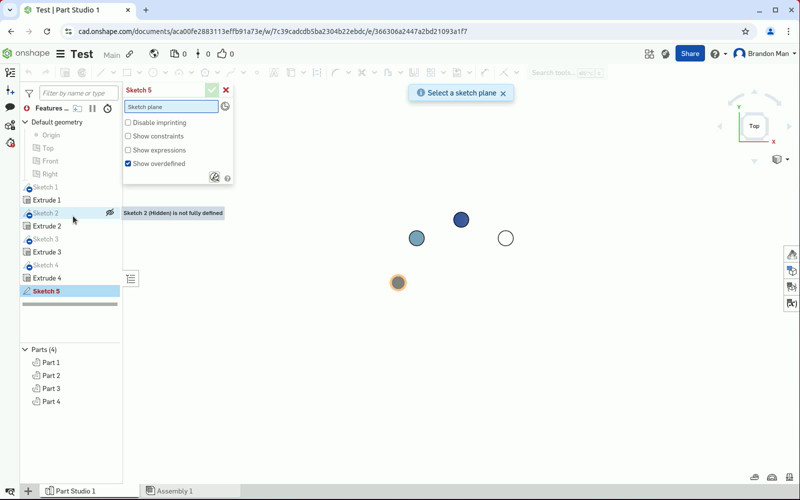
scroll(3)
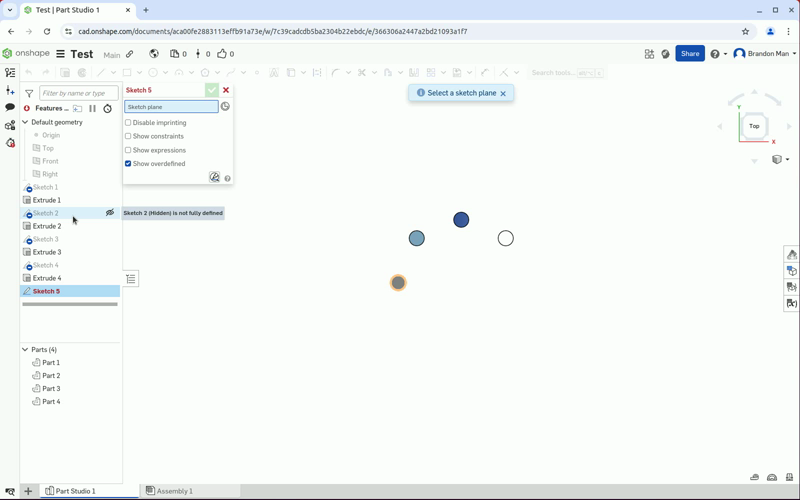
mouse_move(73, 150)
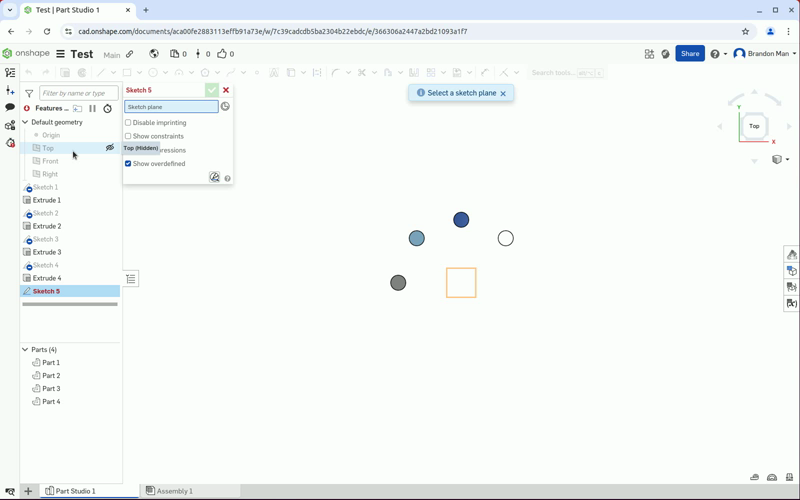
click(73, 150)
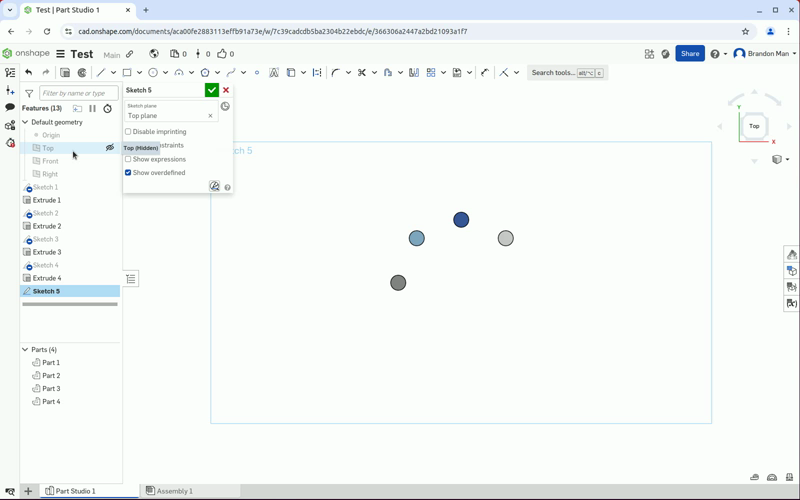
mouse_move(73, 352)
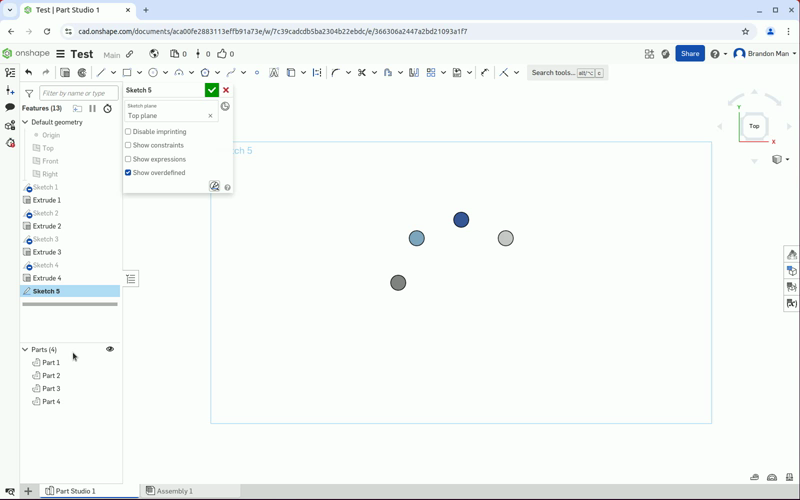
key(y)
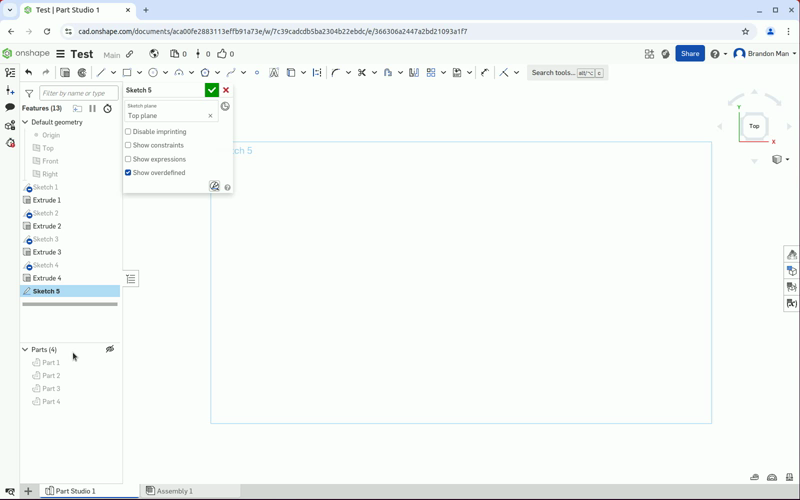
key(c)
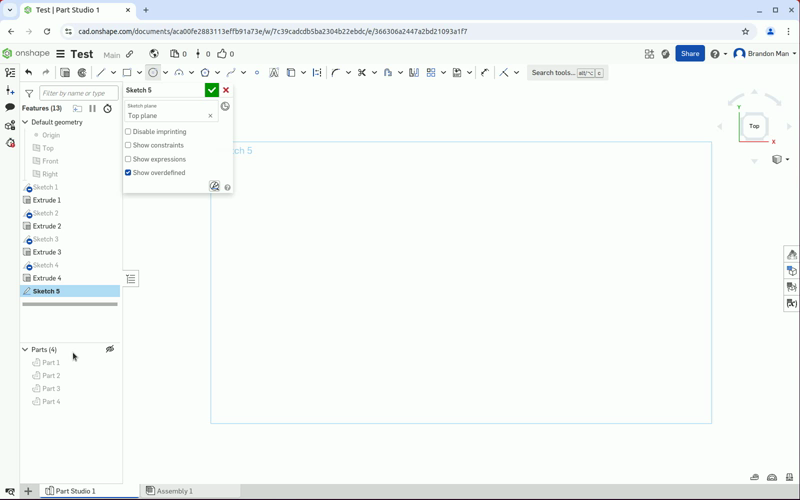
key_down(shift)
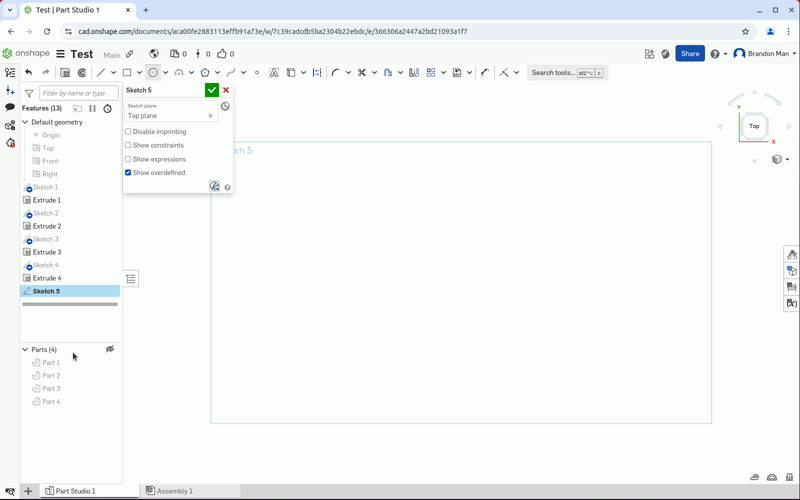
mouse_move(524, 282)
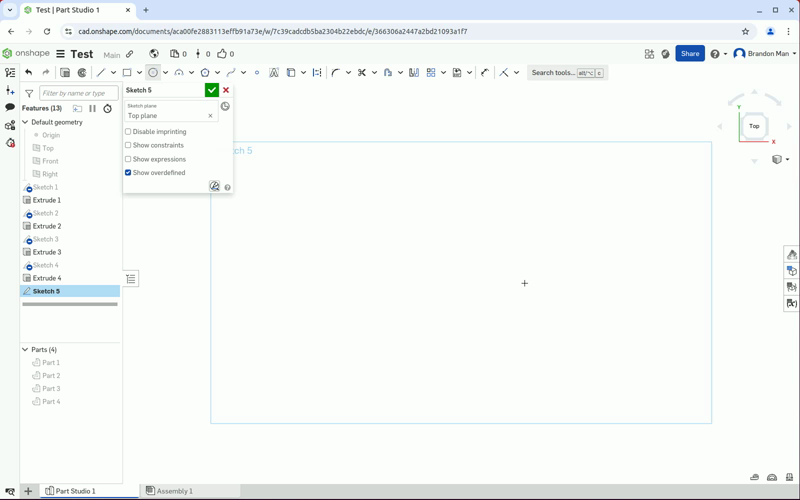
click(524, 282)
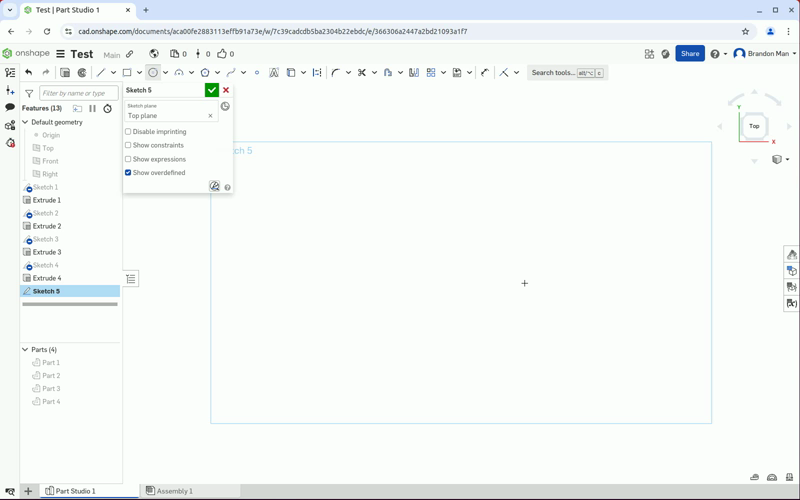
key_up(shift)
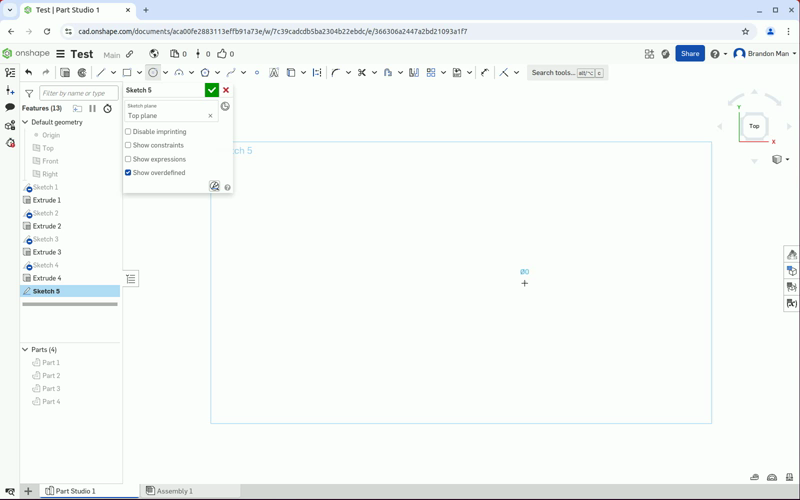
mouse_move(532, 282)
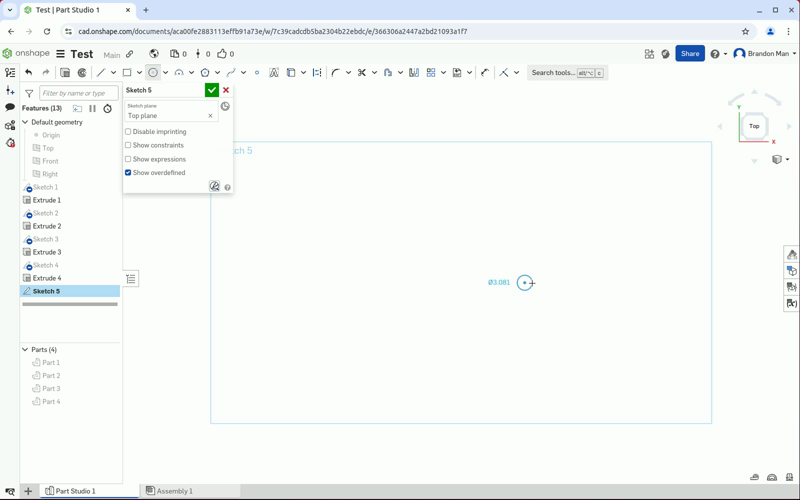
click(532, 282)
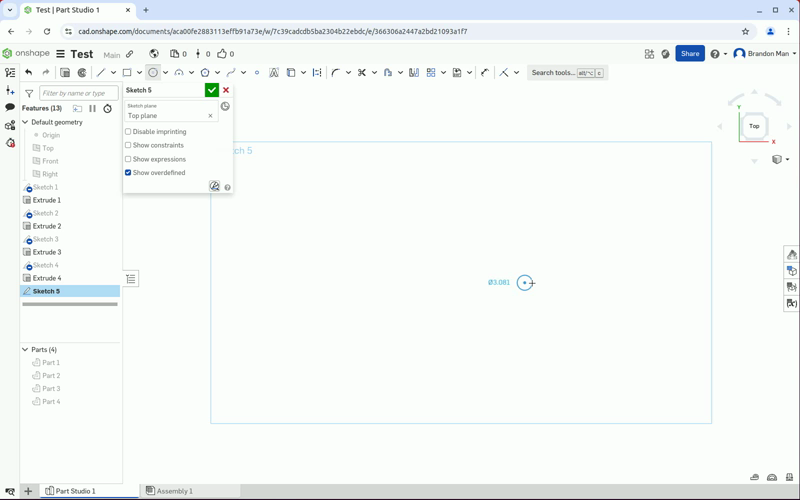
key(esc)
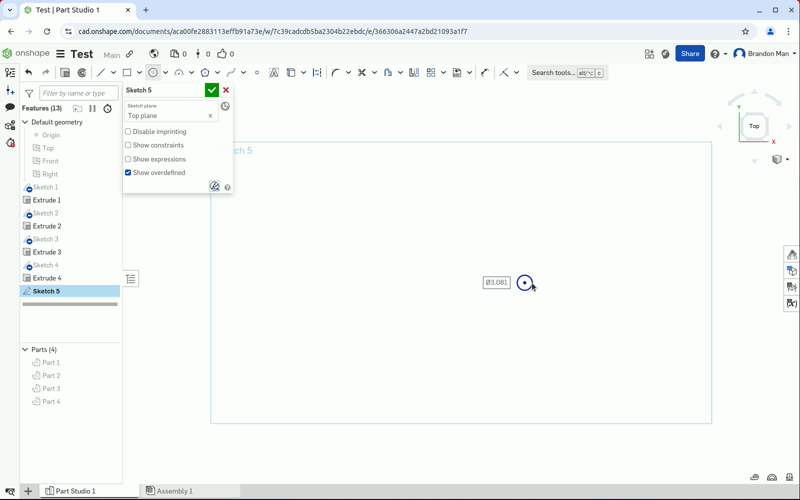
mouse_move(527, 288)
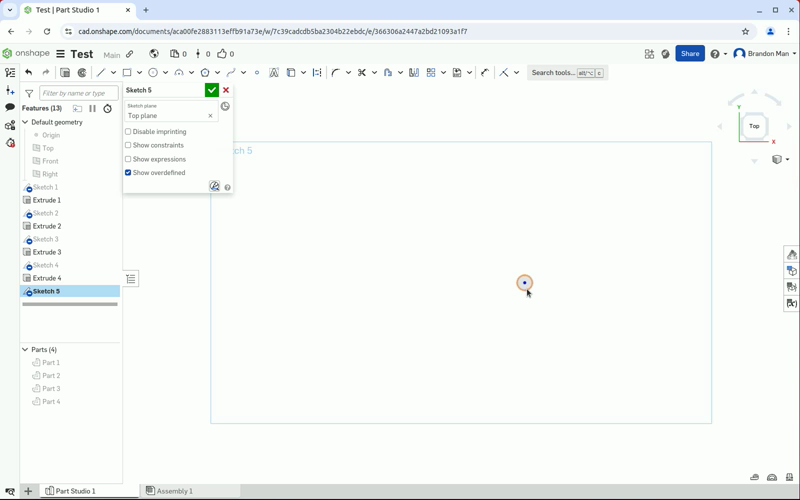
scroll(6)
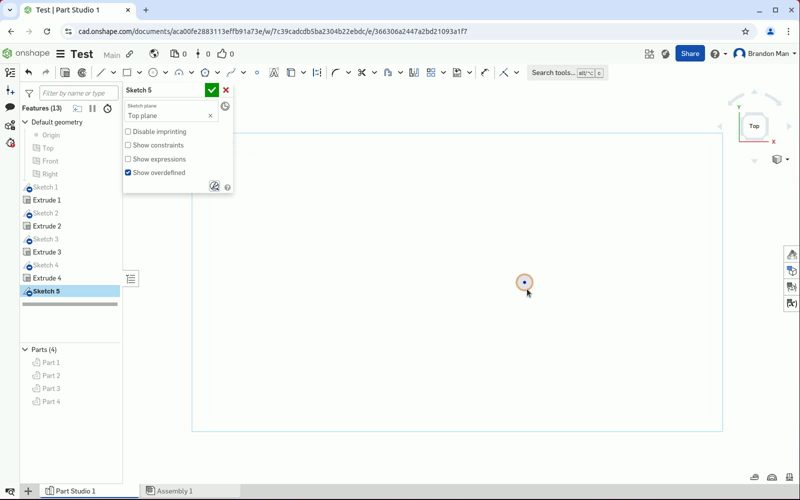
scroll(6)
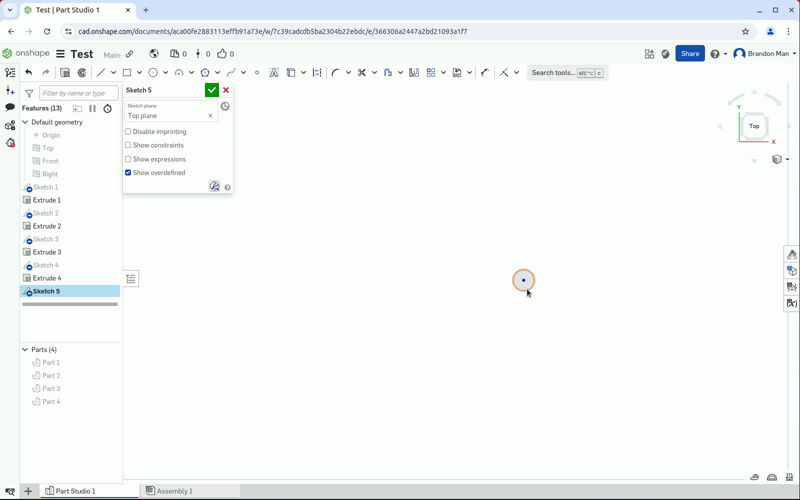
scroll(6)
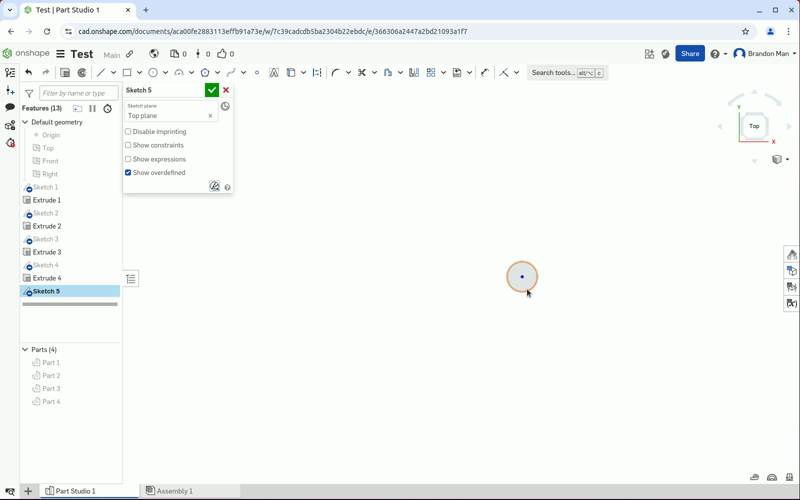
scroll(6)
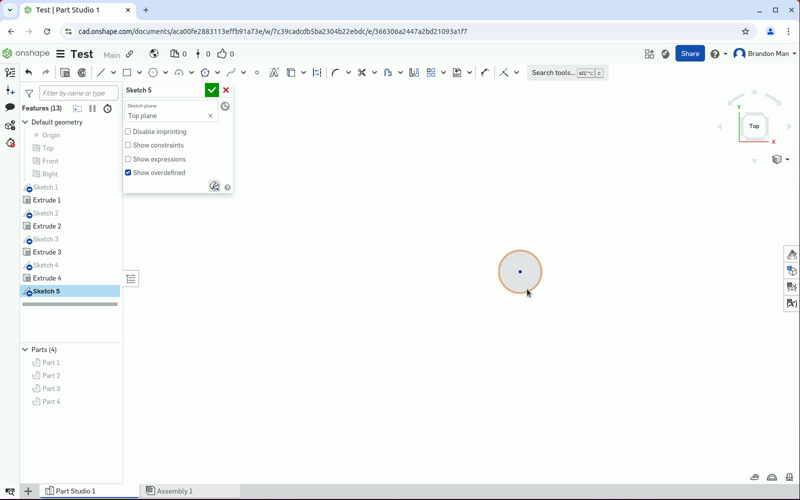
scroll(6)
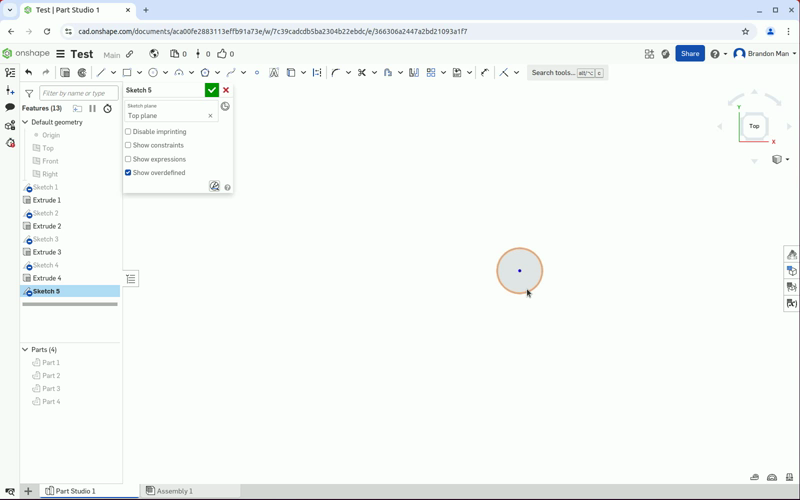
scroll(6)
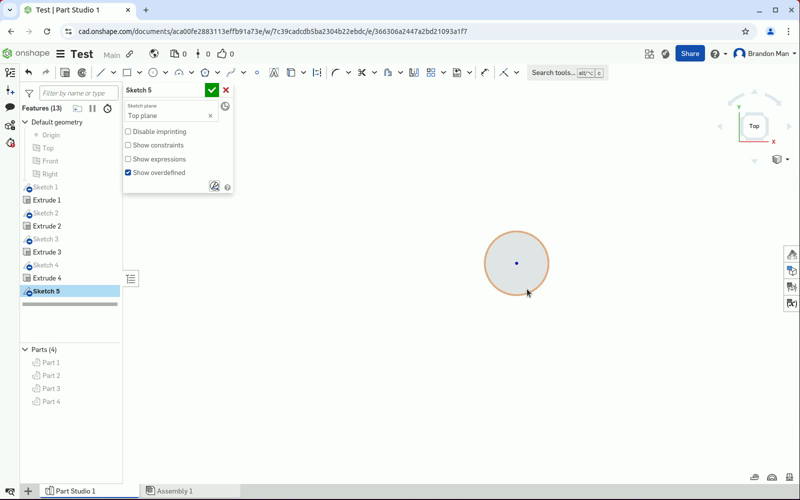
scroll(6)
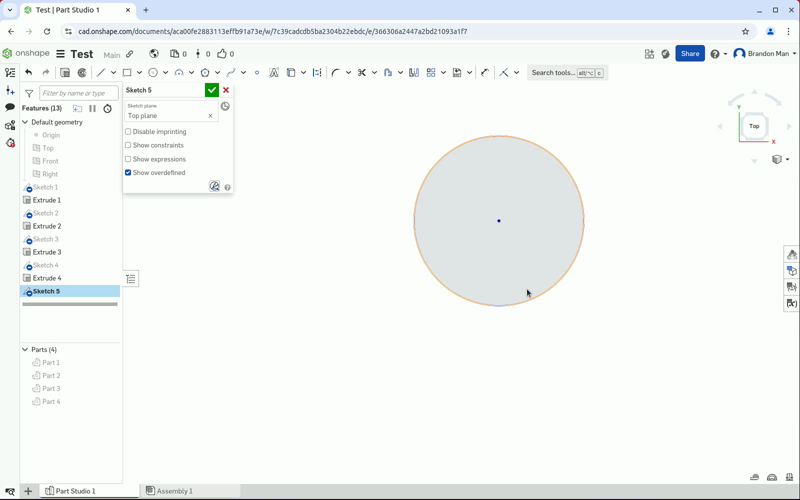
click(527, 288)
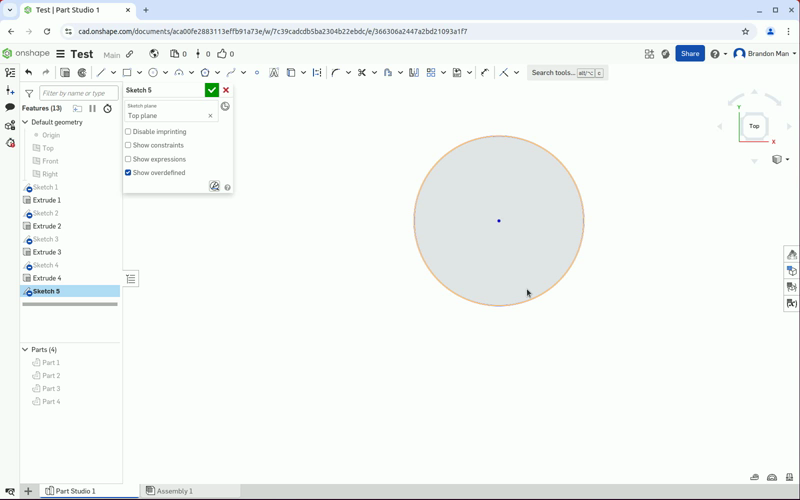
scroll(-6)
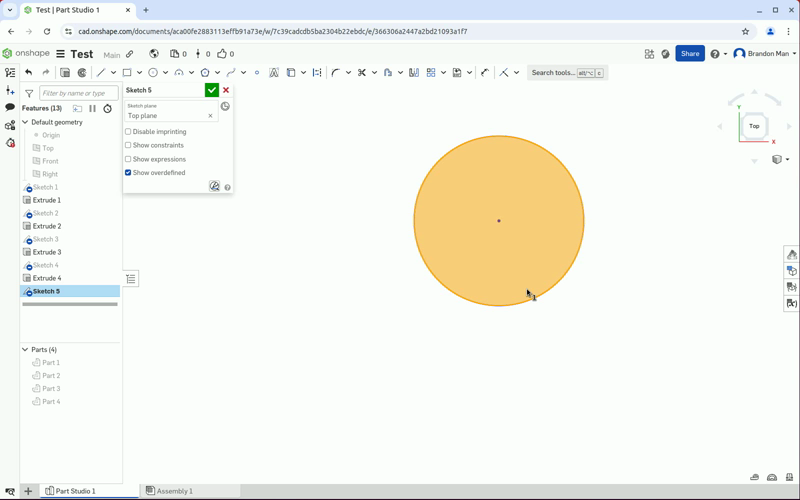
scroll(-6)
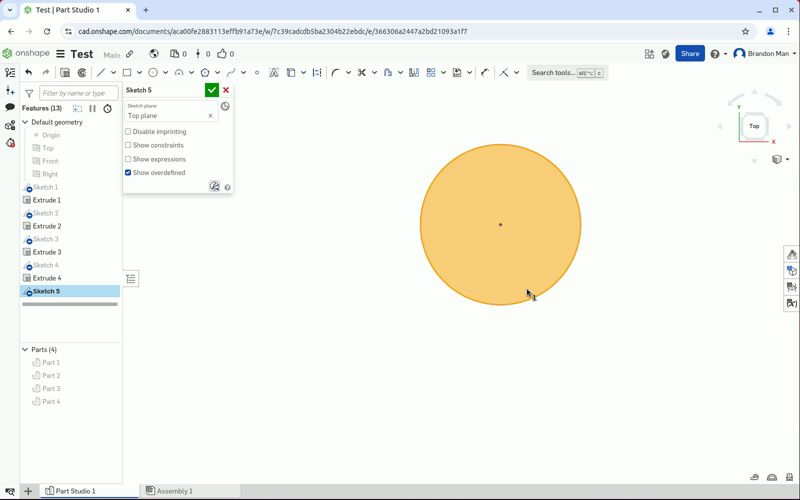
scroll(-6)
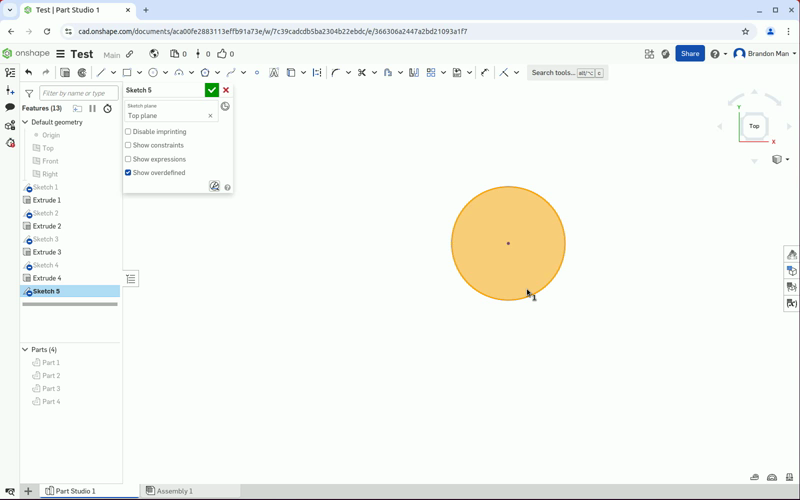
scroll(-6)
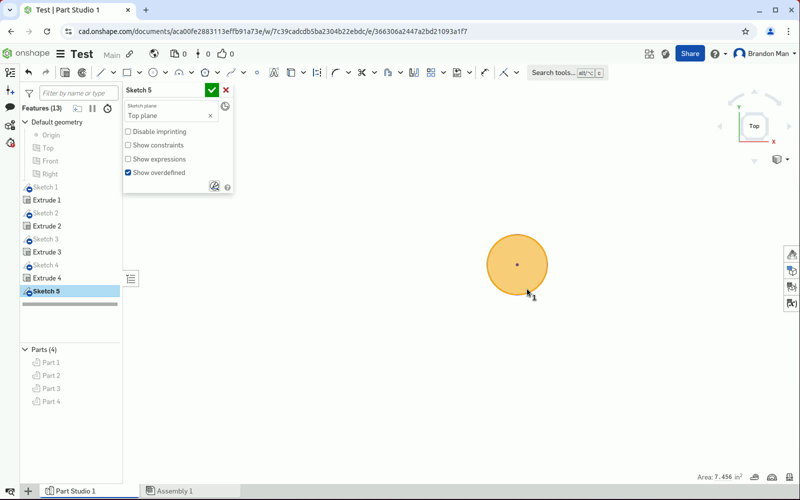
scroll(-6)
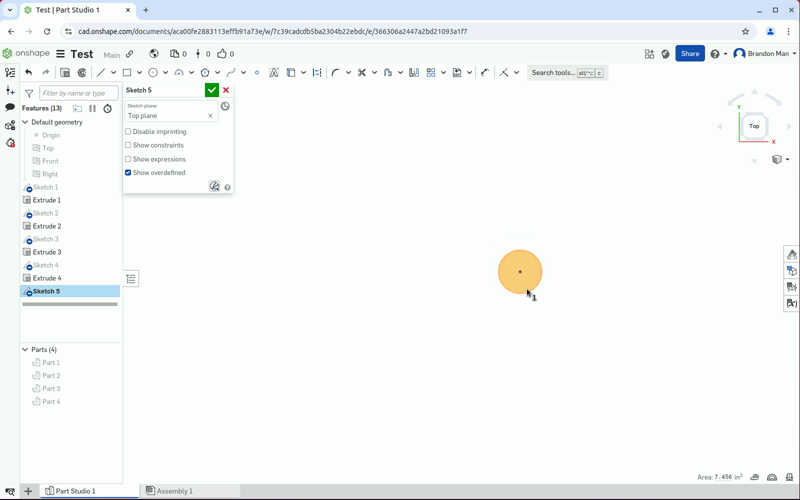
scroll(-6)
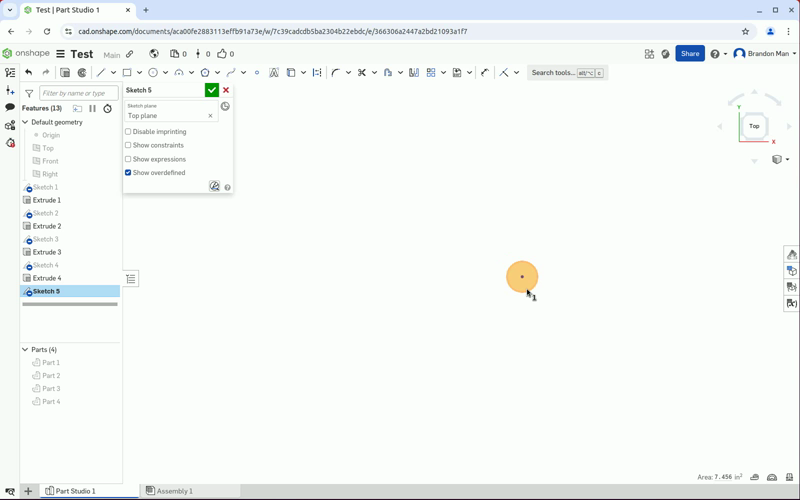
scroll(-6)
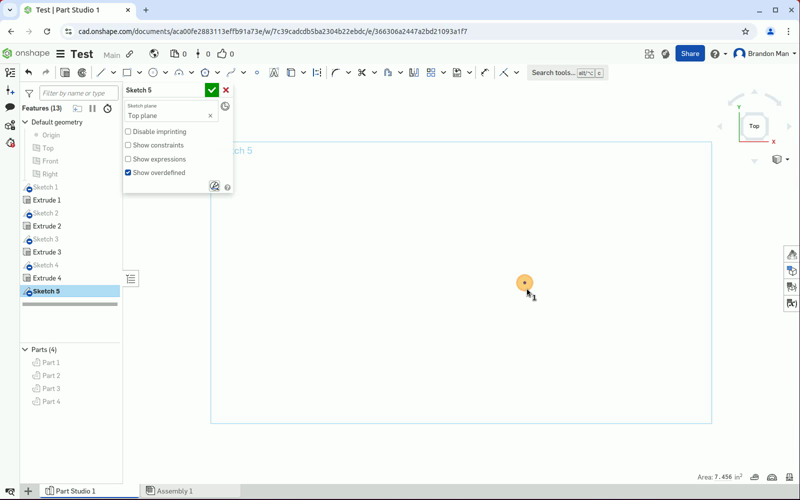
mouse_move(73, 352)
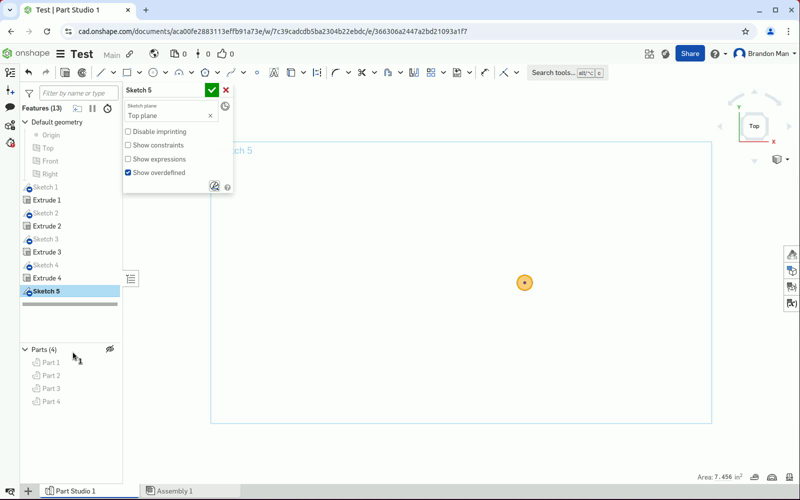
key(shift+y)
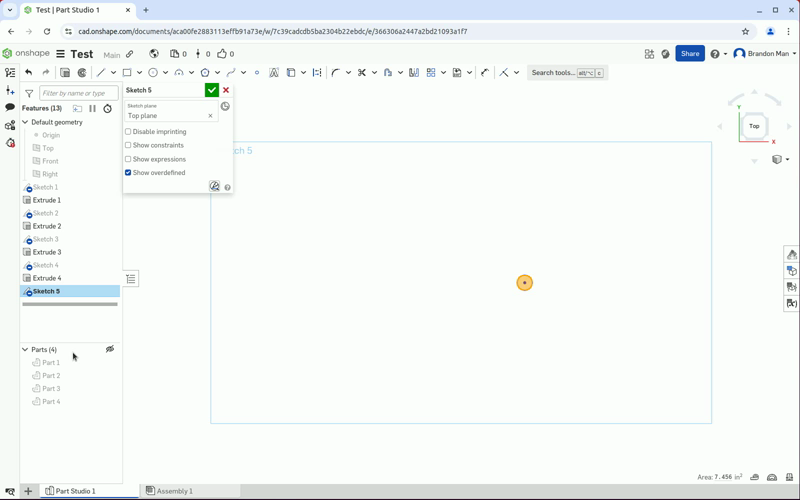
key(shift+e)
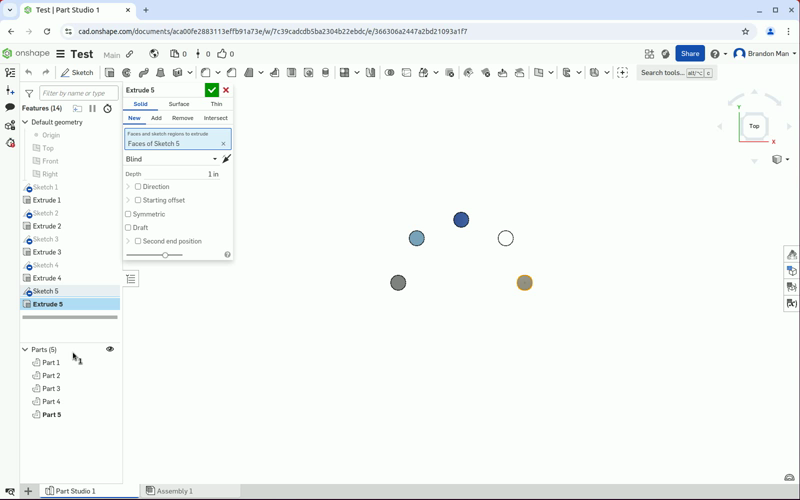
mouse_move(143, 106)
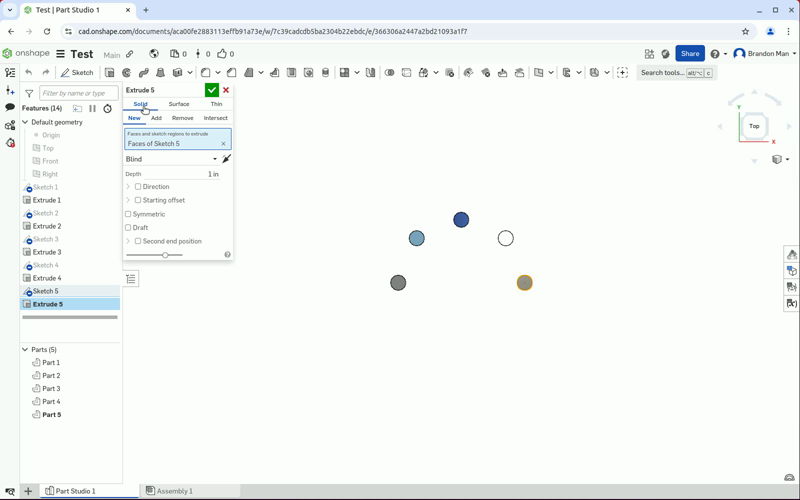
click(143, 106)
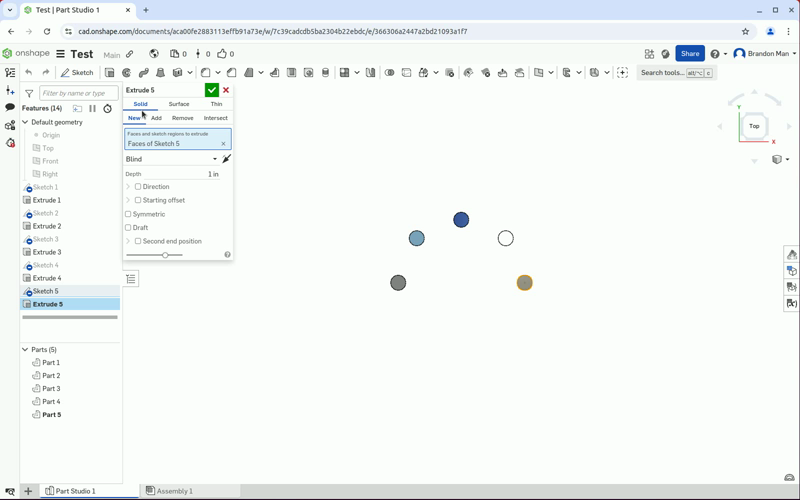
mouse_move(137, 120)
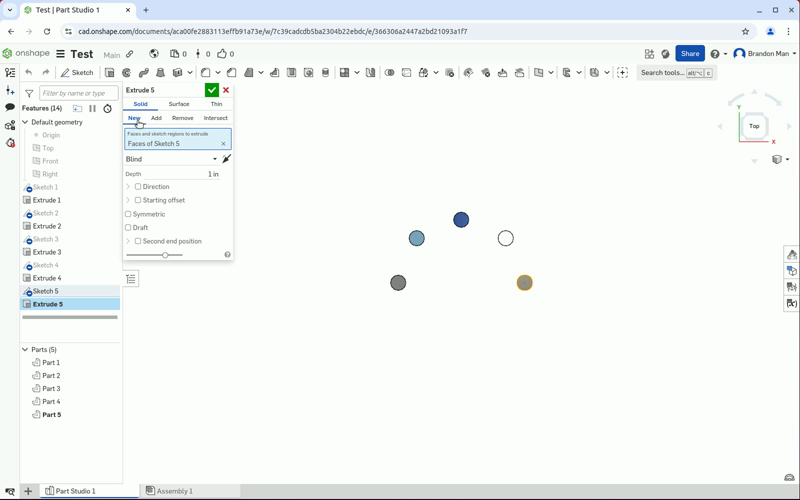
click(137, 120)
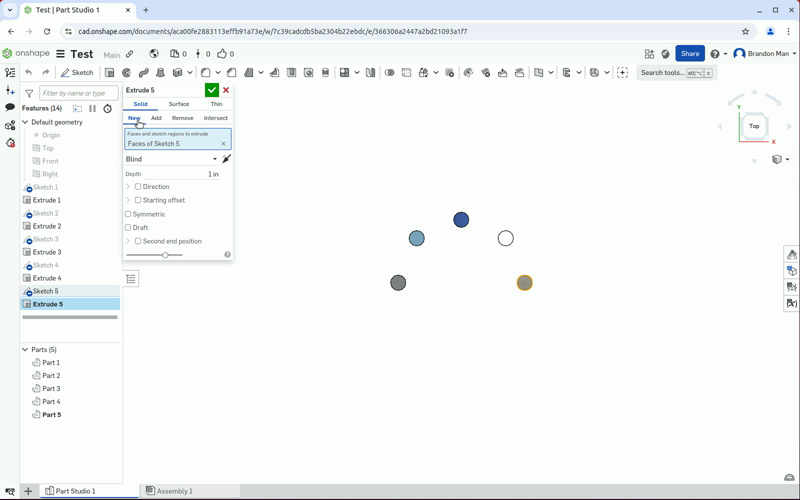
key(tab, 4)
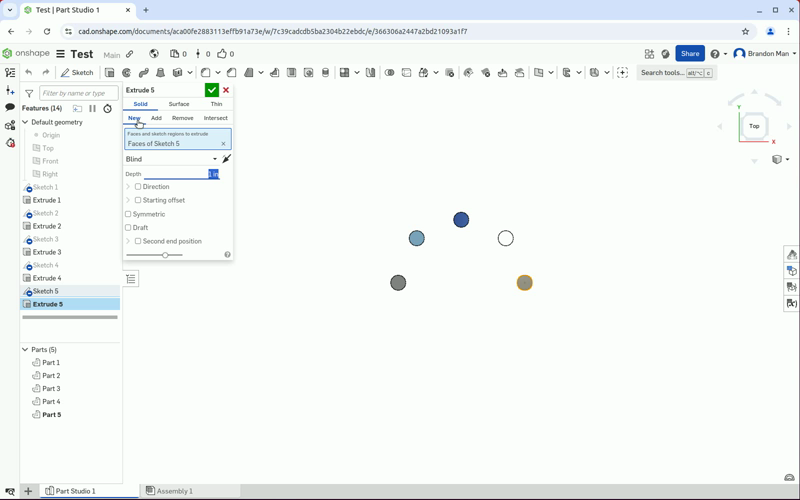
text(1.444)
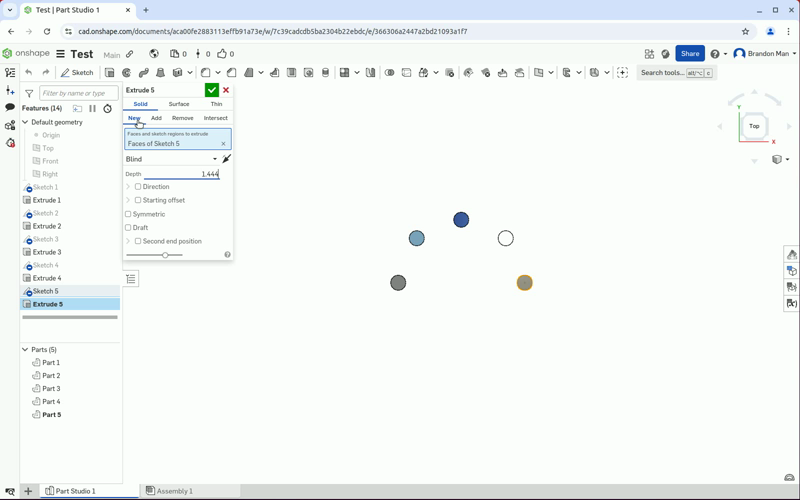
key(enter)
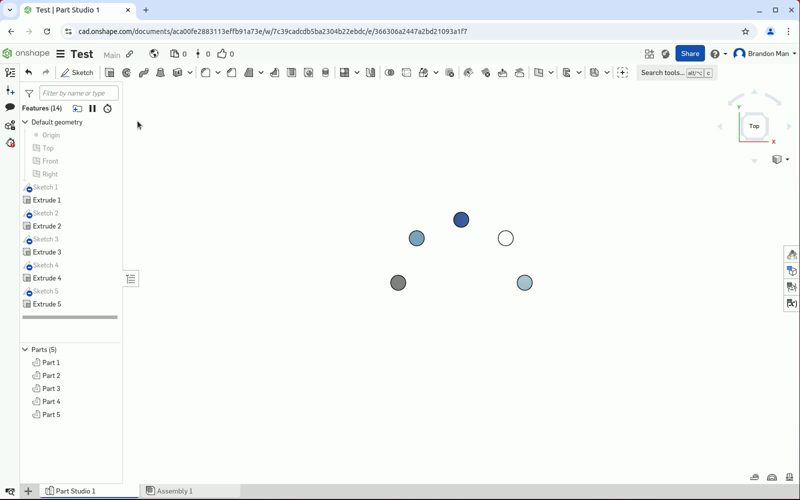
key(shift+h)
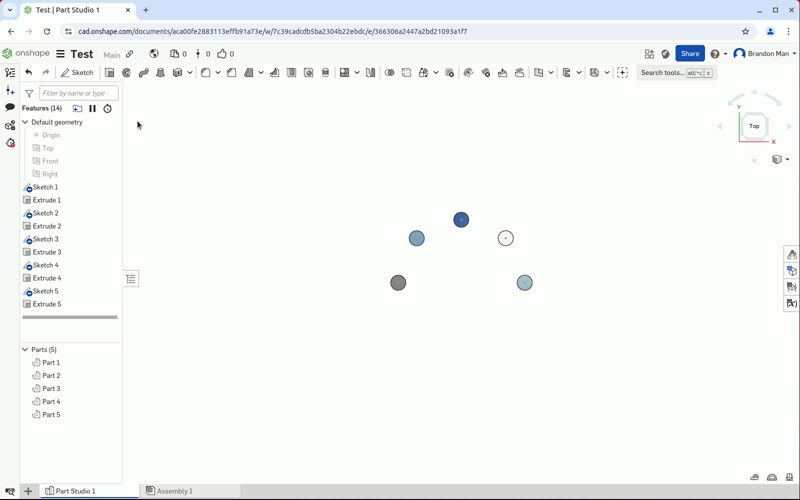
key(shift+h)
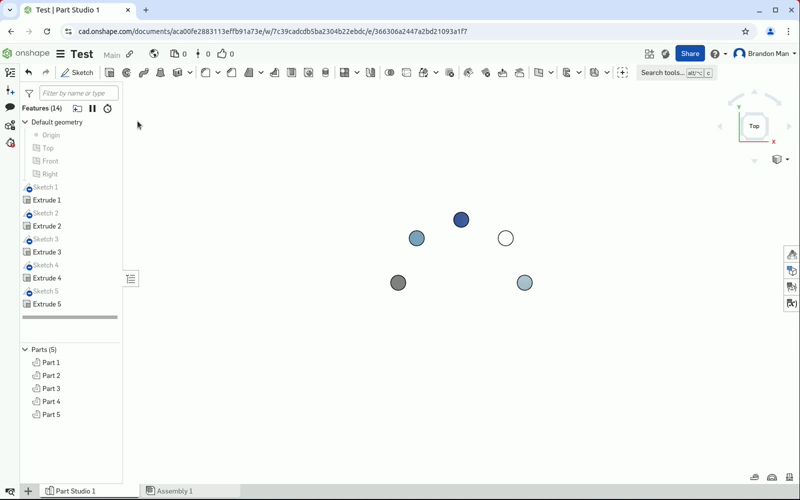
mouse_move(73, 189)
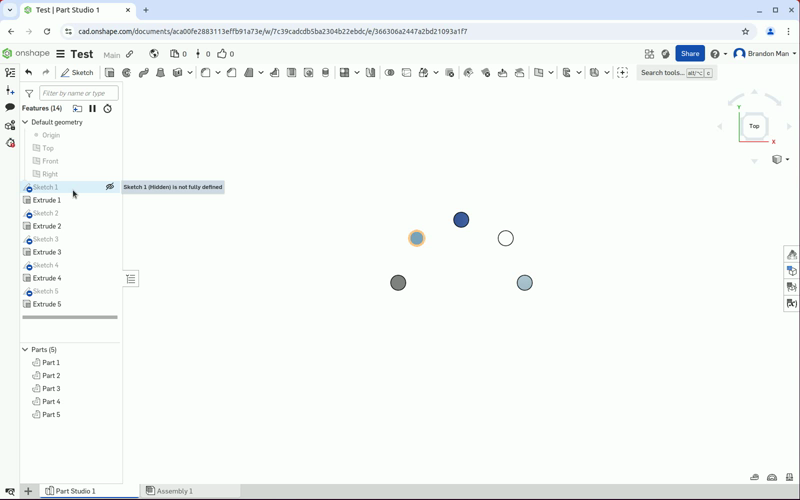
click(73, 189)
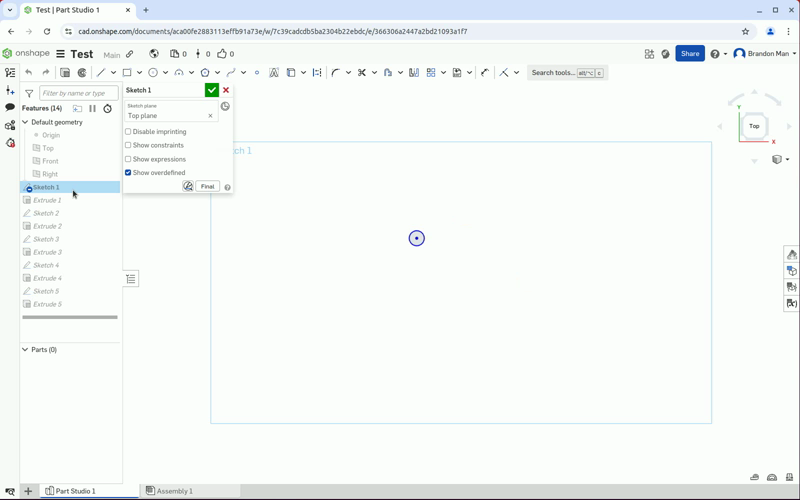
mouse_move(229, 92)
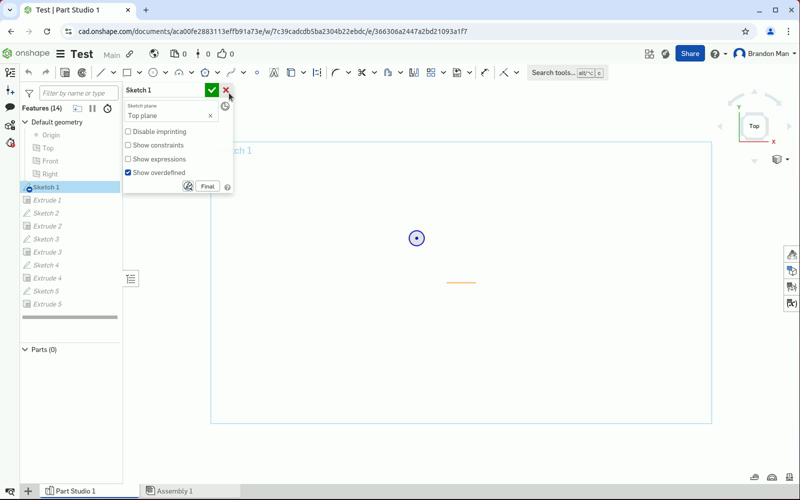
click(229, 92)
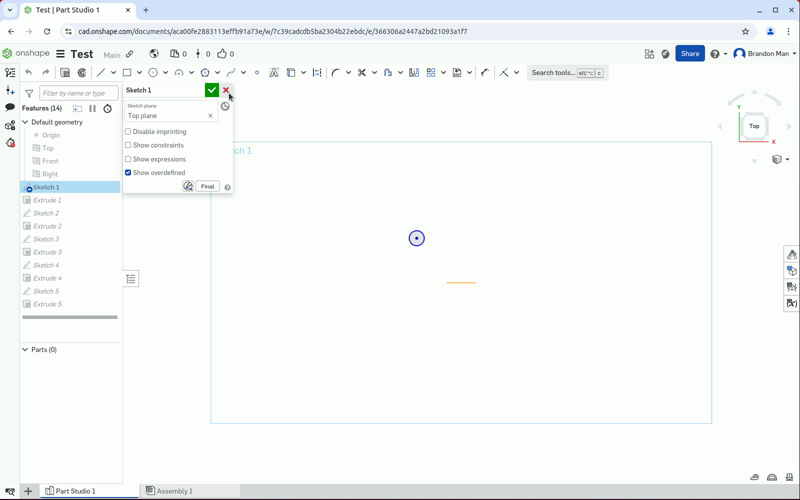
key(shift+s)
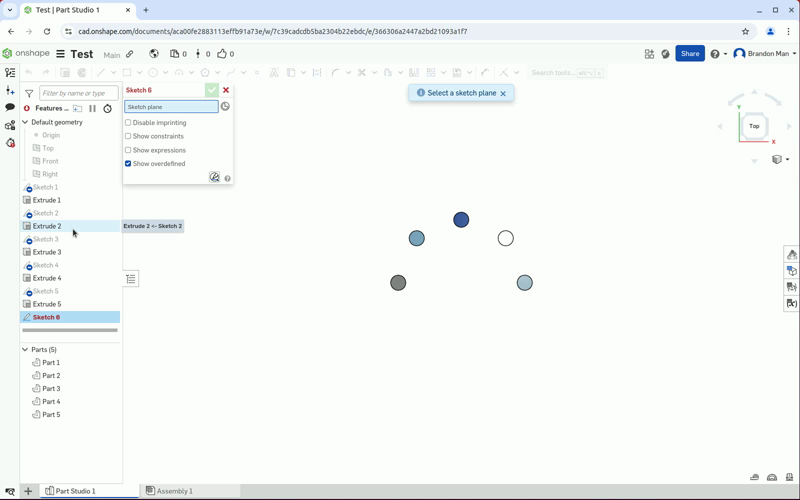
scroll(3)
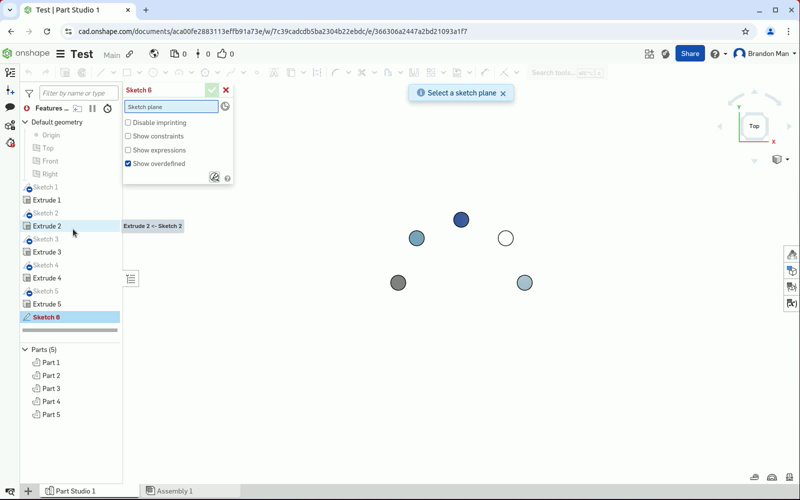
mouse_move(73, 150)
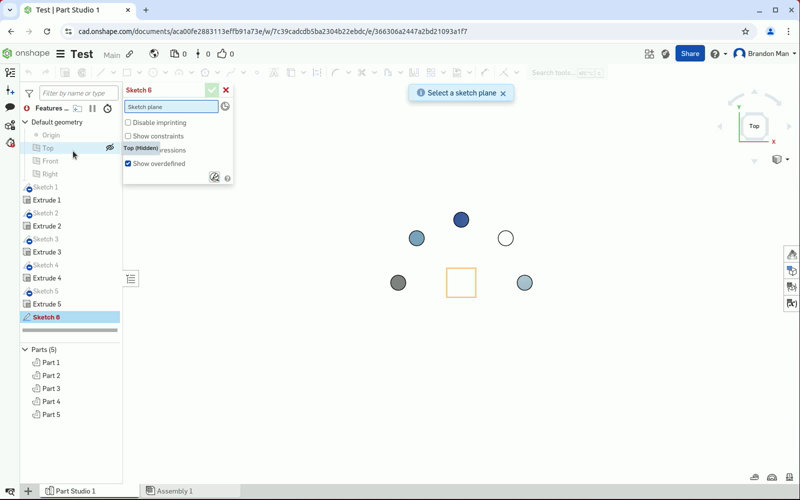
click(73, 150)
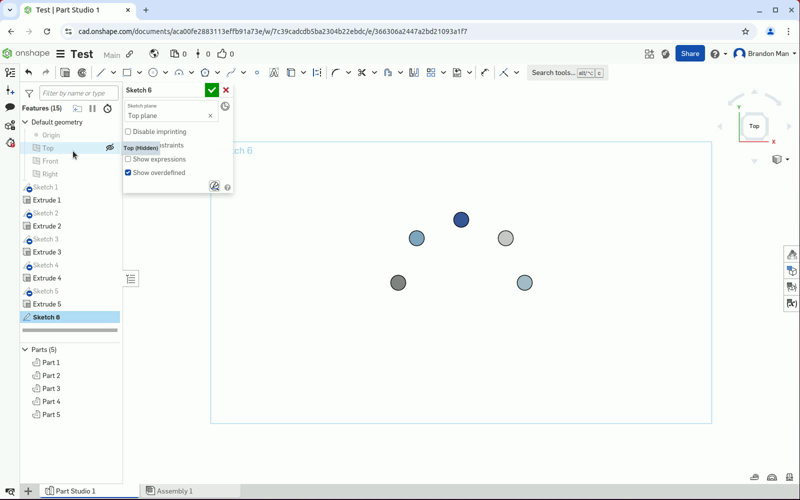
mouse_move(73, 352)
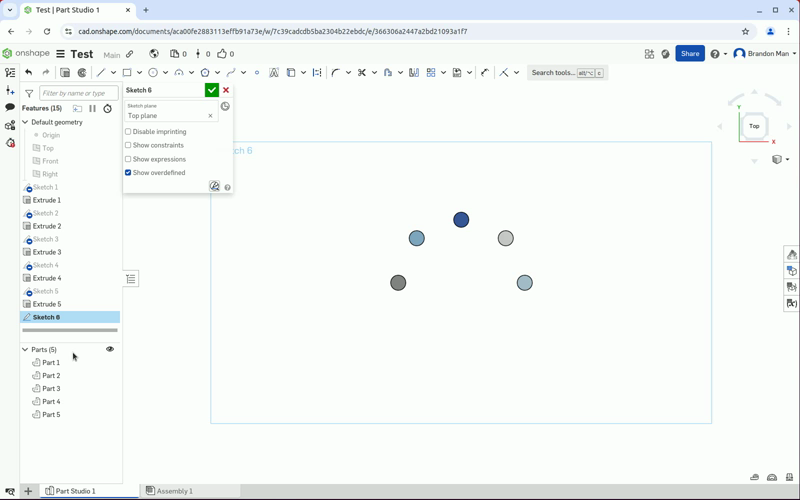
key(y)
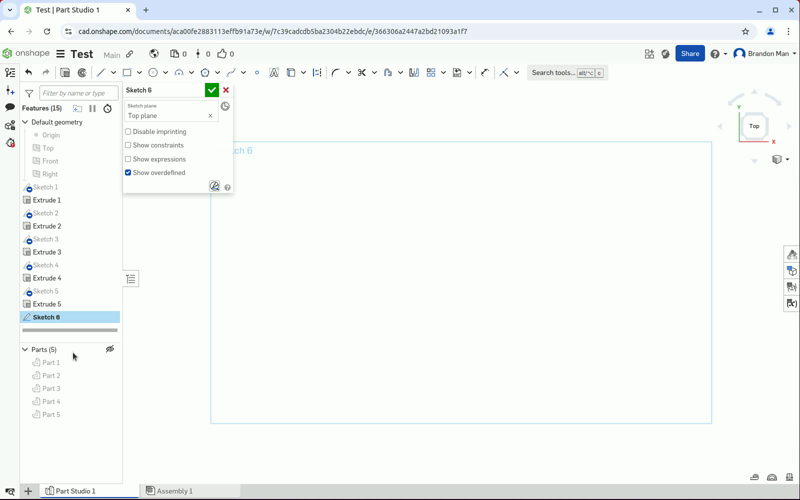
key(a)
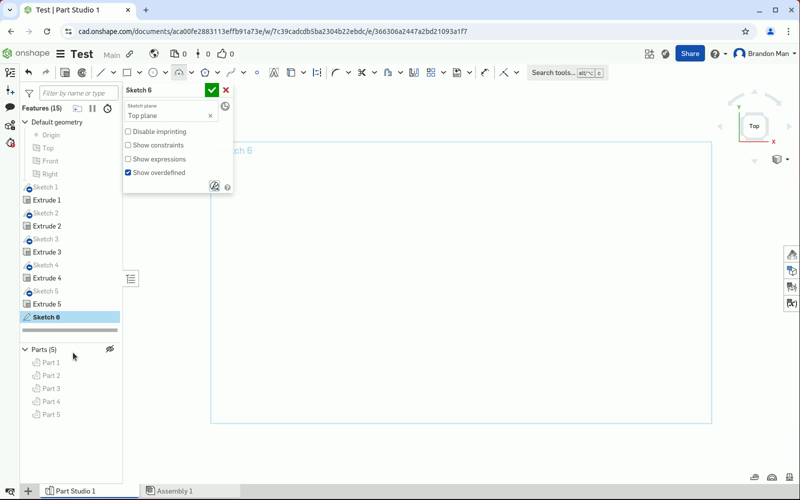
key_down(shift)
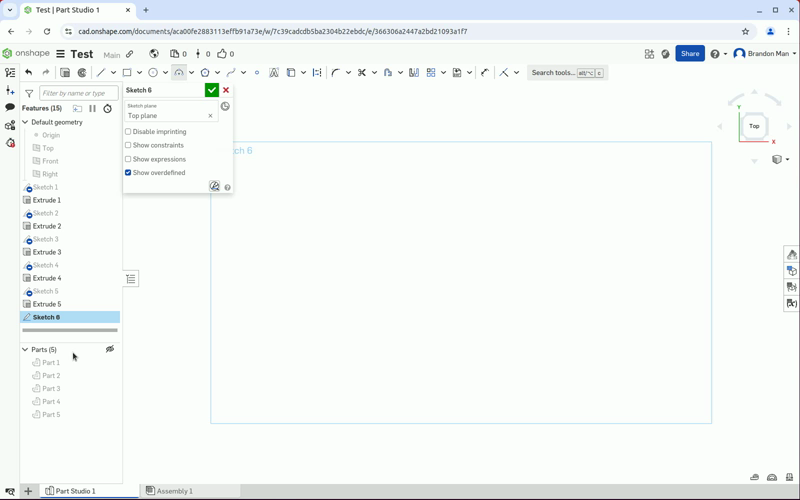
mouse_move(450, 373)
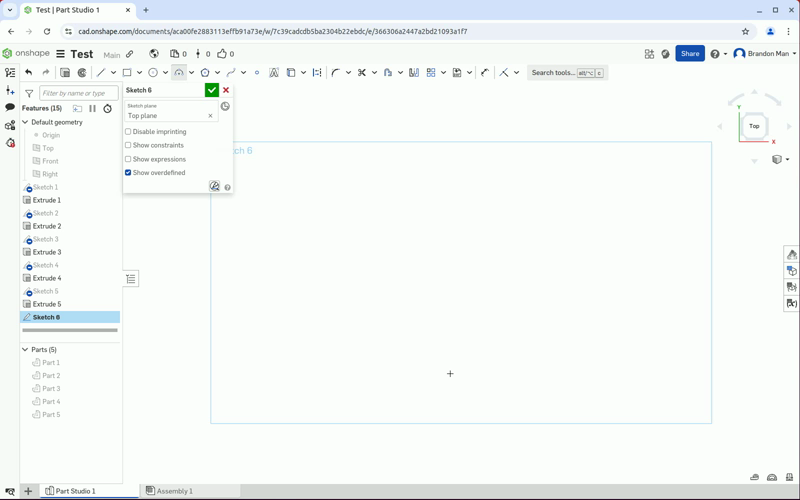
click(450, 373)
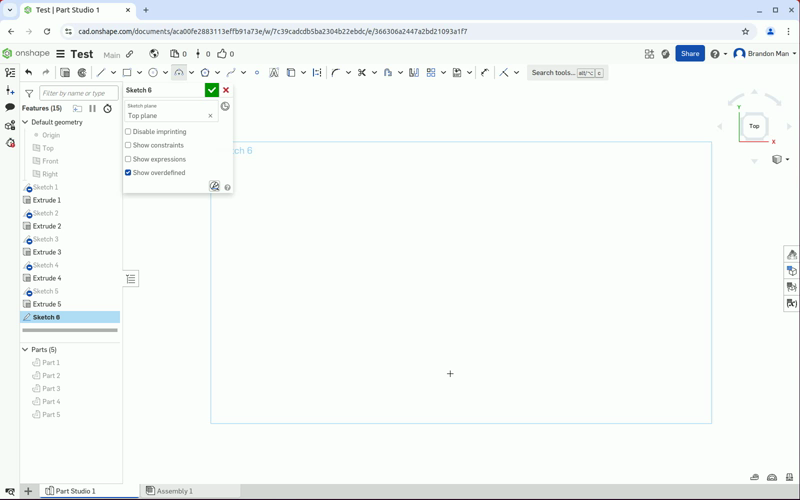
key_up(shift)
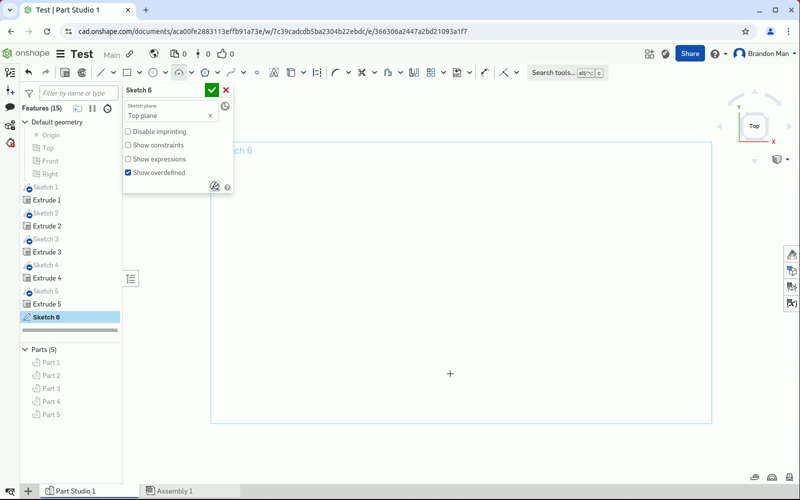
key_down(shift)
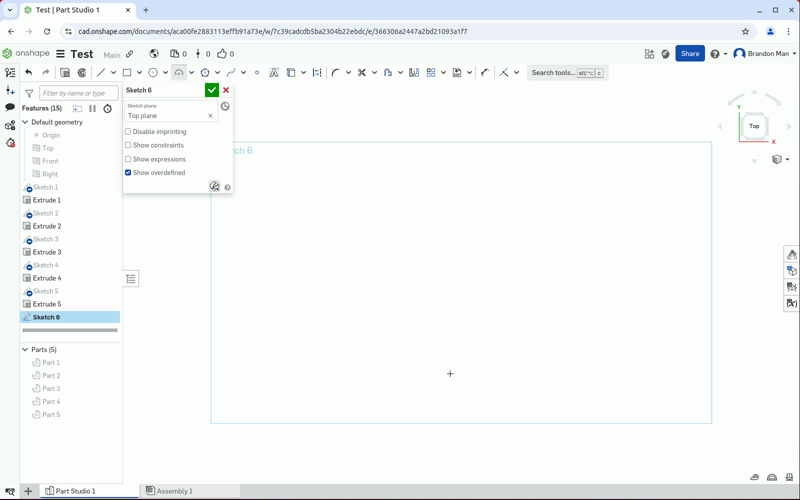
mouse_move(471, 373)
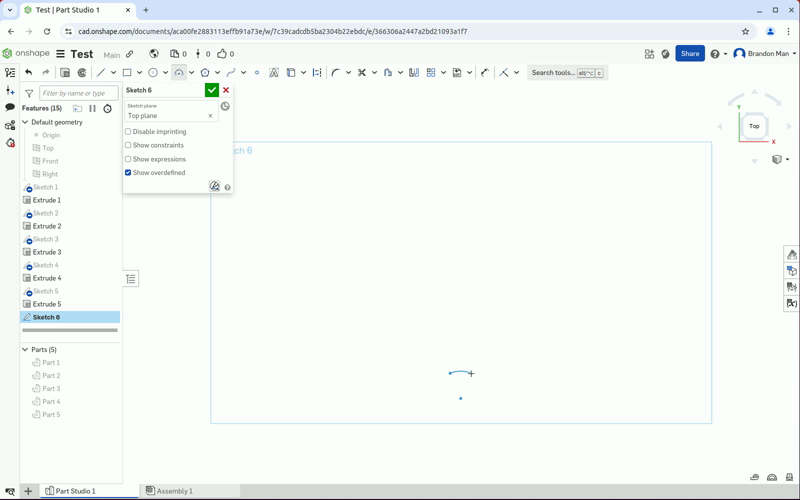
click(471, 373)
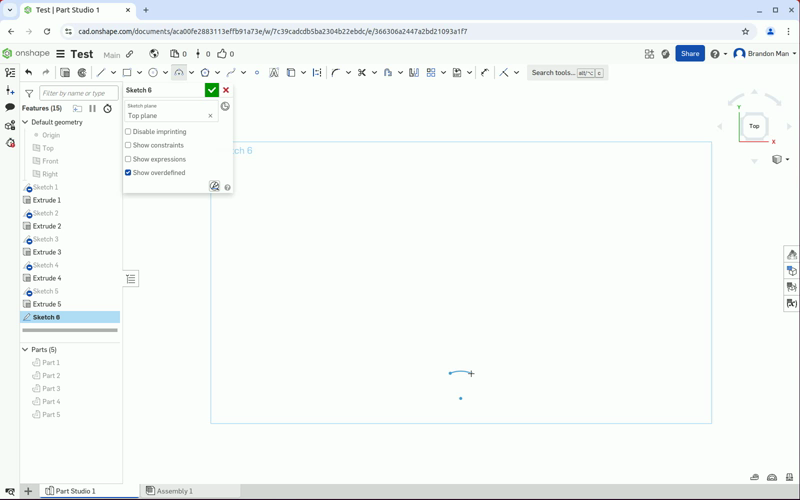
mouse_move(460, 363)
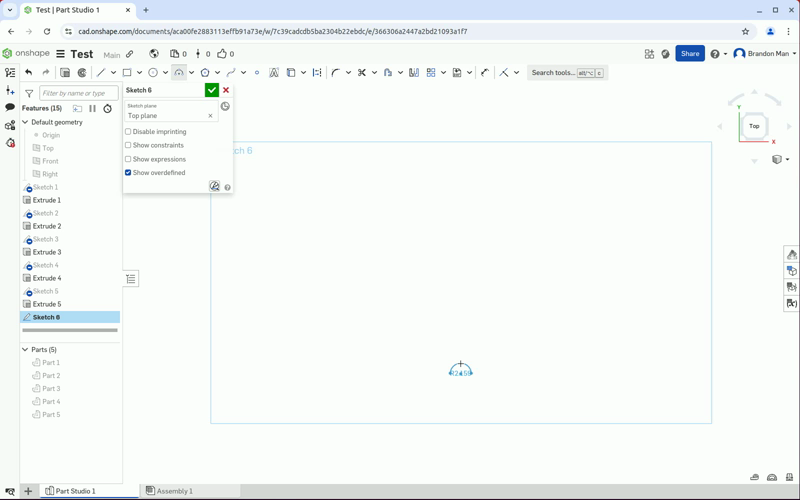
click(460, 363)
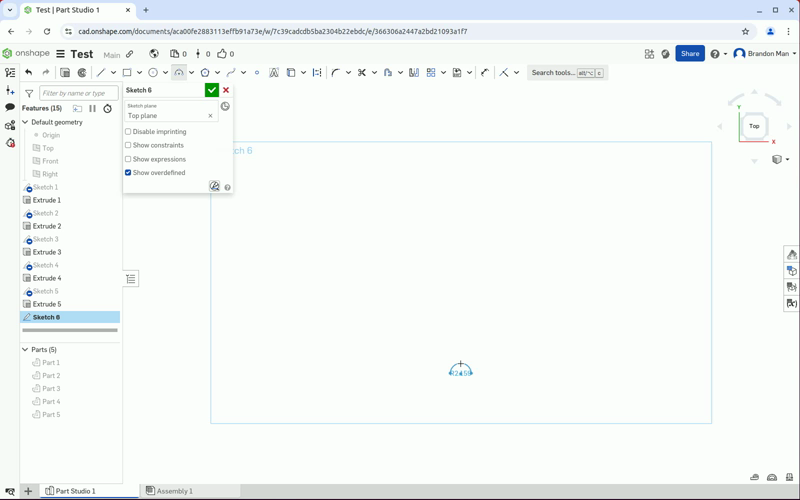
key_up(shift)
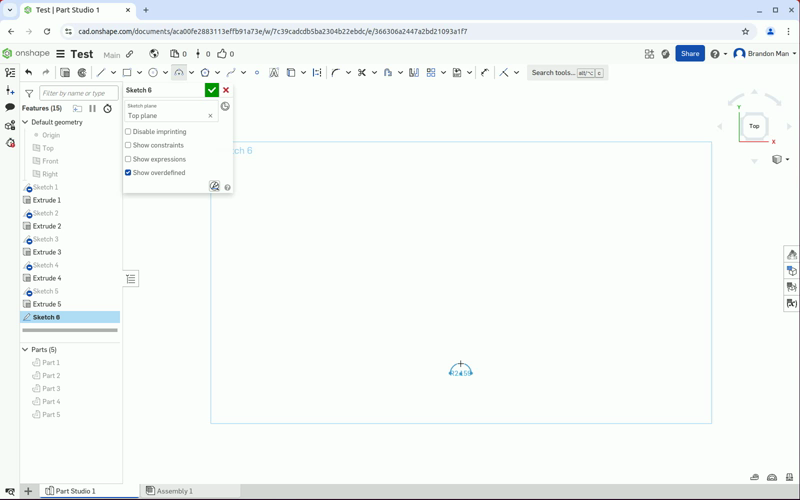
mouse_move(471, 373)
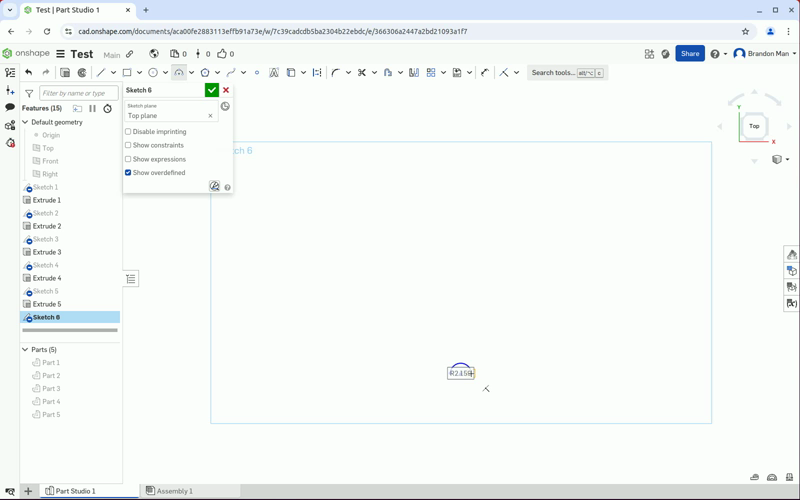
click(471, 373)
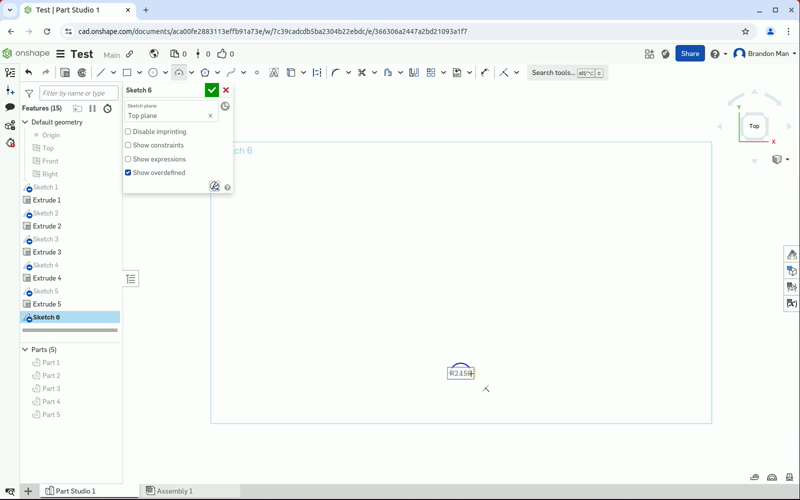
mouse_move(450, 373)
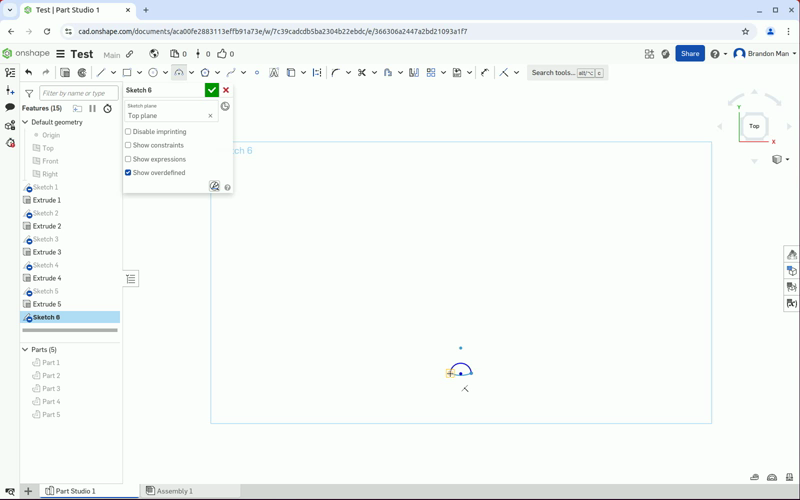
click(450, 373)
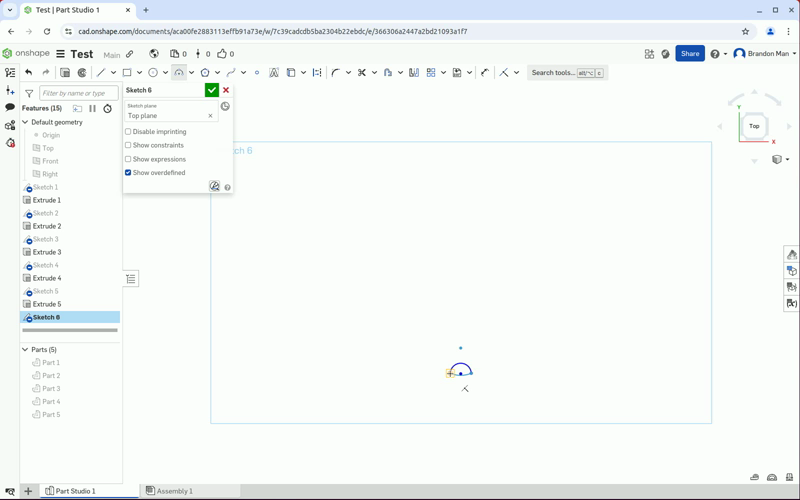
key_down(shift)
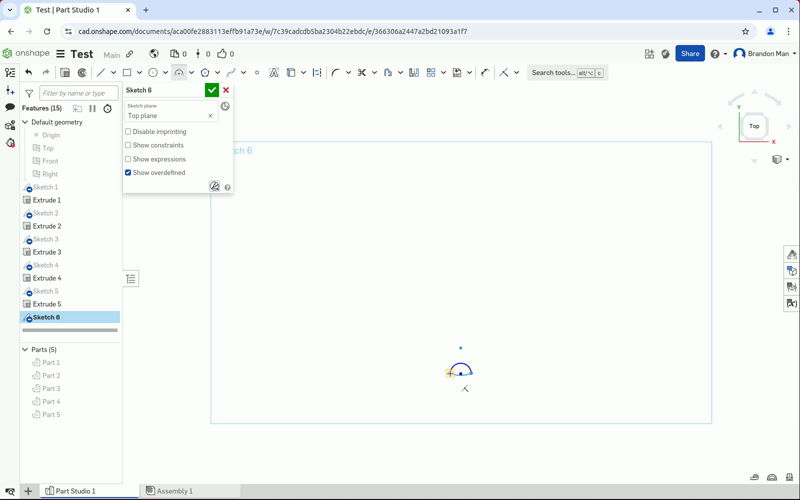
mouse_move(460, 183)
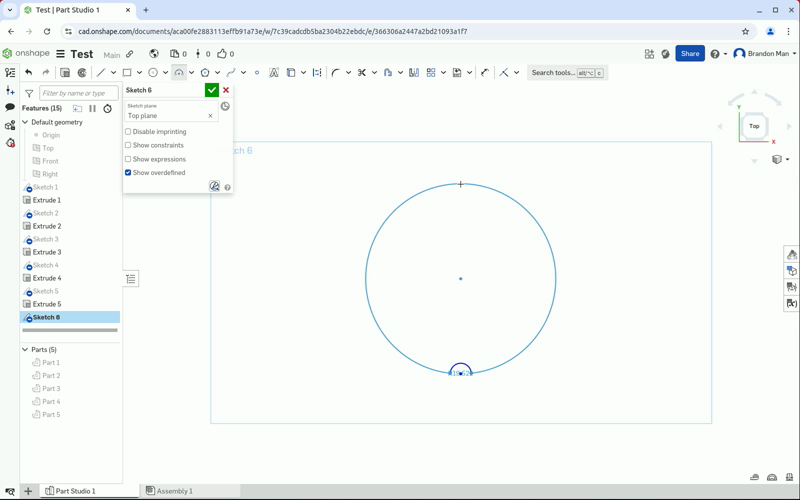
click(460, 183)
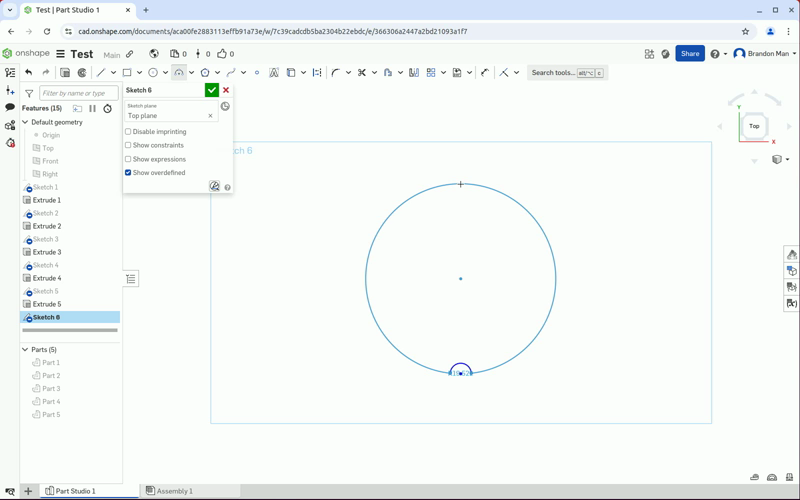
key_up(shift)
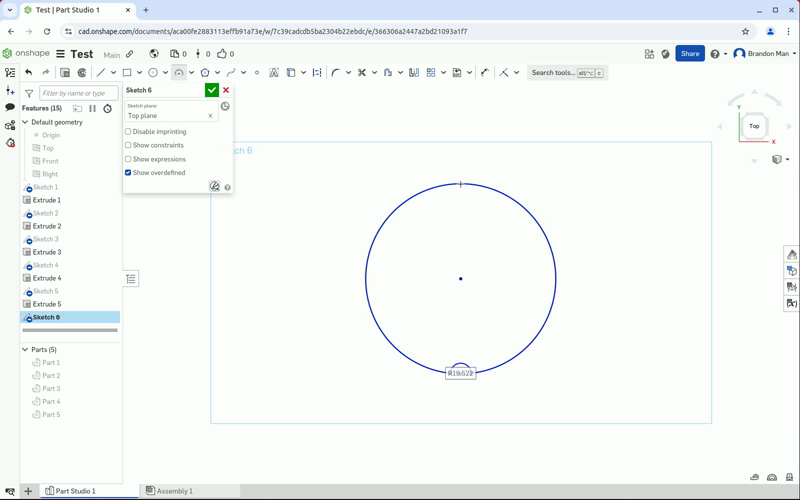
key(esc)
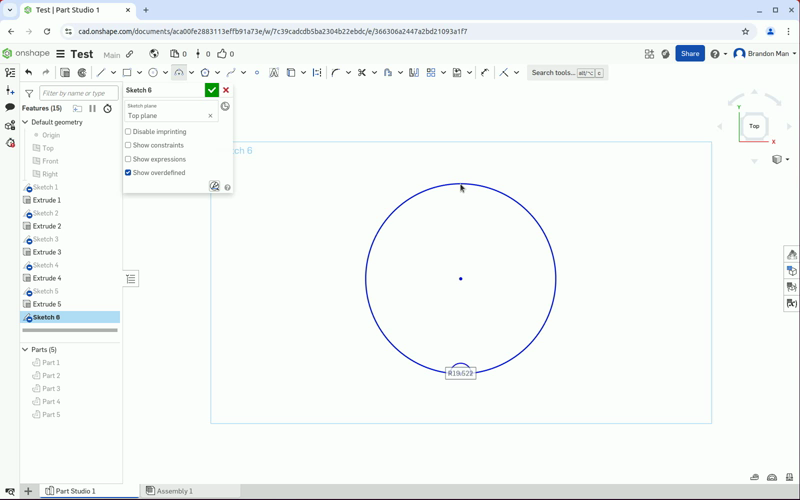
key(a)
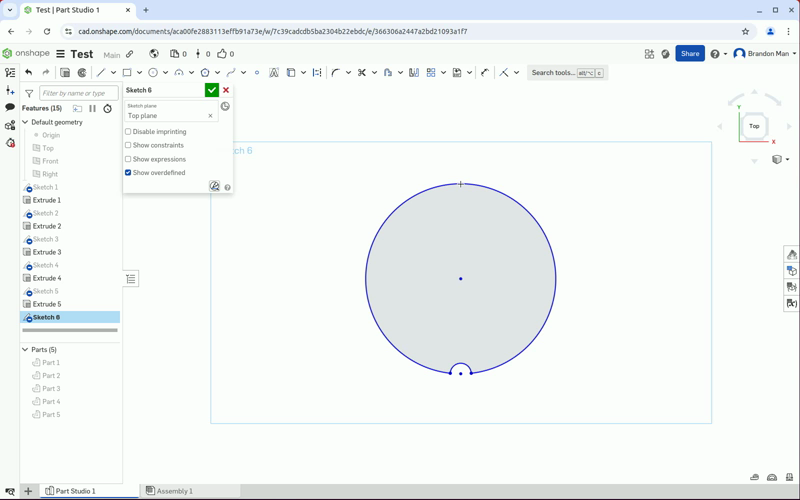
key_down(shift)
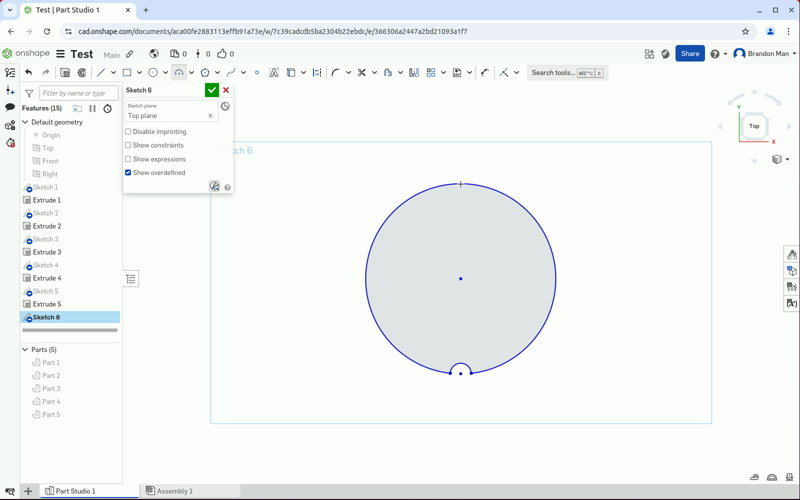
mouse_move(448, 369)
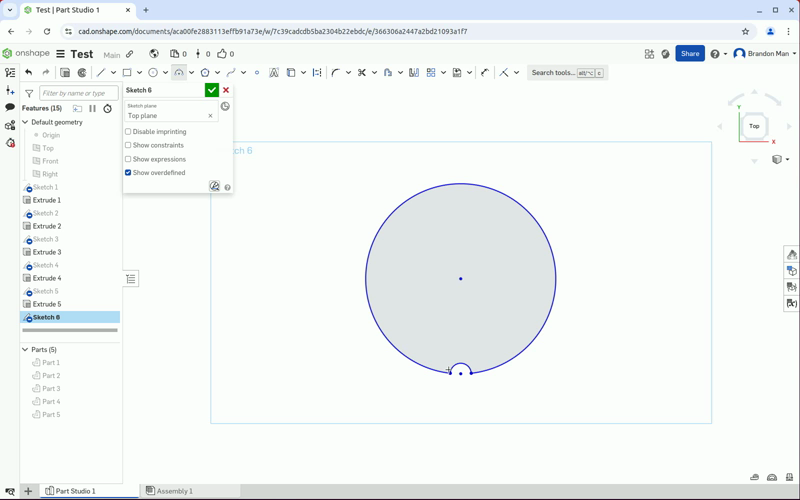
scroll(6)
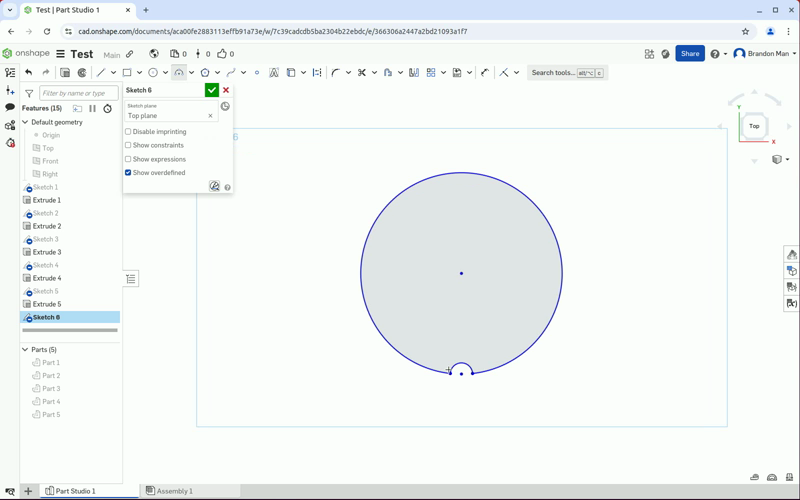
scroll(6)
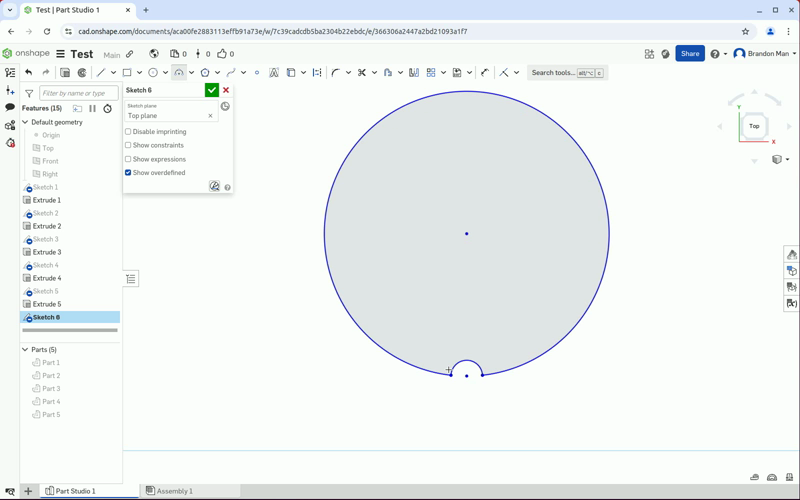
scroll(6)
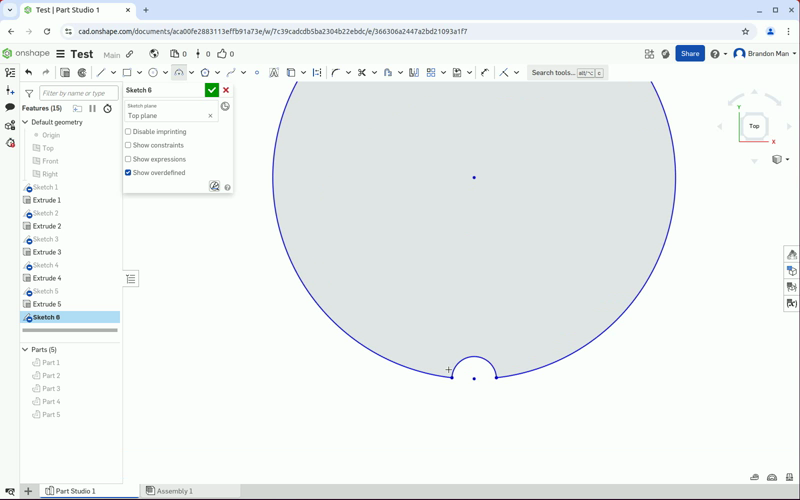
scroll(6)
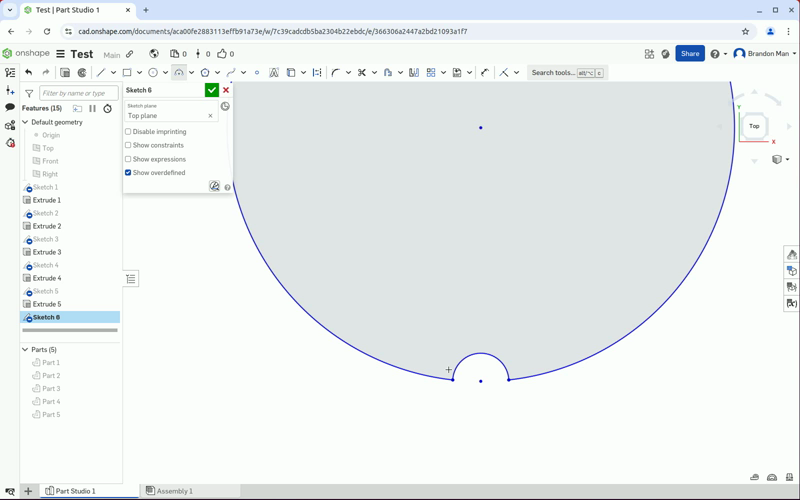
scroll(6)
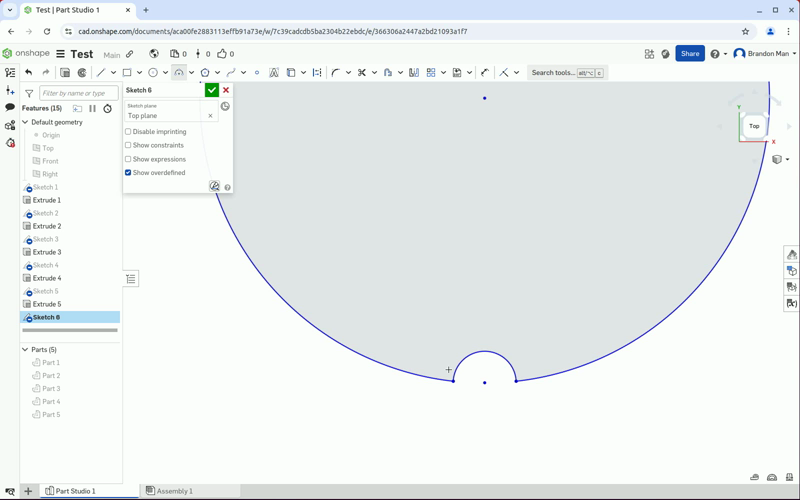
scroll(6)
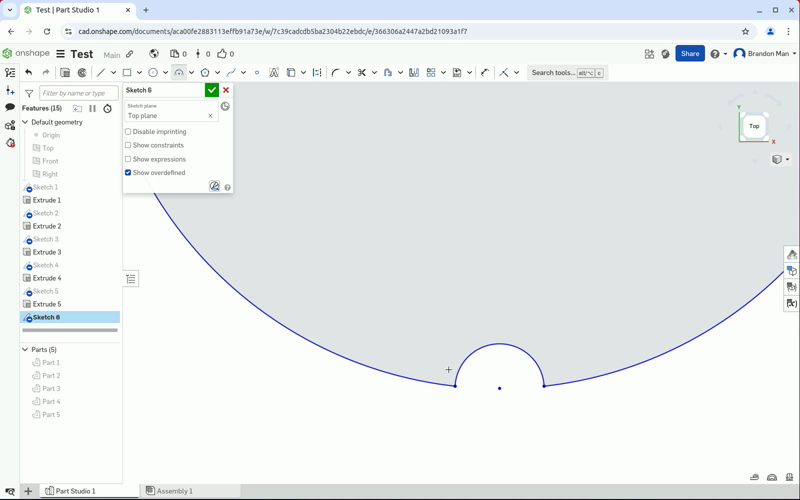
scroll(6)
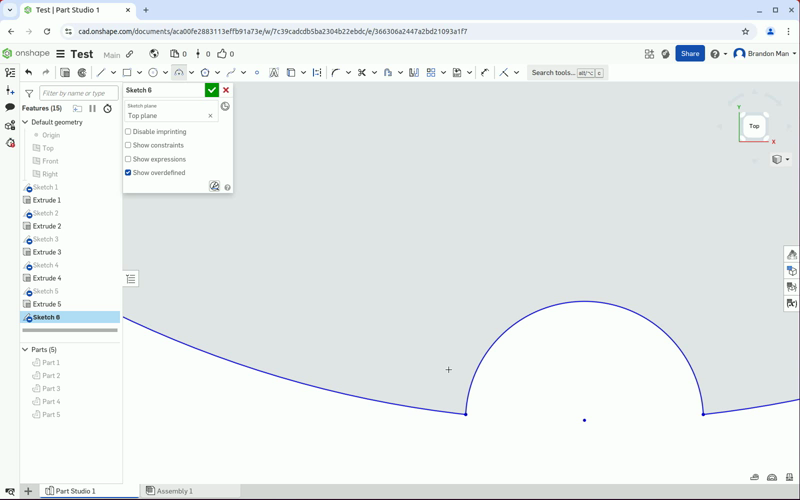
click(448, 369)
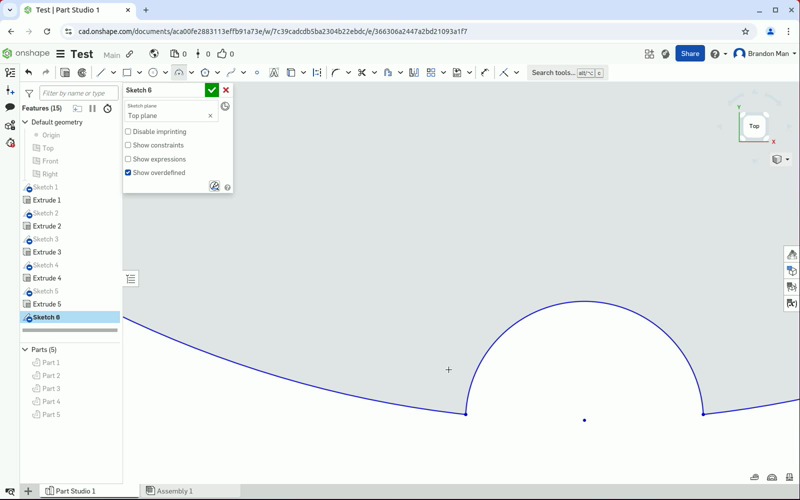
scroll(-6)
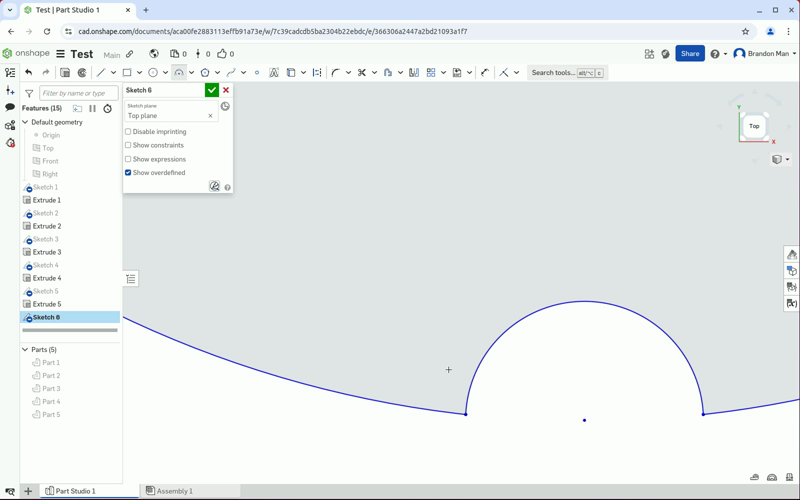
scroll(-6)
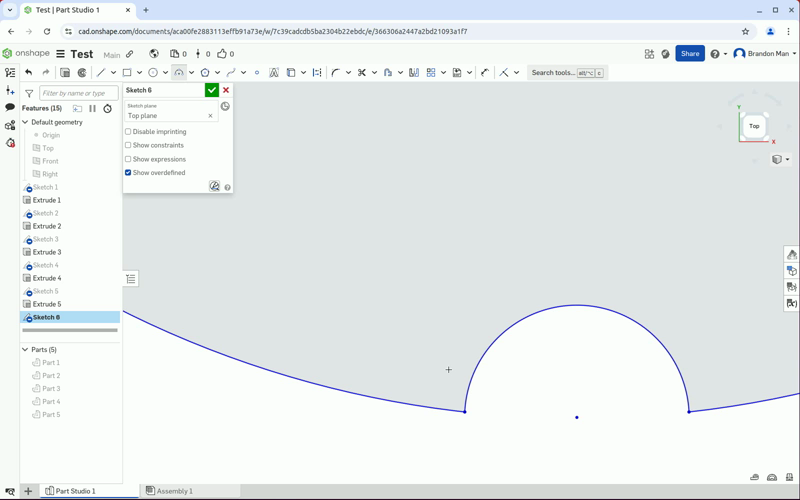
scroll(-6)
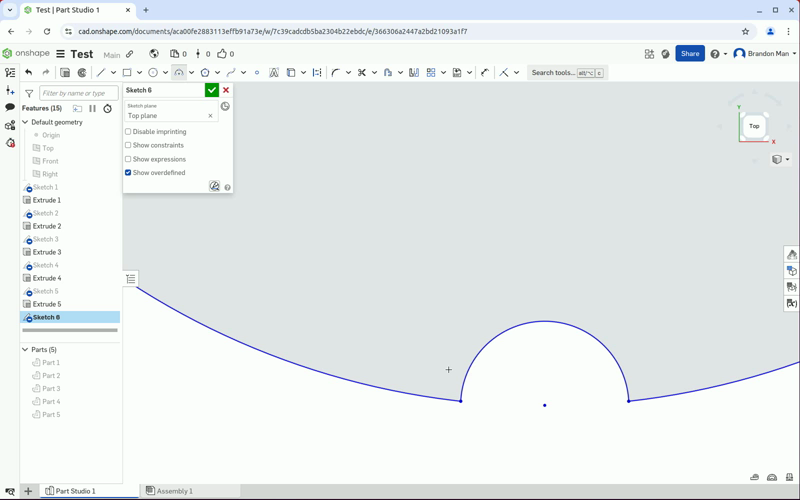
scroll(-6)
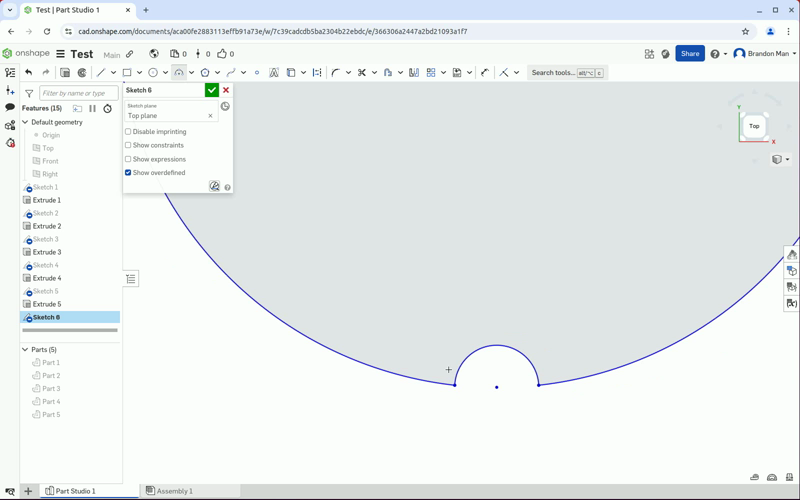
scroll(-6)
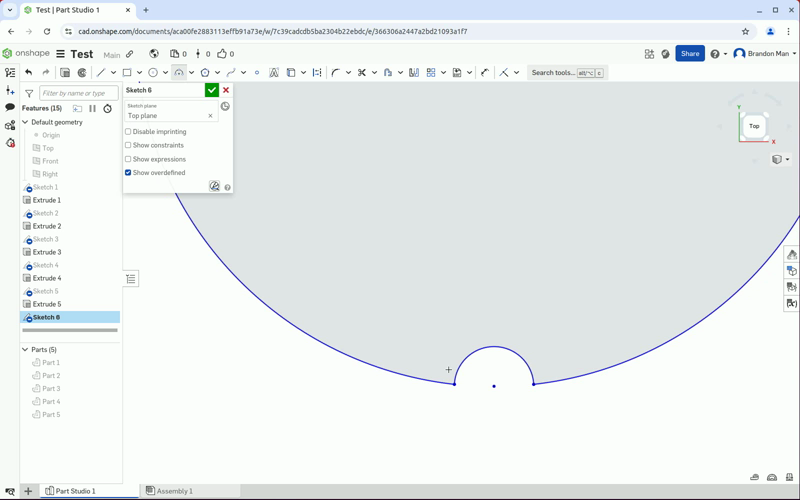
scroll(-6)
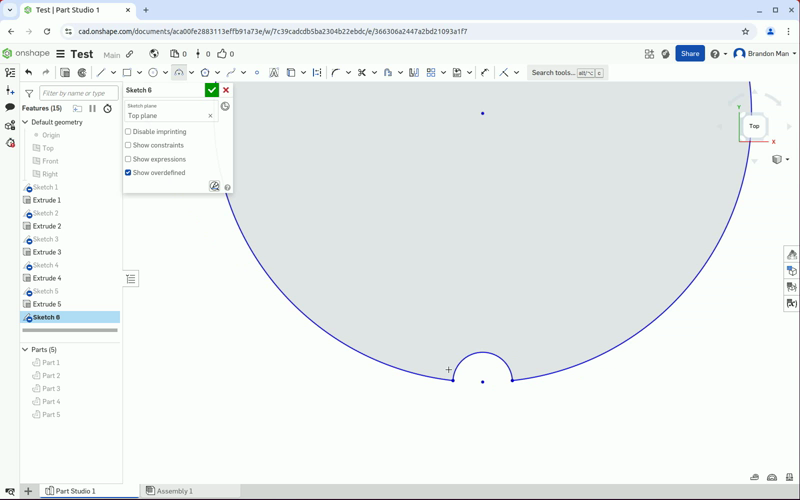
scroll(-6)
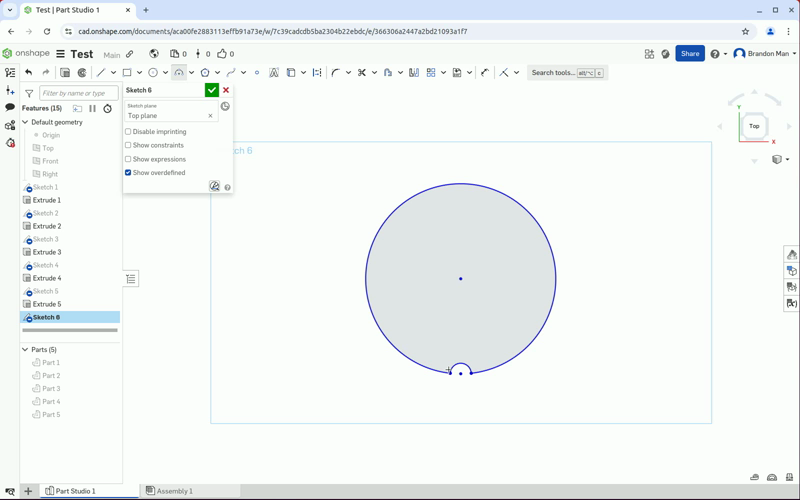
key_up(shift)
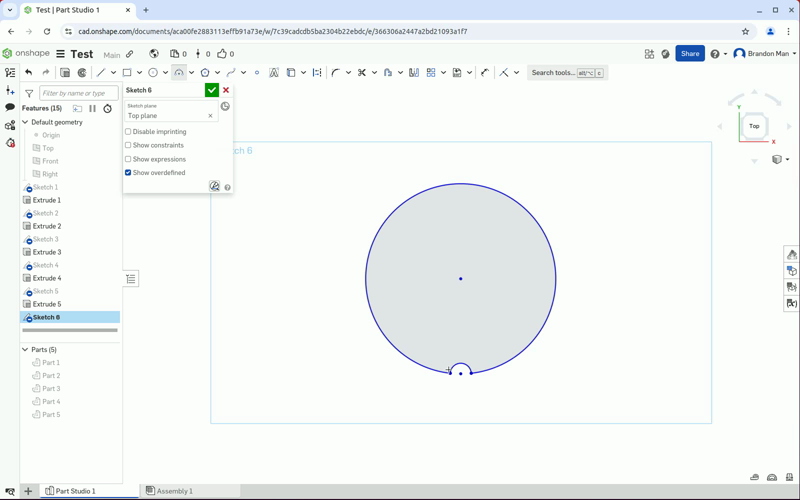
key_down(shift)
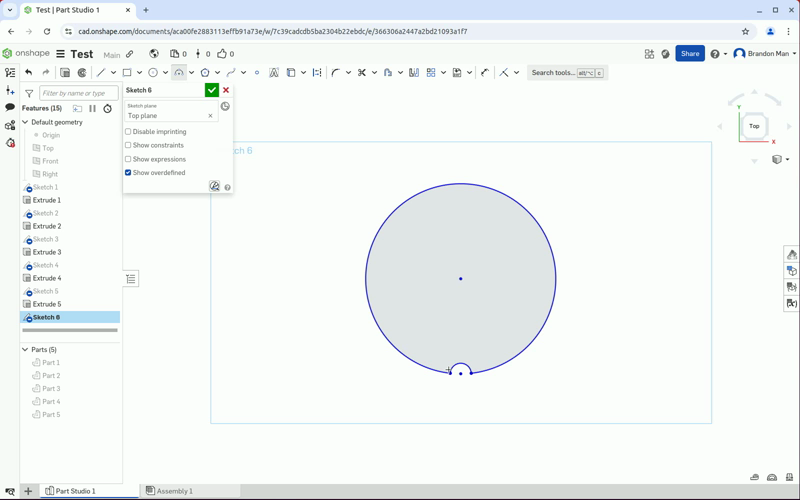
mouse_move(473, 369)
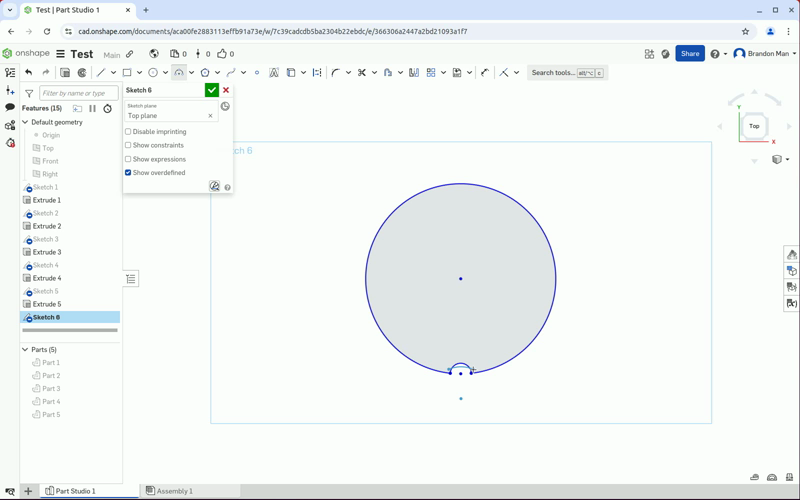
scroll(6)
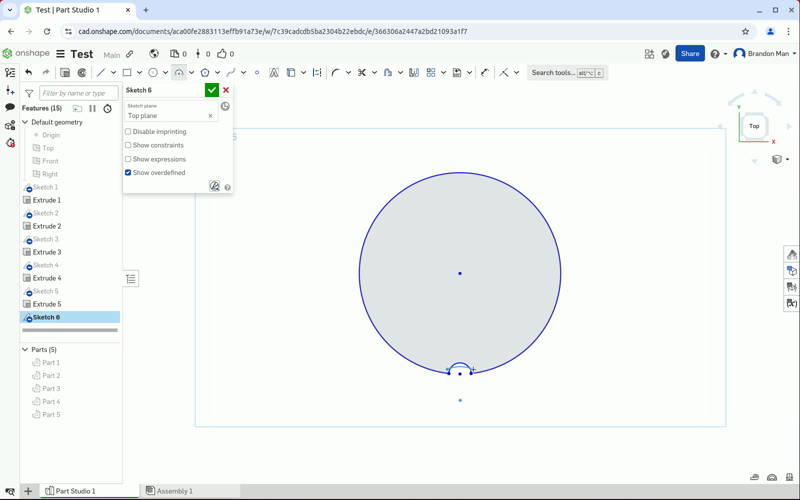
scroll(6)
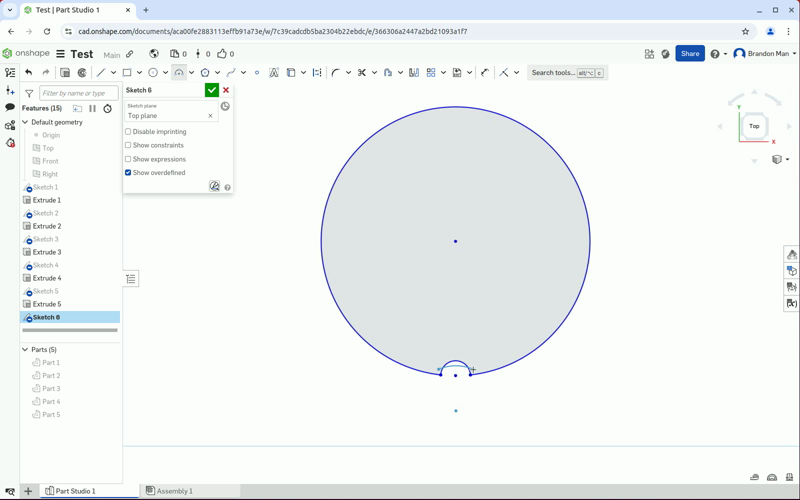
scroll(6)
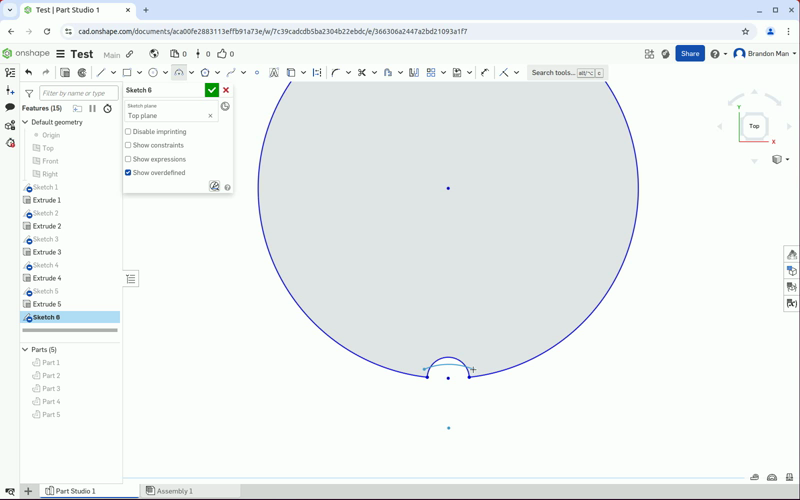
scroll(6)
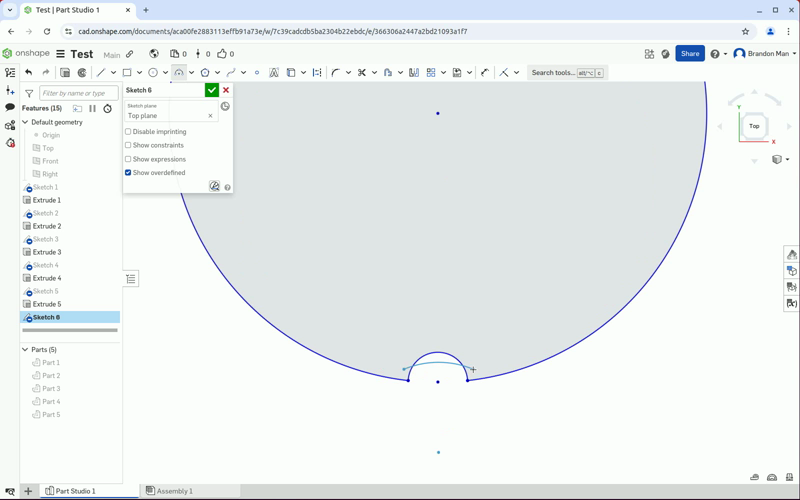
scroll(6)
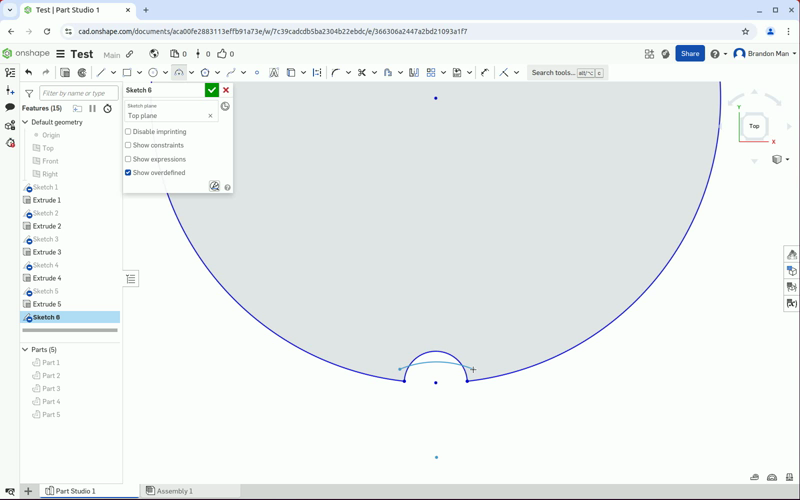
scroll(6)
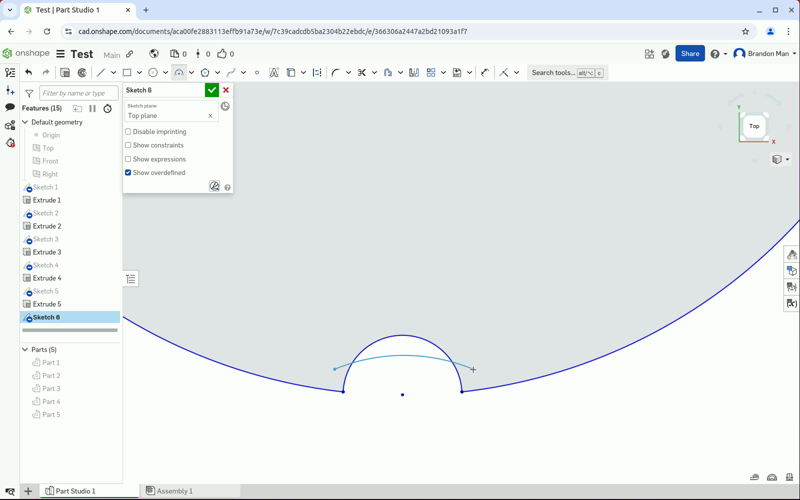
scroll(6)
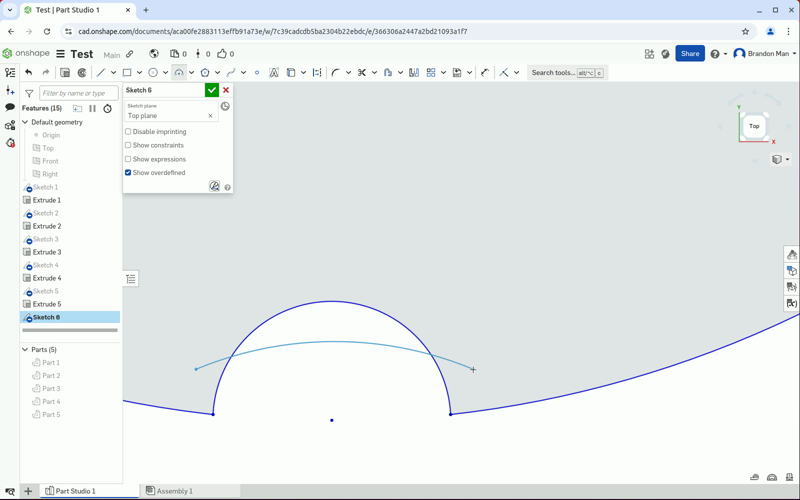
click(473, 369)
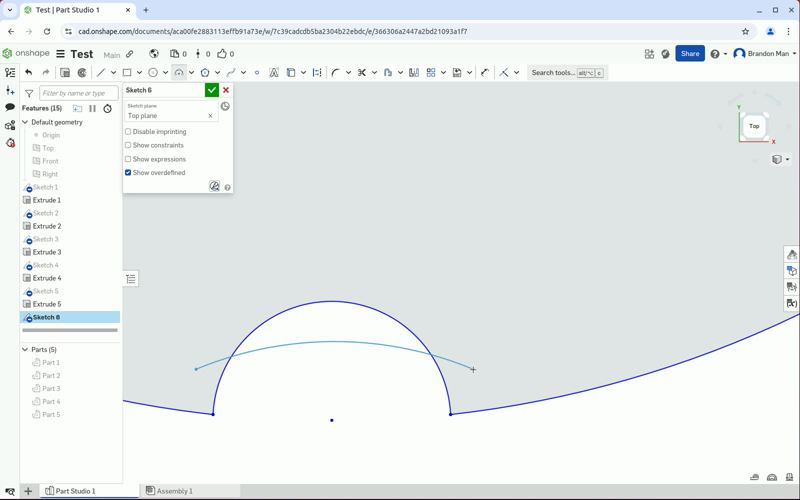
scroll(-6)
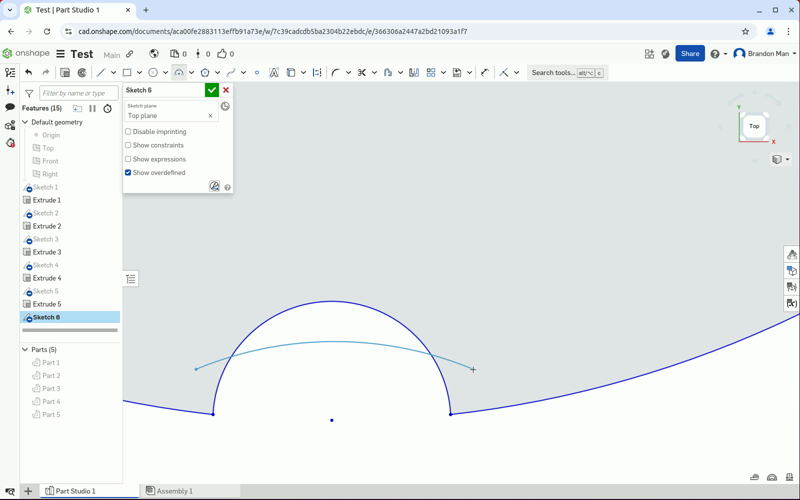
scroll(-6)
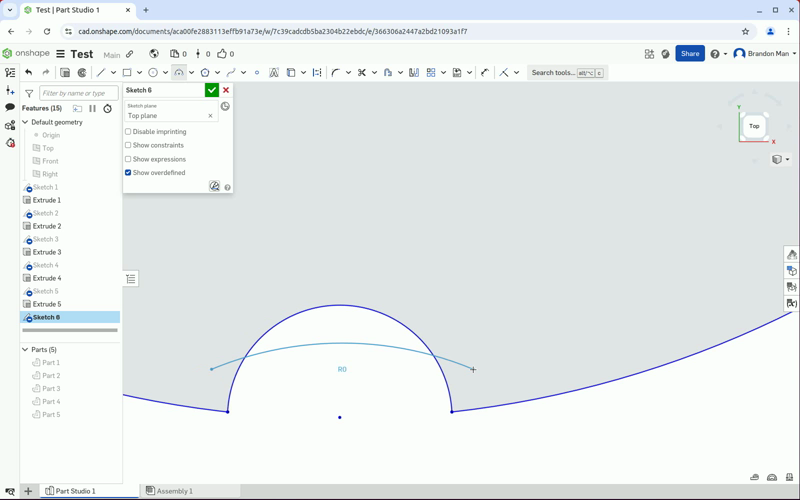
scroll(-6)
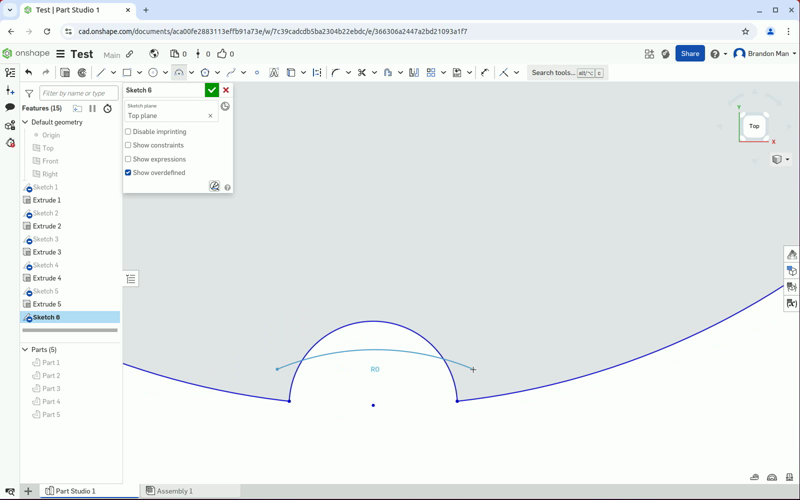
scroll(-6)
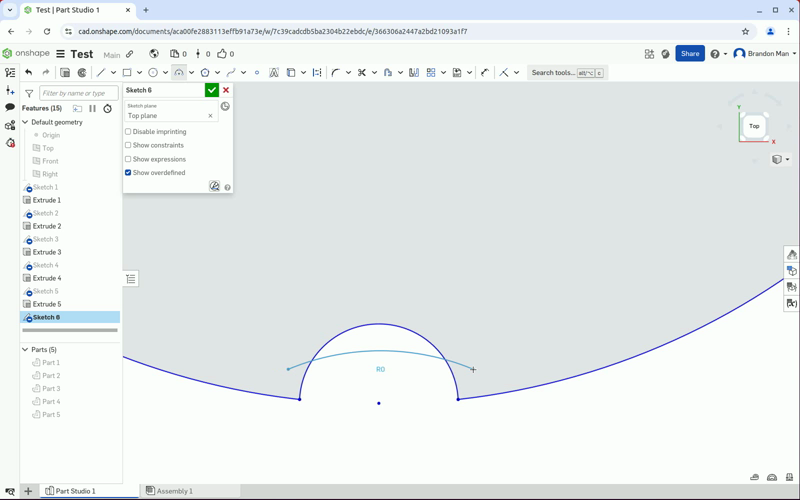
scroll(-6)
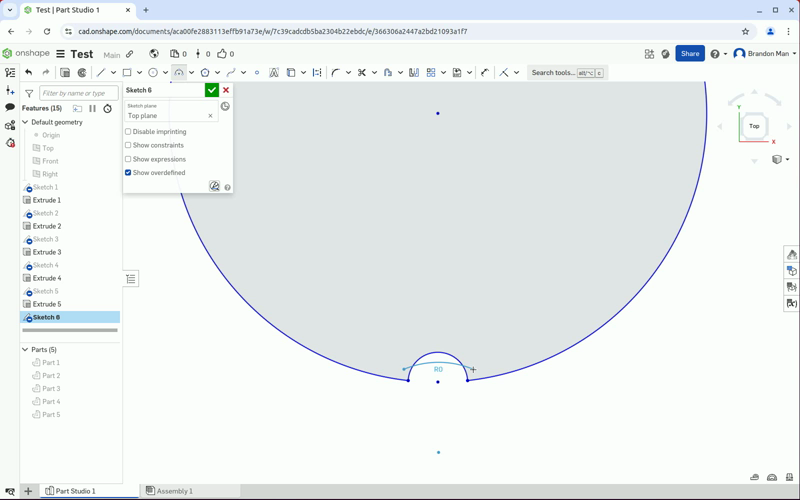
scroll(-6)
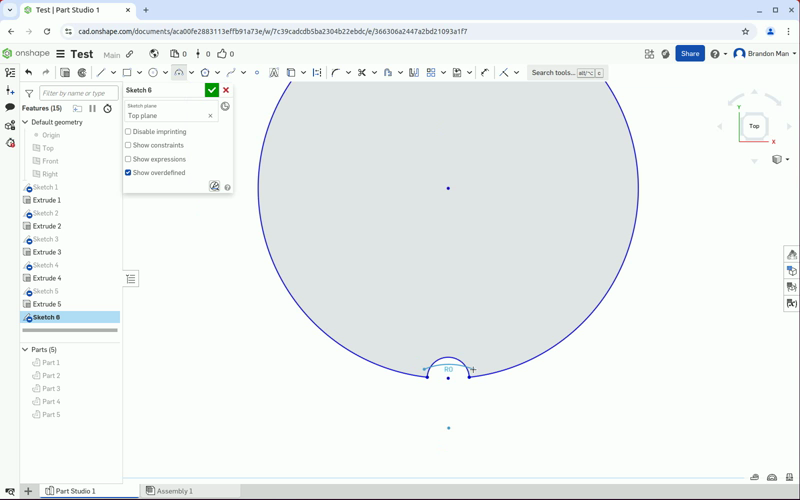
scroll(-6)
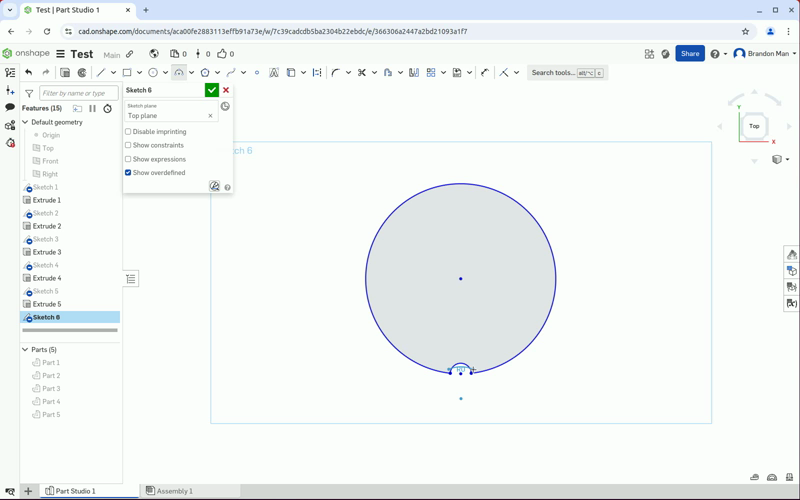
mouse_move(460, 360)
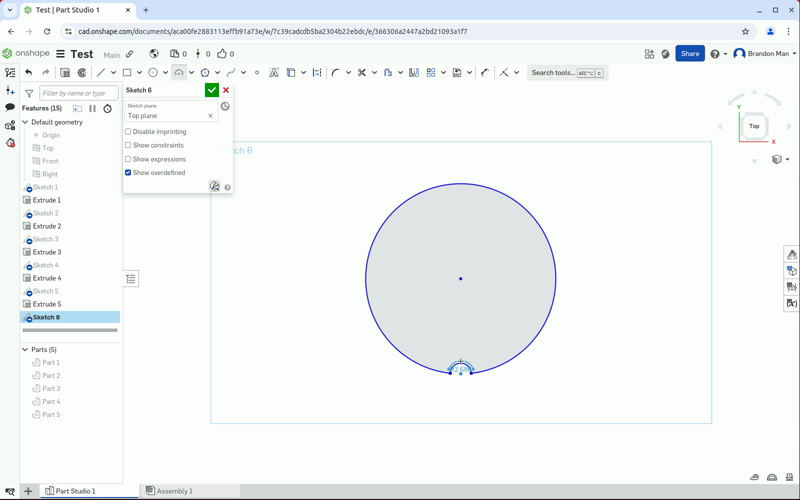
scroll(6)
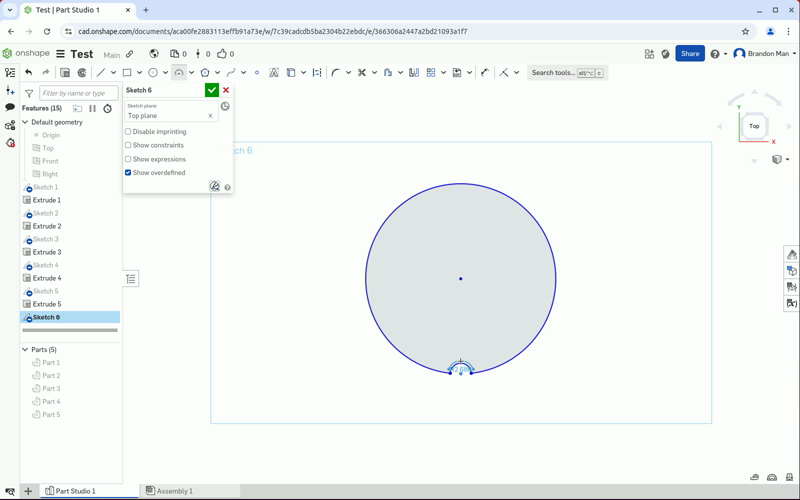
scroll(6)
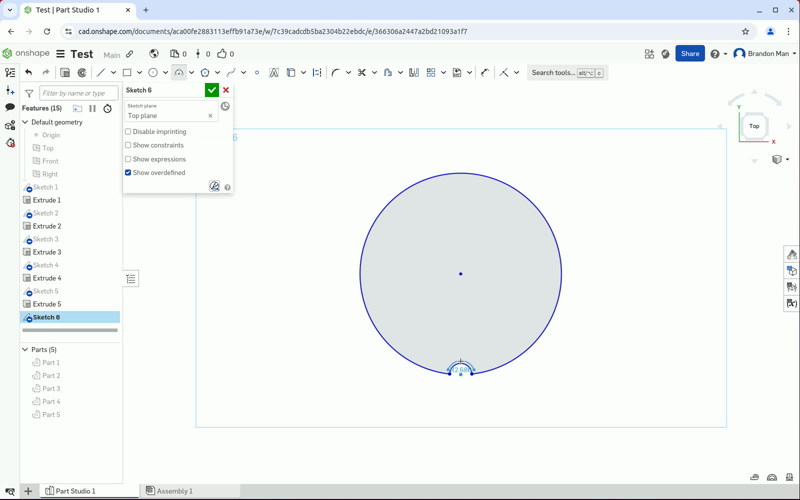
scroll(6)
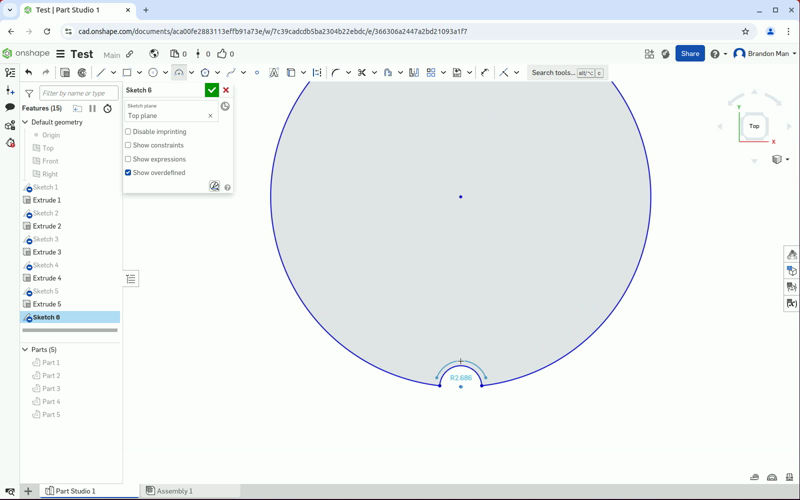
scroll(6)
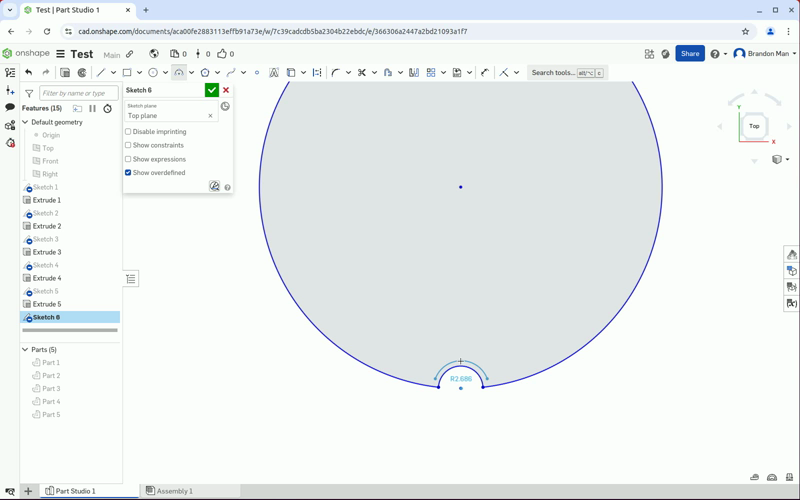
scroll(6)
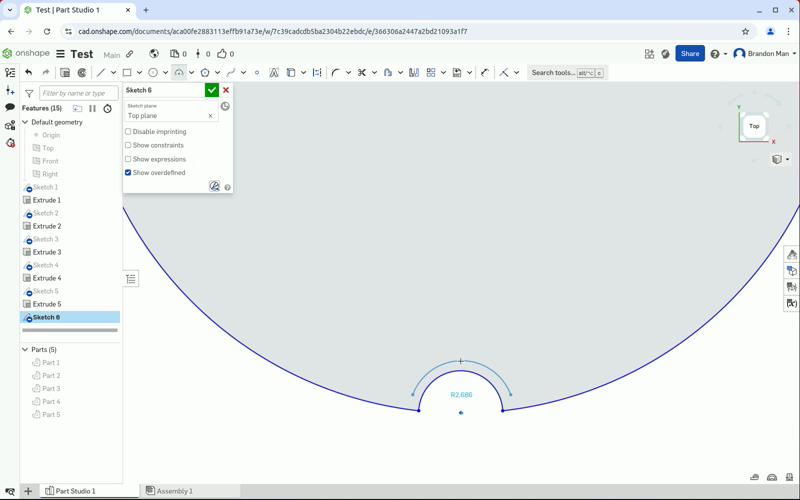
scroll(6)
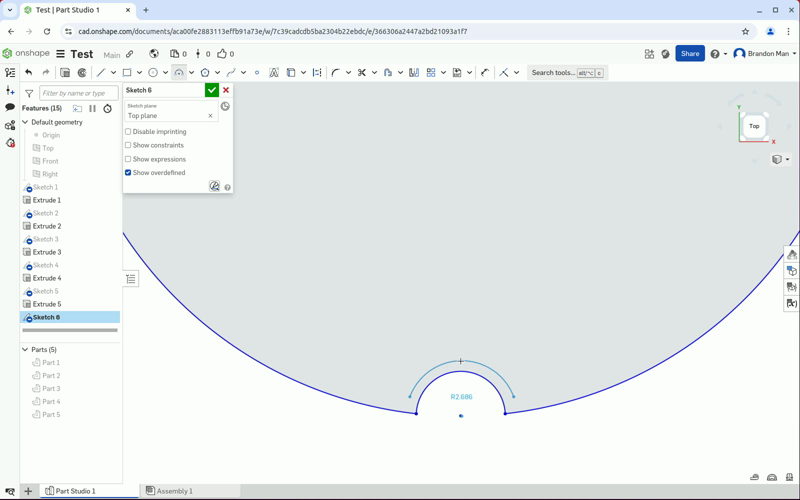
scroll(6)
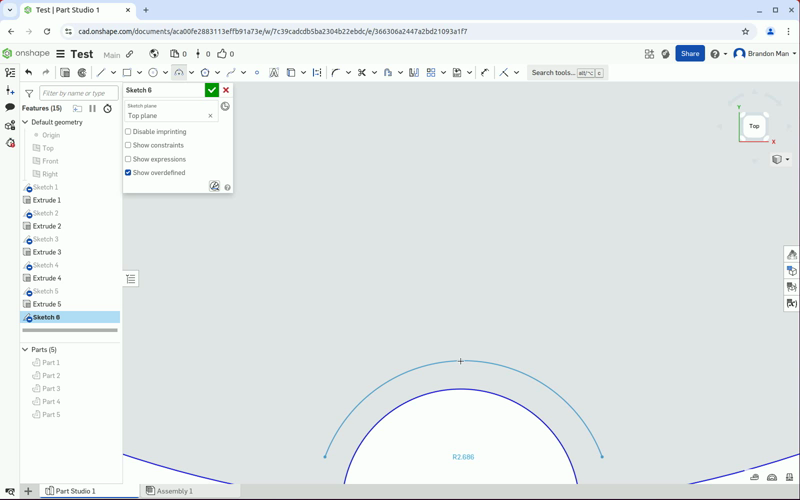
click(460, 360)
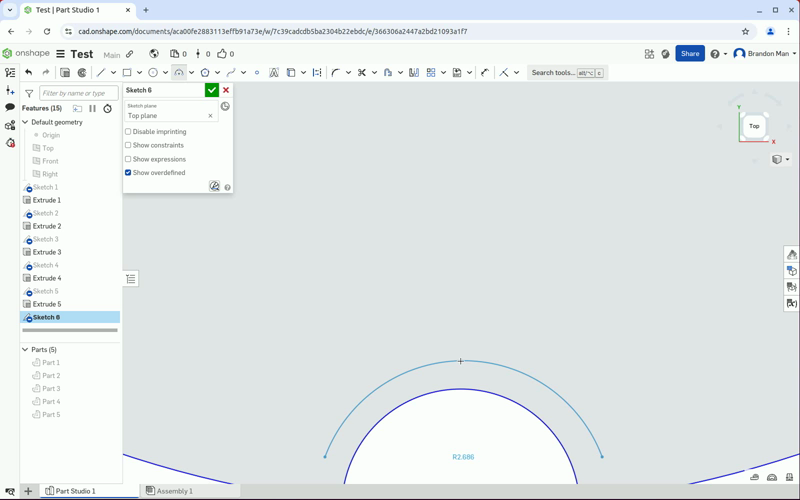
scroll(-6)
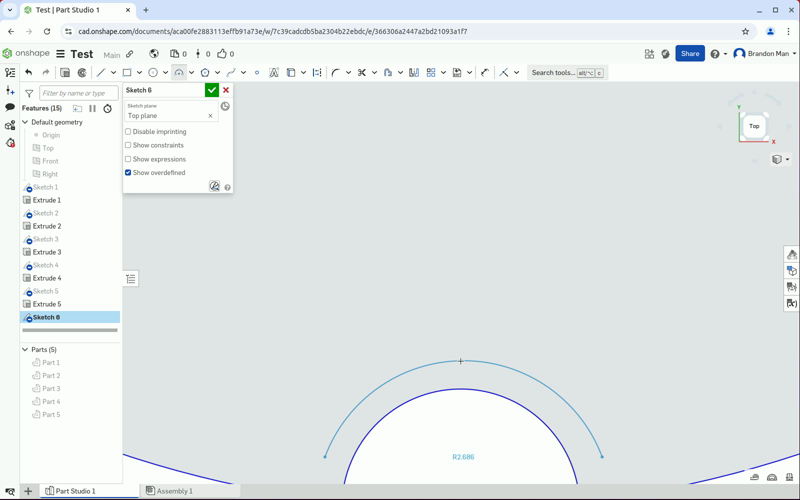
scroll(-6)
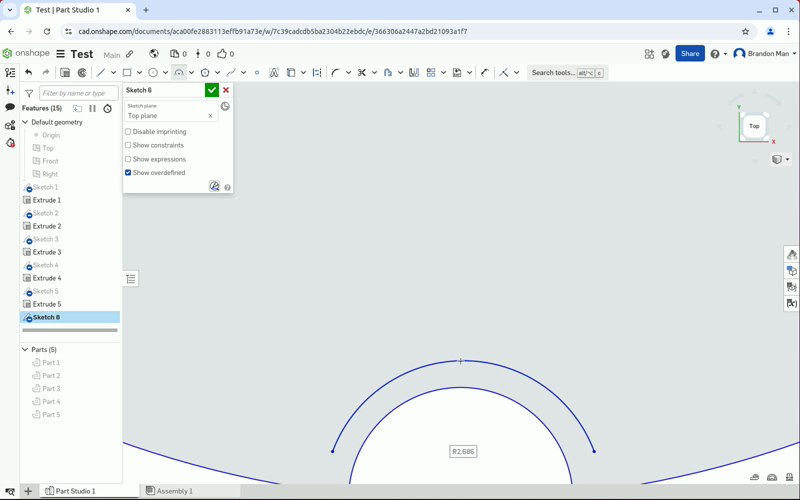
scroll(-6)
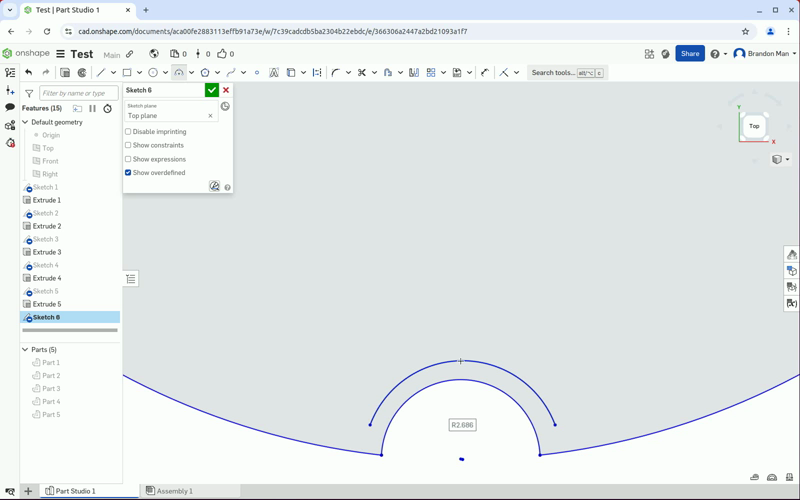
scroll(-6)
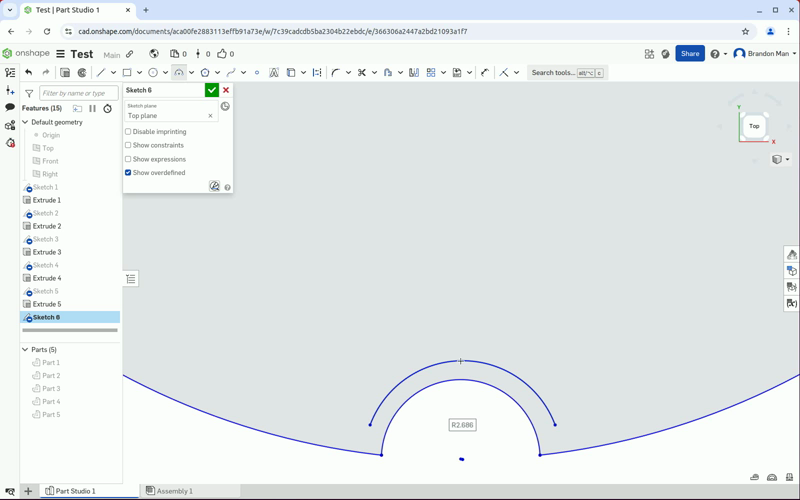
scroll(-6)
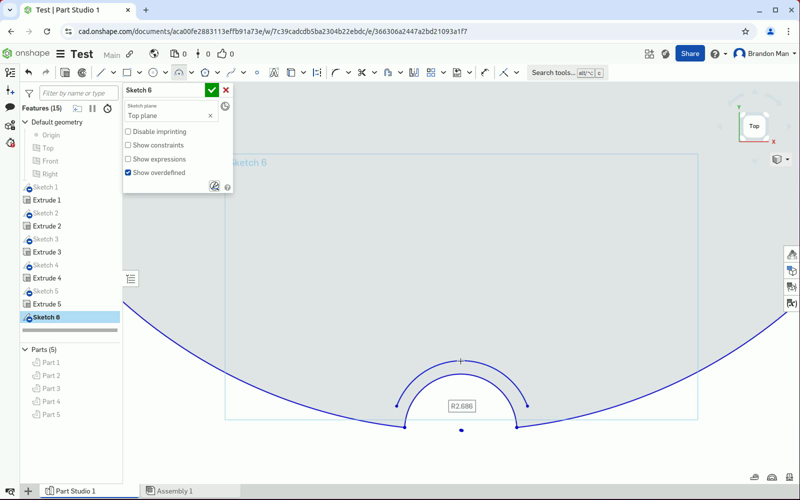
scroll(-6)
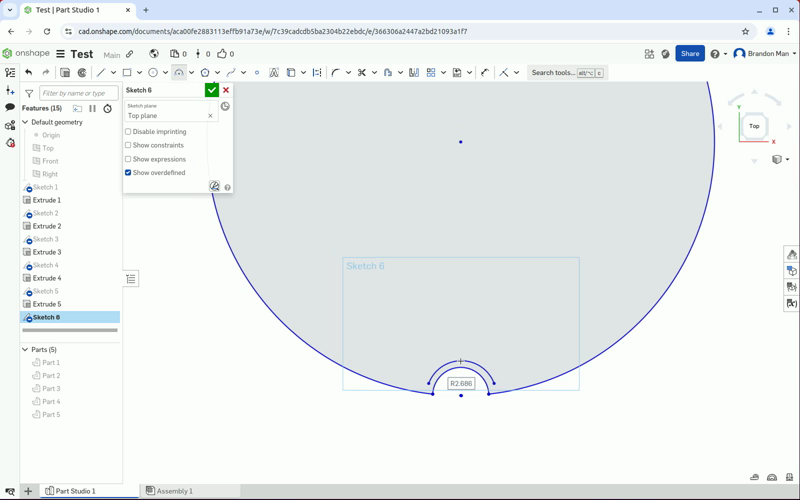
scroll(-6)
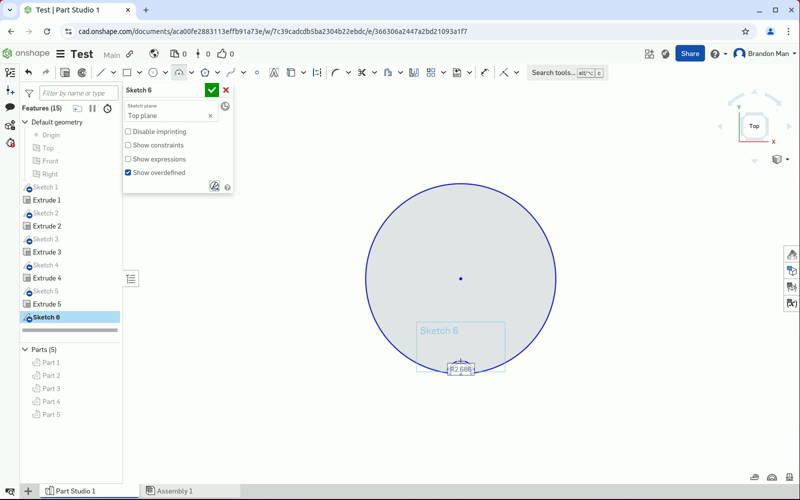
key_up(shift)
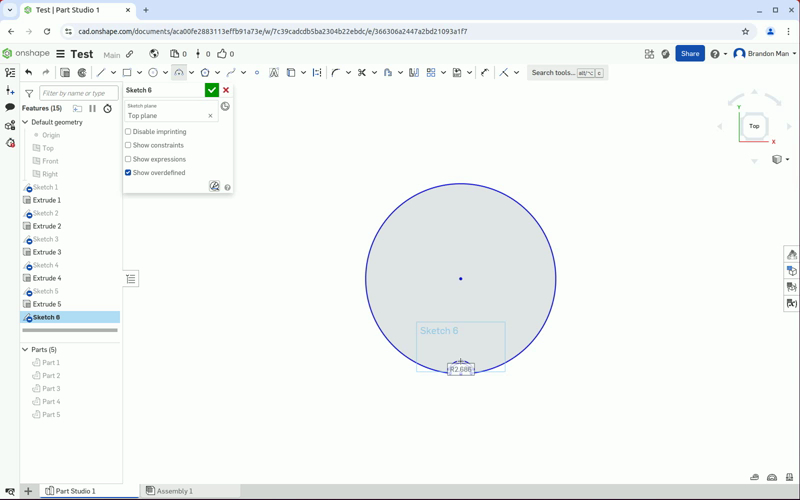
mouse_move(473, 369)
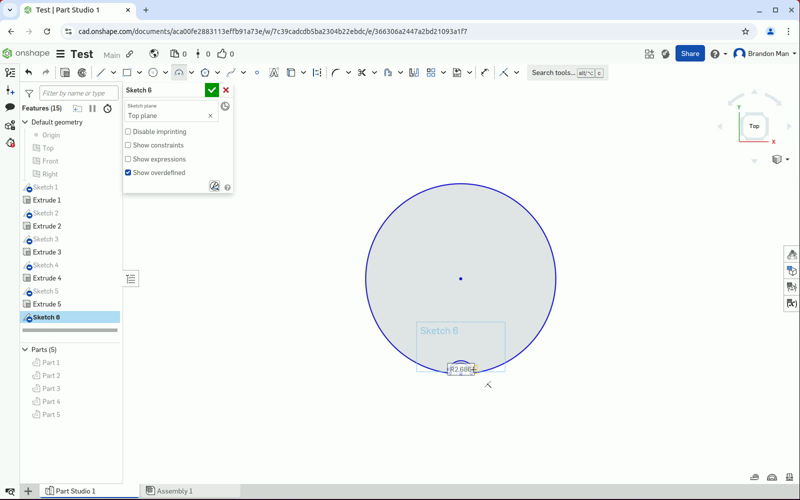
scroll(6)
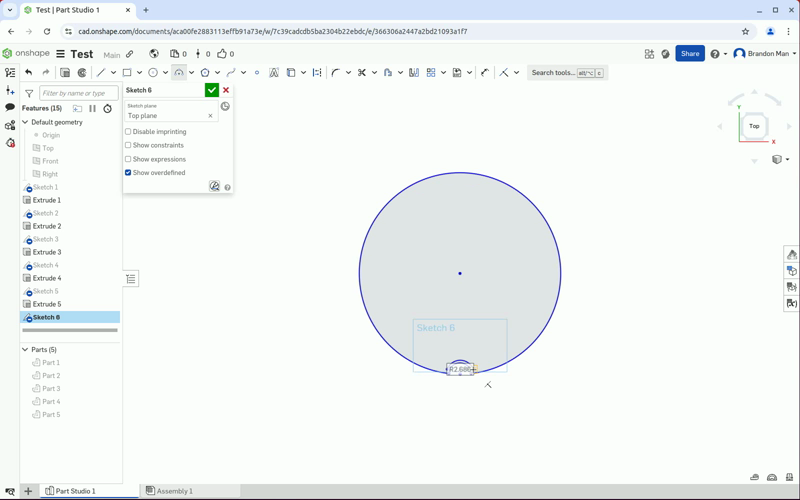
scroll(6)
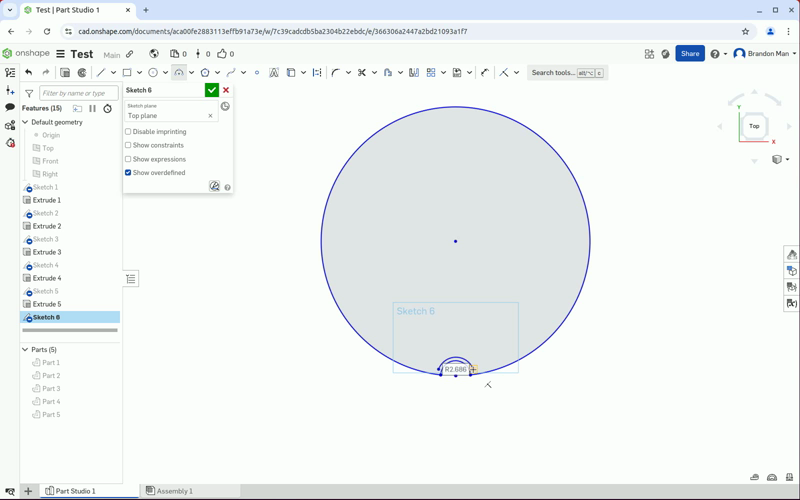
scroll(6)
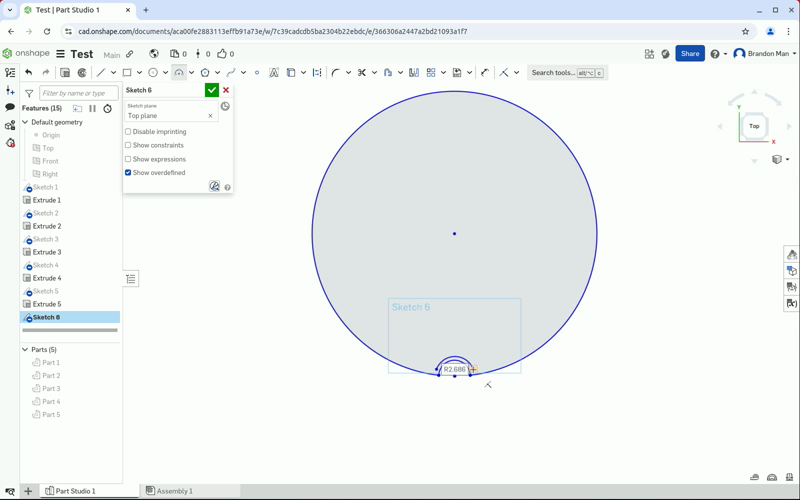
scroll(6)
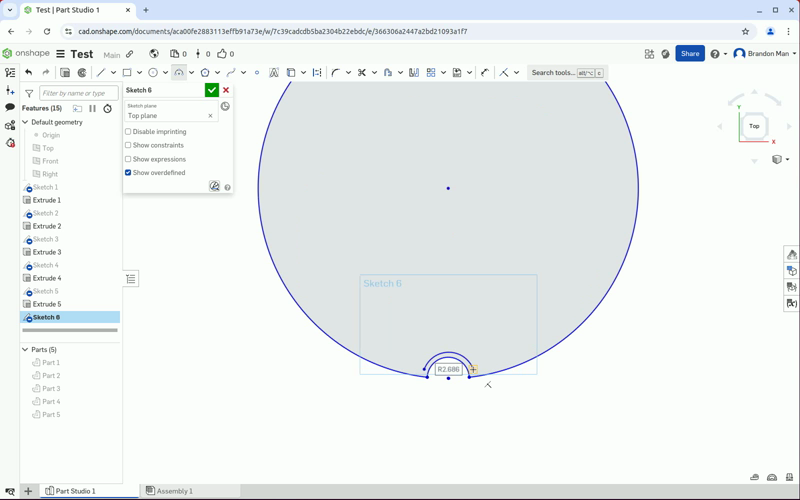
scroll(6)
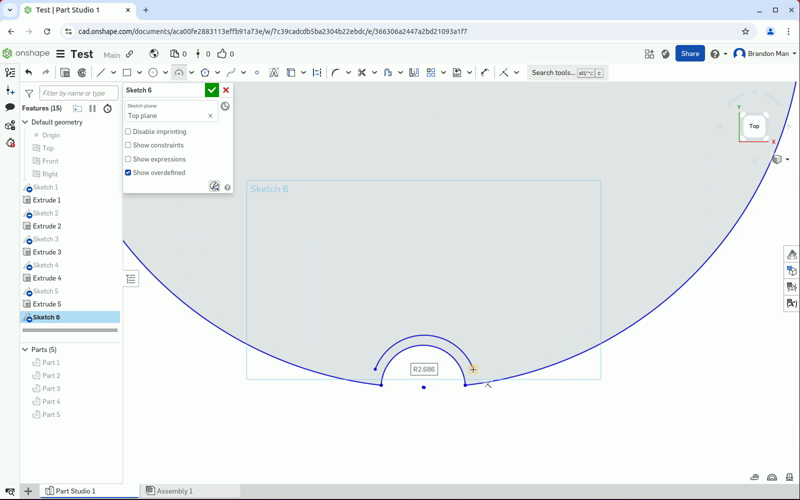
scroll(6)
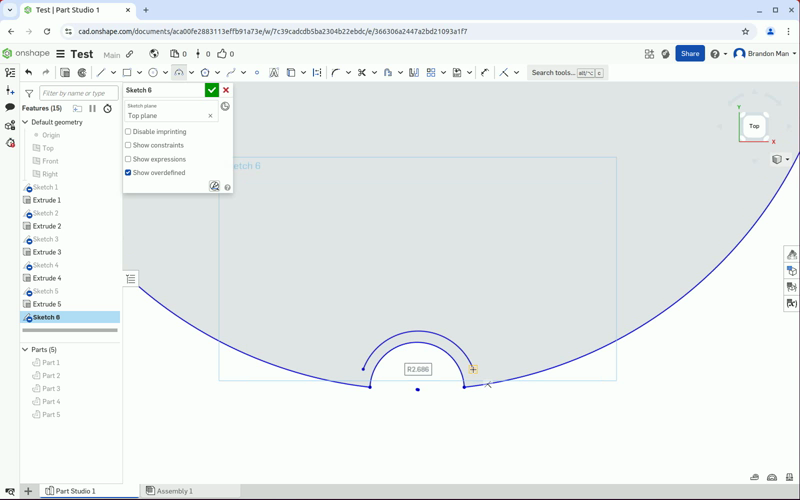
scroll(6)
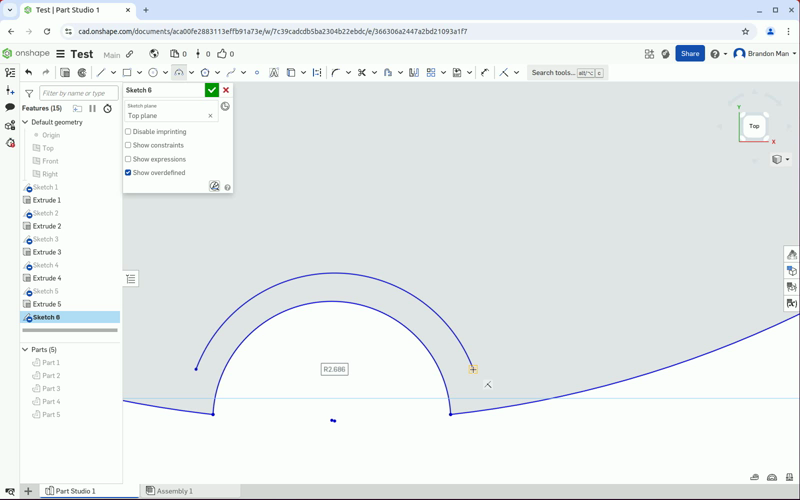
click(473, 369)
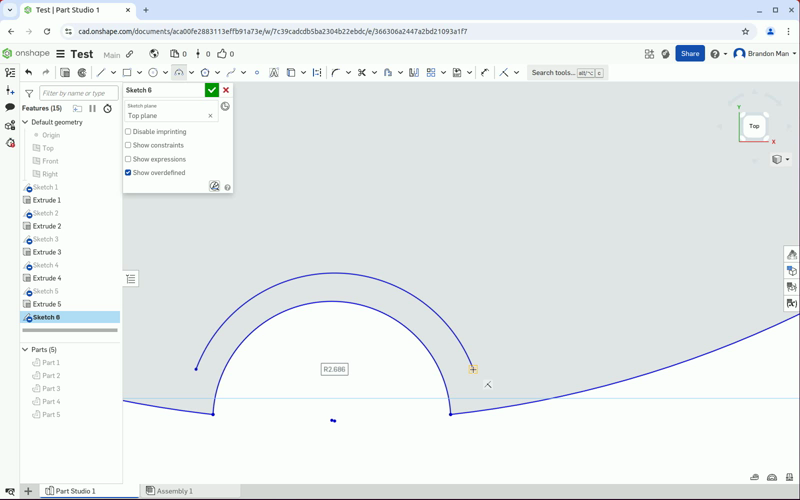
scroll(-6)
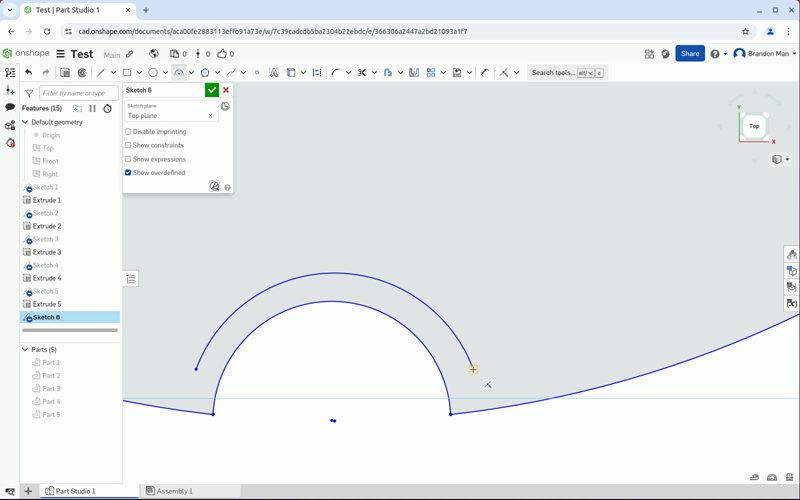
scroll(-6)
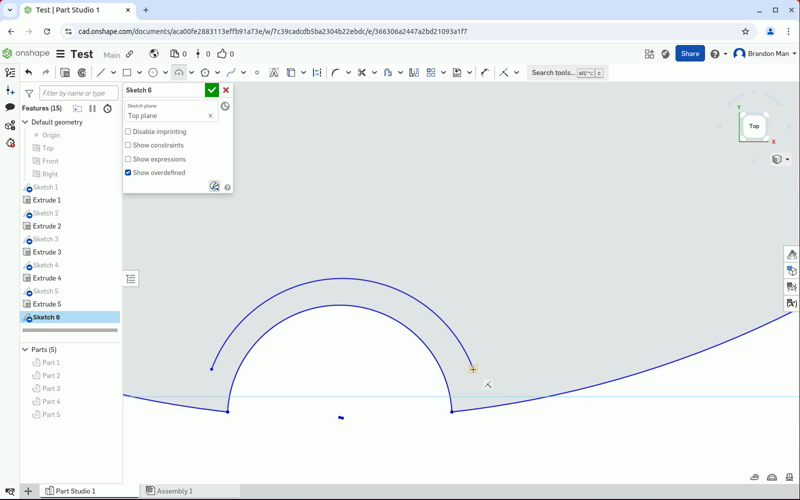
scroll(-6)
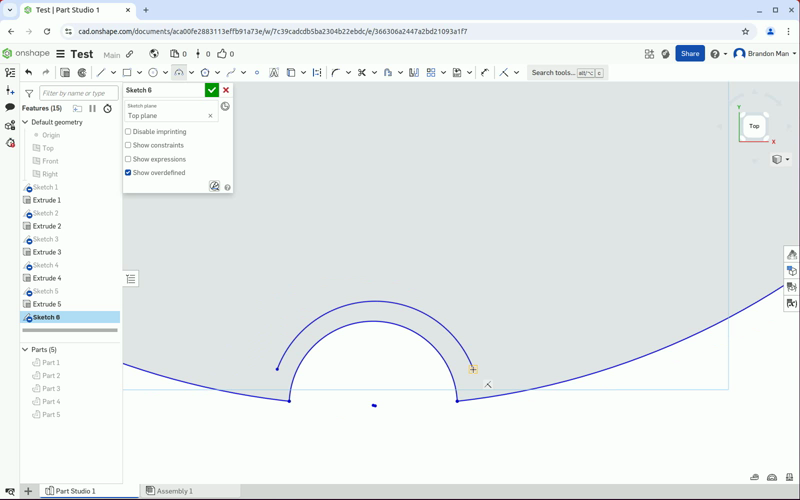
scroll(-6)
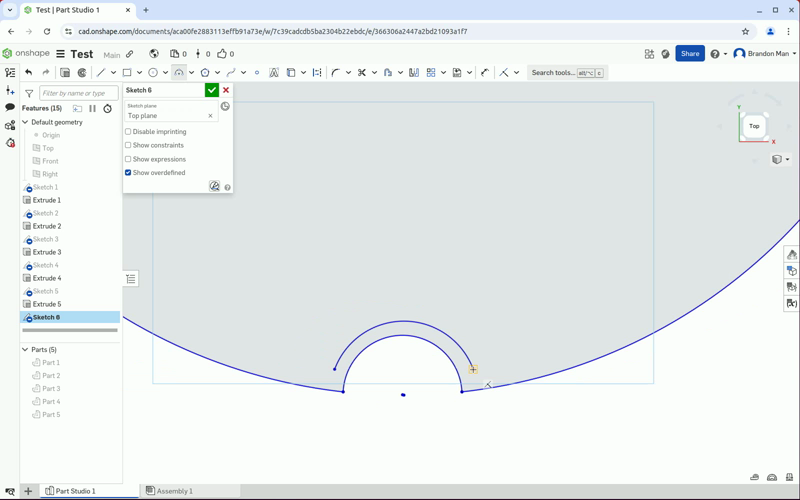
scroll(-6)
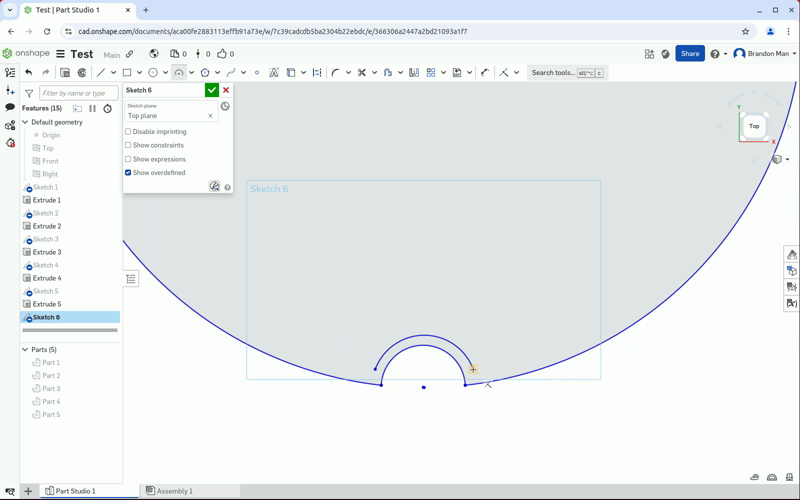
scroll(-6)
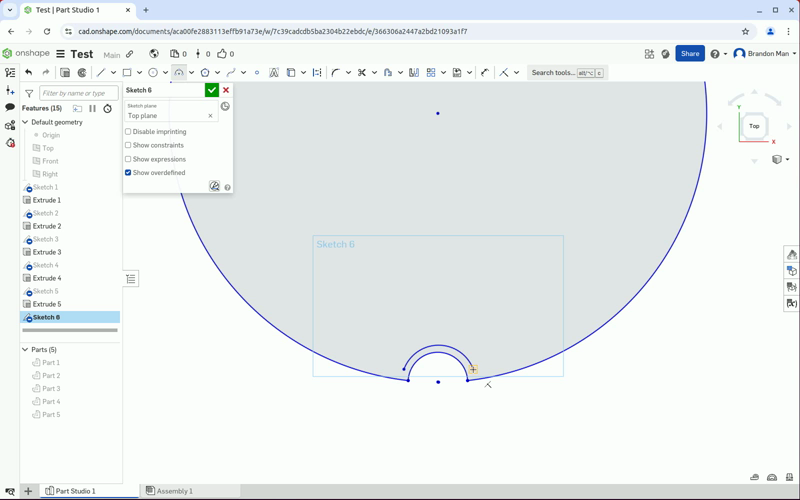
scroll(-6)
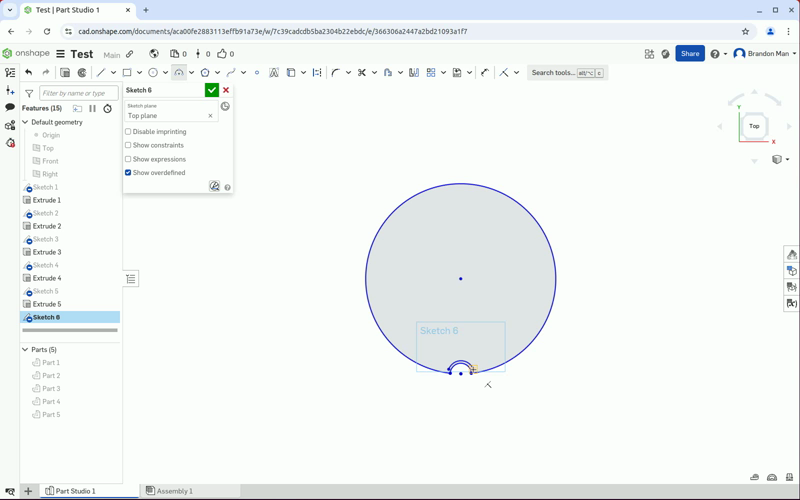
mouse_move(448, 369)
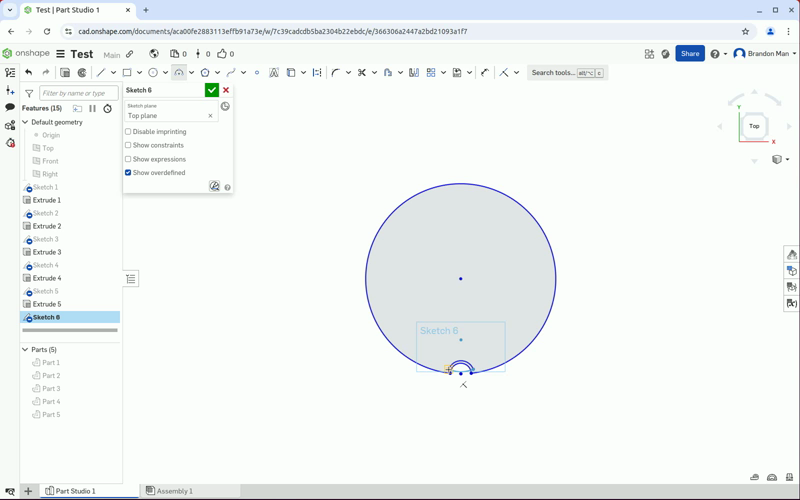
scroll(6)
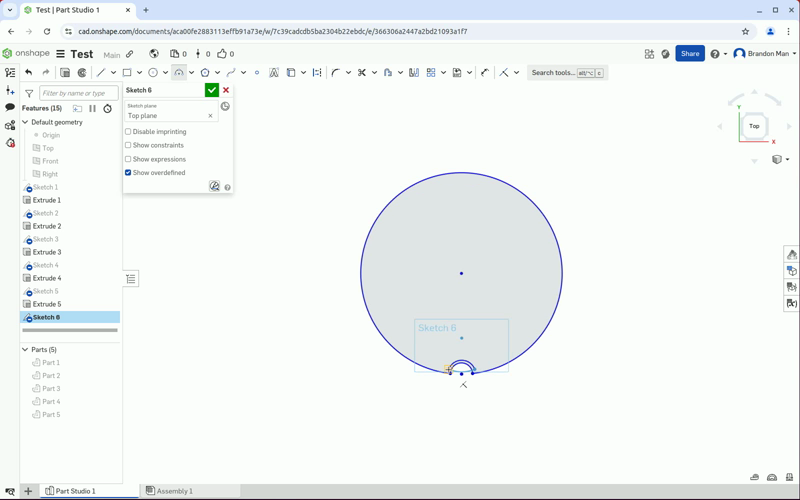
scroll(6)
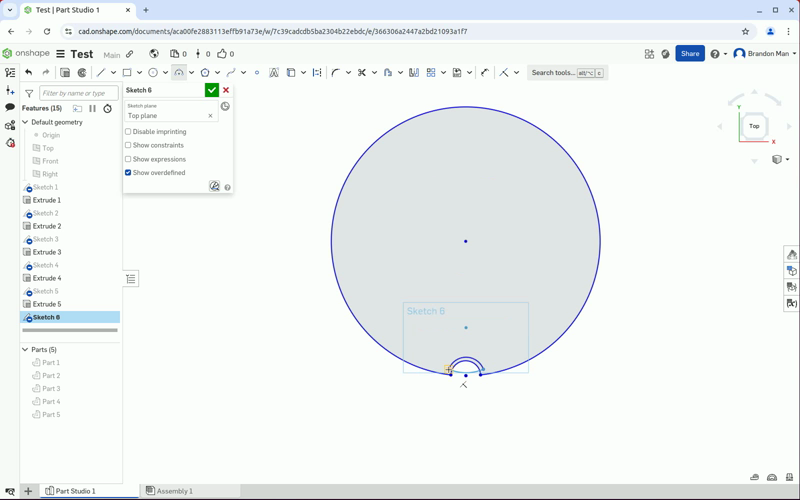
scroll(6)
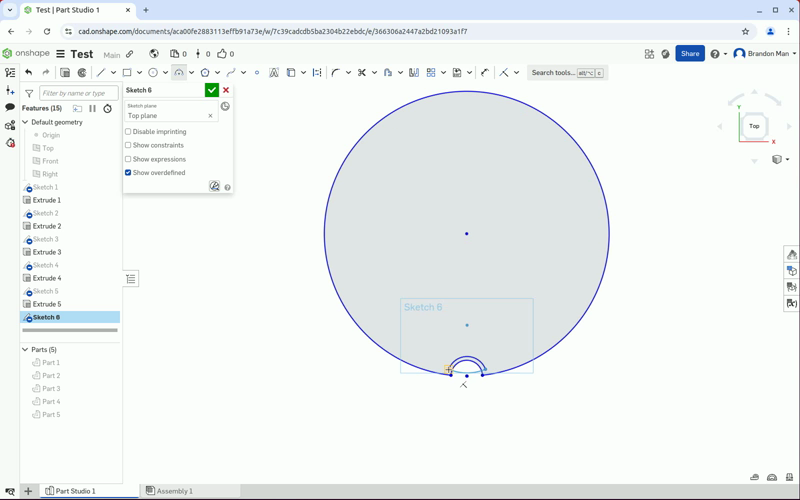
scroll(6)
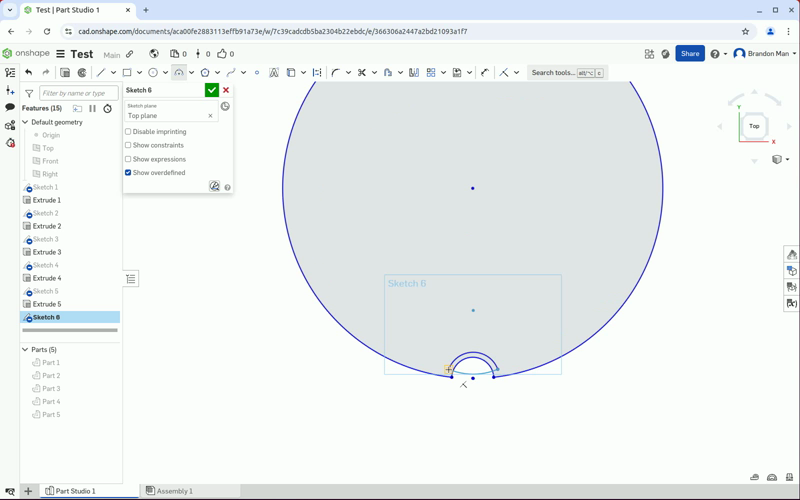
scroll(6)
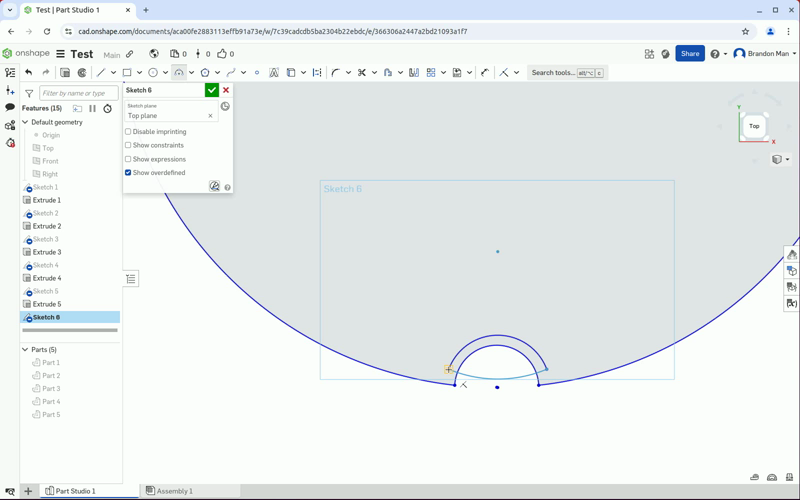
scroll(6)
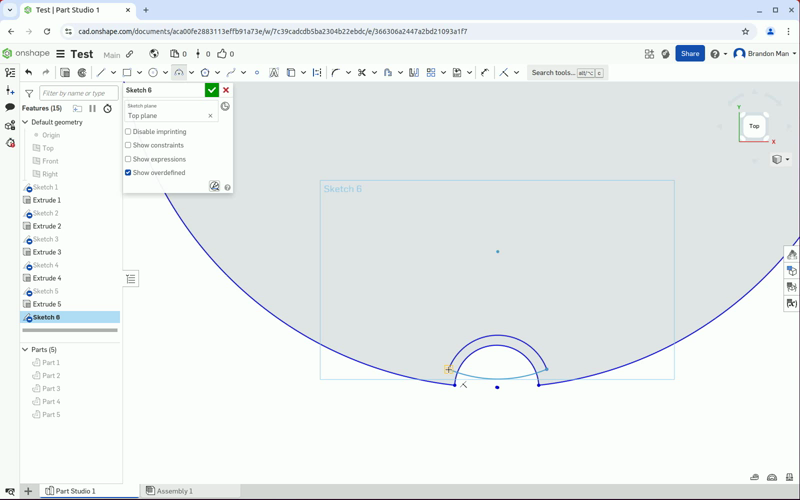
scroll(6)
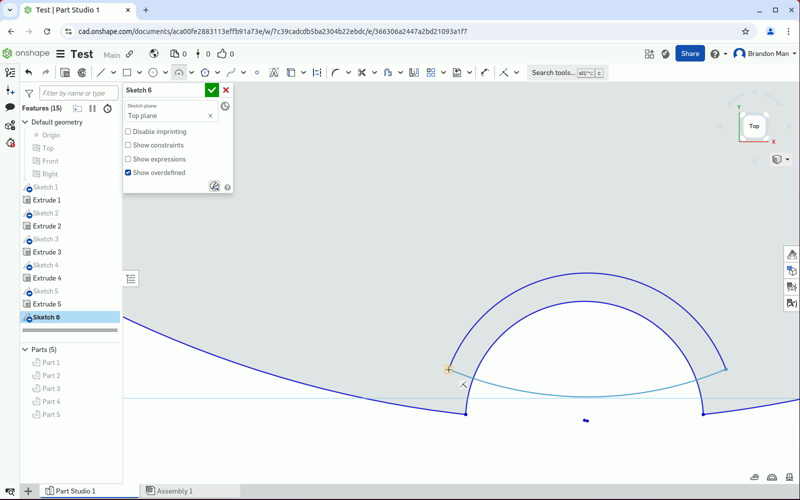
click(448, 369)
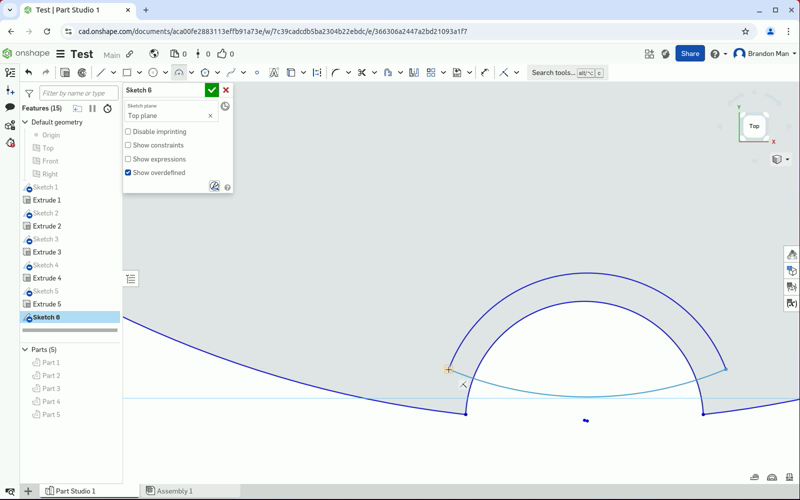
scroll(-6)
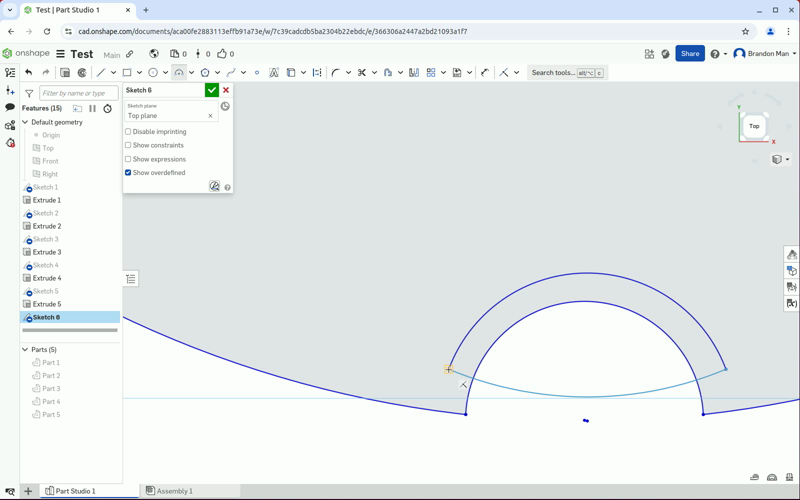
scroll(-6)
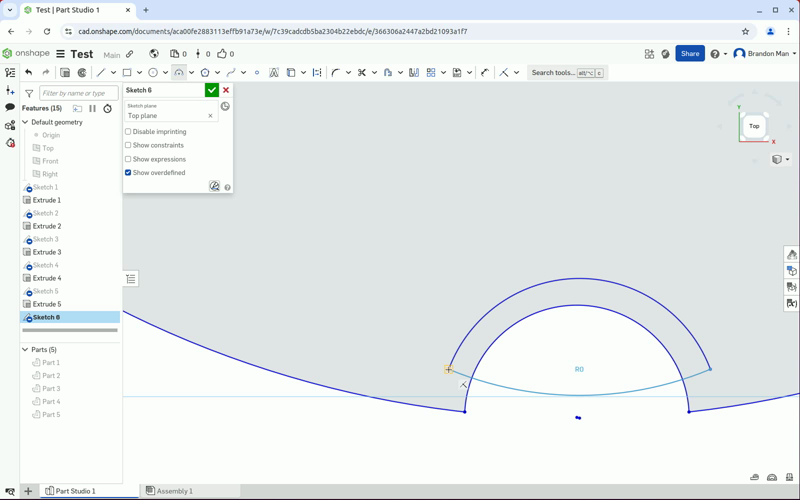
scroll(-6)
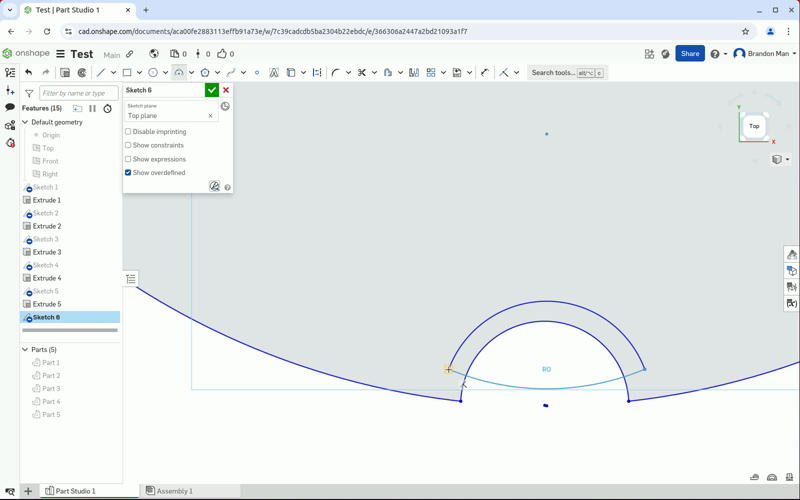
scroll(-6)
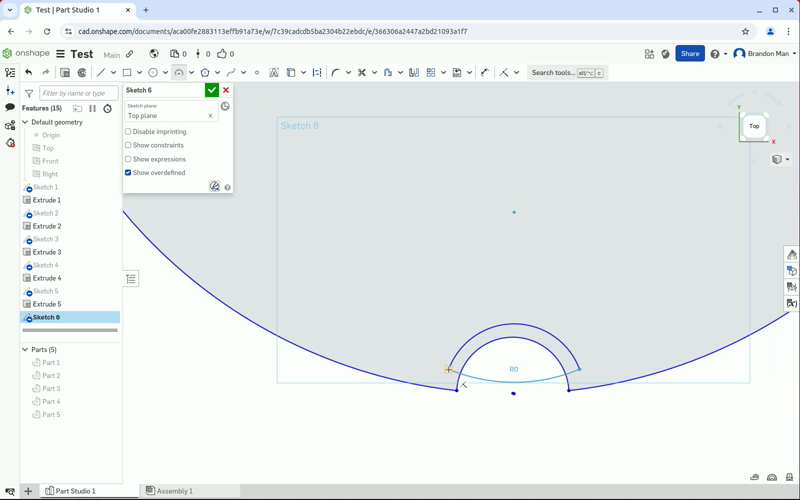
scroll(-6)
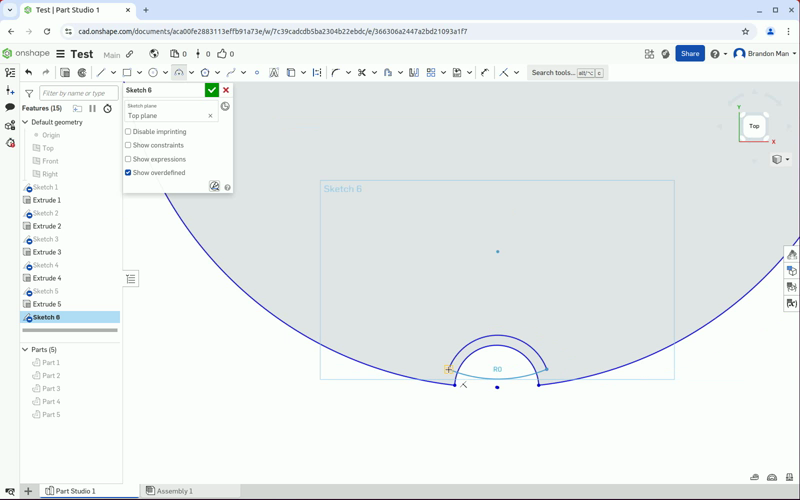
scroll(-6)
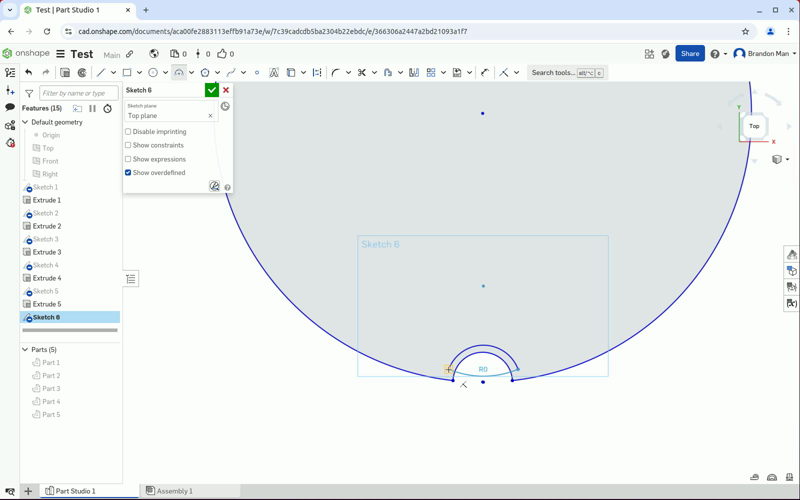
scroll(-6)
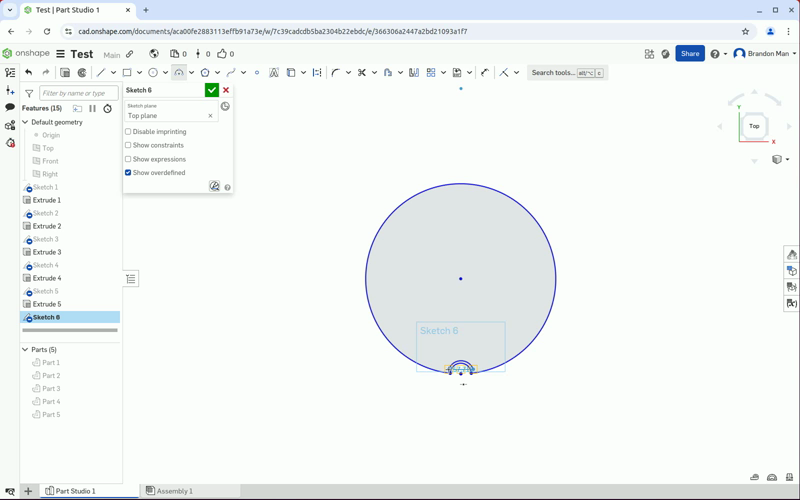
key_down(shift)
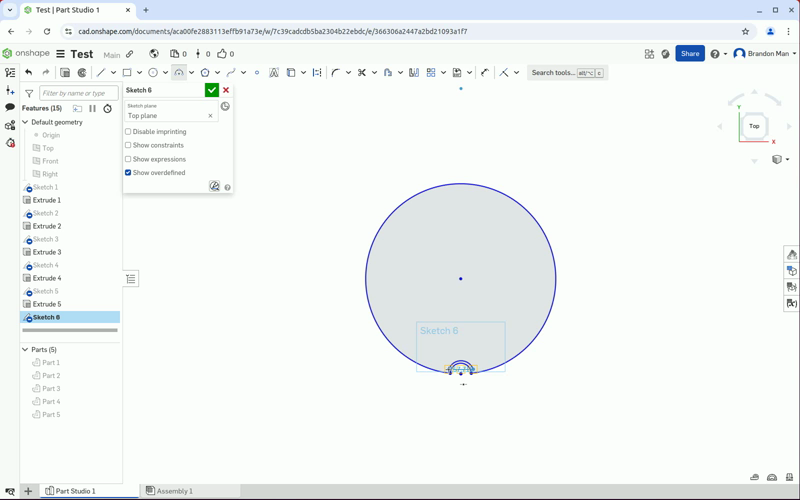
mouse_move(460, 201)
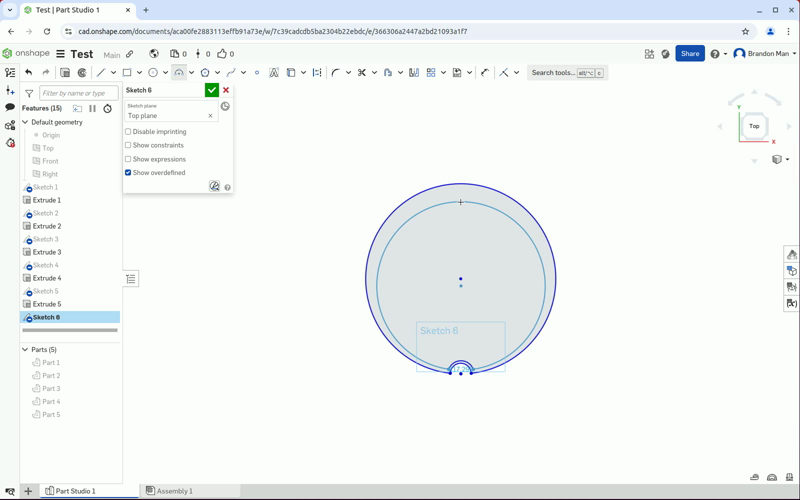
click(460, 201)
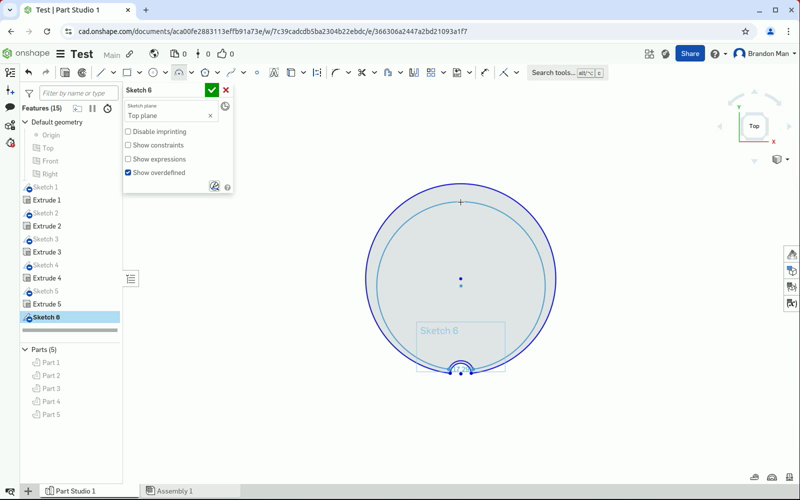
key_up(shift)
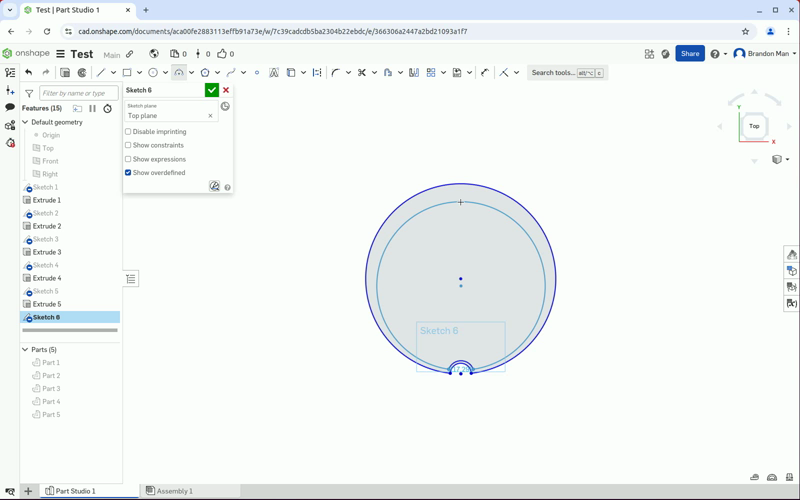
key(esc)
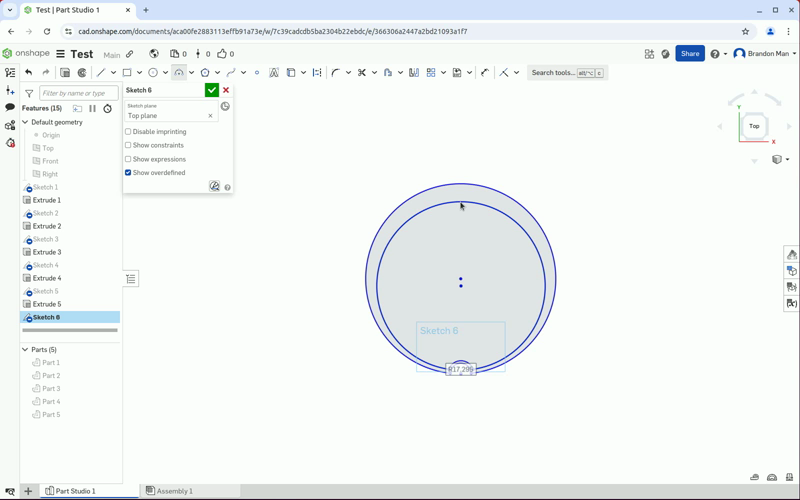
mouse_move(372, 293)
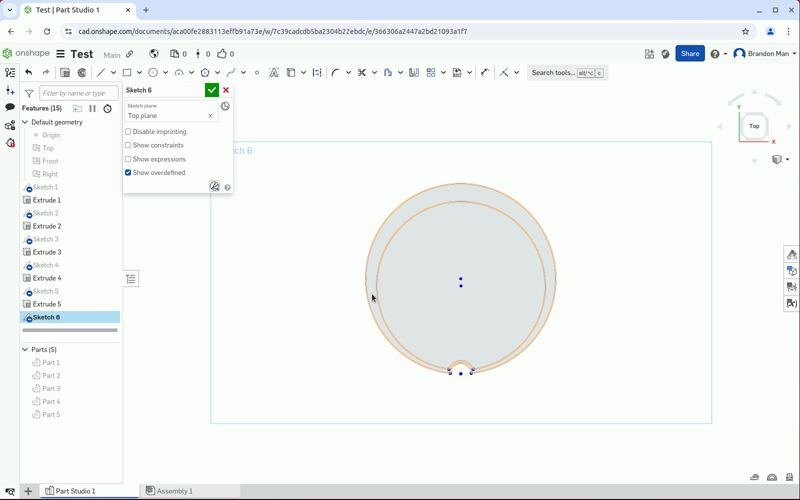
click(372, 293)
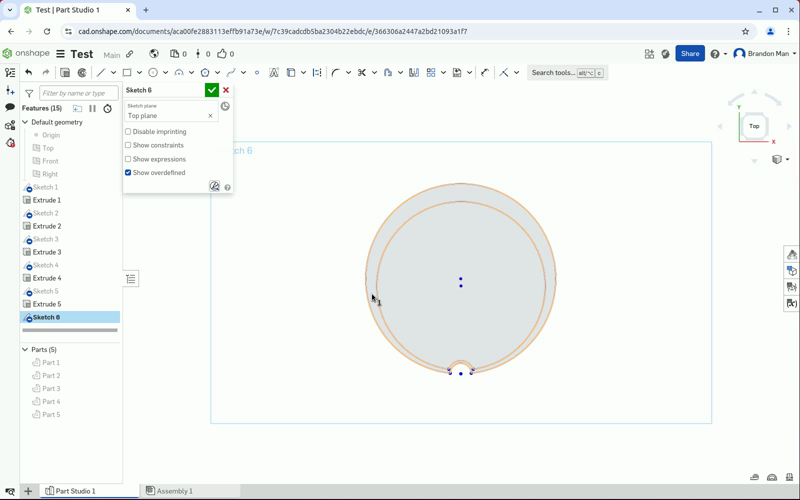
mouse_move(73, 352)
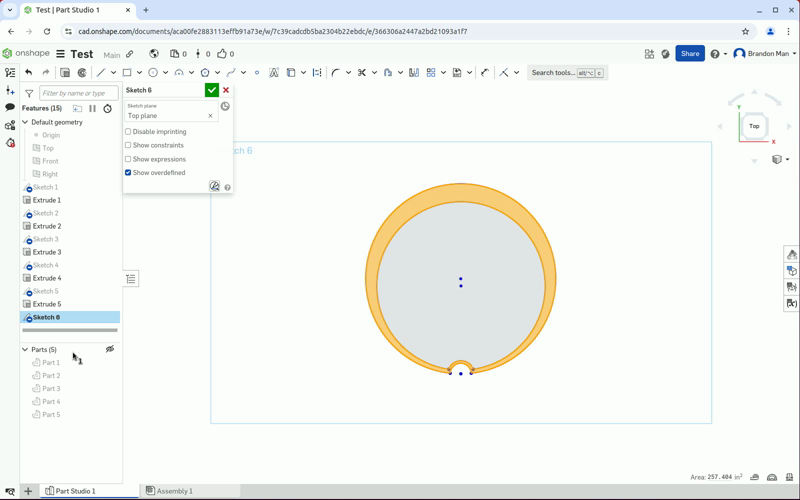
key(shift+y)
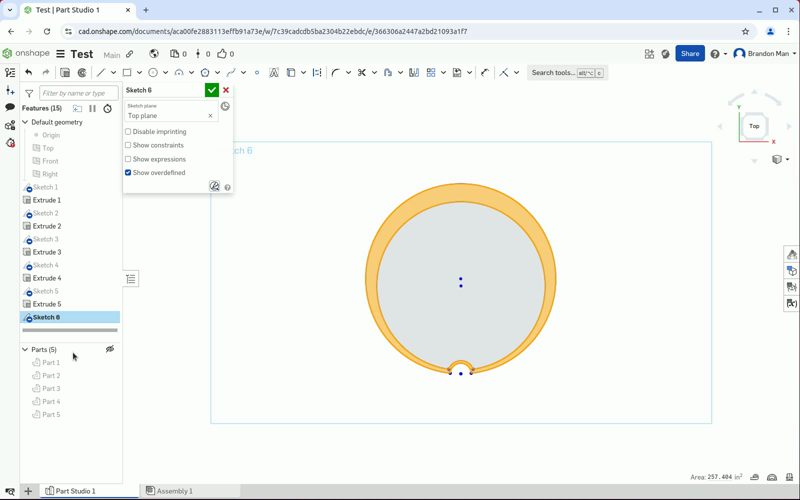
key(shift+e)
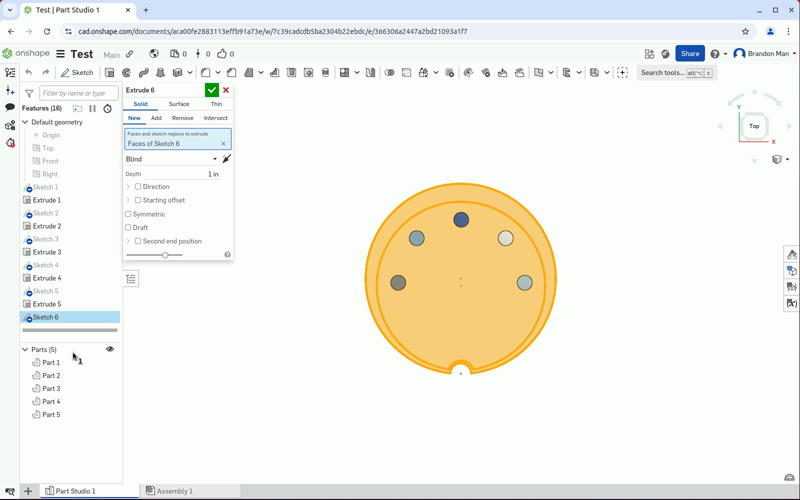
mouse_move(143, 106)
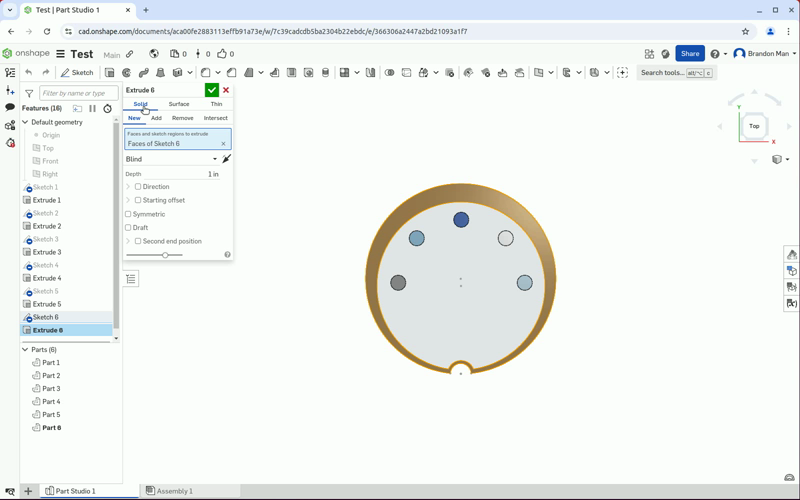
click(143, 106)
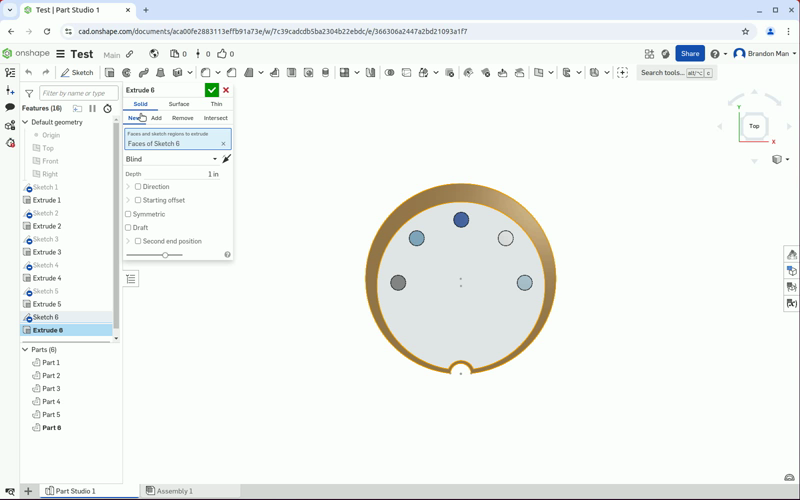
mouse_move(137, 120)
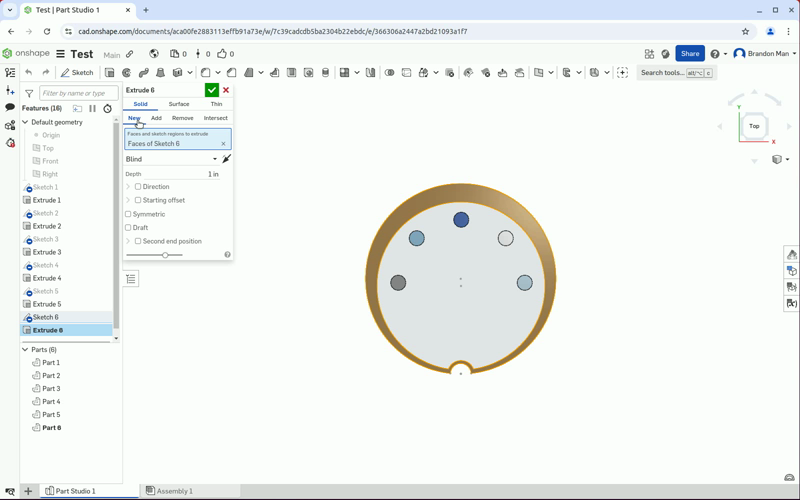
click(137, 120)
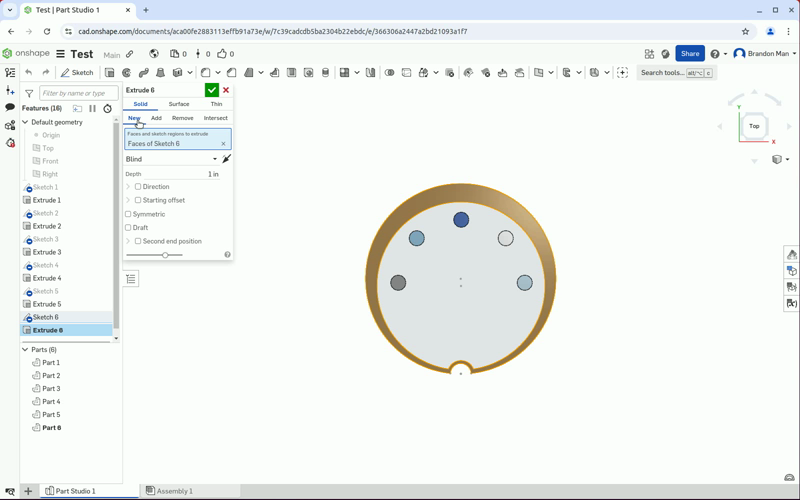
key(tab, 4)
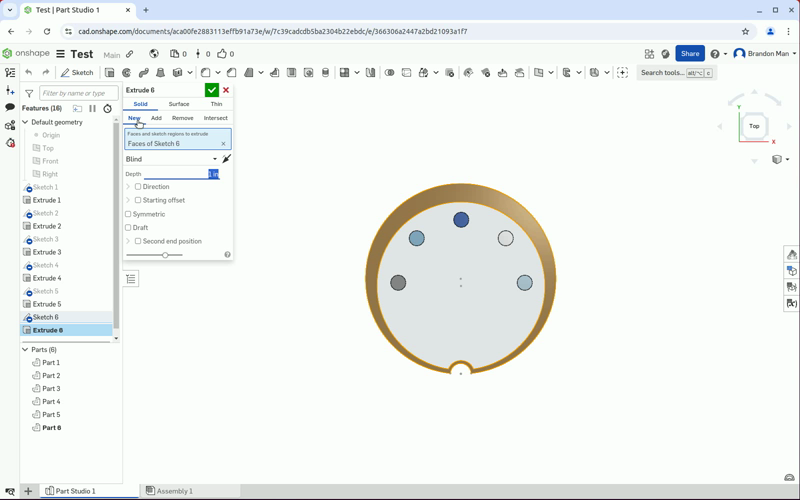
text(1.444)
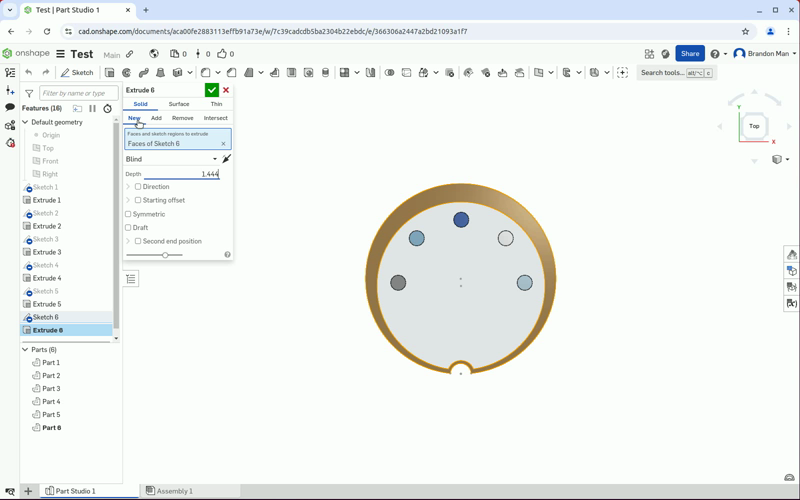
key(enter)
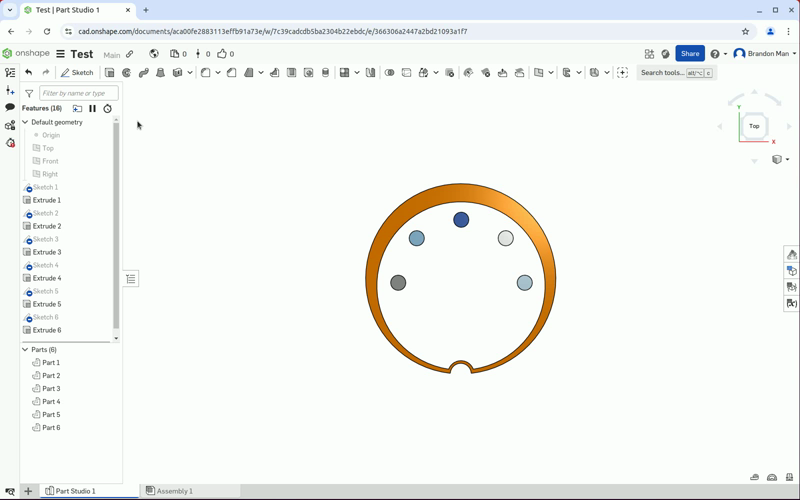
key(shift+h)
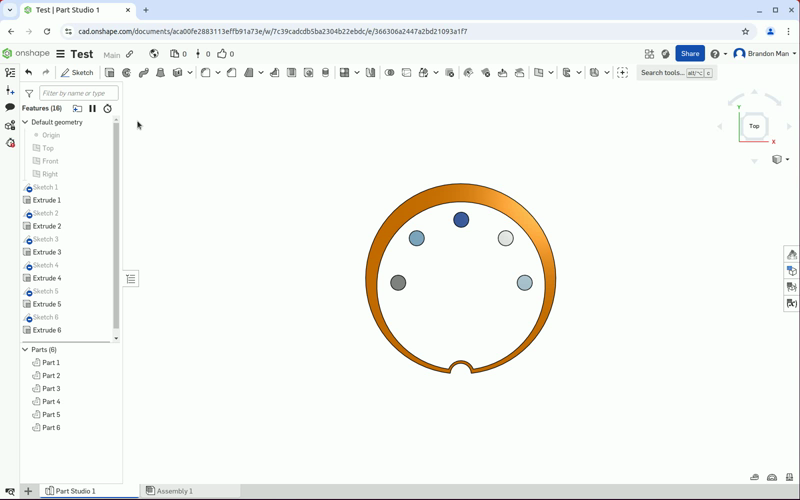
key(shift+h)
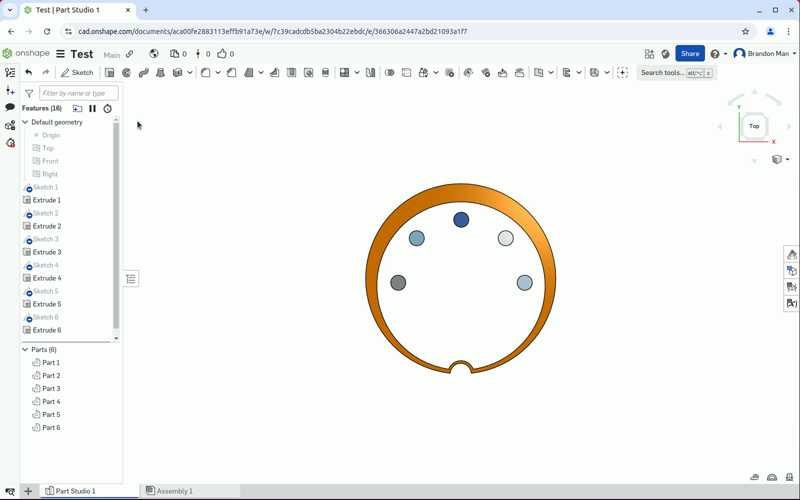
mouse_move(69, 189)
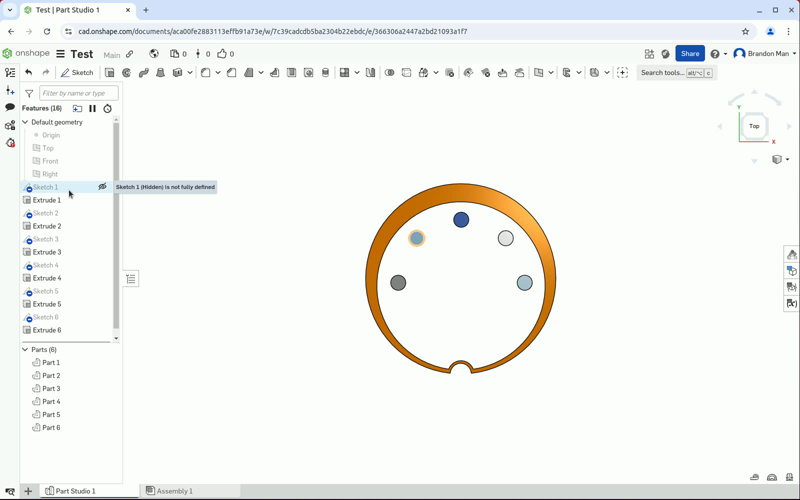
click(69, 189)
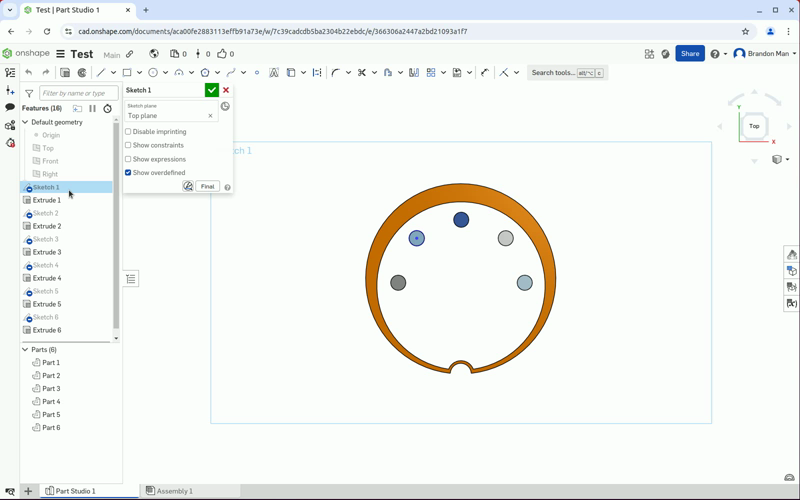
mouse_move(229, 92)
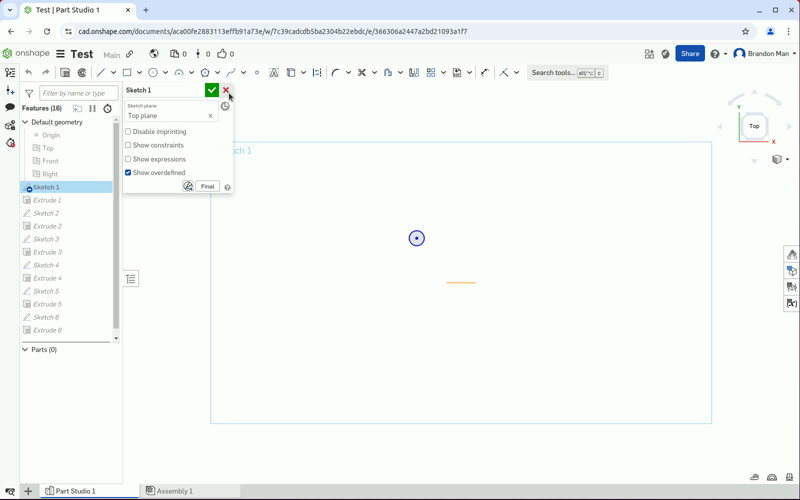
click(229, 92)
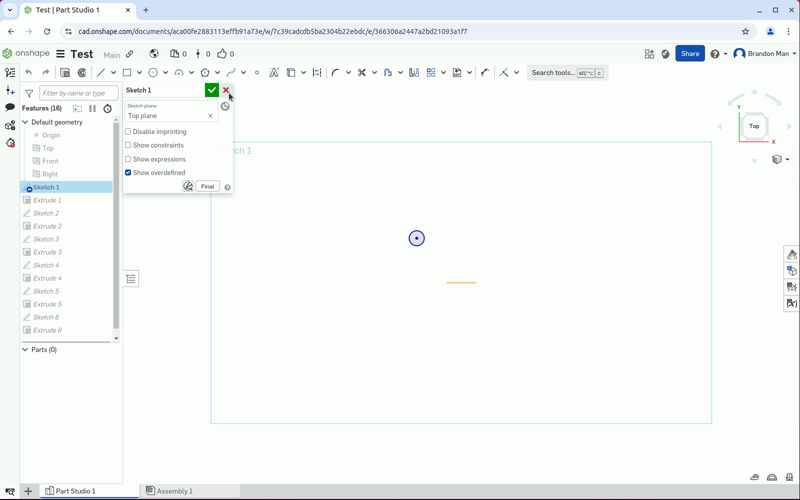
key(shift+s)
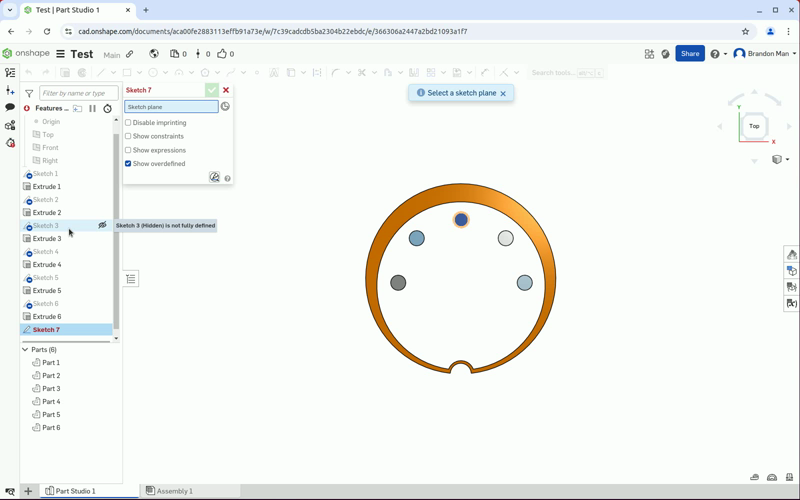
scroll(3)
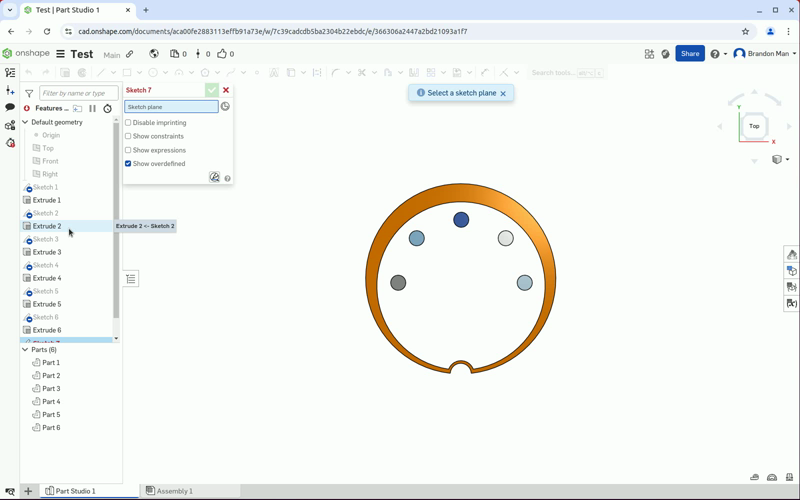
mouse_move(69, 150)
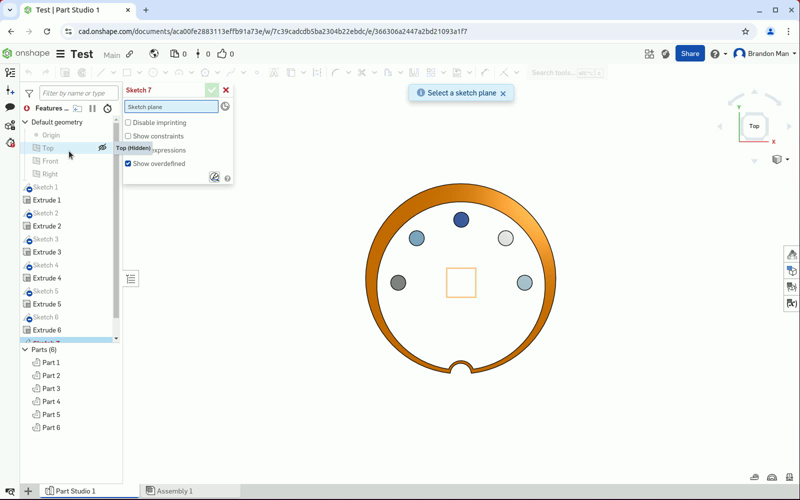
click(69, 150)
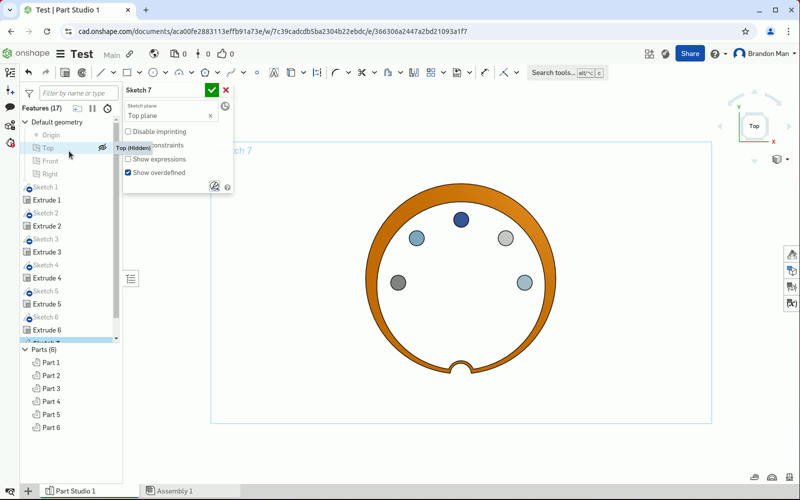
mouse_move(73, 352)
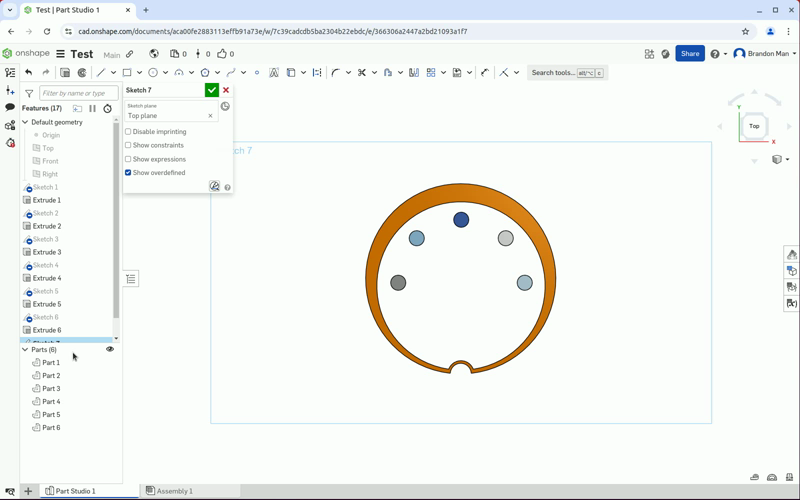
key(y)
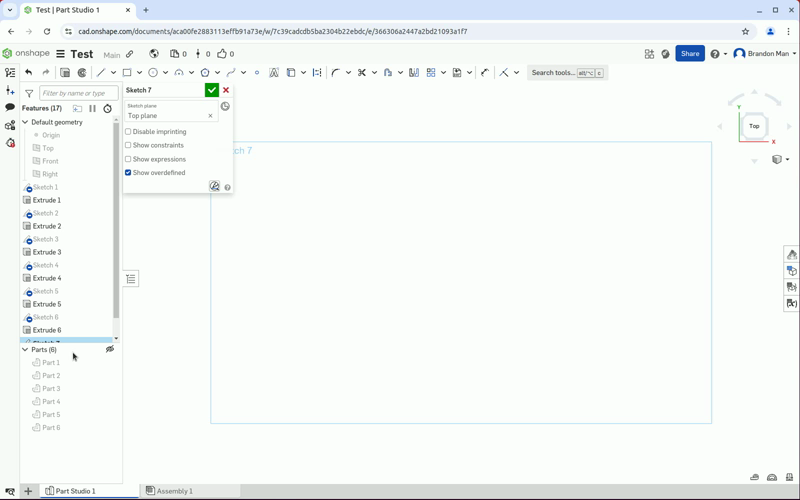
key(l)
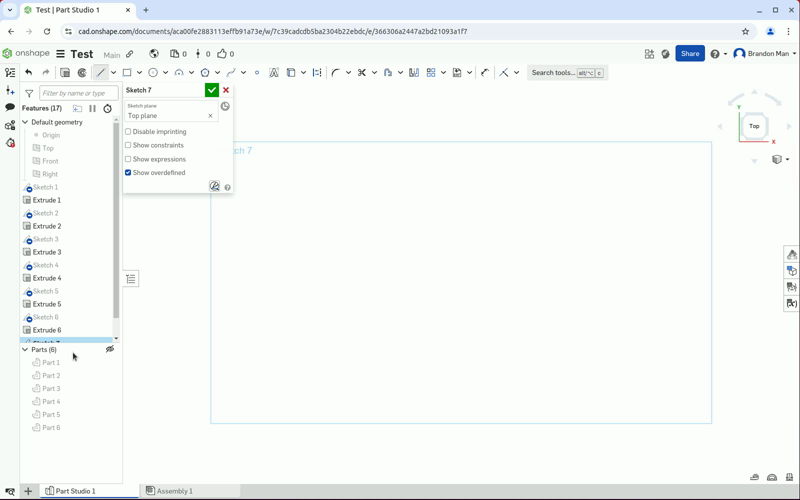
key_down(shift)
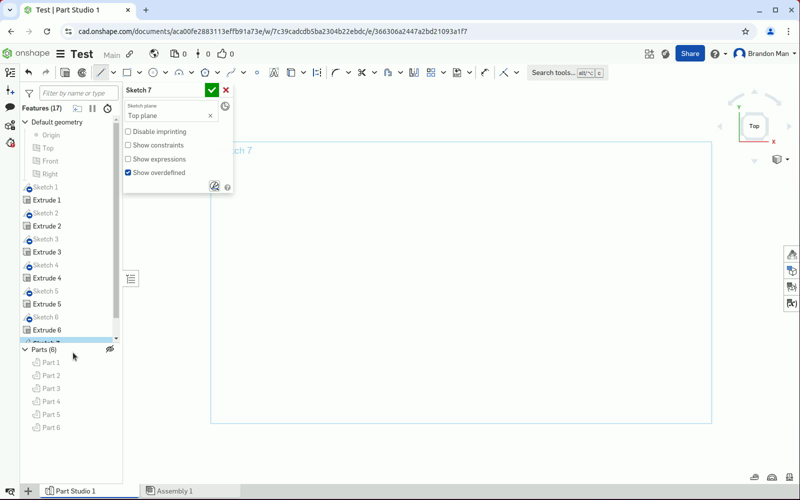
mouse_move(348, 395)
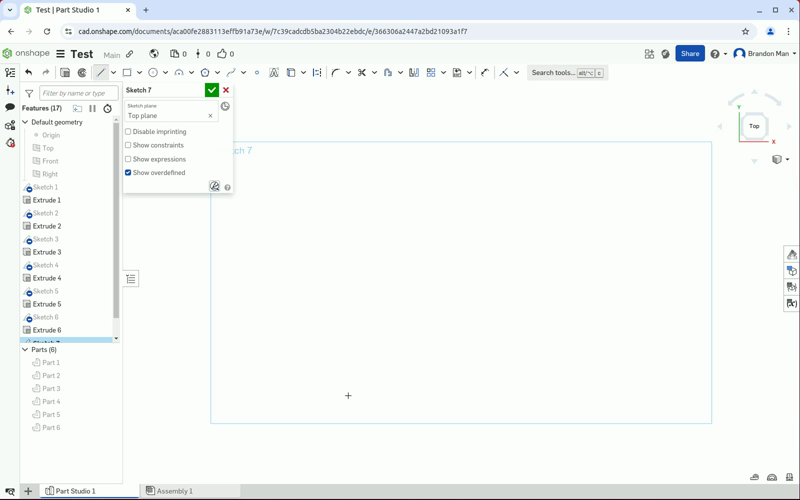
click(348, 395)
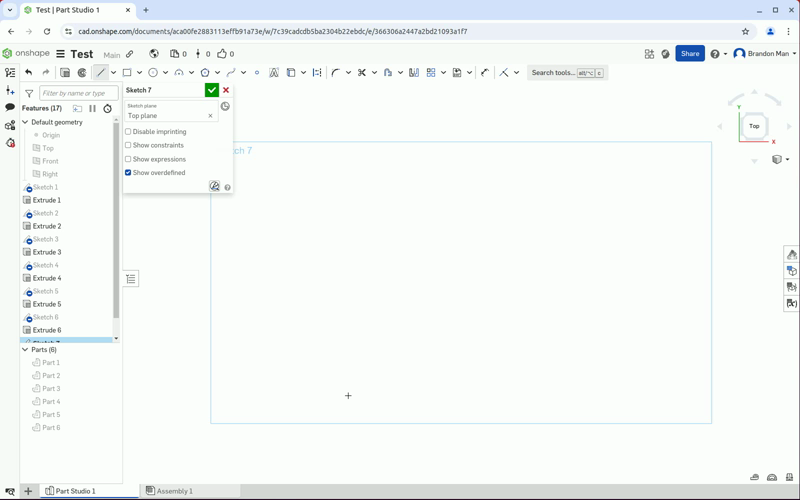
key_up(shift)
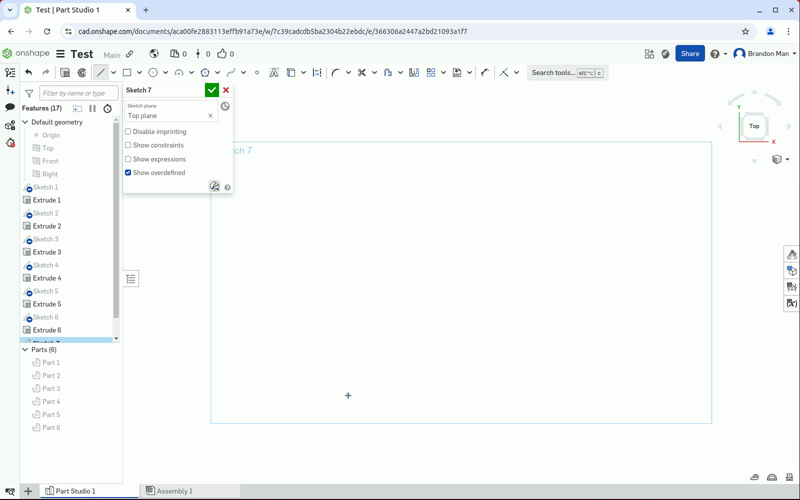
key_down(shift)
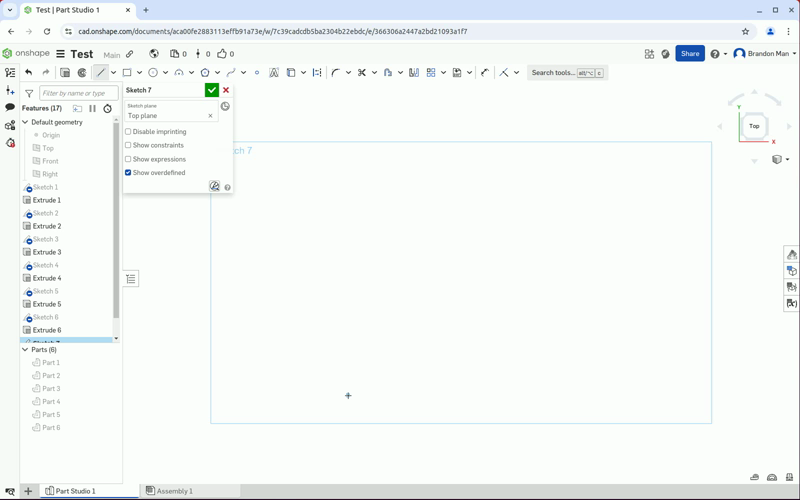
mouse_move(572, 395)
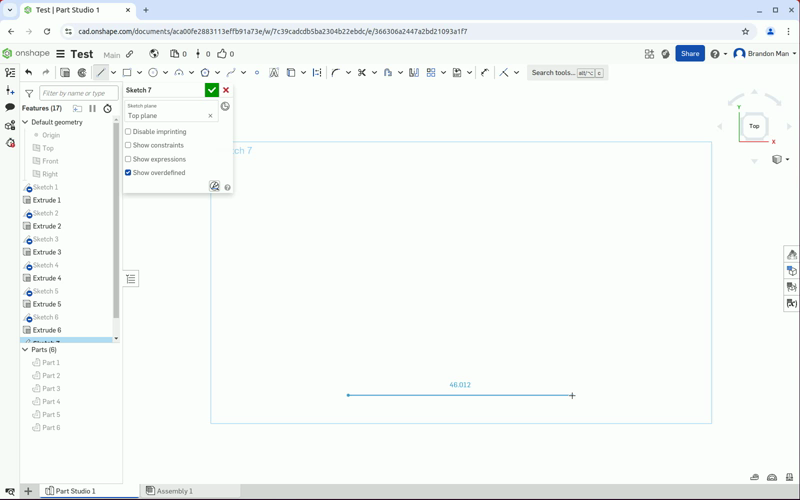
click(572, 395)
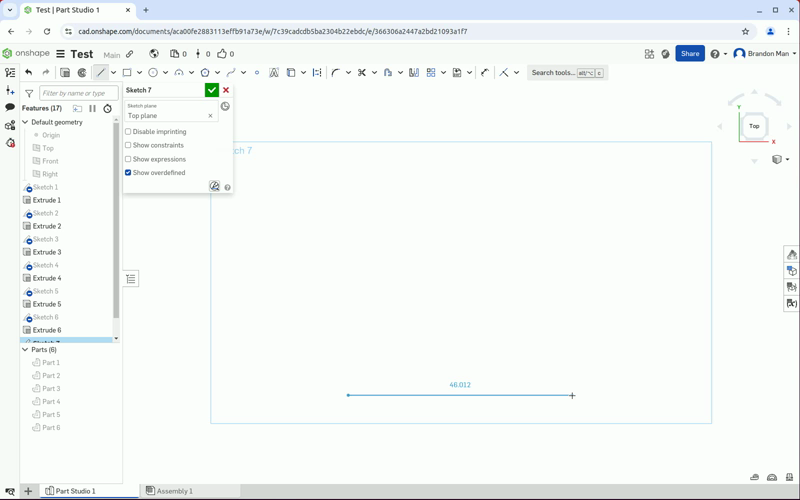
key_up(shift)
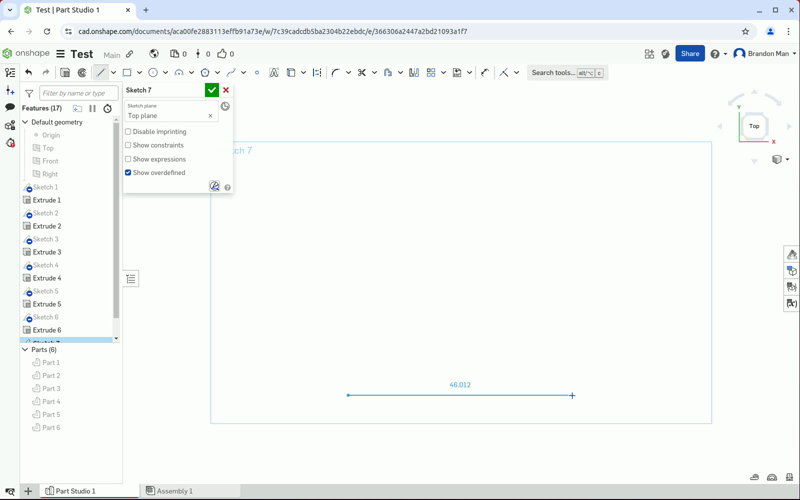
key_down(shift)
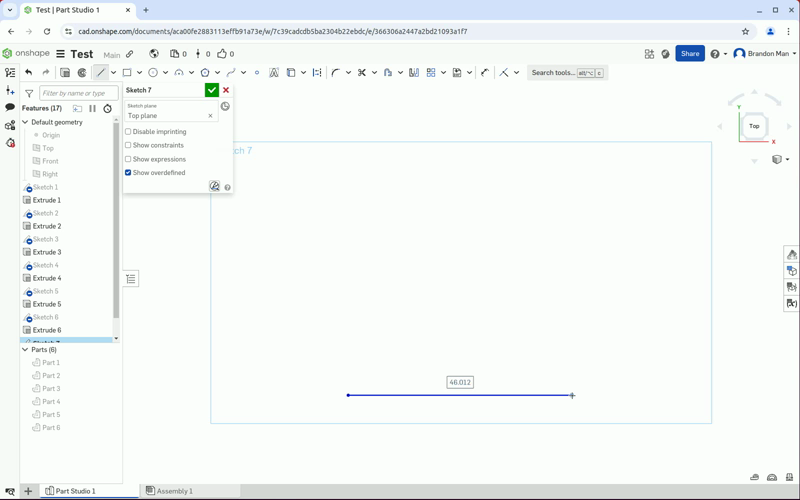
mouse_move(572, 171)
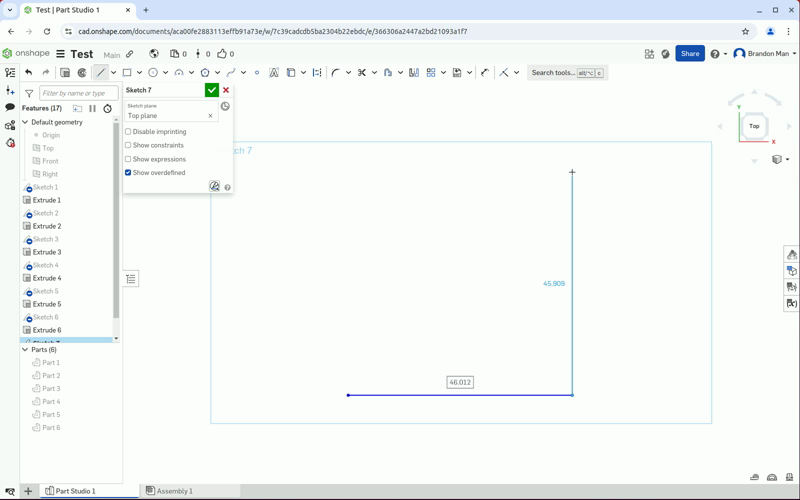
click(572, 171)
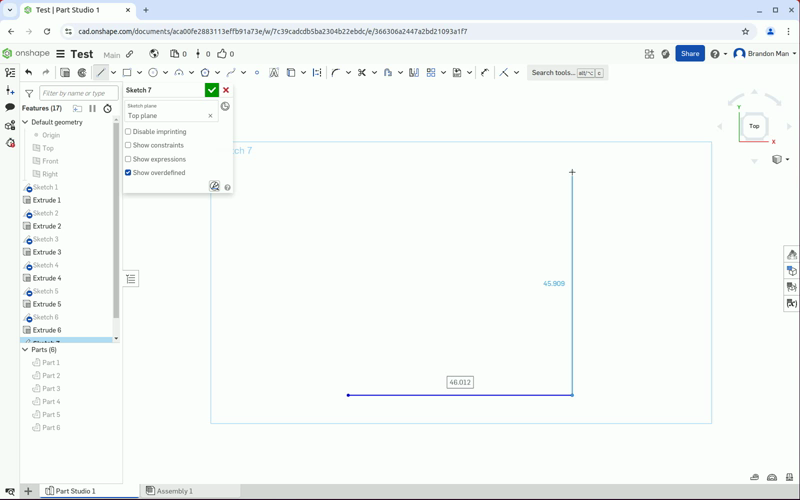
key_up(shift)
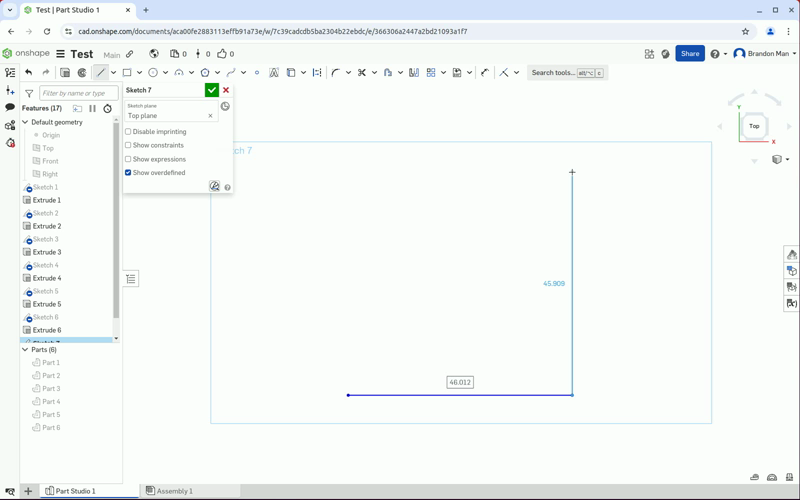
key_down(shift)
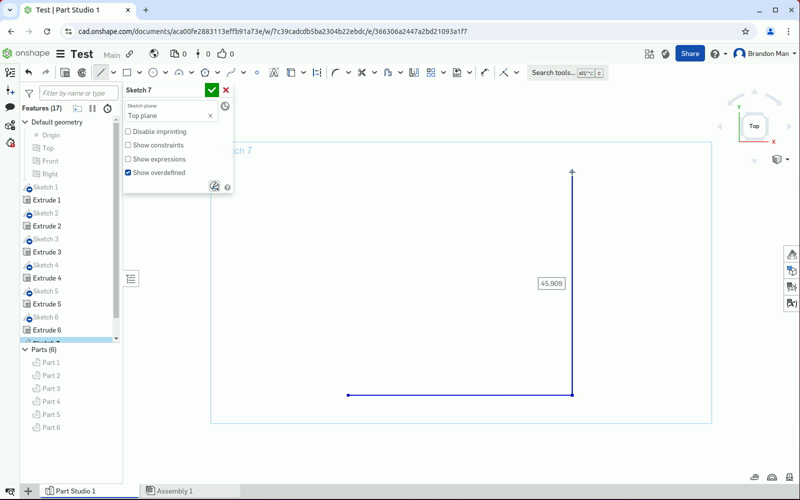
mouse_move(348, 171)
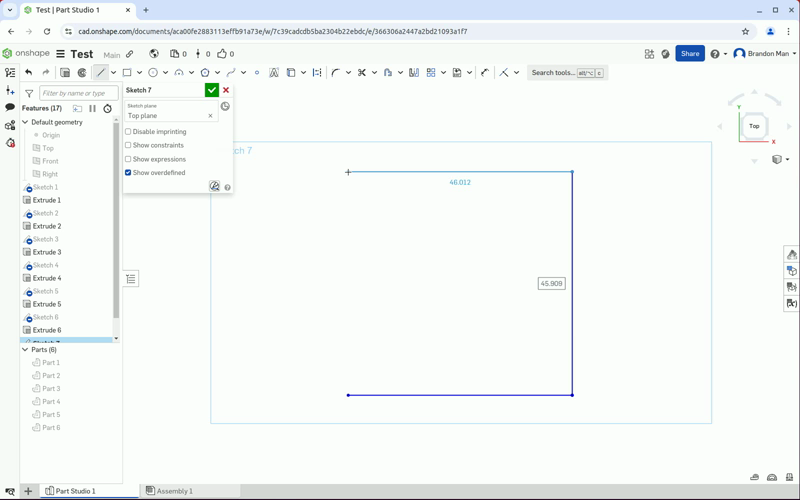
click(348, 171)
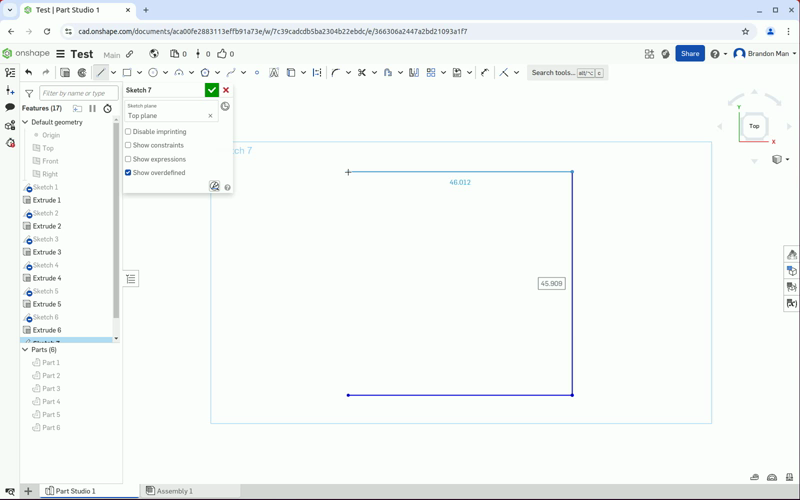
key_up(shift)
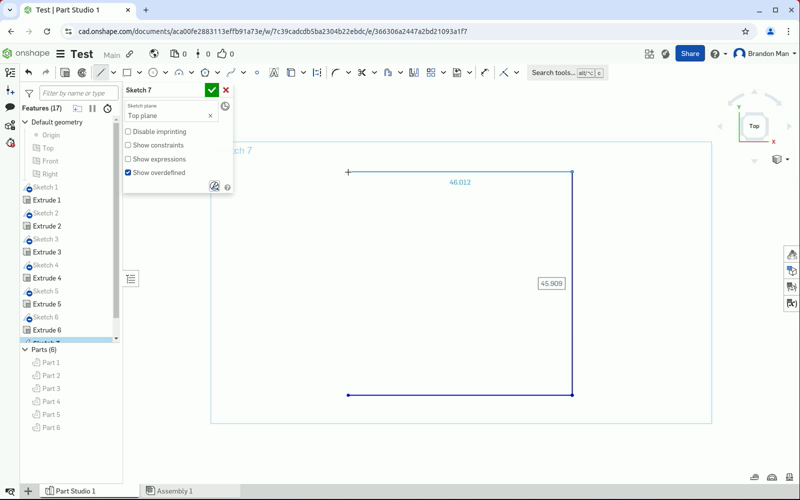
key_down(shift)
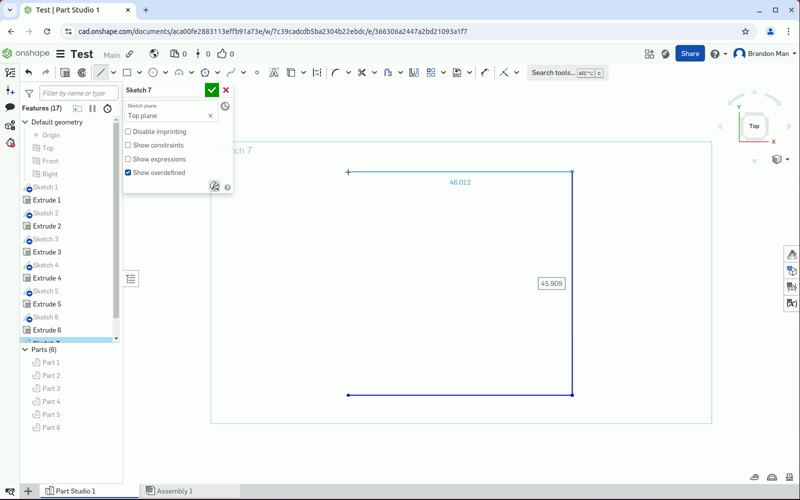
mouse_move(348, 395)
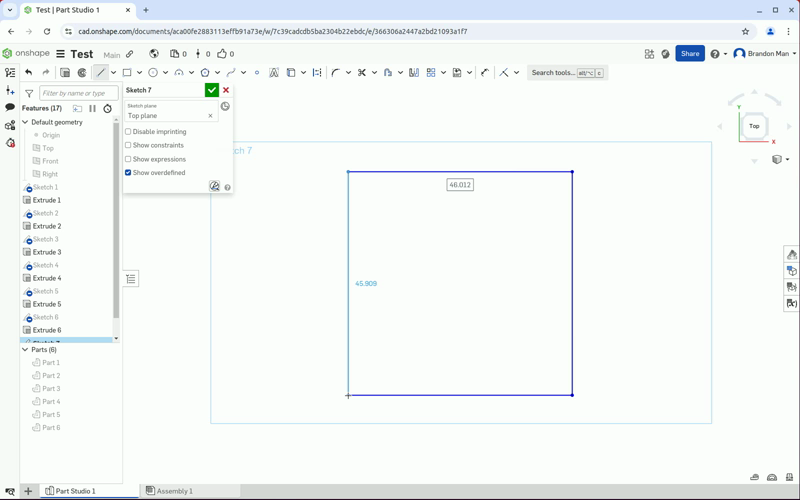
key_up(shift)
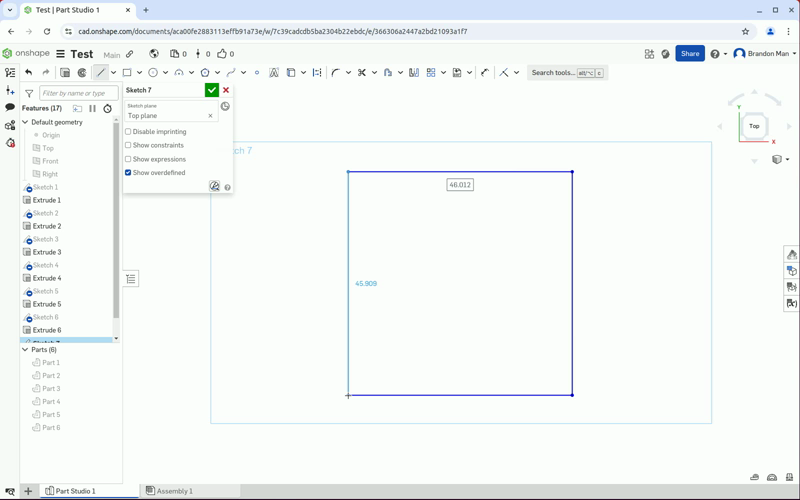
click(348, 395)
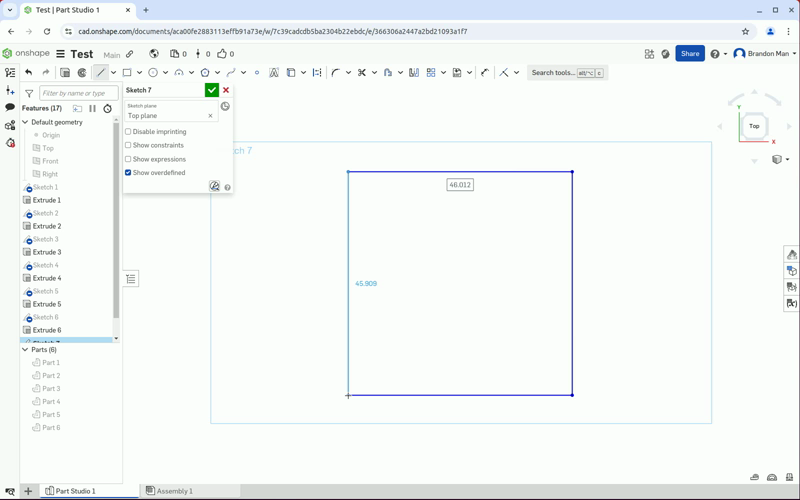
key(esc)
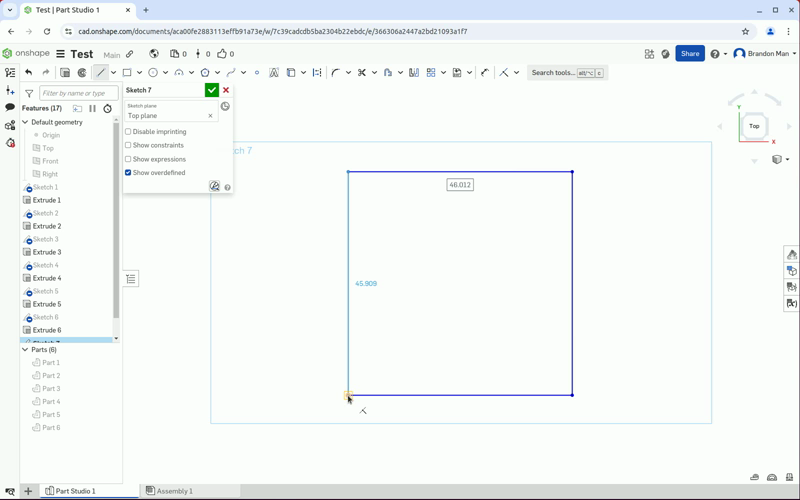
key(a)
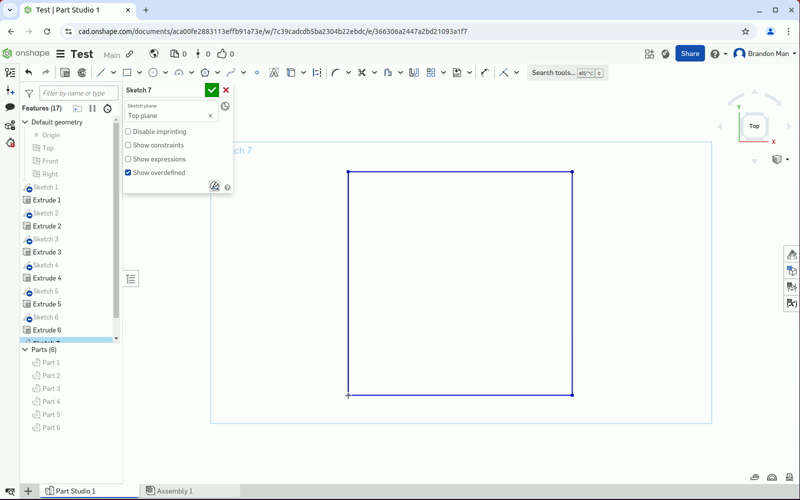
key_down(shift)
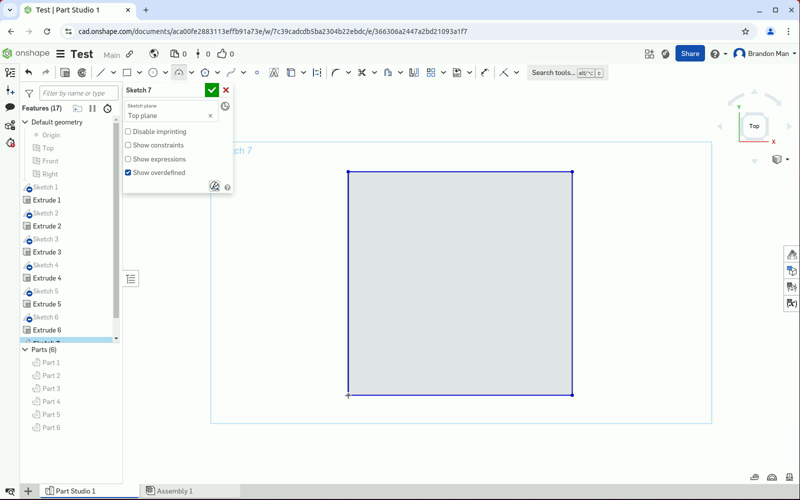
mouse_move(449, 374)
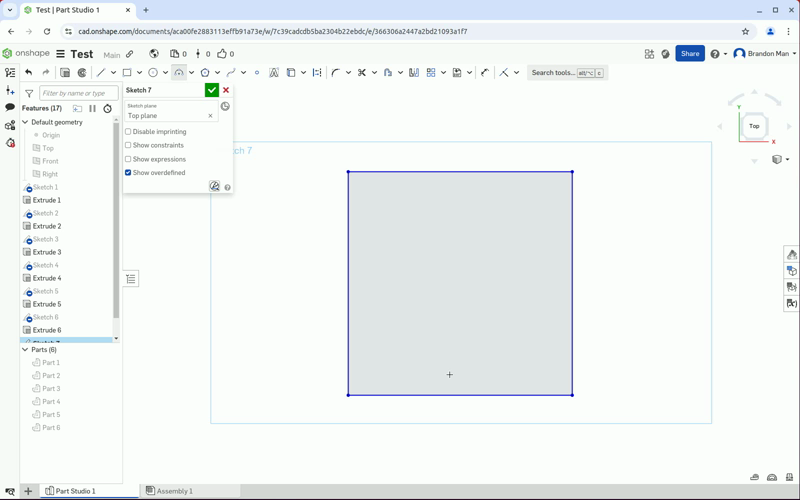
click(449, 374)
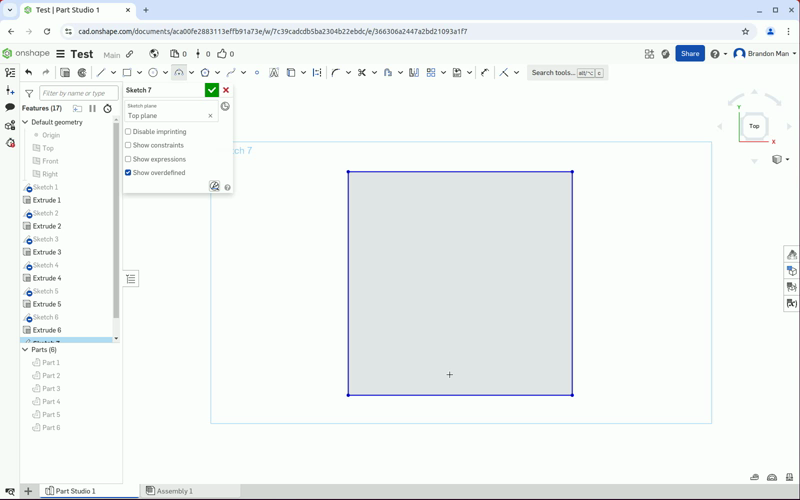
key_up(shift)
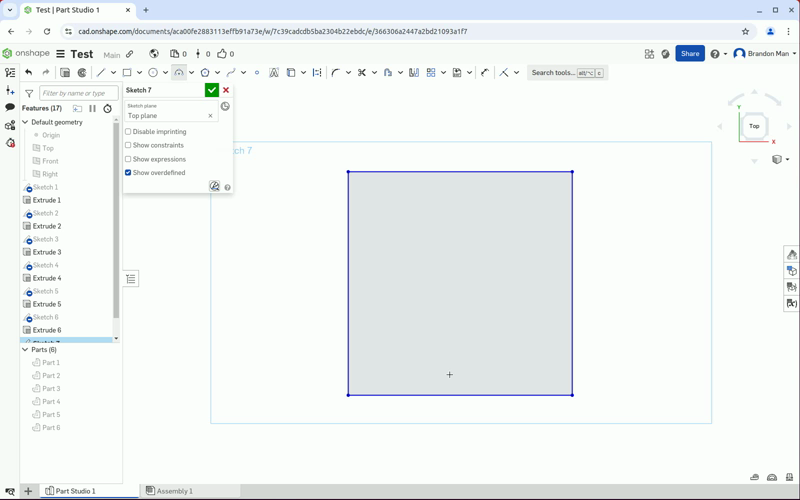
key_down(shift)
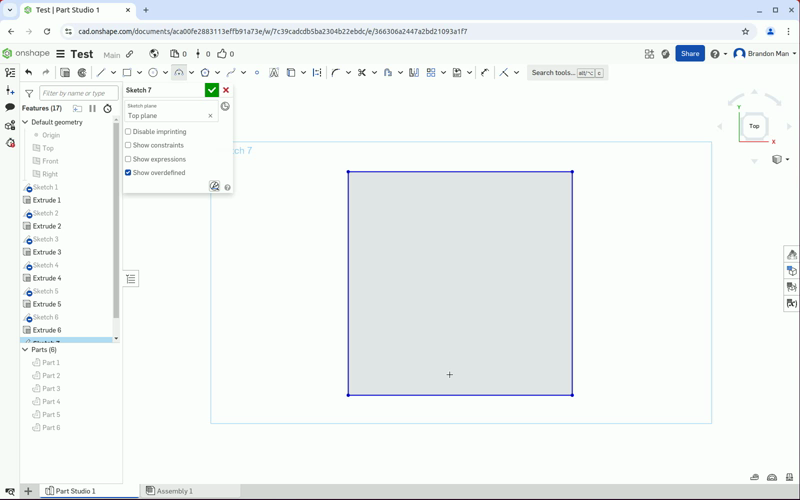
mouse_move(470, 374)
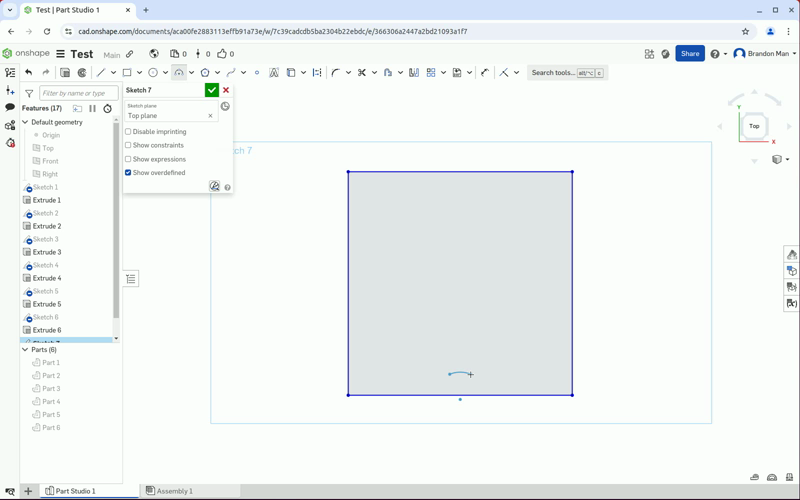
click(470, 374)
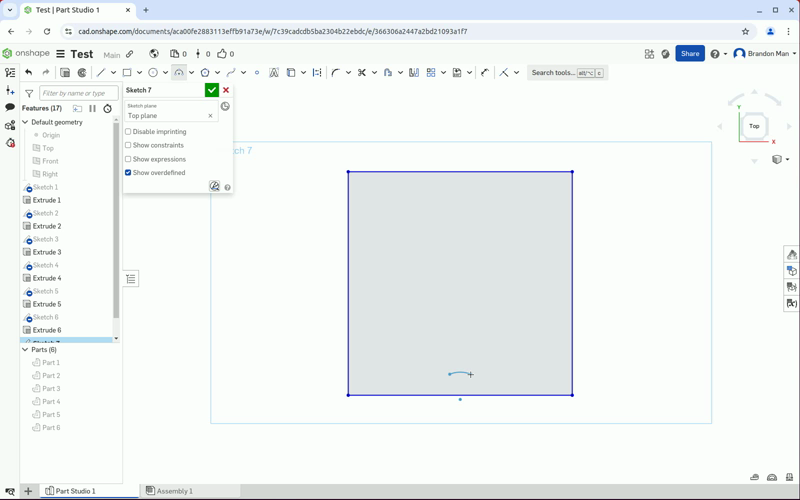
mouse_move(460, 364)
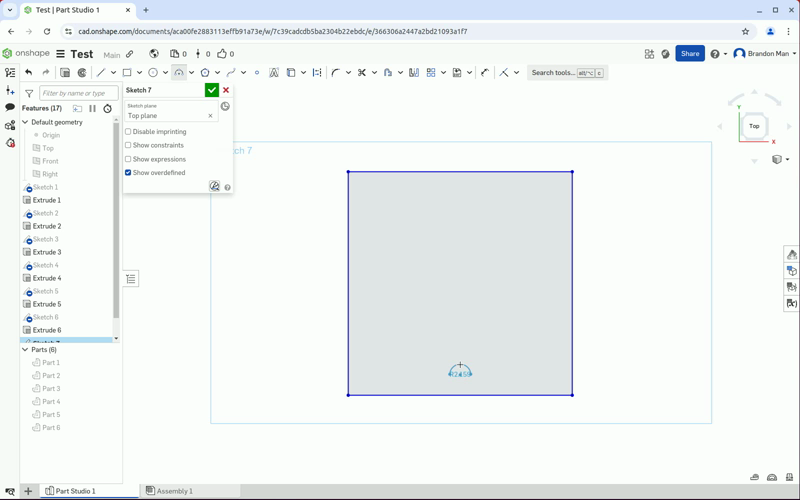
click(460, 364)
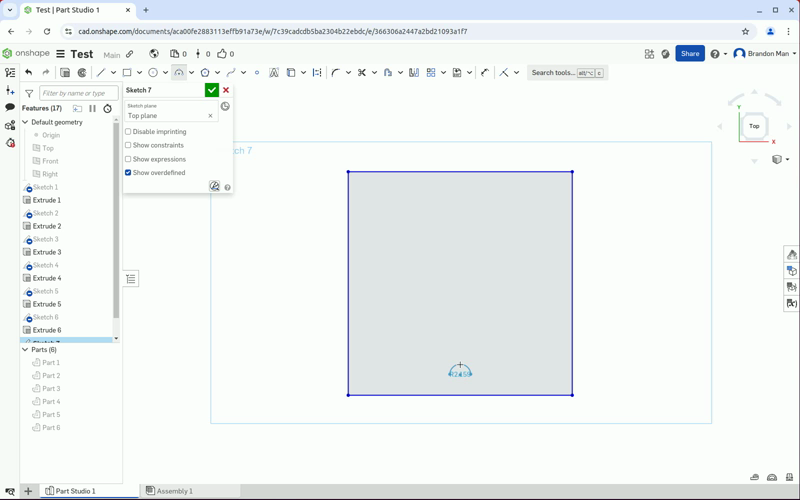
key_up(shift)
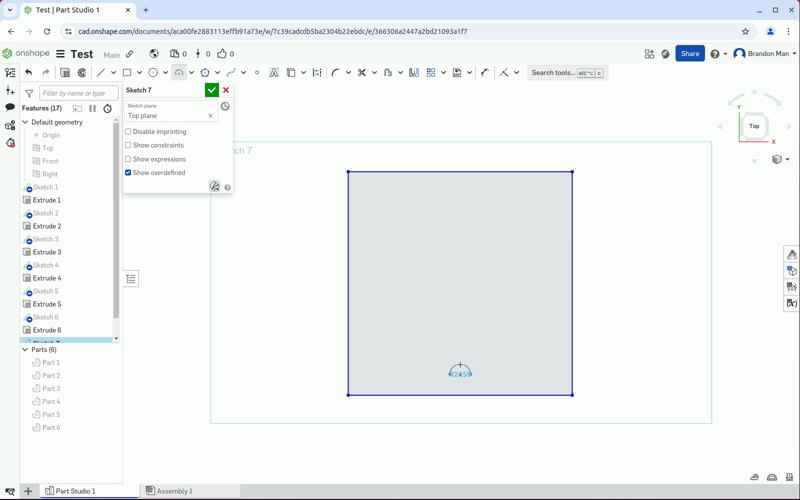
mouse_move(470, 374)
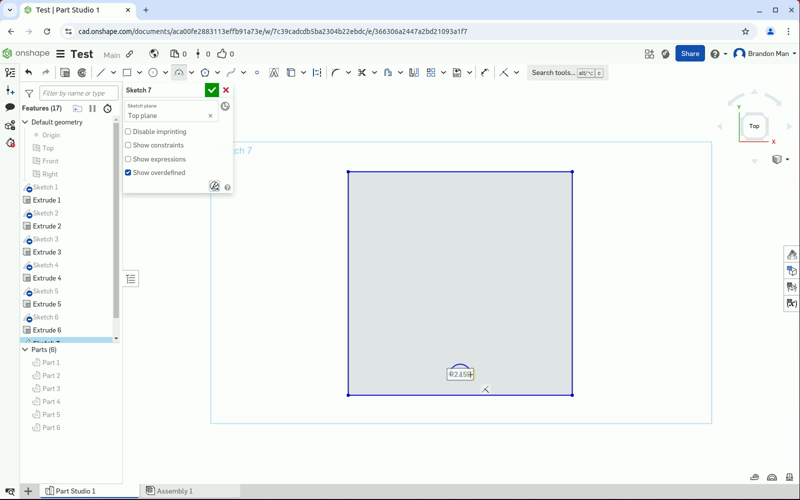
click(470, 374)
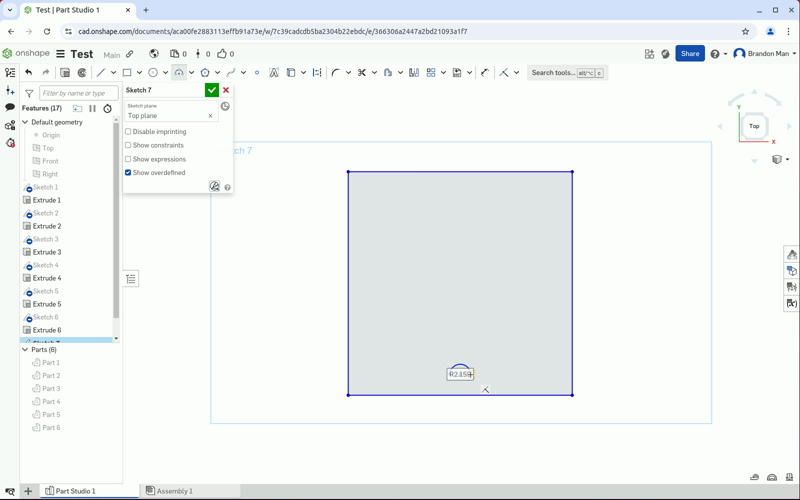
mouse_move(449, 374)
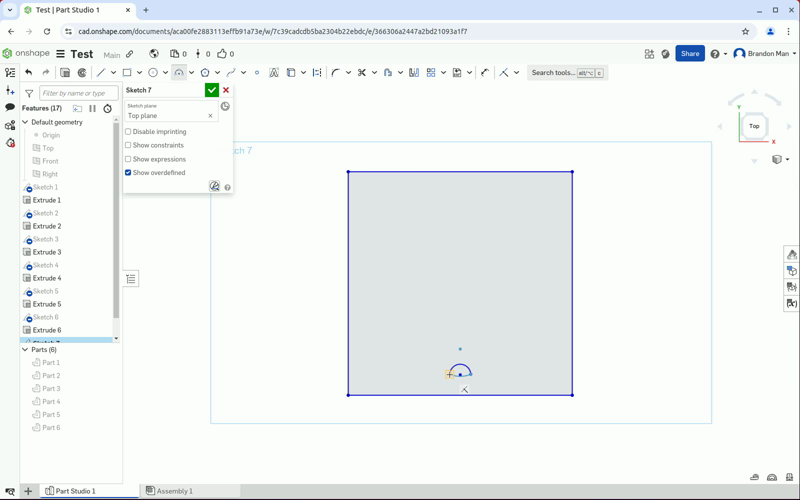
click(449, 374)
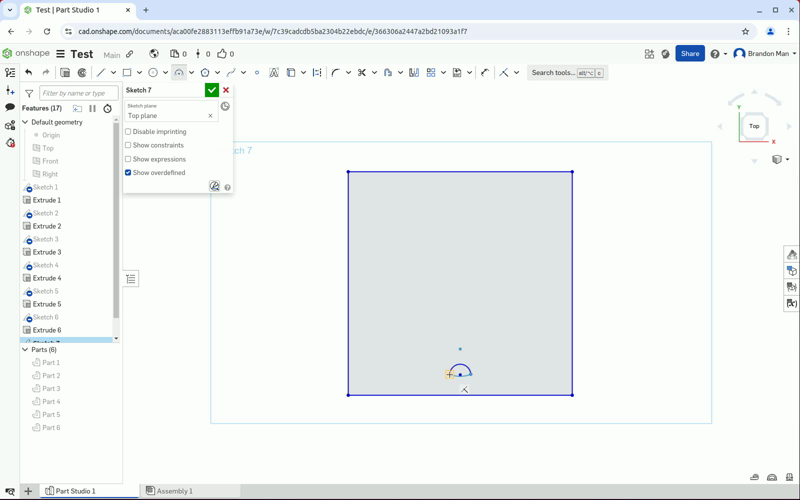
key_down(shift)
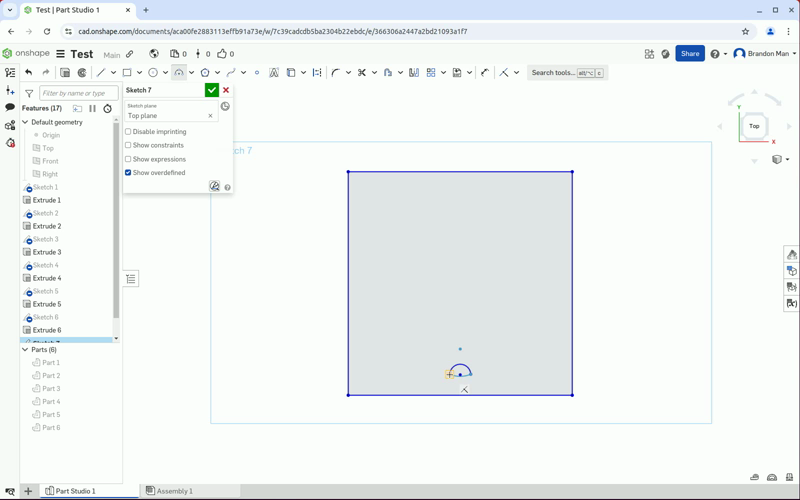
mouse_move(460, 182)
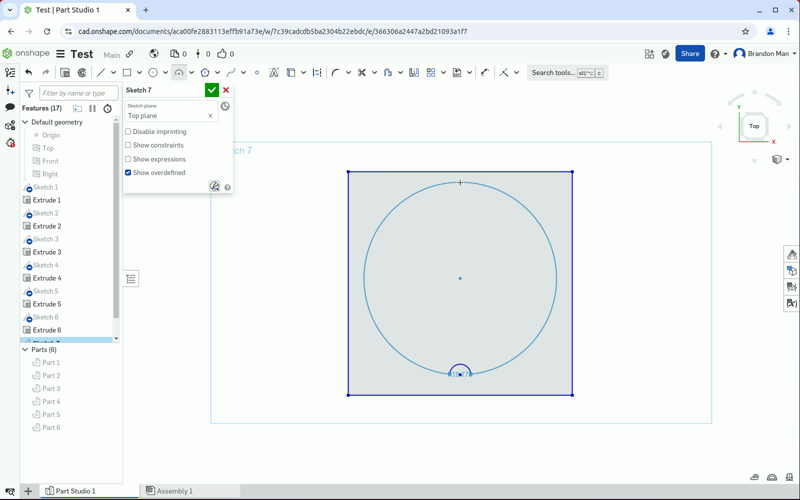
click(460, 182)
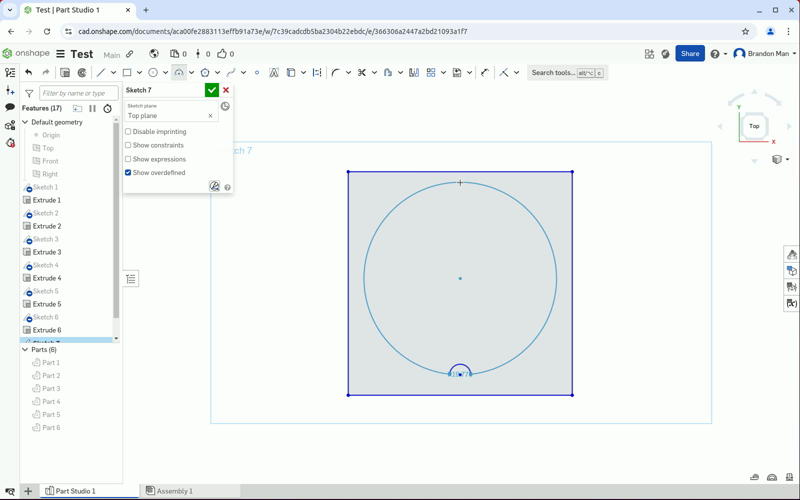
key_up(shift)
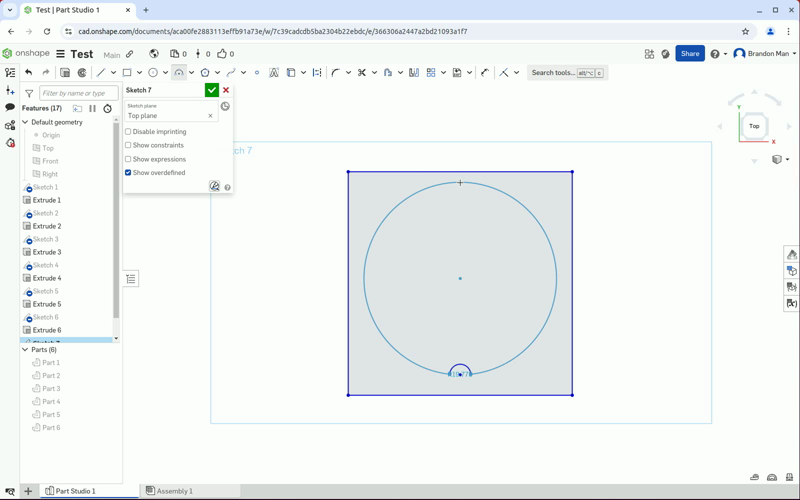
key(esc)
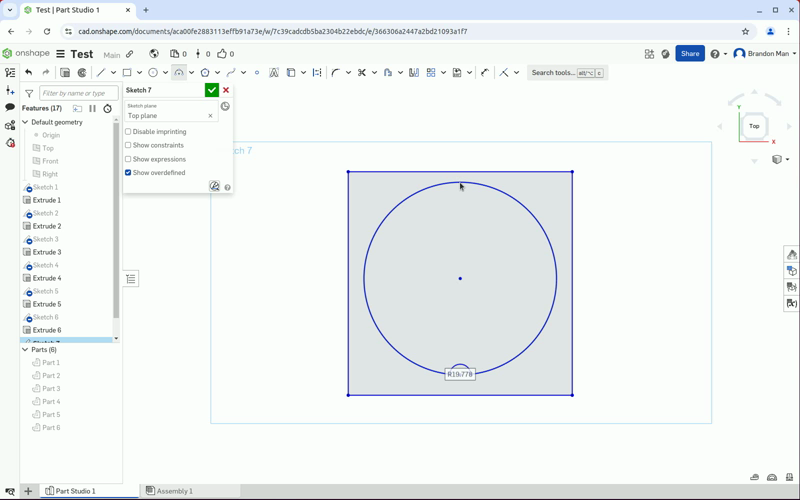
mouse_move(367, 208)
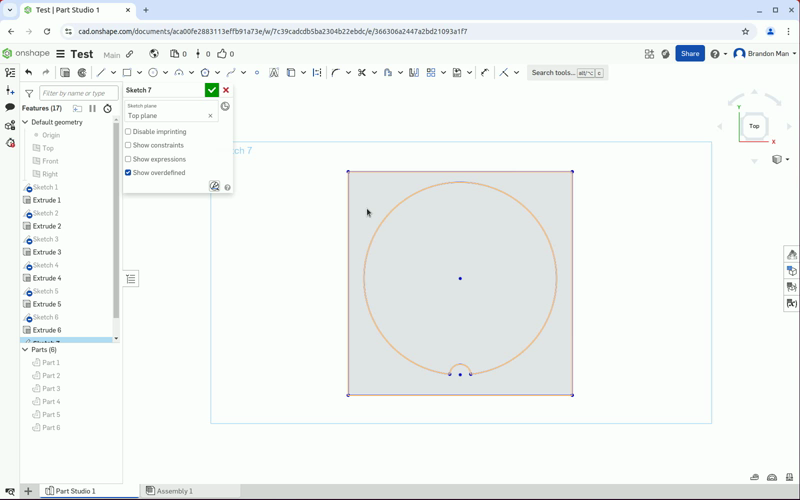
click(367, 208)
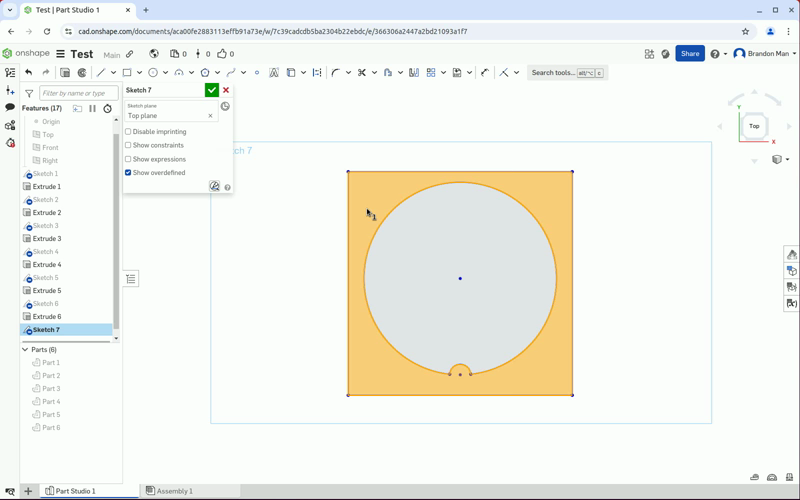
mouse_move(73, 352)
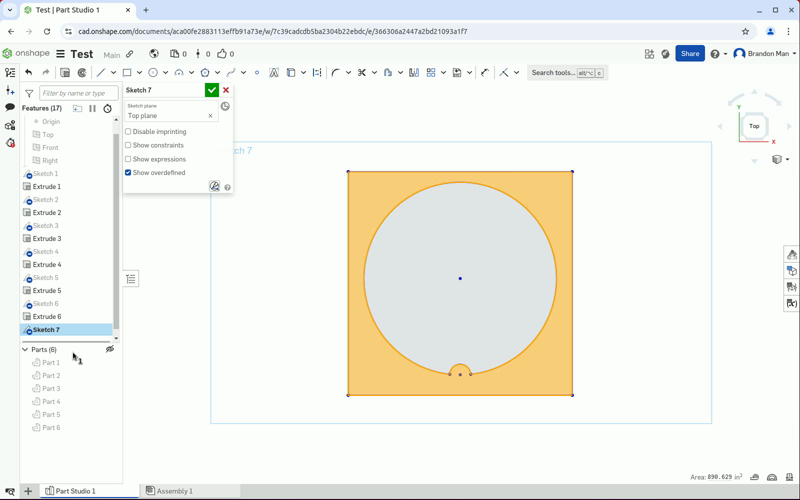
key(shift+y)
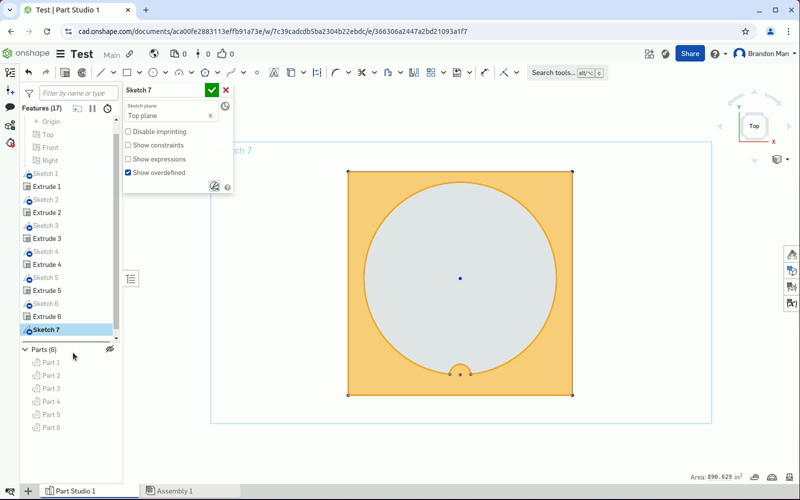
key(shift+e)
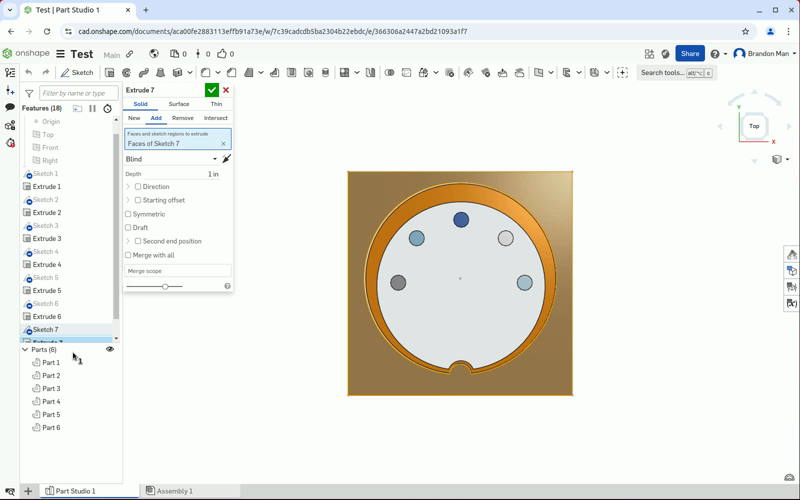
mouse_move(143, 106)
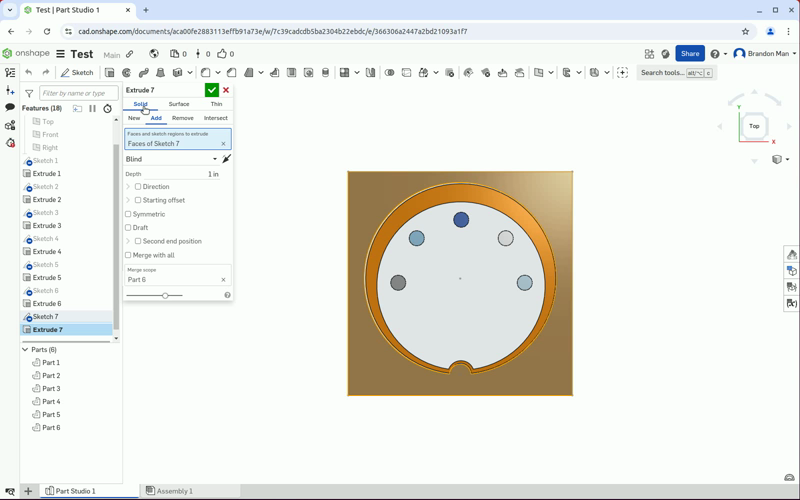
click(143, 106)
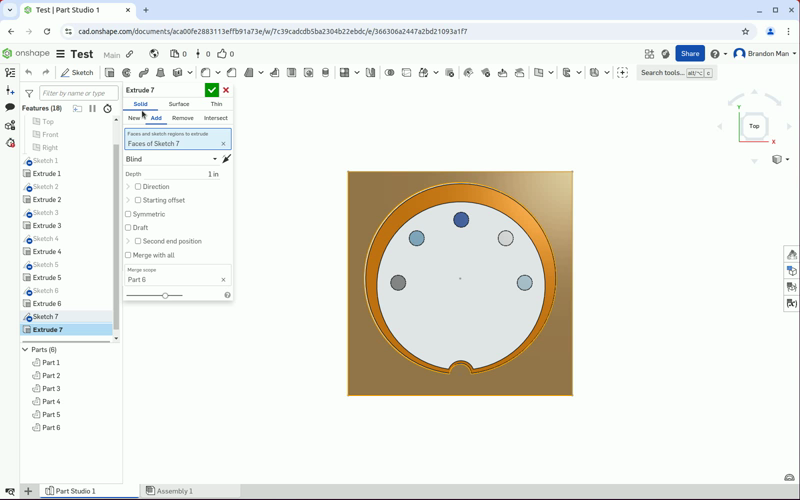
mouse_move(137, 120)
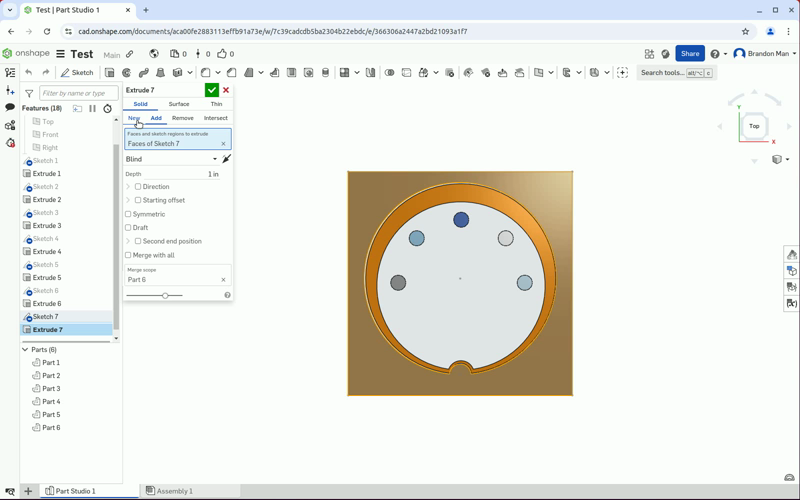
click(137, 120)
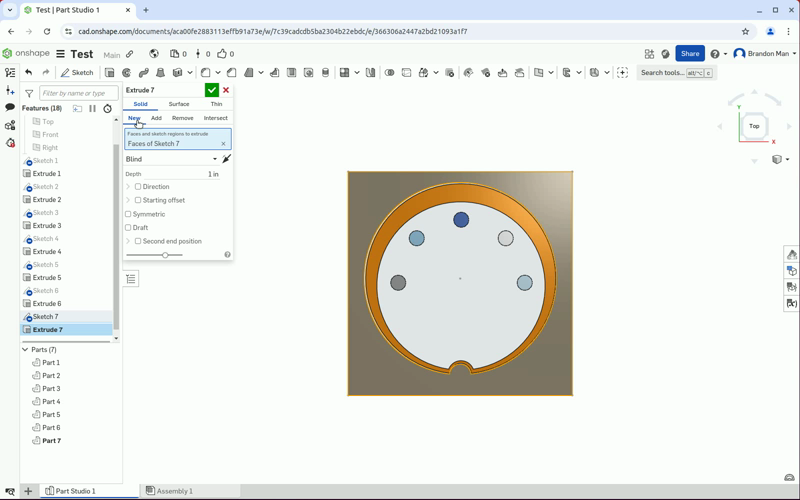
key(tab, 4)
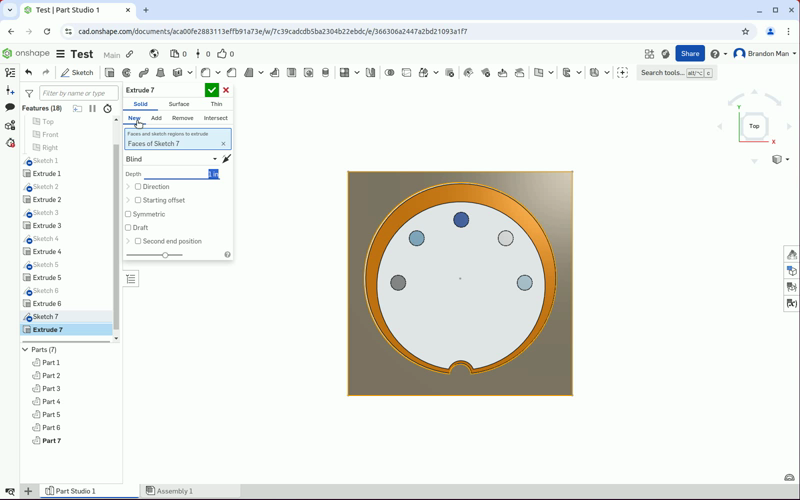
text(1.444)
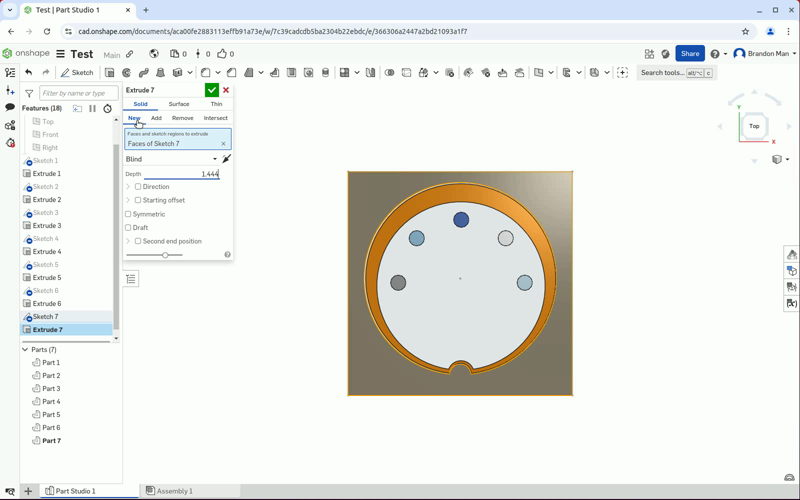
key(enter)
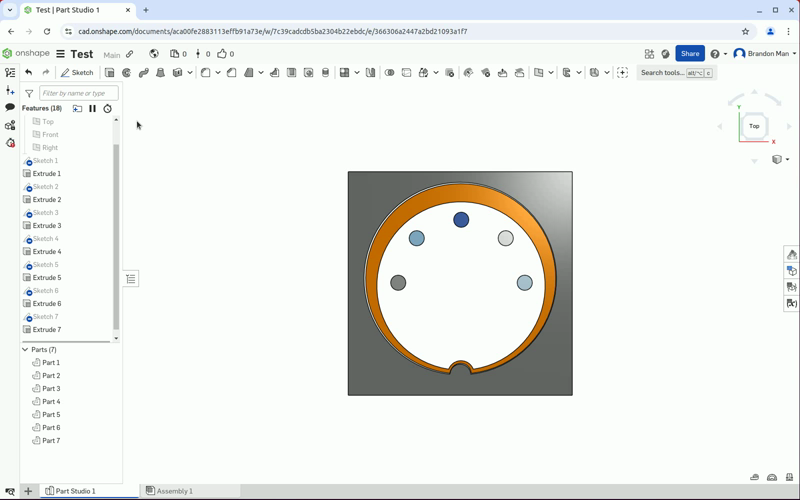
key(shift+h)
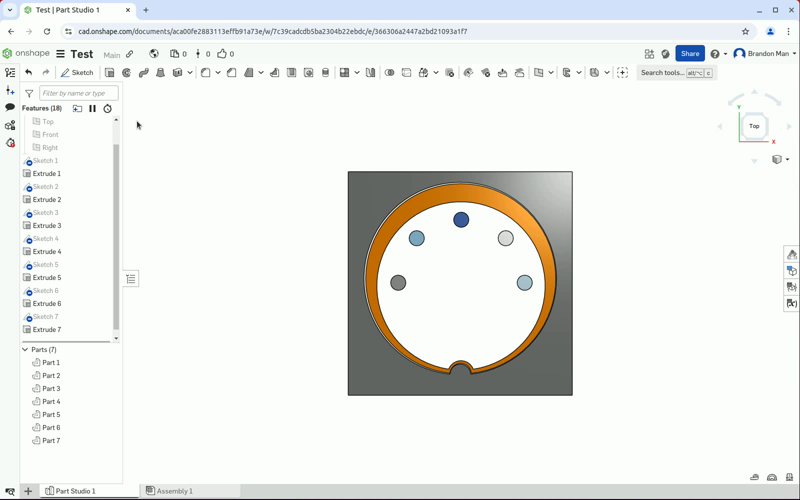
key(shift+h)
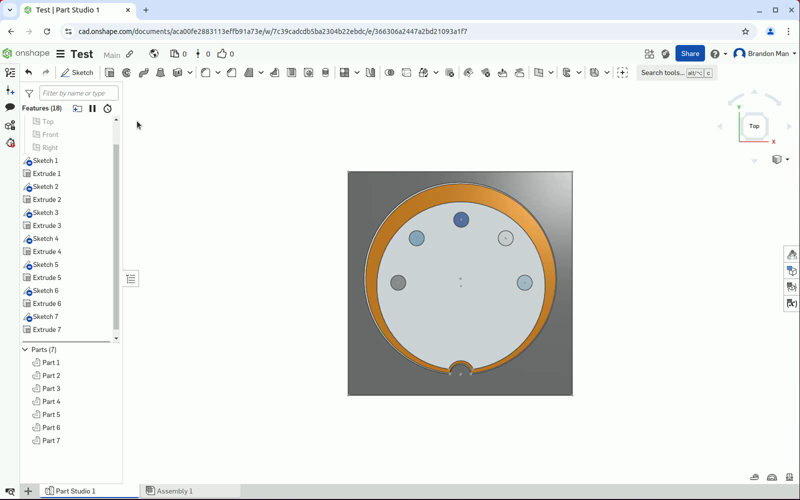
key(shift+7)
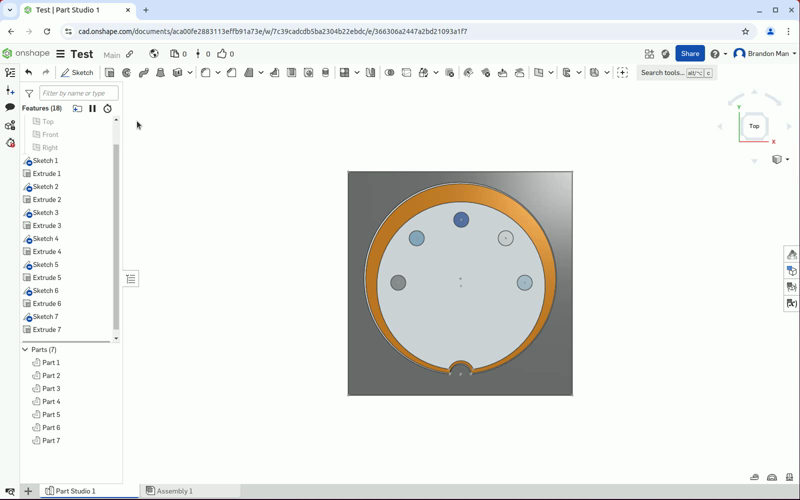
key(up, 3)
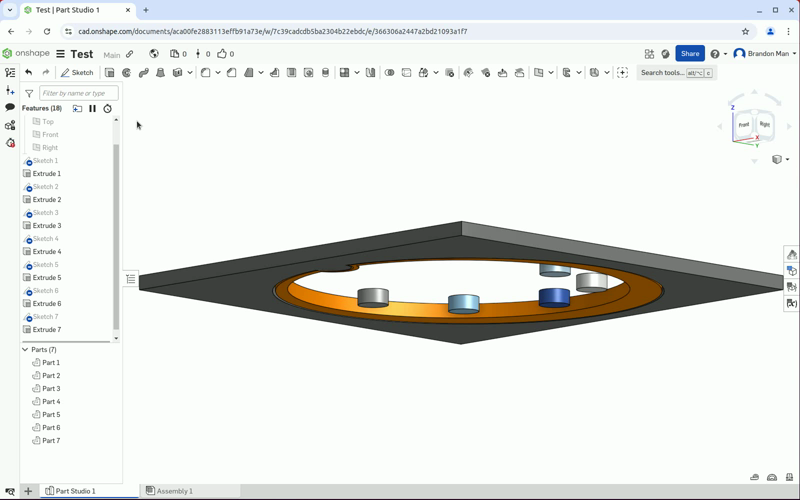
key(left, 3)
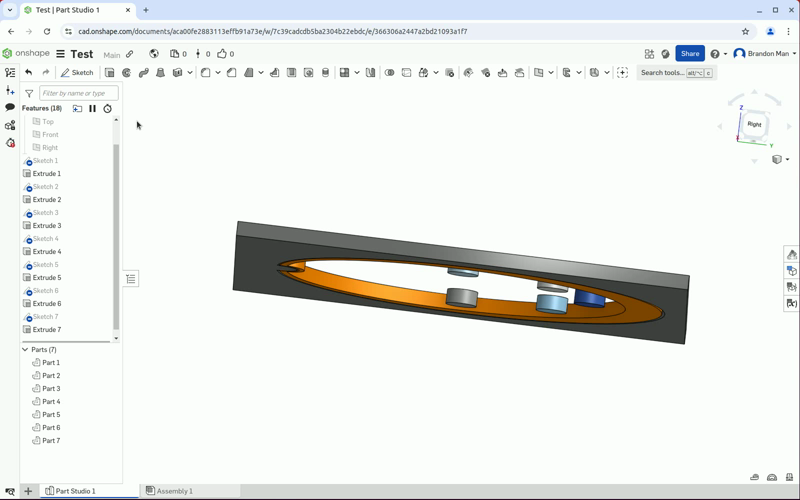
key(right, 3)
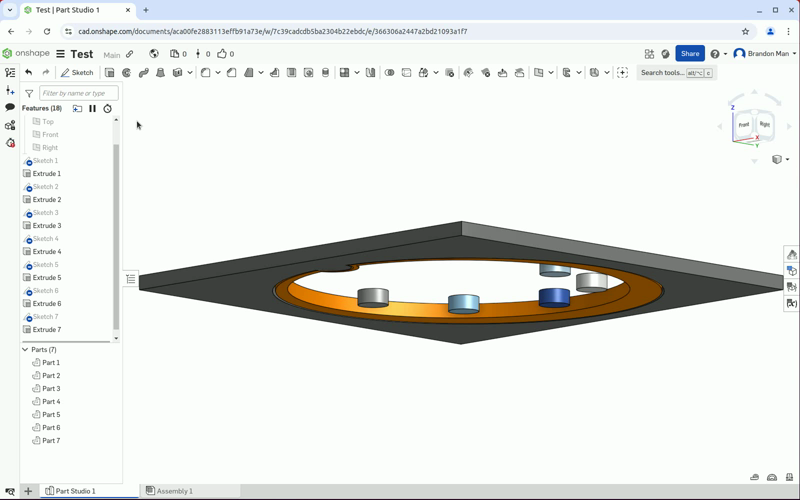
key(down, 3)
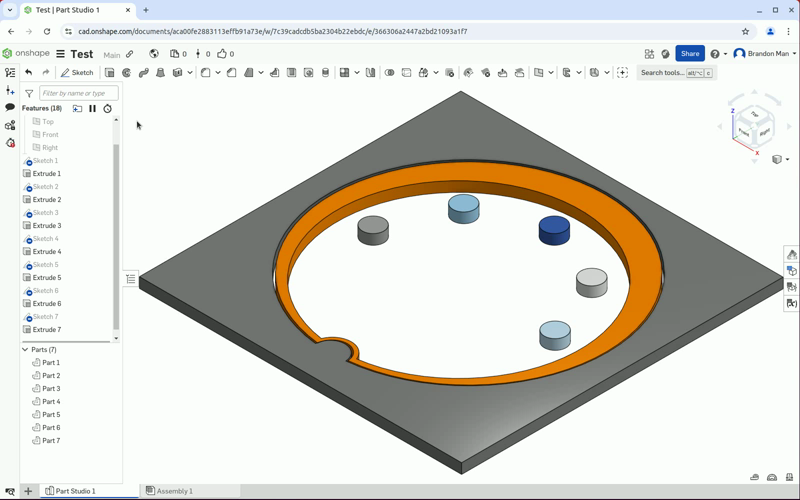
mouse_move(69, 163)
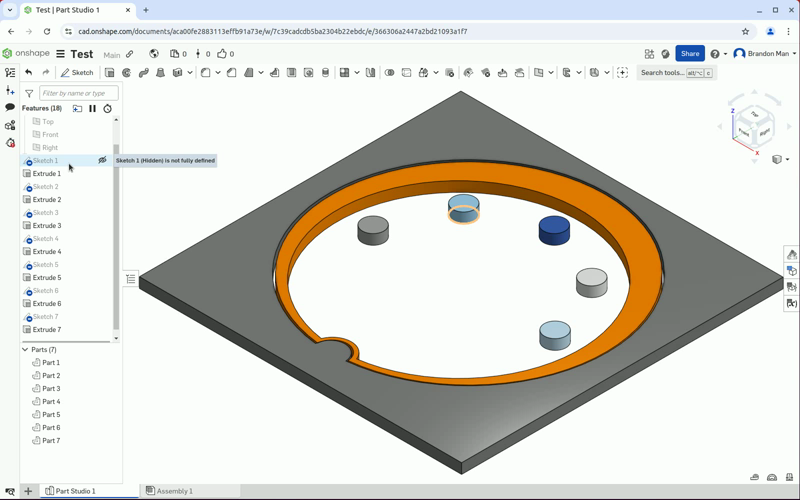
click(69, 163)